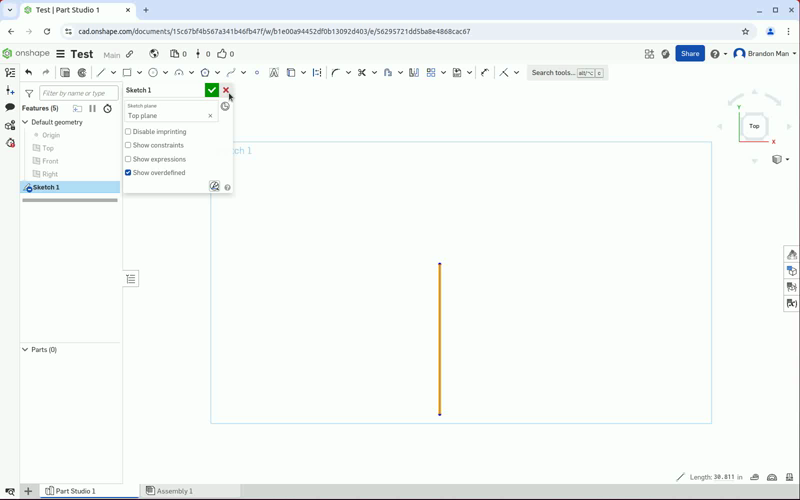
key(shift+h)
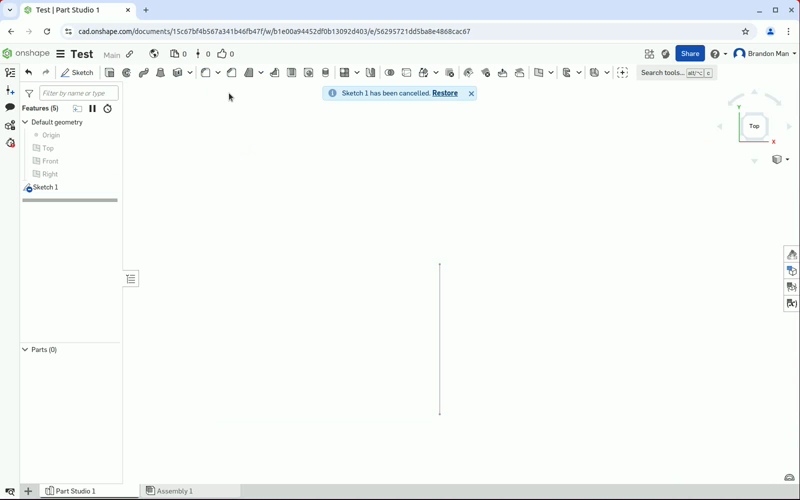
key(shift+s)
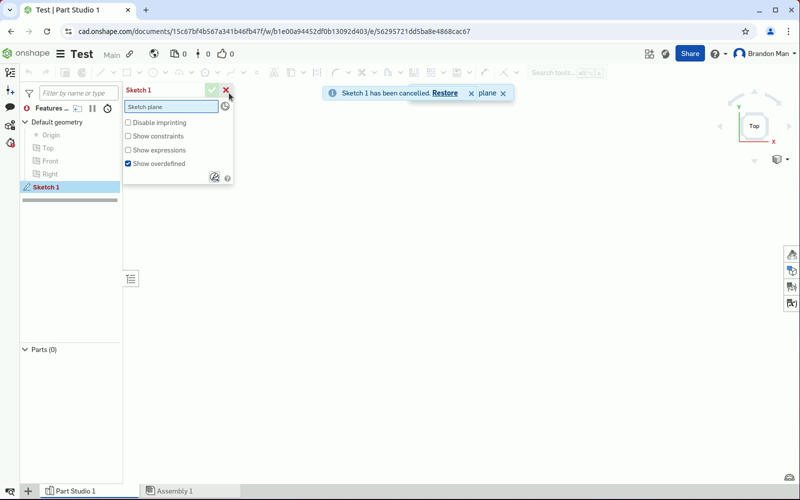
mouse_move(73, 150)
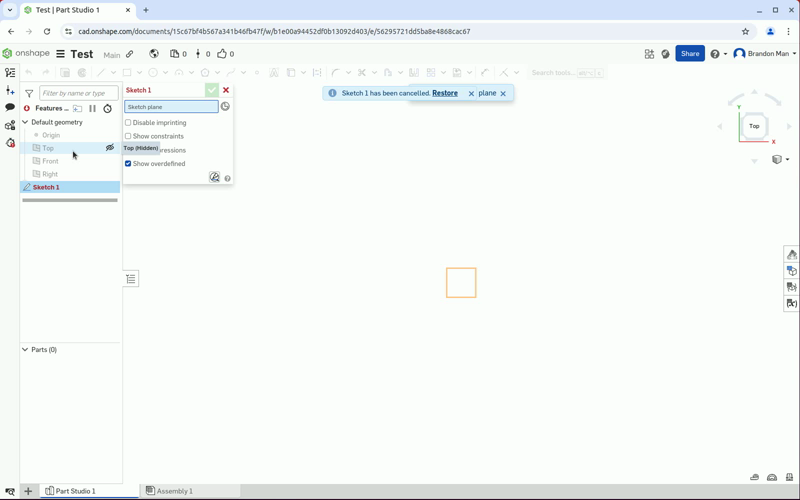
click(73, 150)
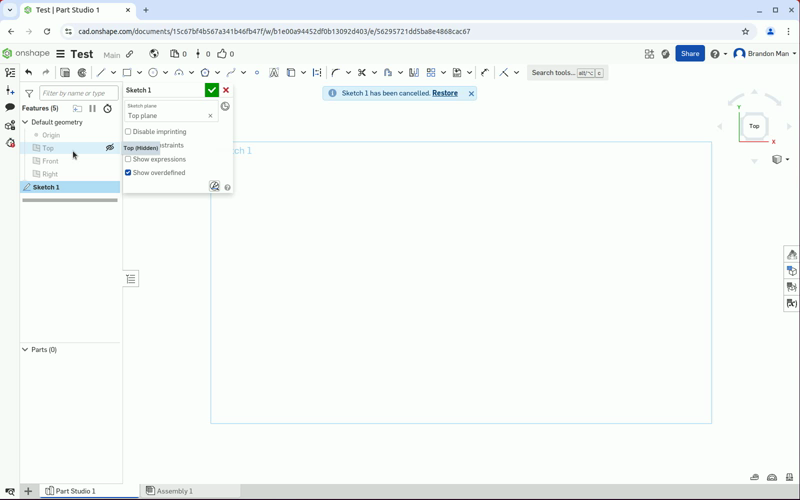
mouse_move(73, 352)
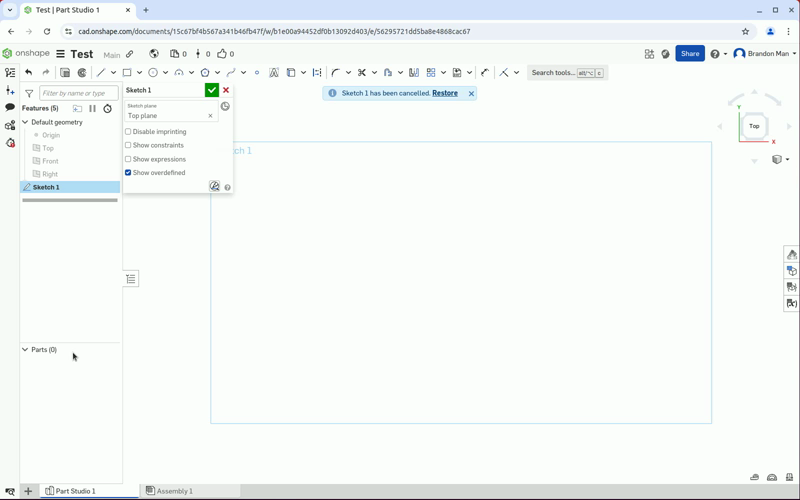
key(y)
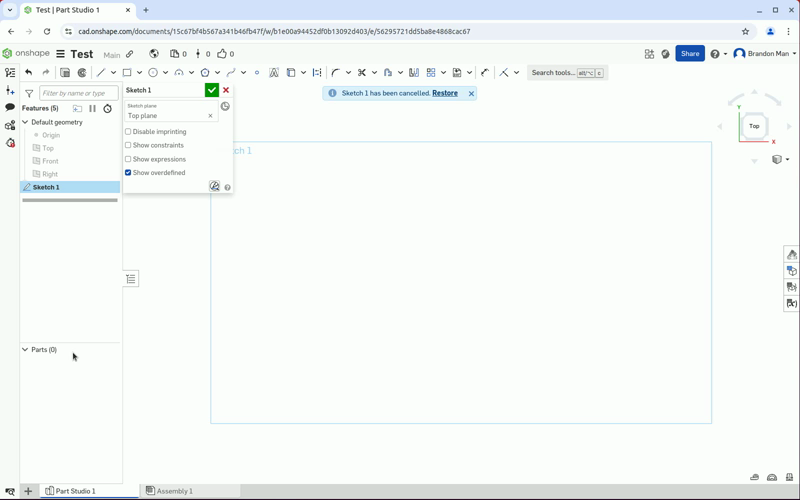
key(l)
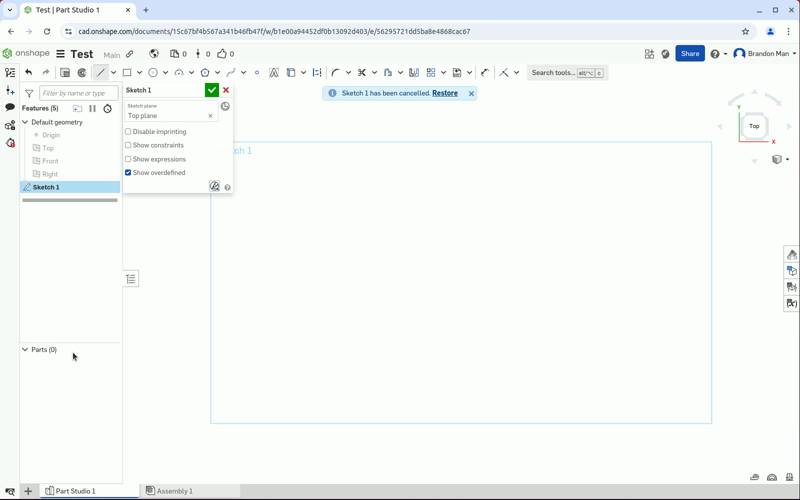
key_down(shift)
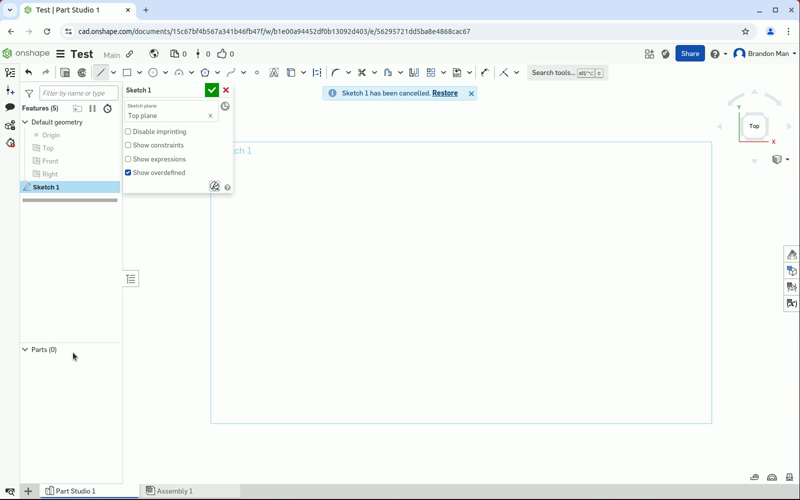
mouse_move(361, 224)
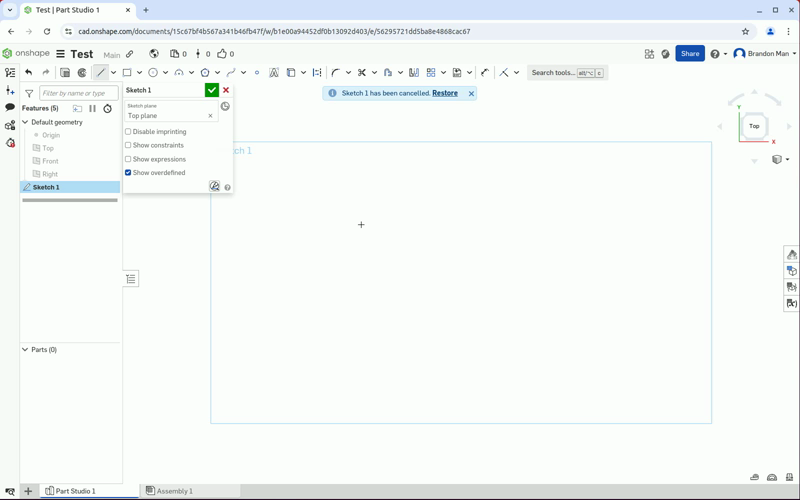
click(361, 224)
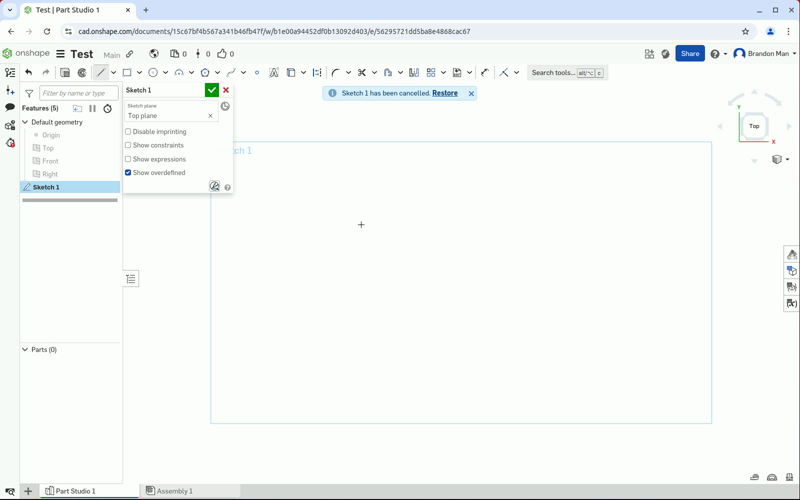
key_up(shift)
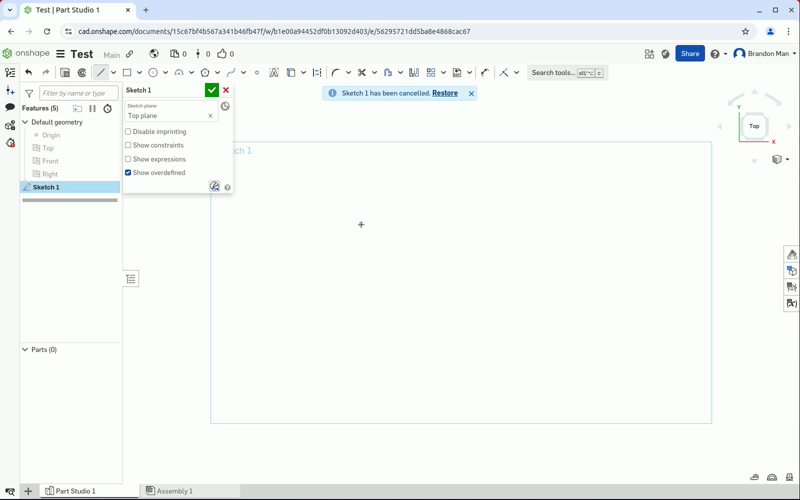
key_down(shift)
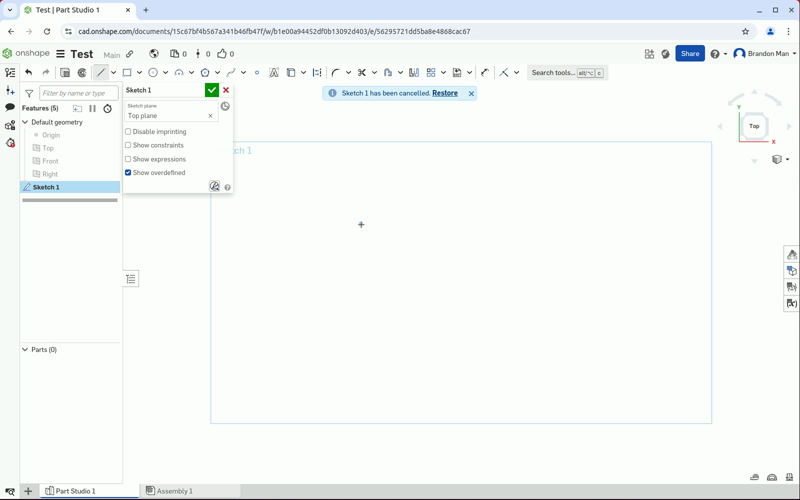
mouse_move(419, 282)
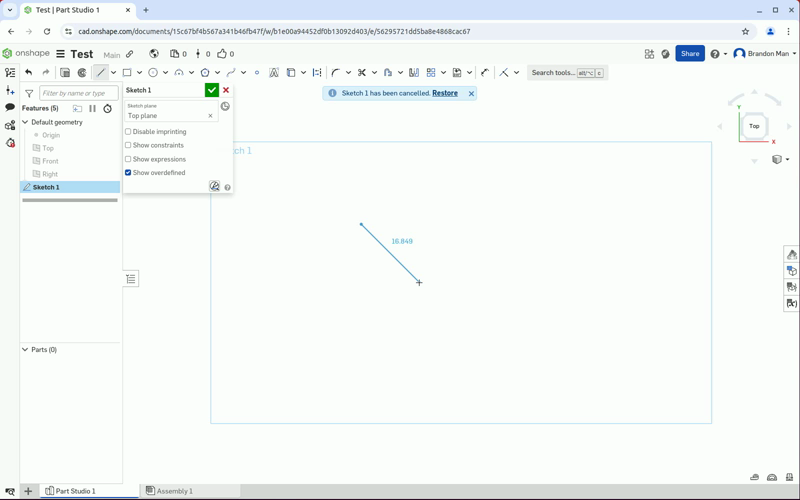
click(419, 282)
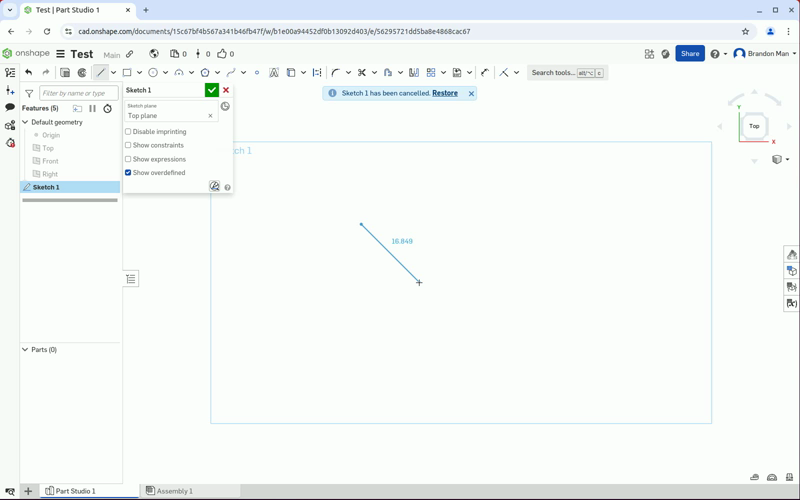
key_up(shift)
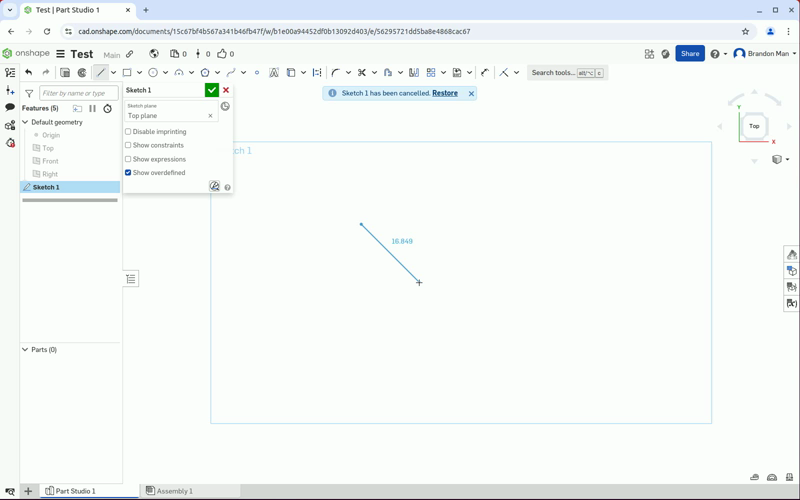
key_down(shift)
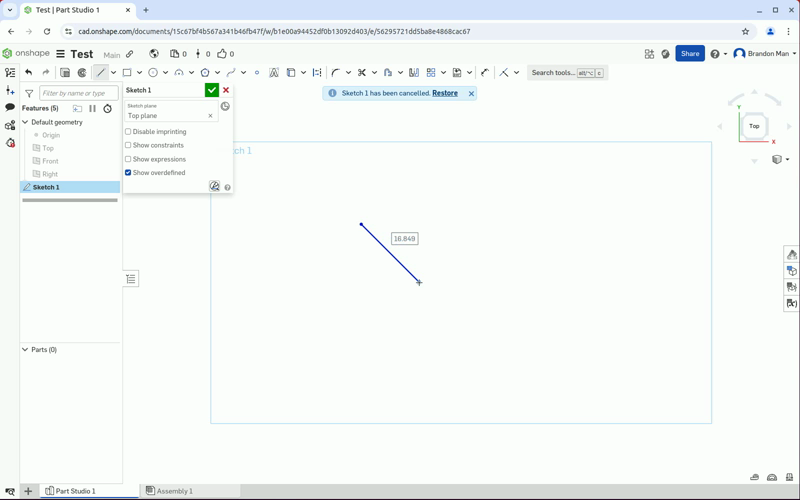
mouse_move(449, 282)
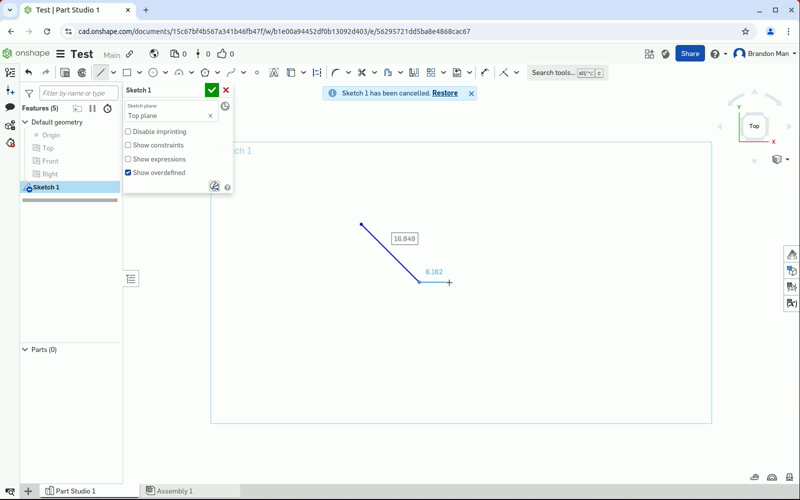
mouse_move(460, 282)
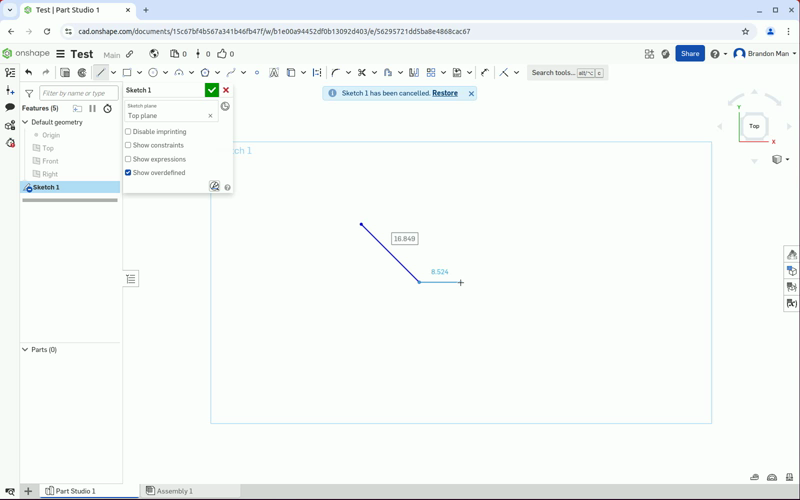
click(460, 282)
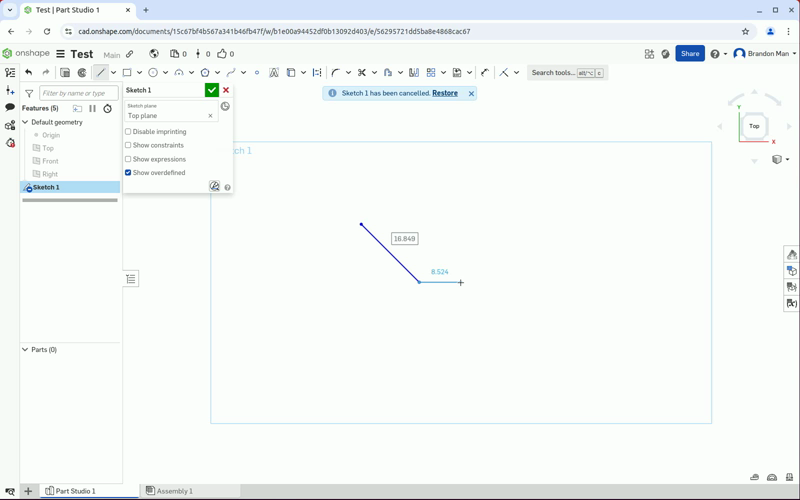
key_up(shift)
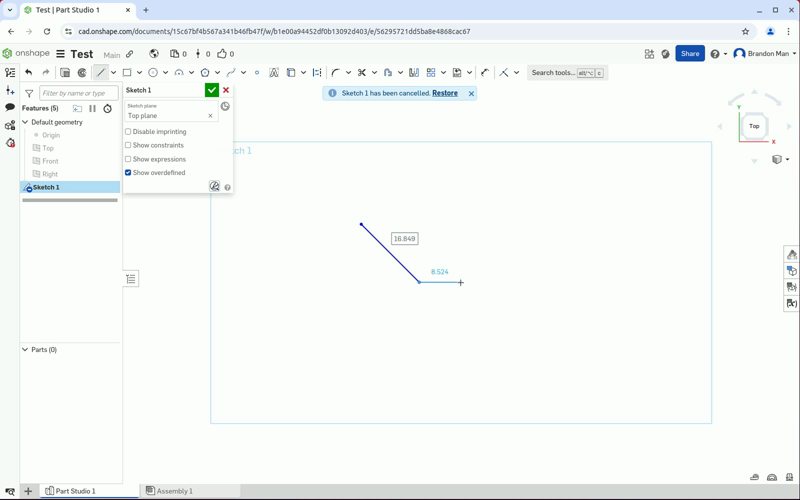
key_down(shift)
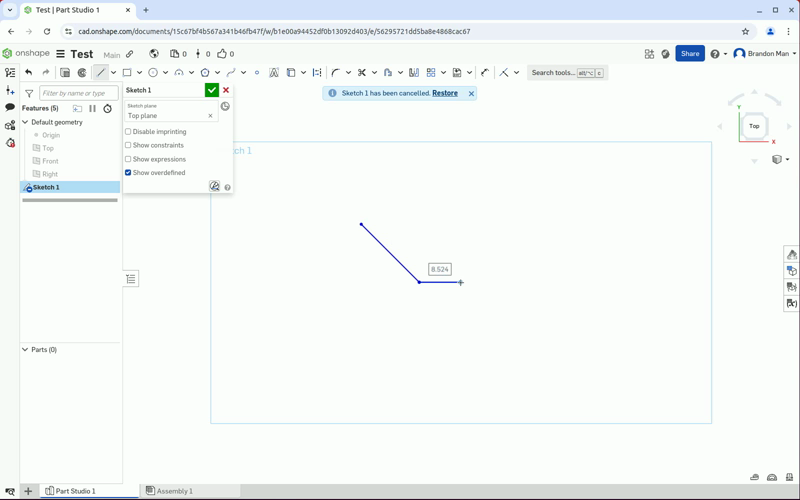
mouse_move(490, 282)
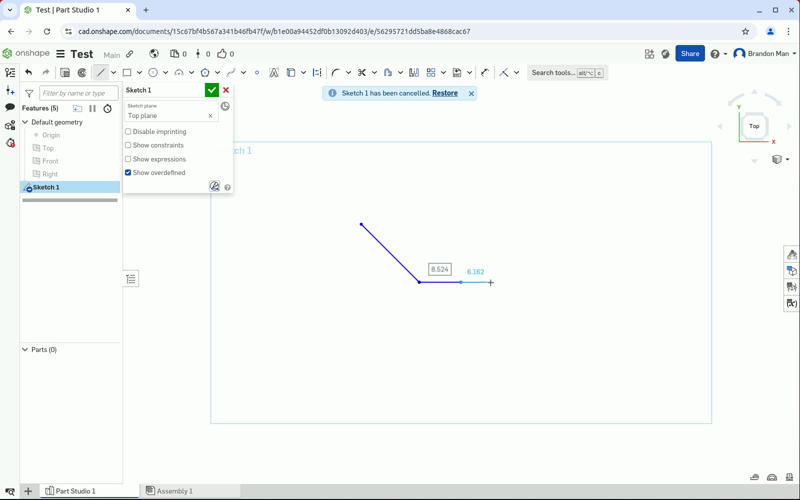
mouse_move(500, 282)
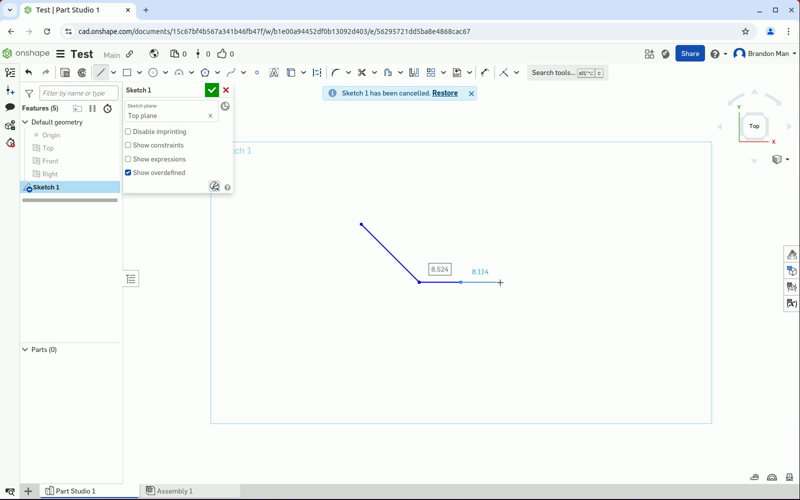
click(500, 282)
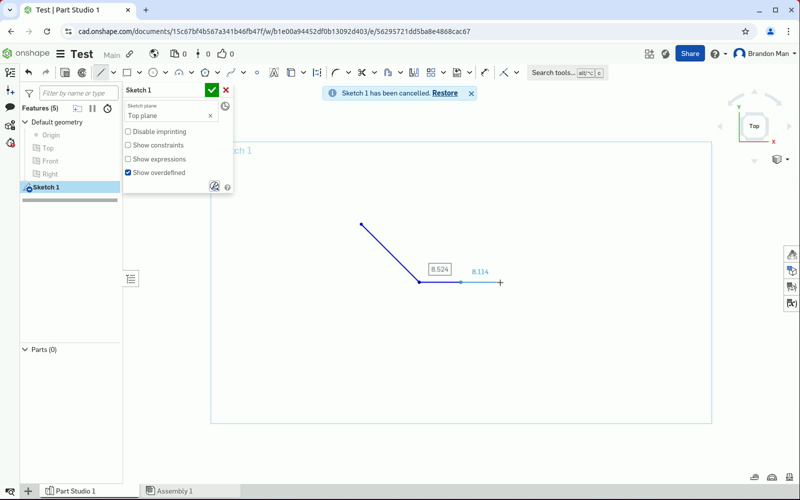
key_up(shift)
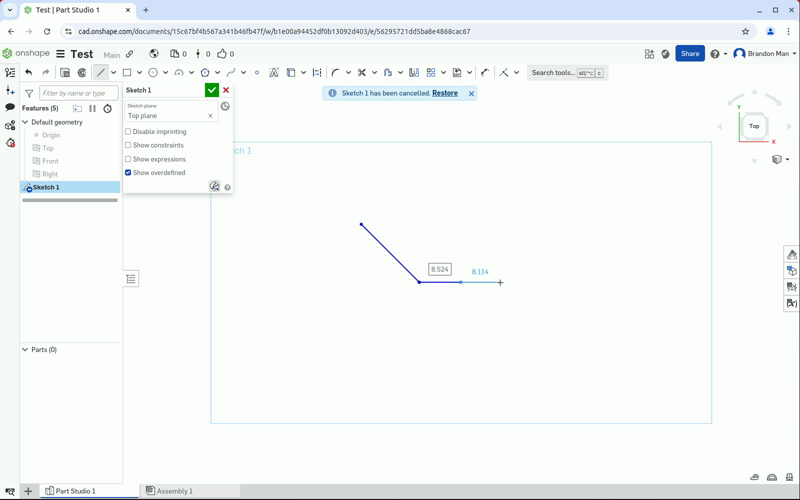
key_down(shift)
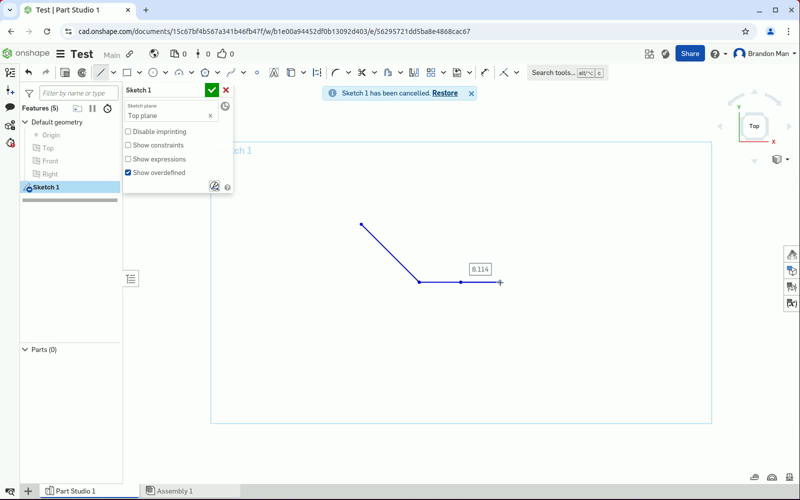
mouse_move(558, 224)
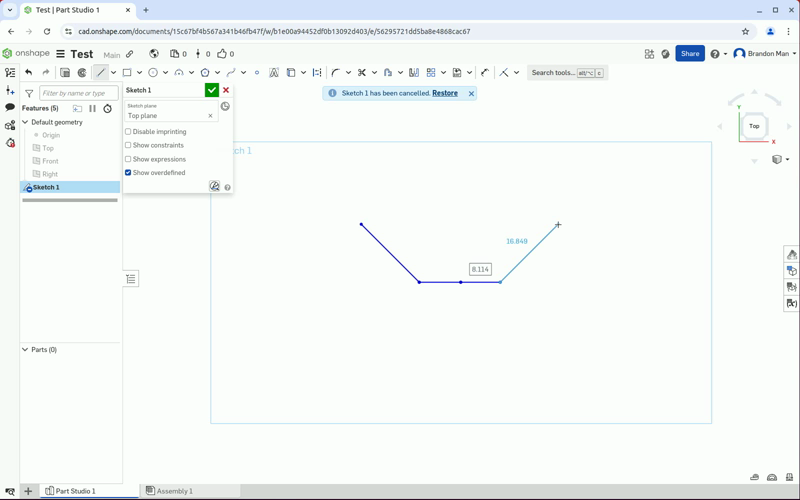
click(558, 224)
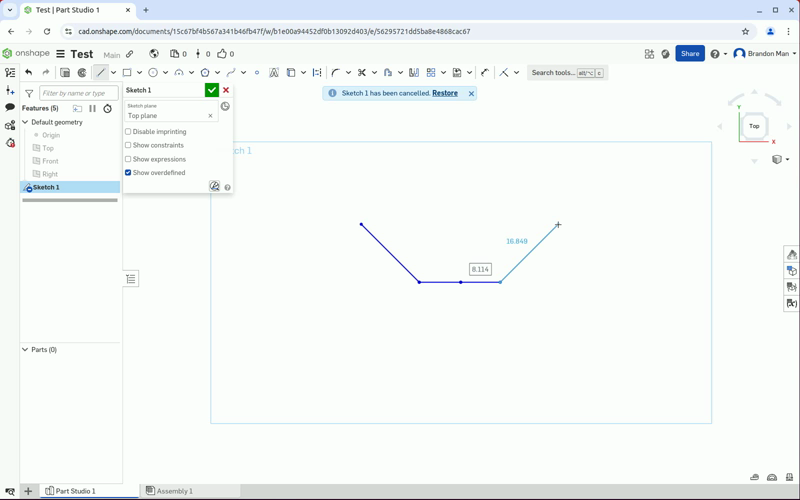
key_up(shift)
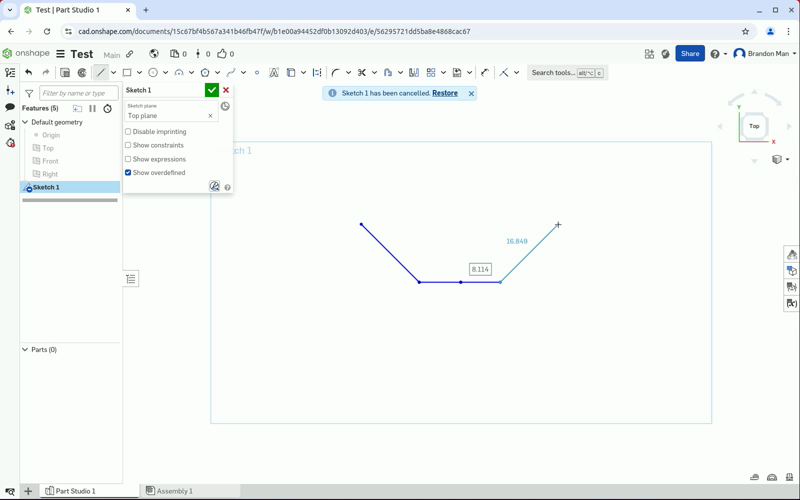
key_down(shift)
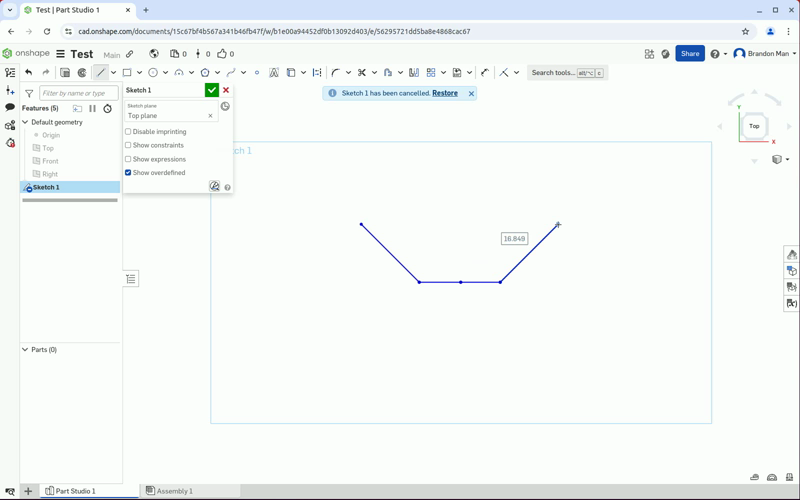
mouse_move(588, 224)
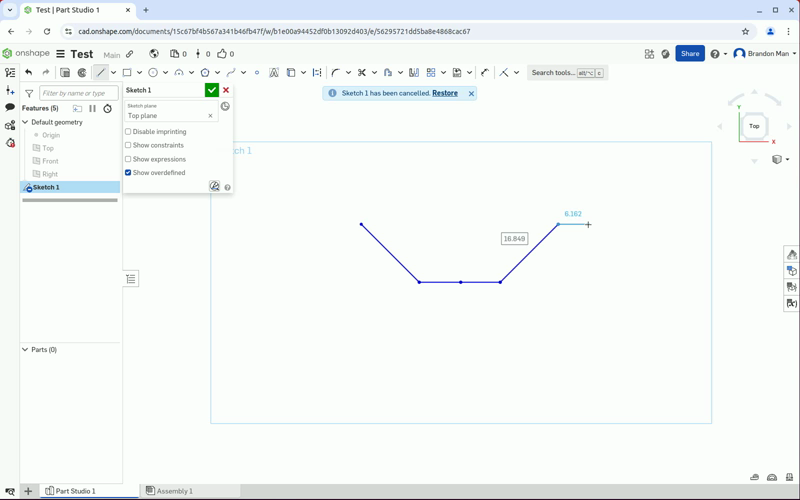
mouse_move(558, 222)
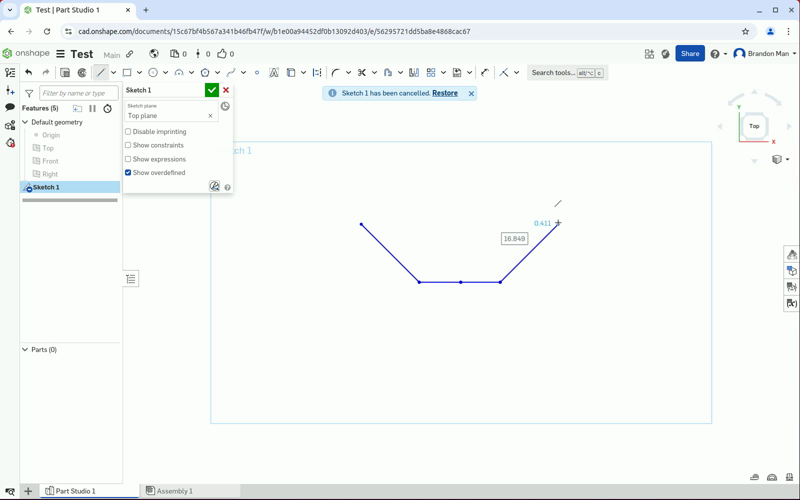
scroll(6)
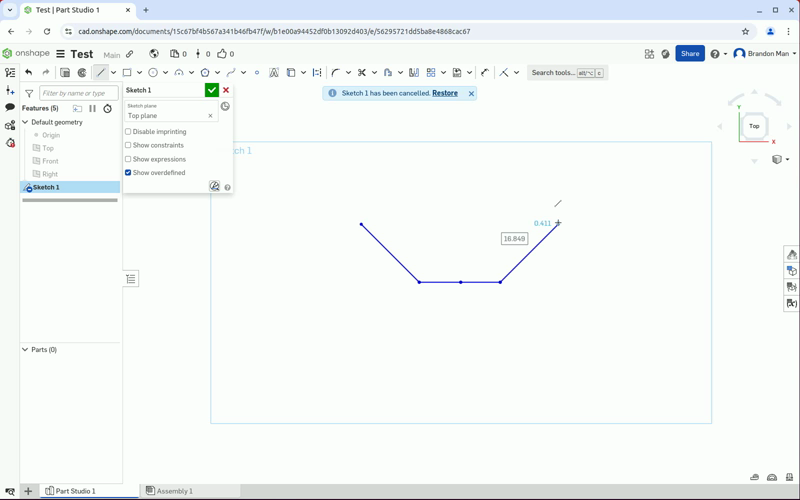
scroll(6)
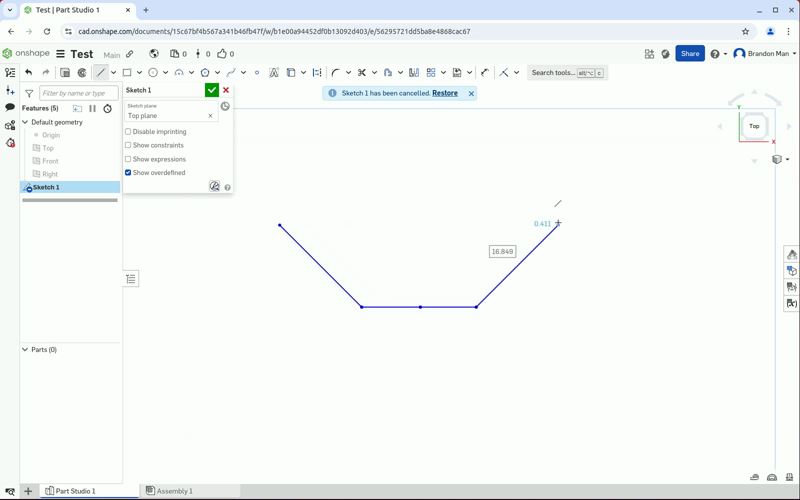
scroll(6)
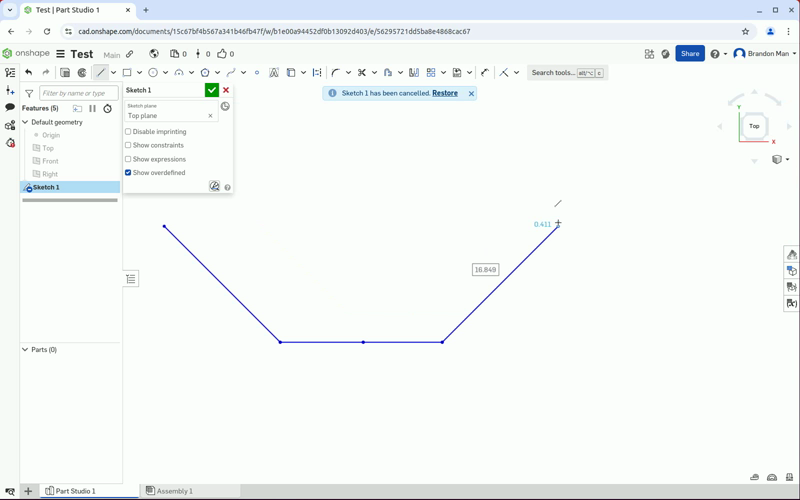
scroll(6)
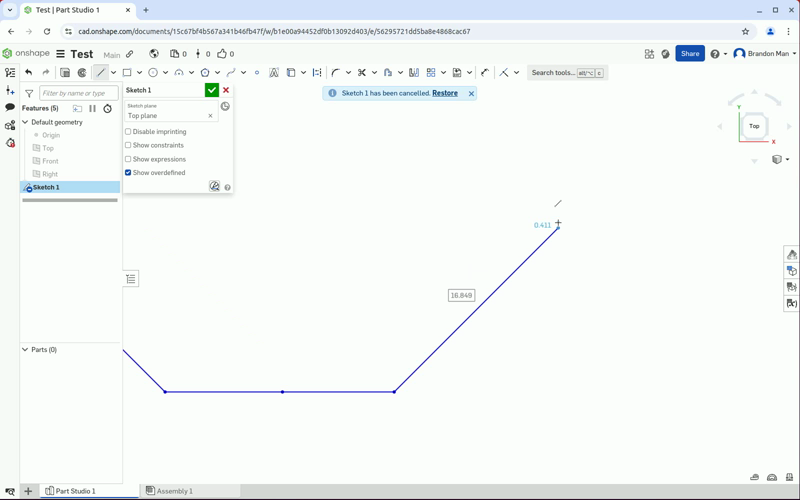
scroll(6)
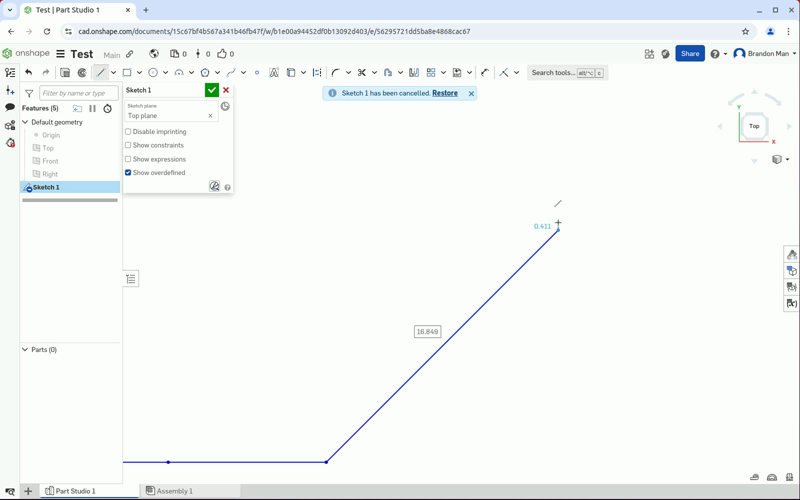
scroll(6)
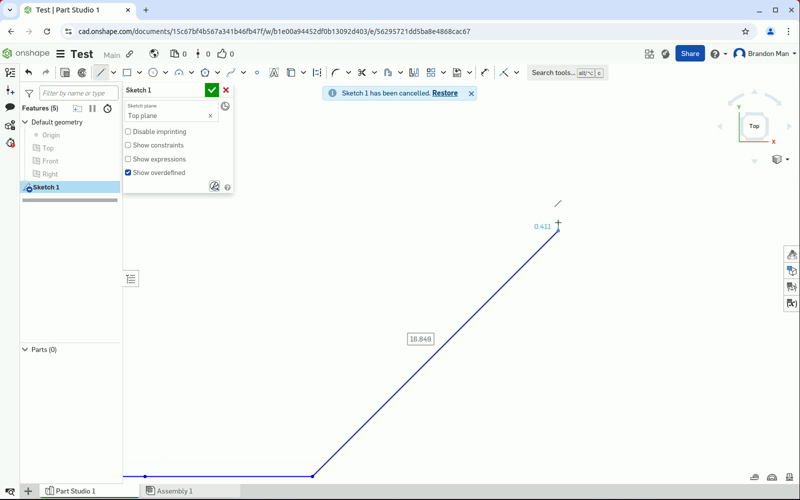
scroll(6)
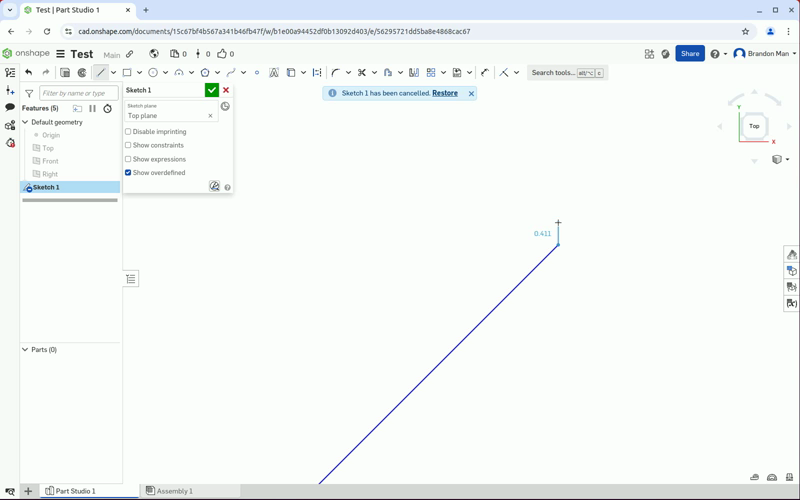
click(558, 222)
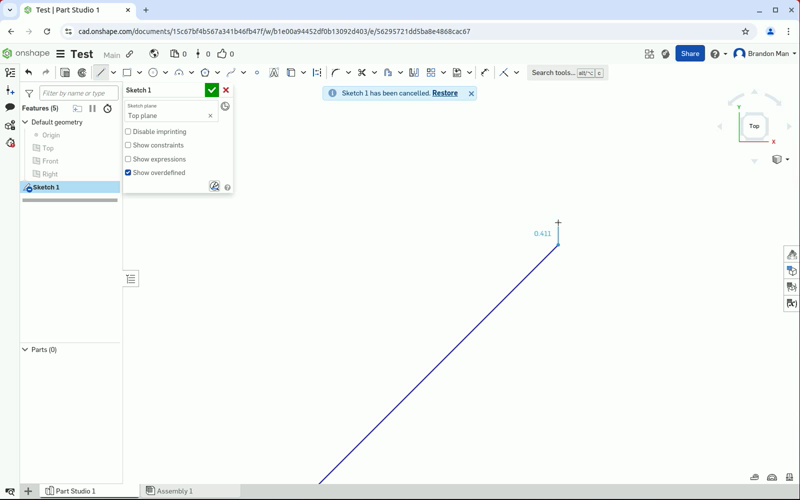
scroll(-6)
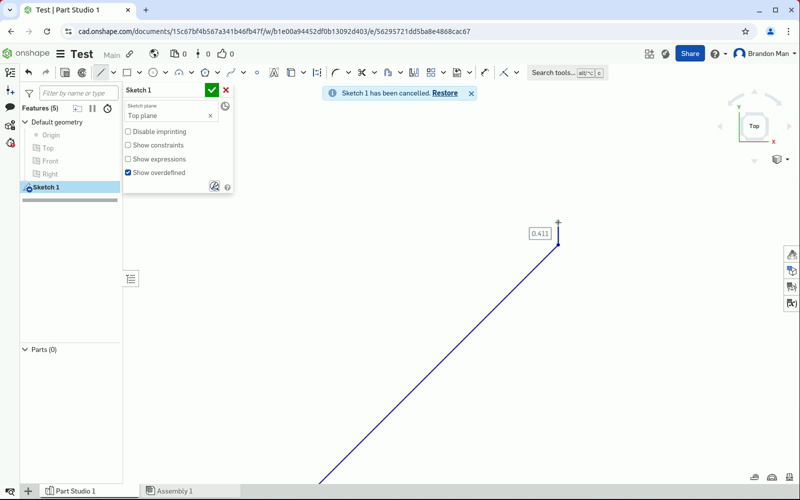
scroll(-6)
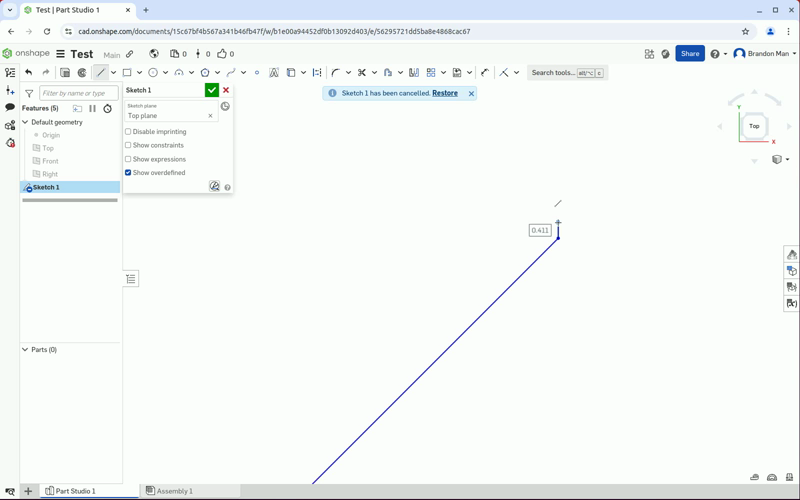
scroll(-6)
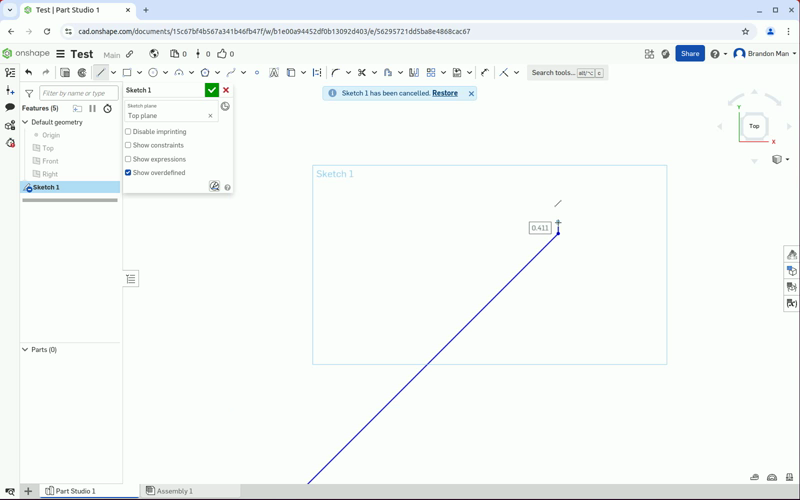
scroll(-6)
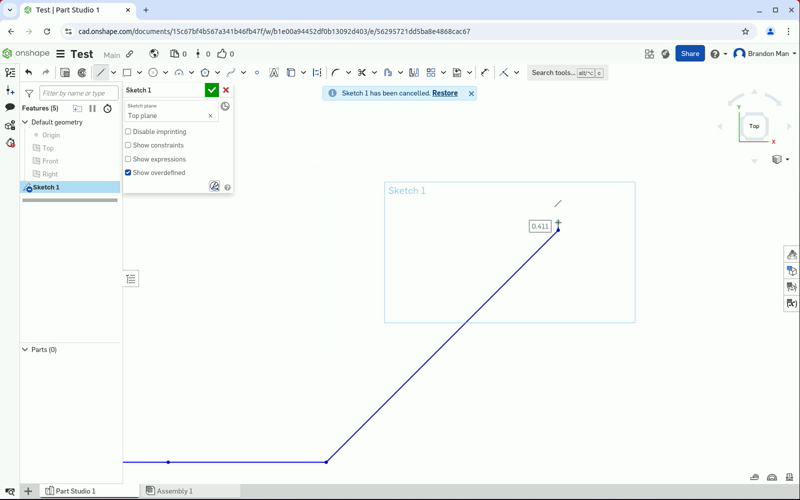
scroll(-6)
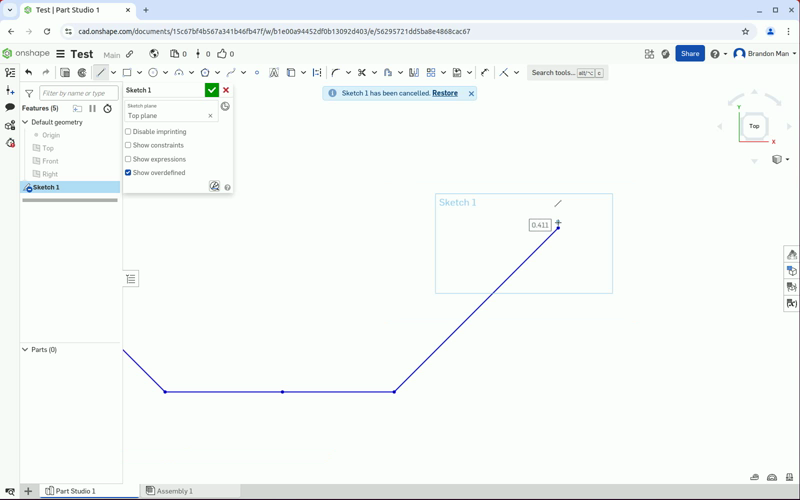
scroll(-6)
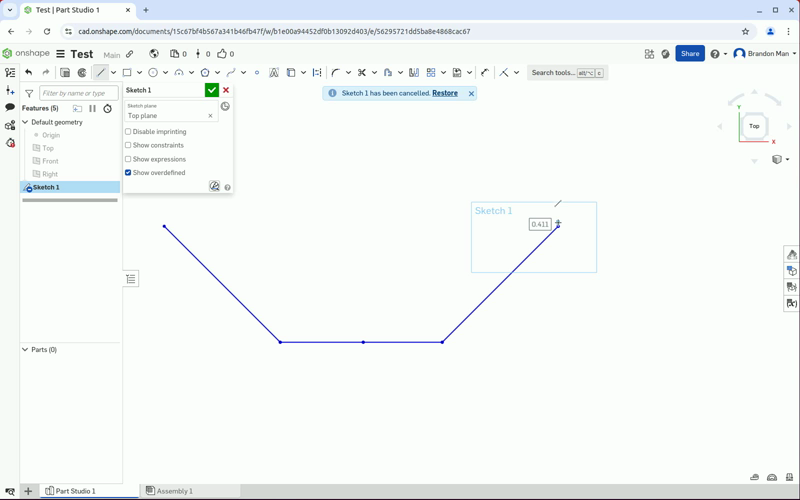
scroll(-6)
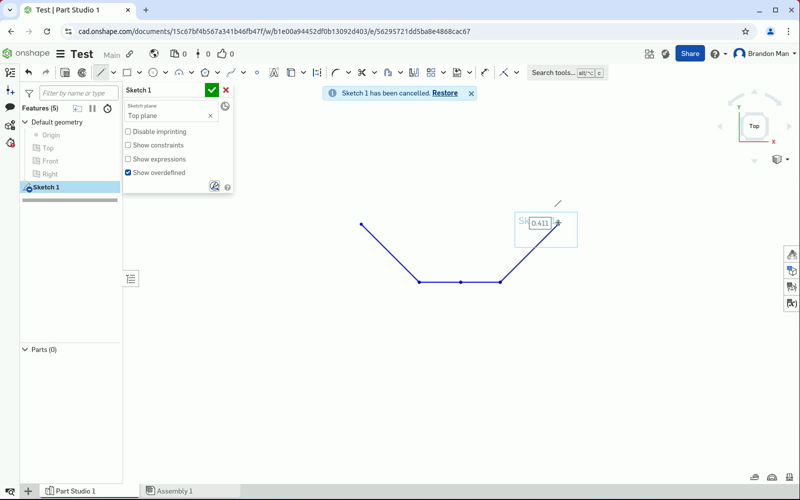
key_up(shift)
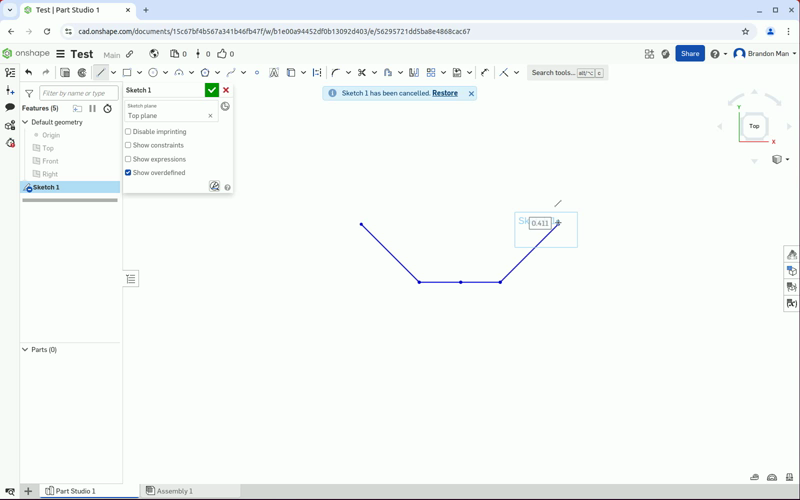
key_down(shift)
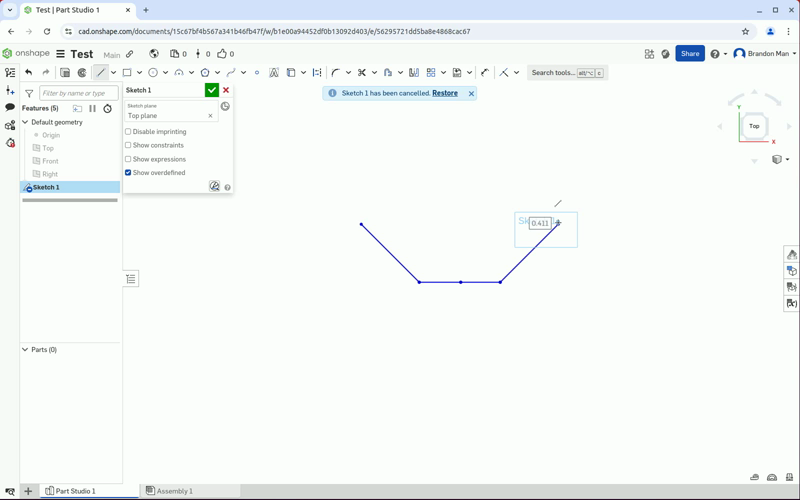
mouse_move(506, 170)
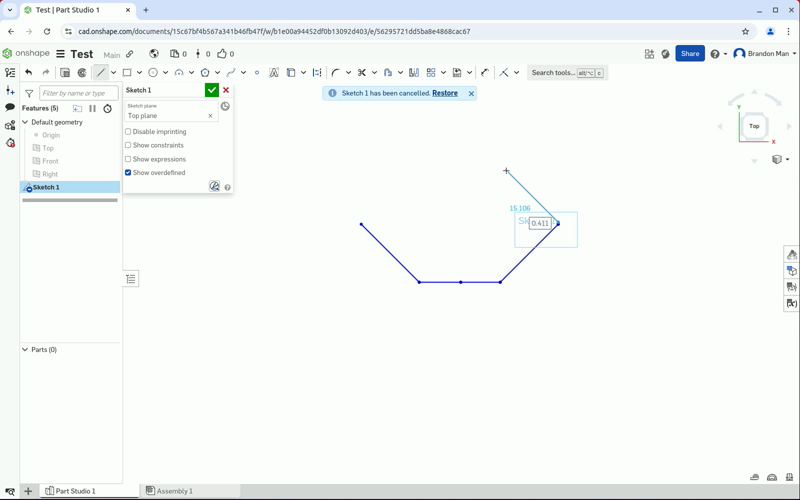
click(506, 170)
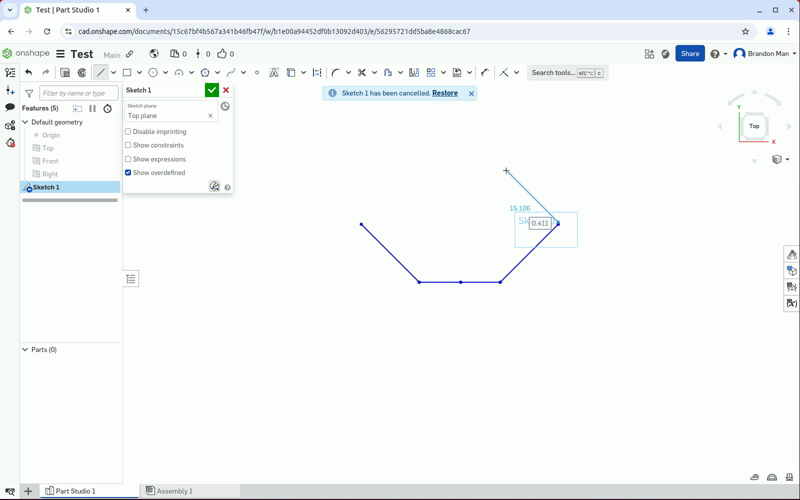
key_up(shift)
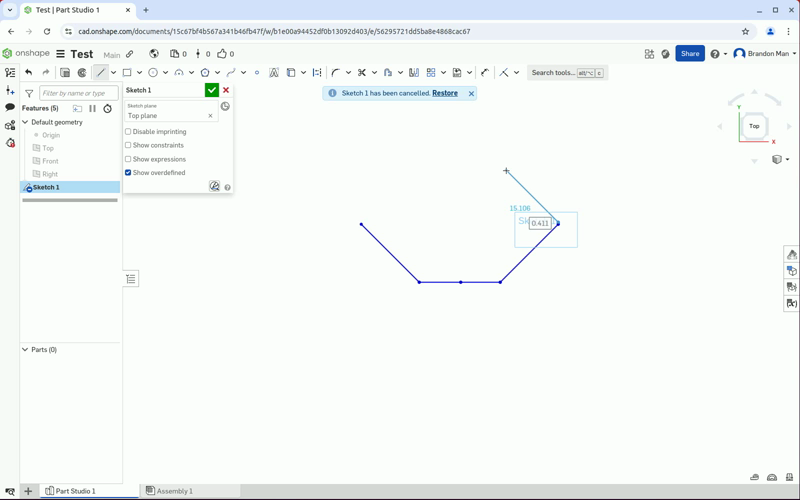
key_down(shift)
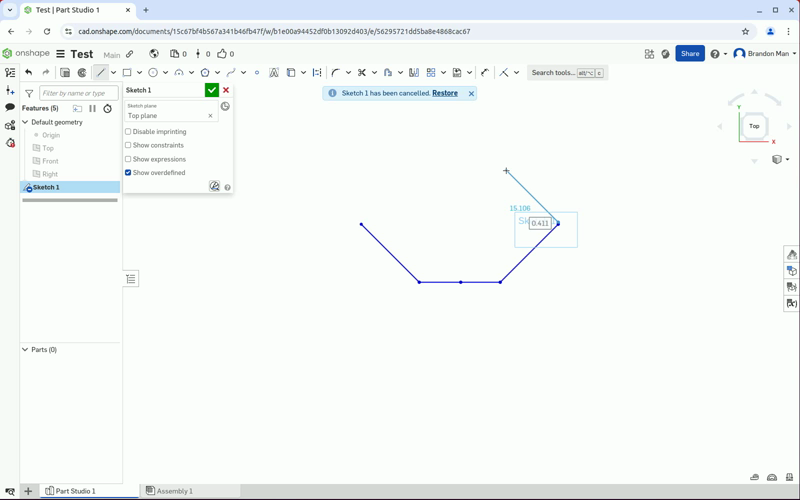
mouse_move(413, 170)
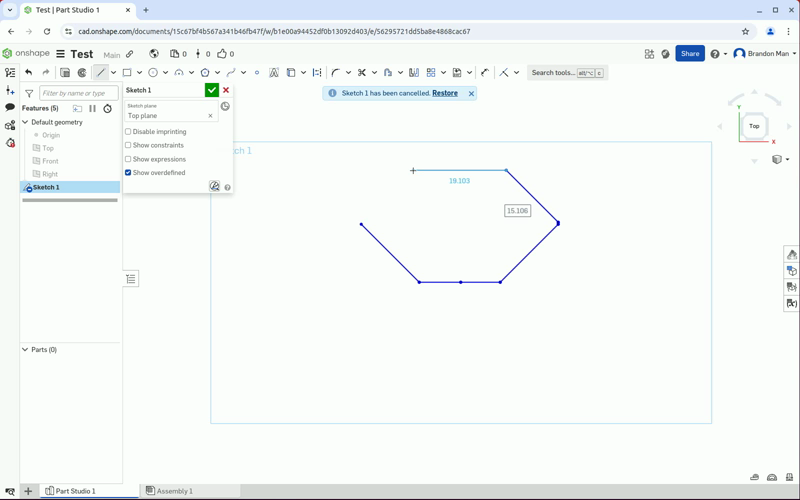
click(413, 170)
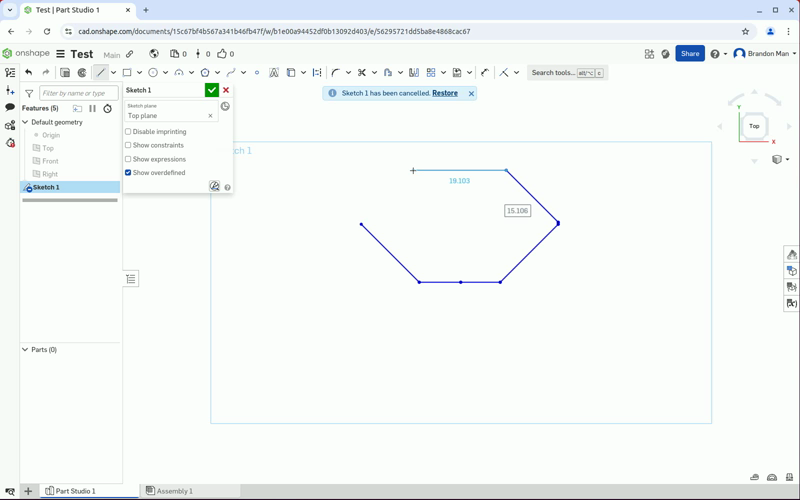
key_up(shift)
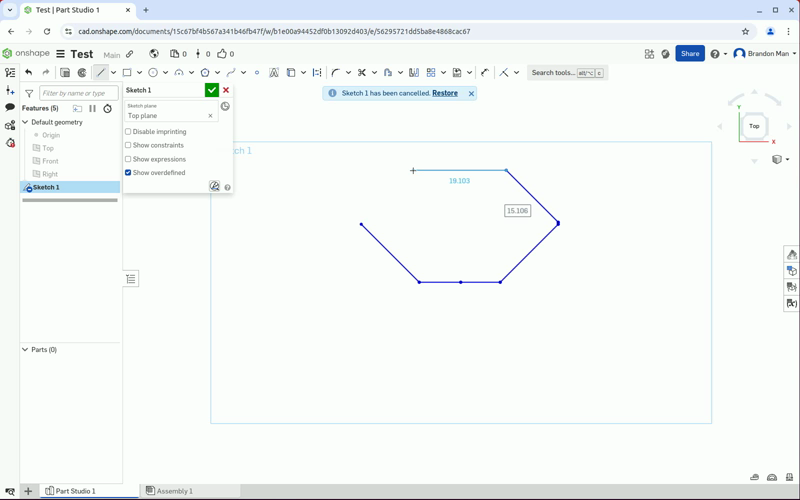
key_down(shift)
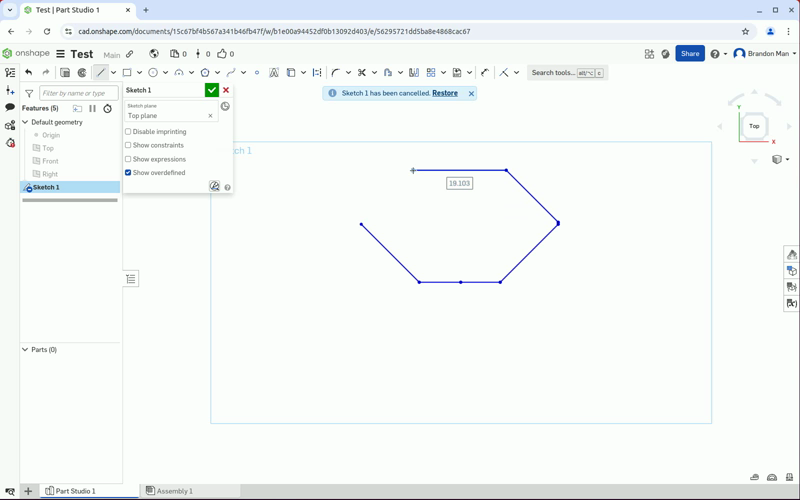
mouse_move(361, 222)
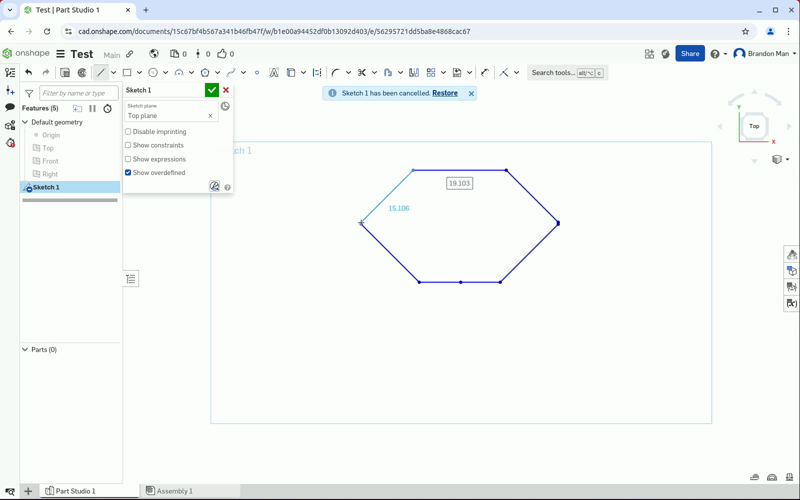
scroll(6)
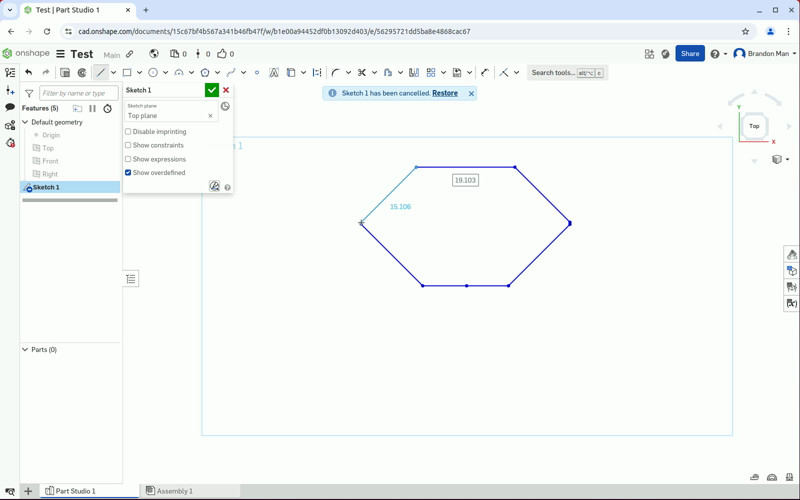
scroll(6)
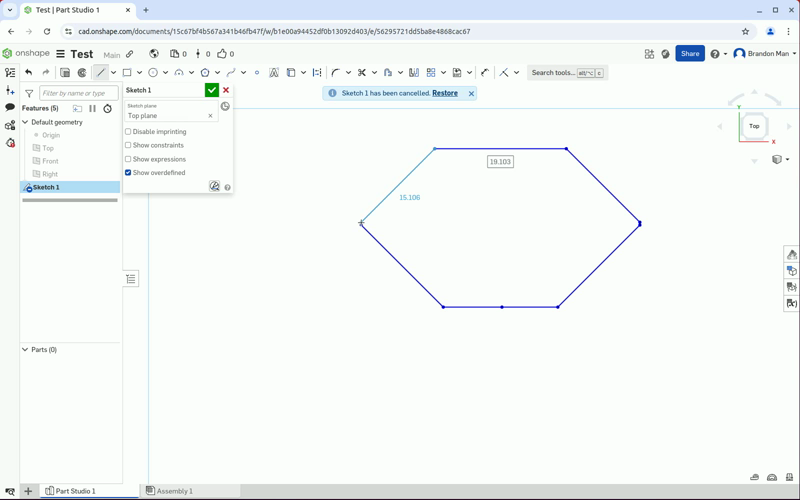
scroll(6)
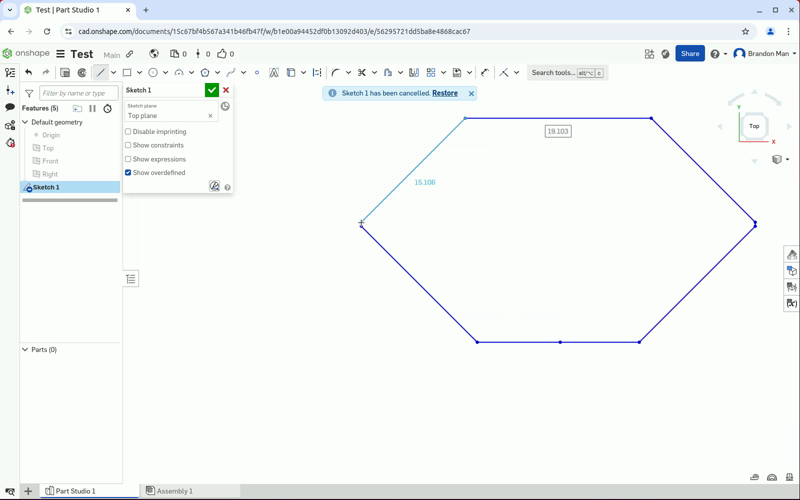
scroll(6)
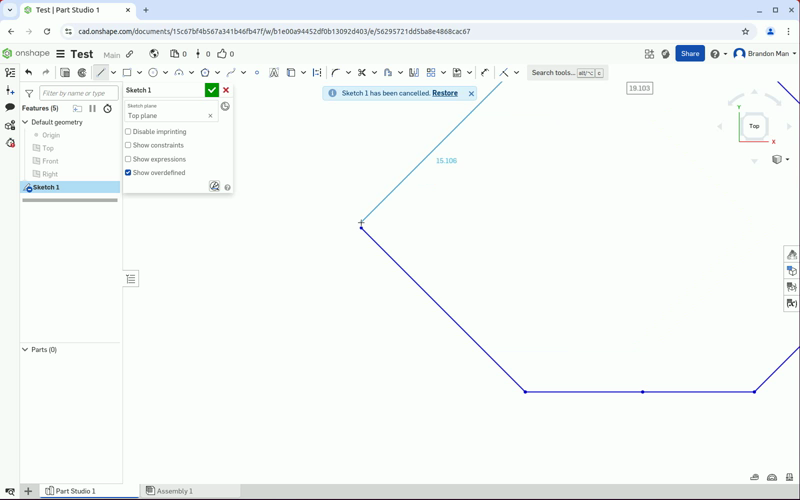
scroll(6)
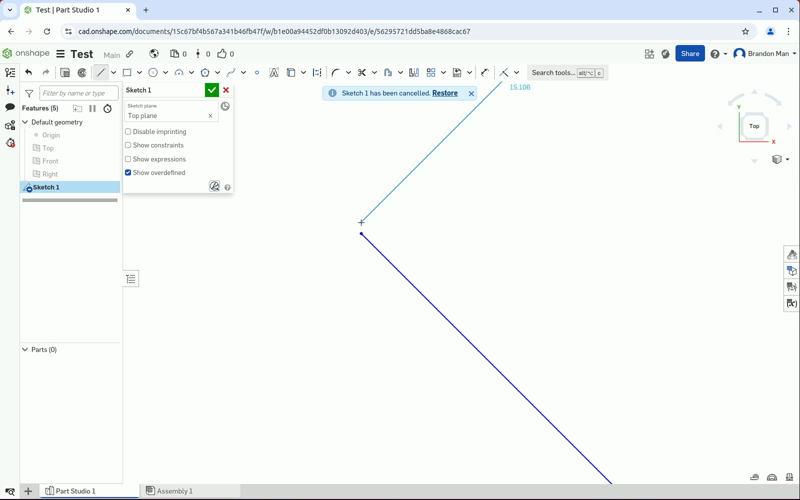
scroll(6)
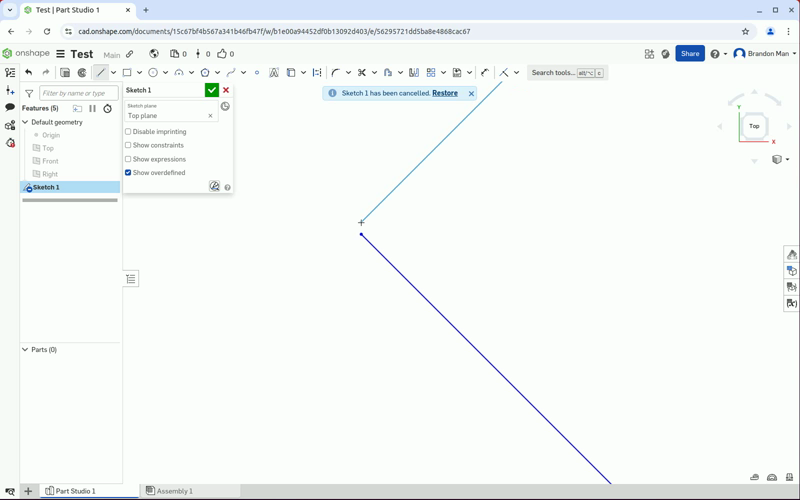
scroll(6)
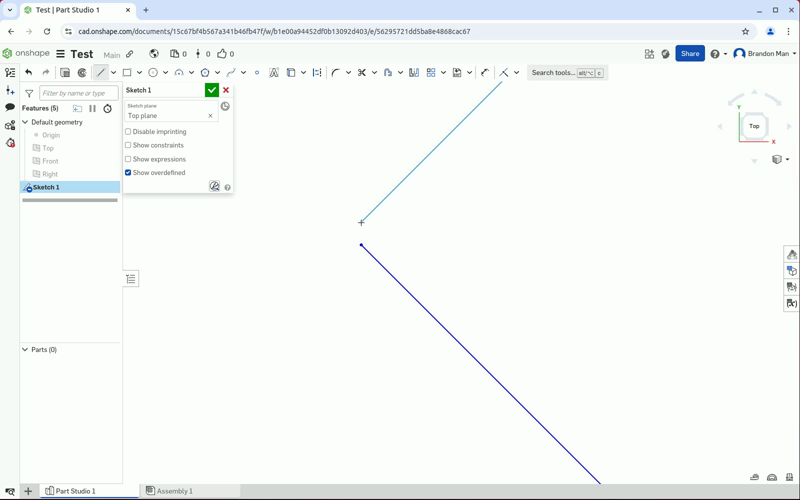
click(361, 222)
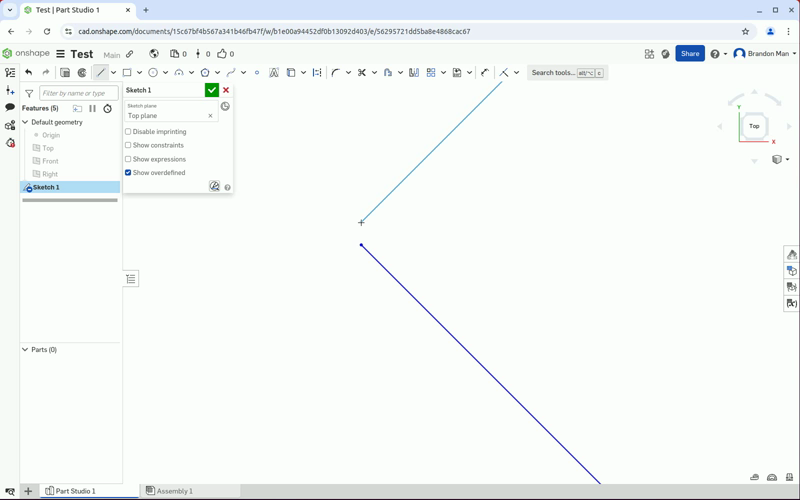
scroll(-6)
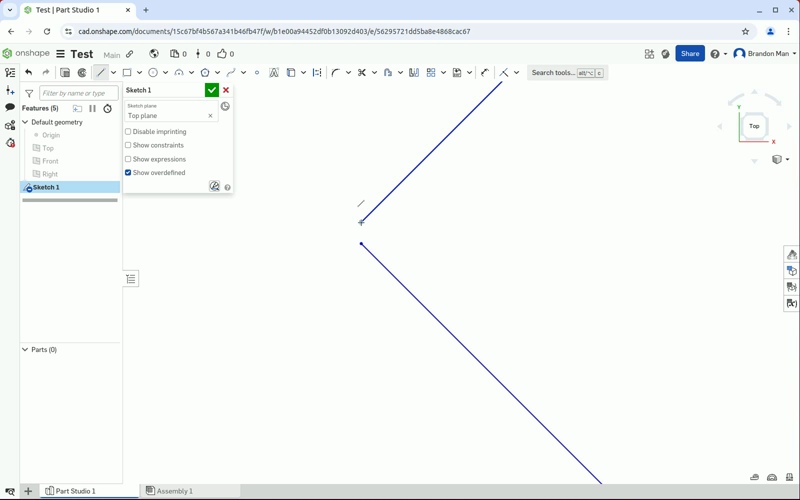
scroll(-6)
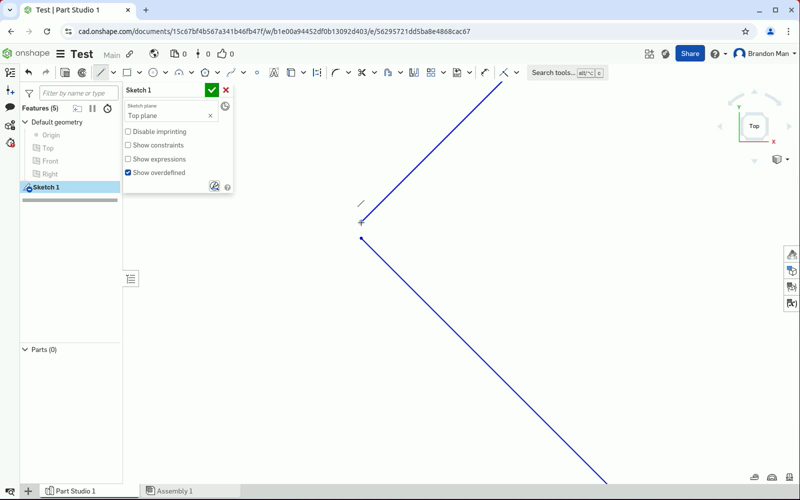
scroll(-6)
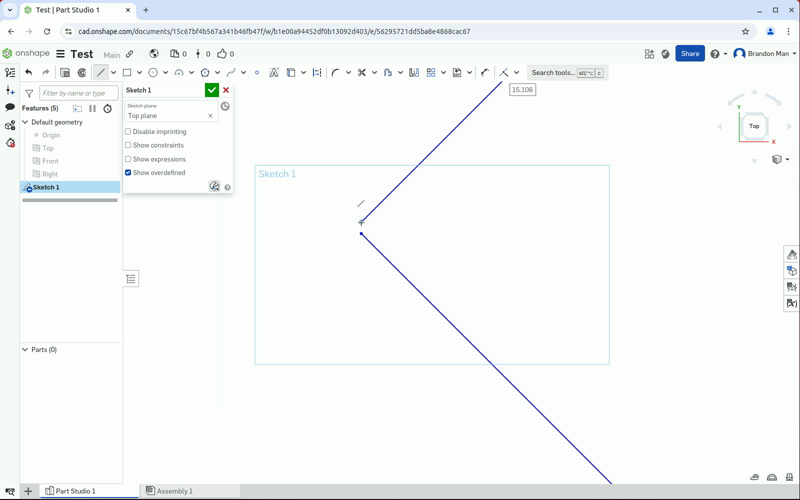
scroll(-6)
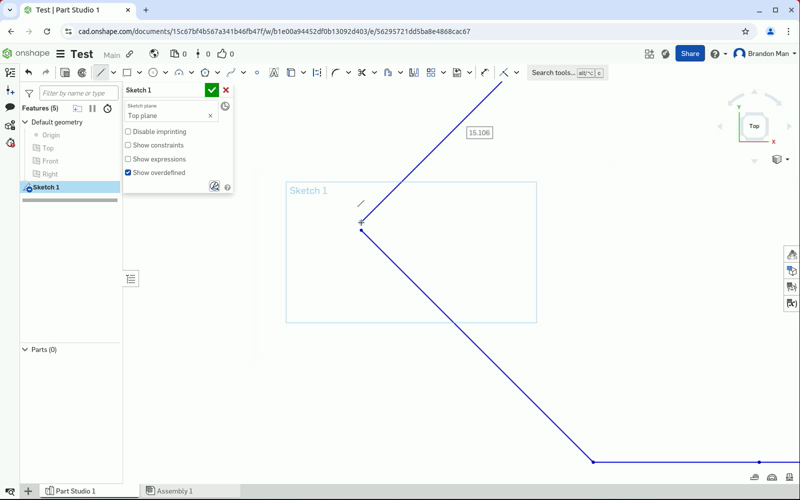
scroll(-6)
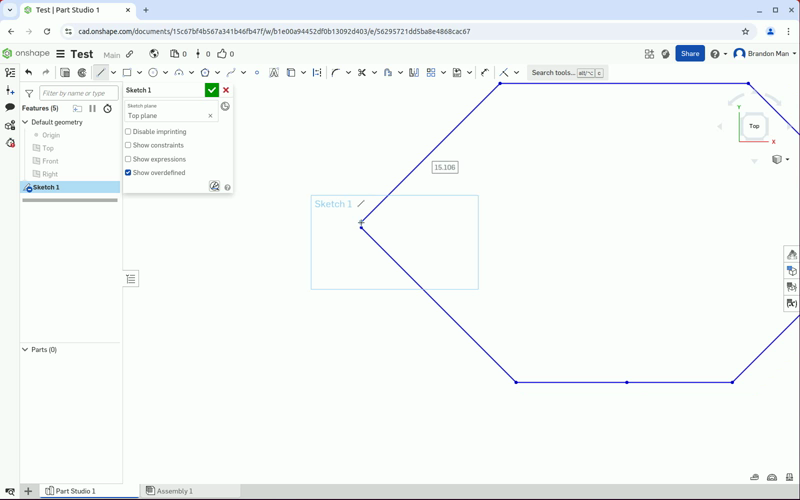
scroll(-6)
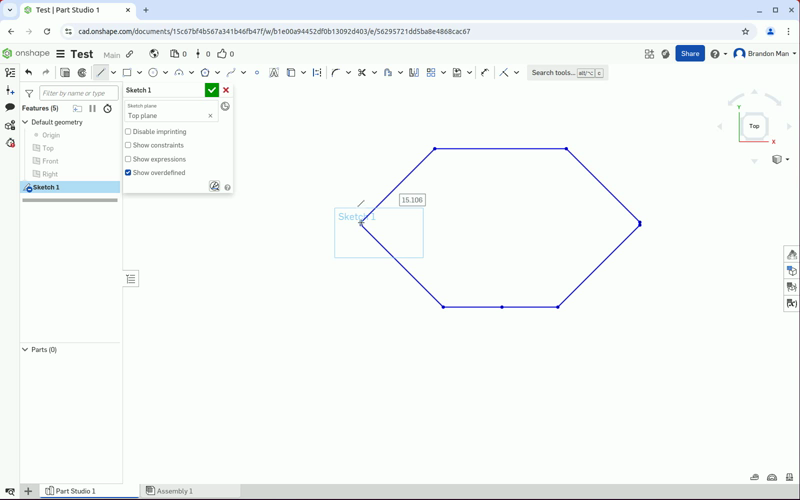
scroll(-6)
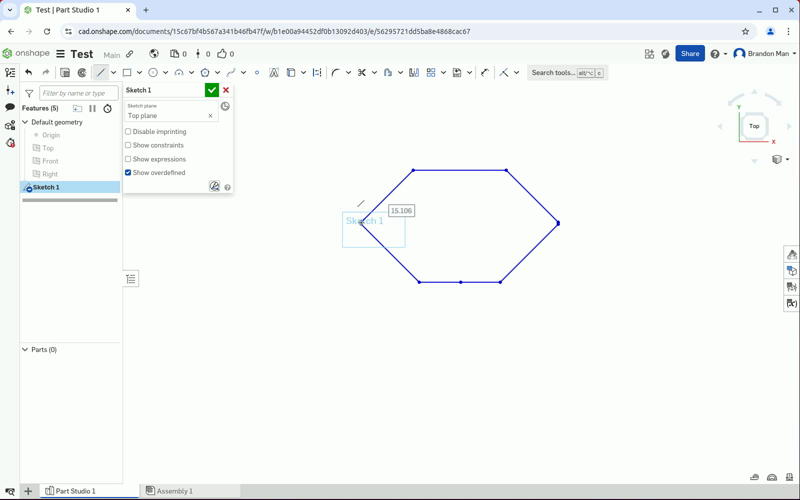
key_up(shift)
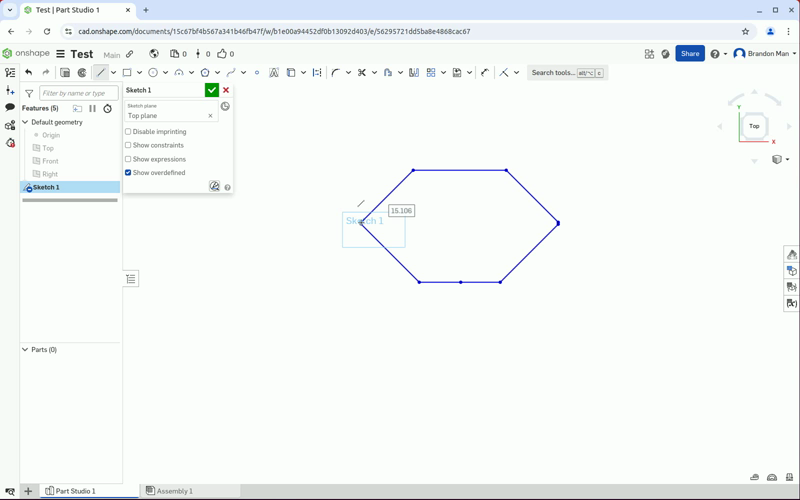
mouse_move(391, 222)
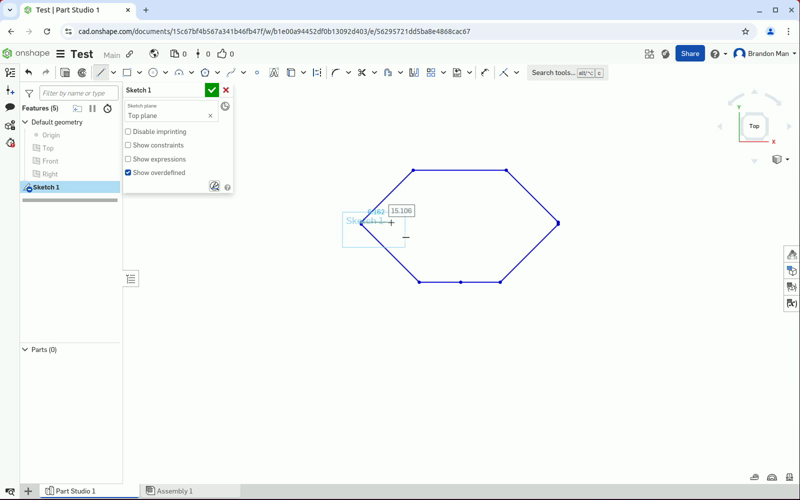
key_down(shift)
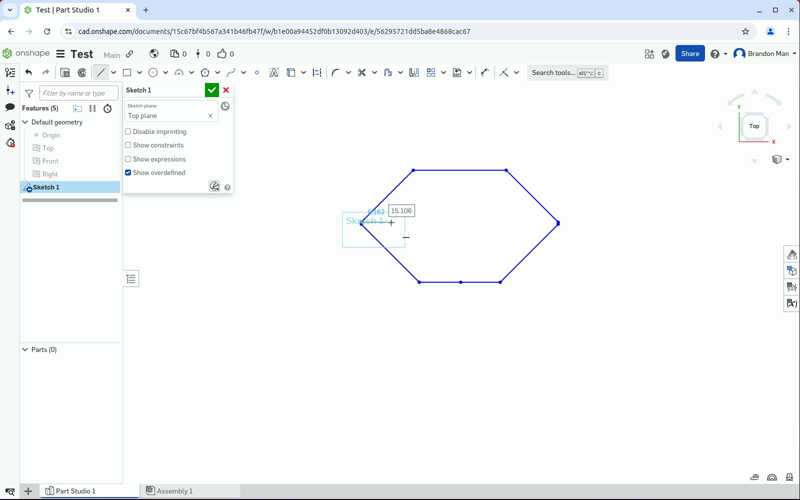
mouse_move(361, 224)
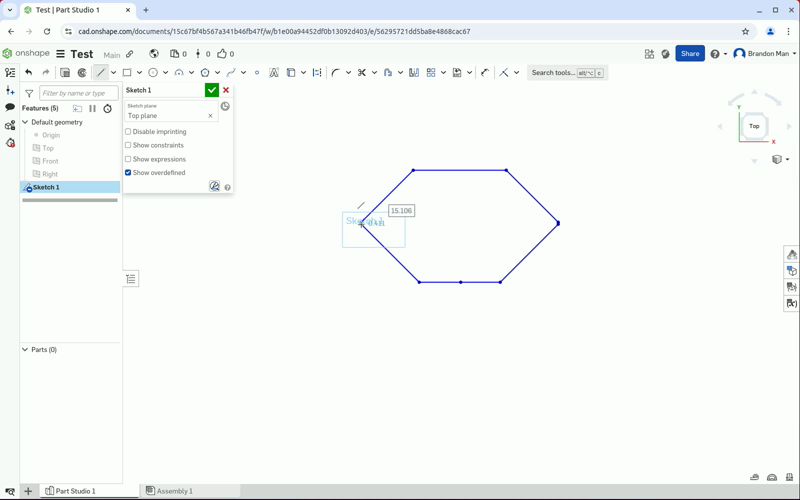
scroll(6)
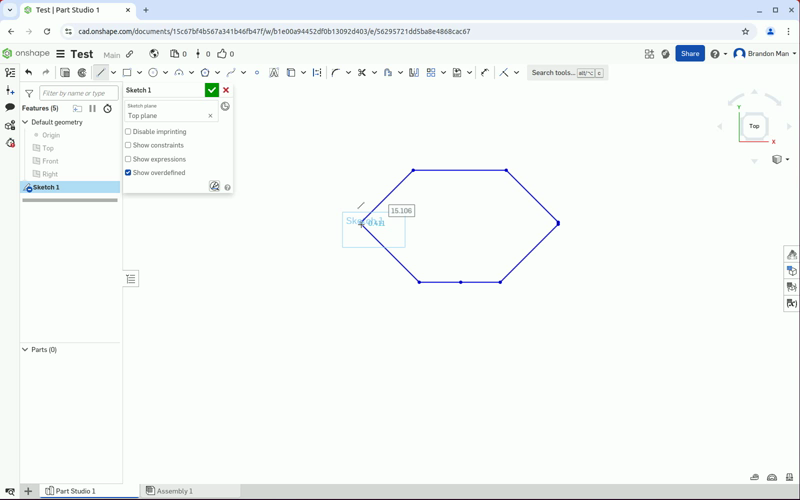
scroll(6)
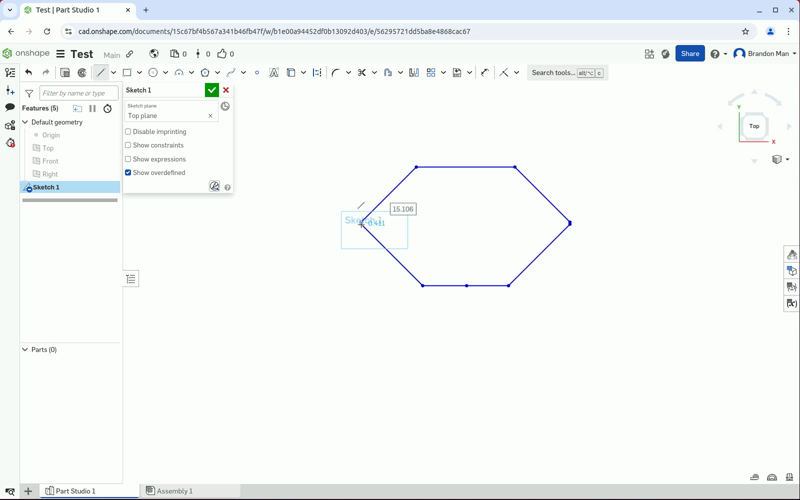
scroll(6)
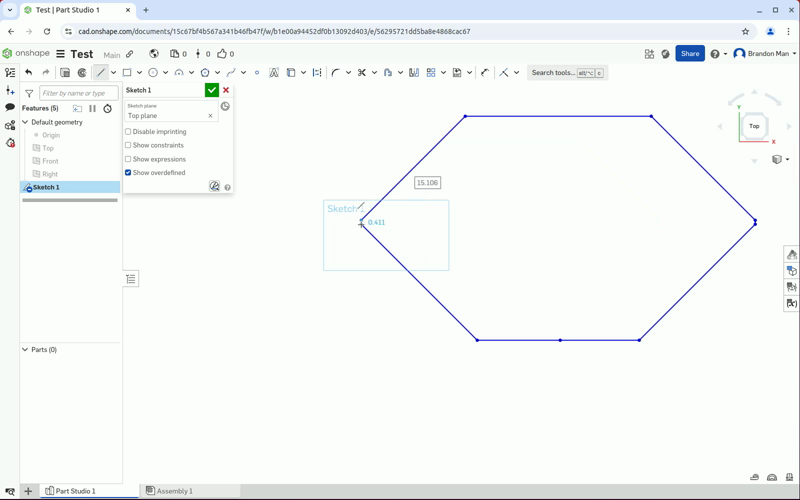
scroll(6)
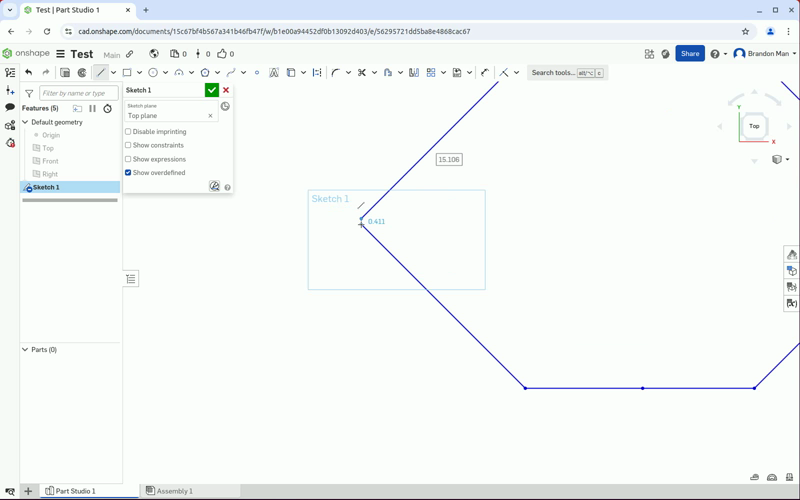
scroll(6)
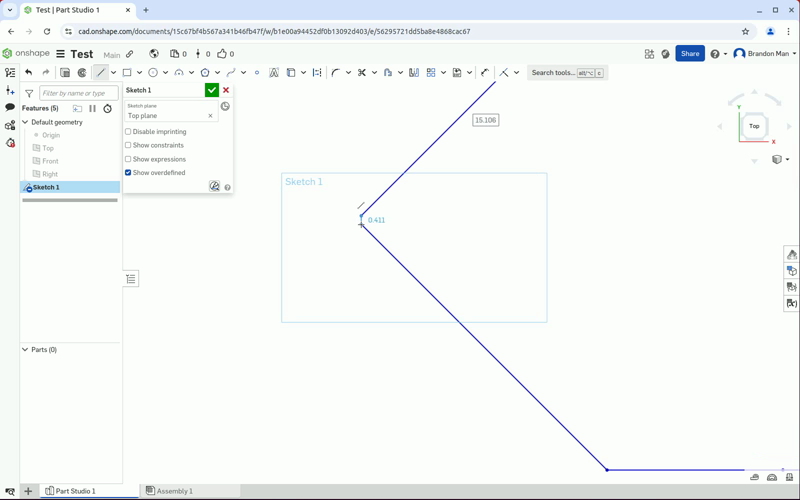
scroll(6)
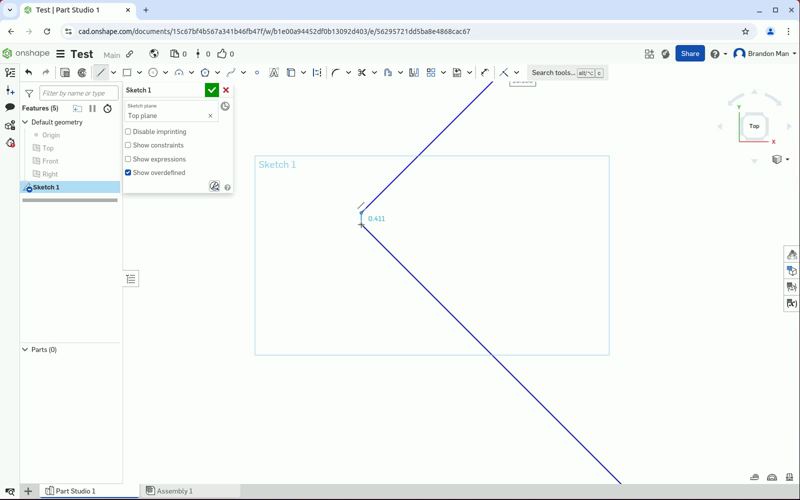
scroll(6)
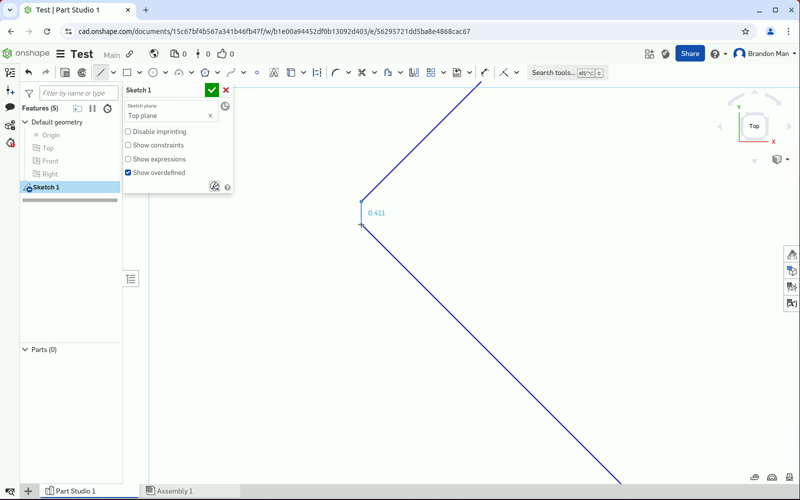
key_up(shift)
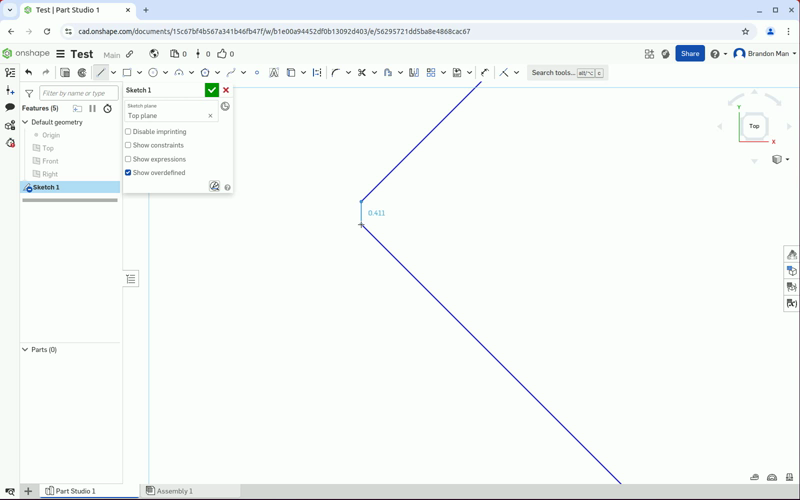
click(361, 224)
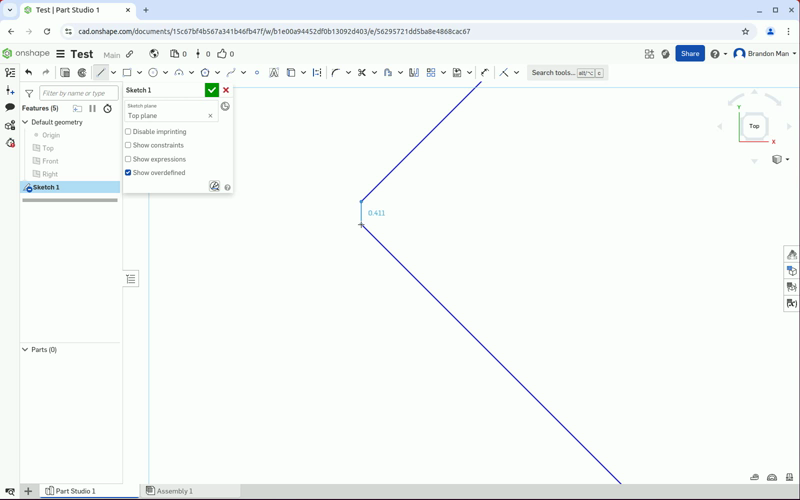
scroll(-6)
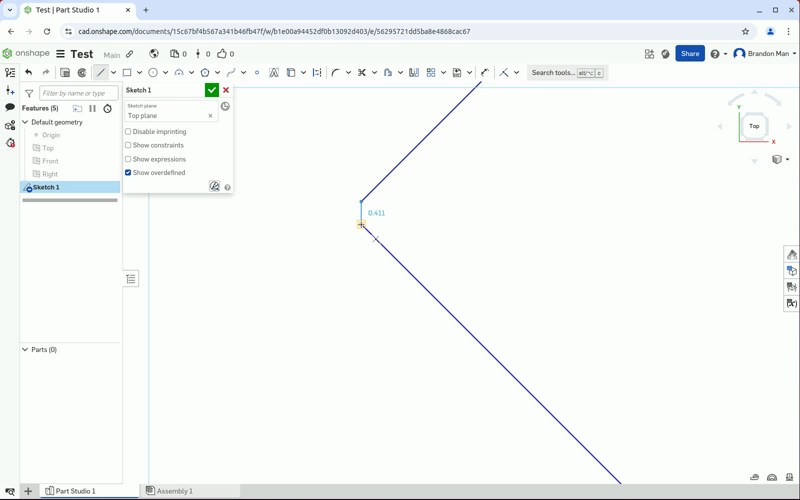
scroll(-6)
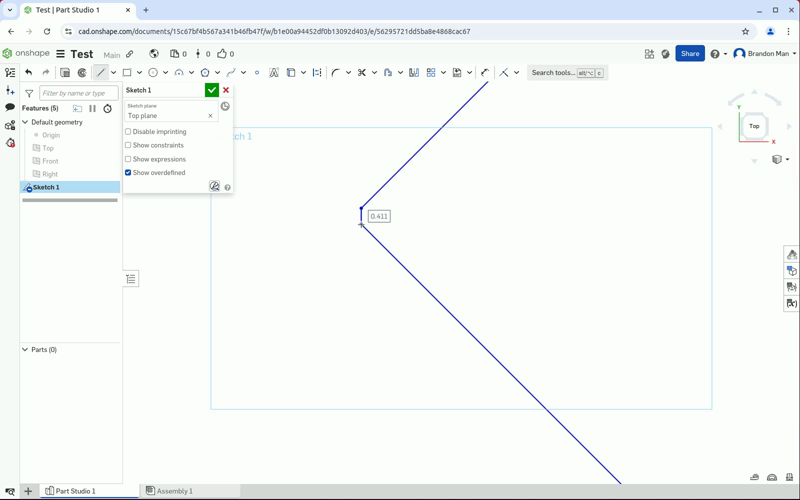
scroll(-6)
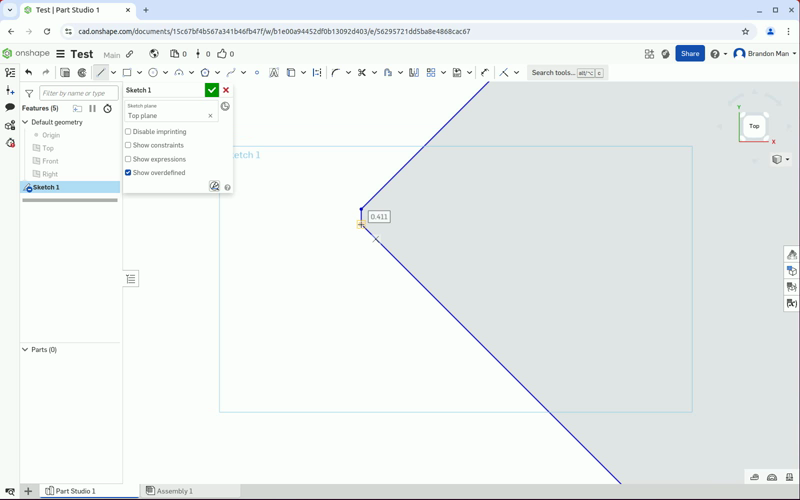
scroll(-6)
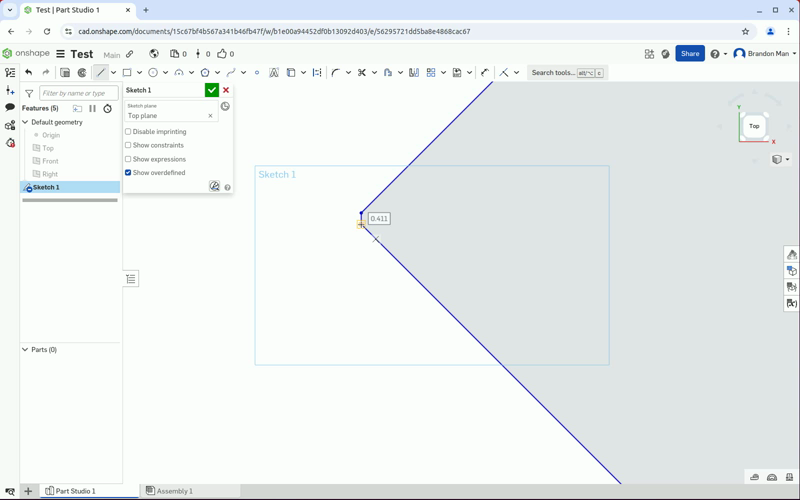
scroll(-6)
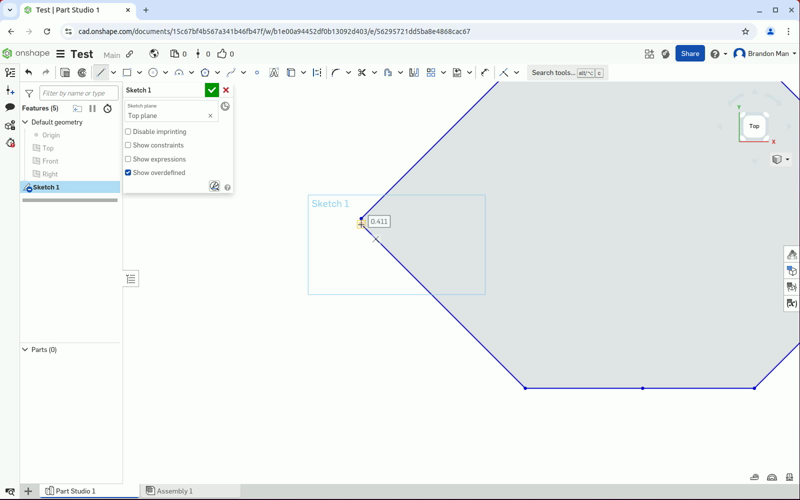
scroll(-6)
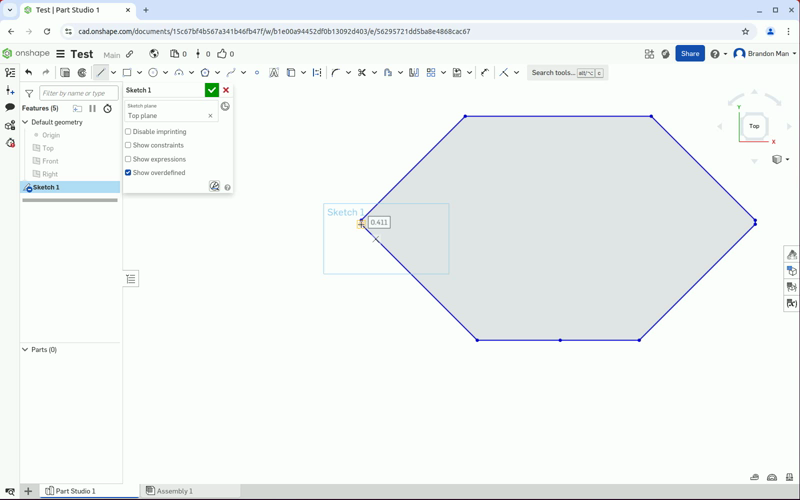
scroll(-6)
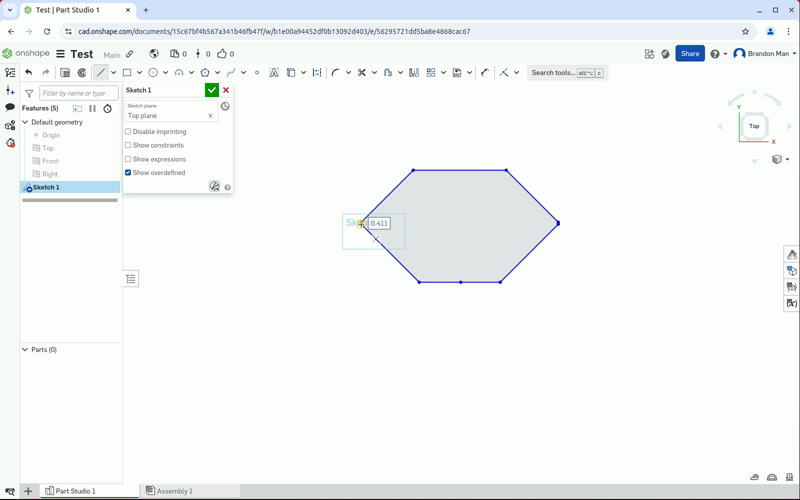
key(esc)
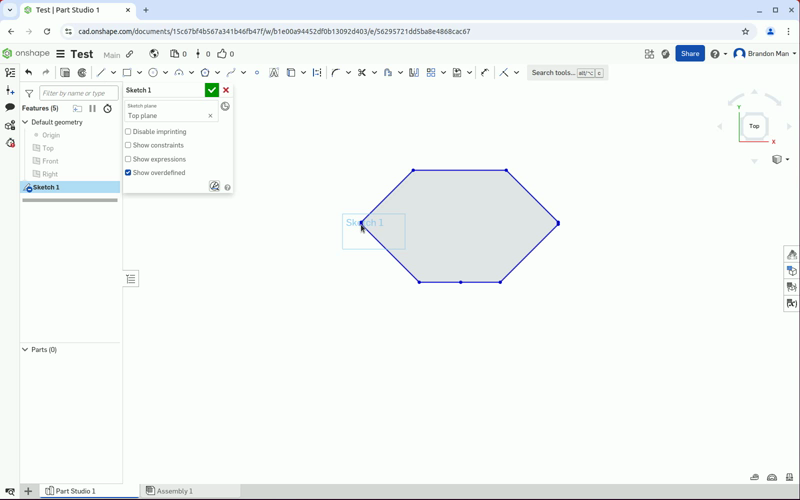
mouse_move(436, 194)
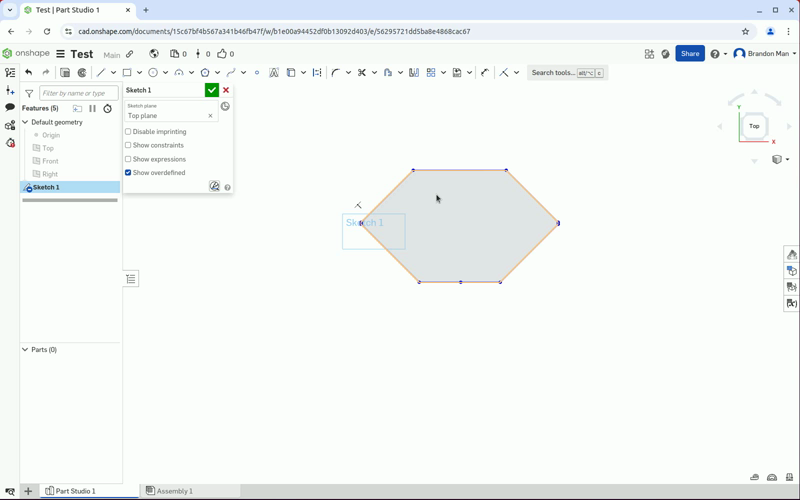
click(436, 194)
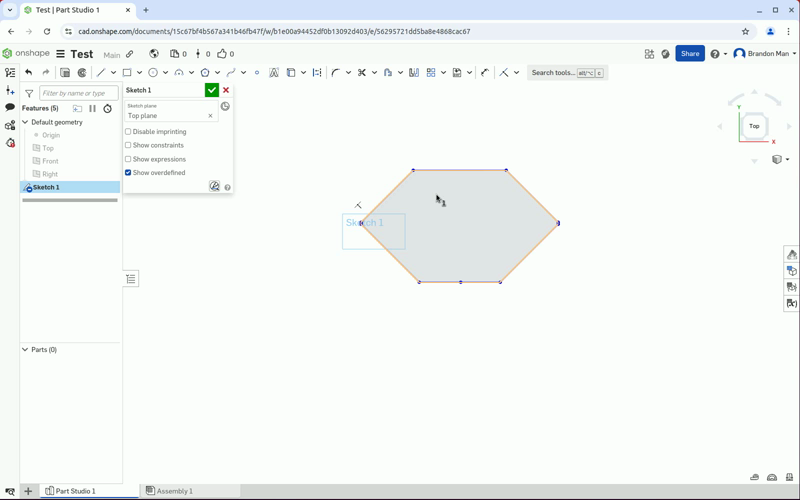
mouse_move(73, 352)
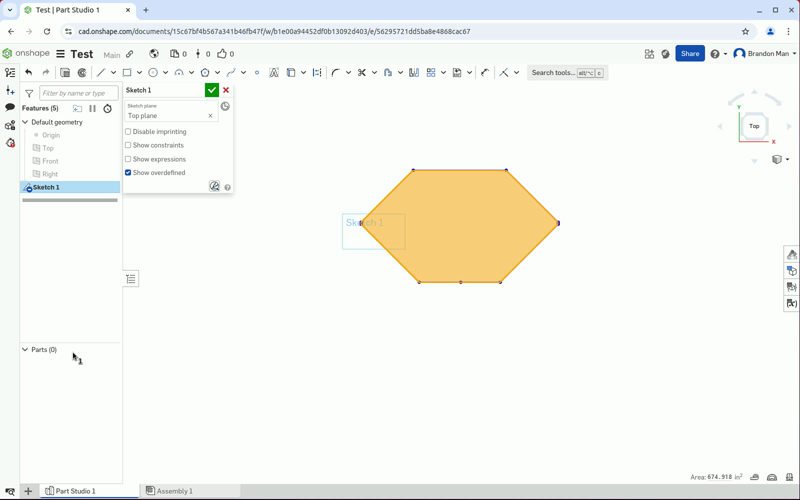
key(shift+y)
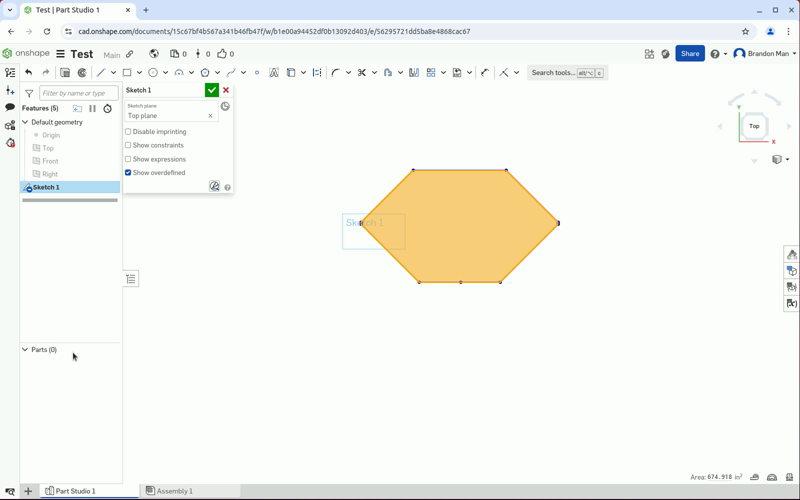
key(shift+e)
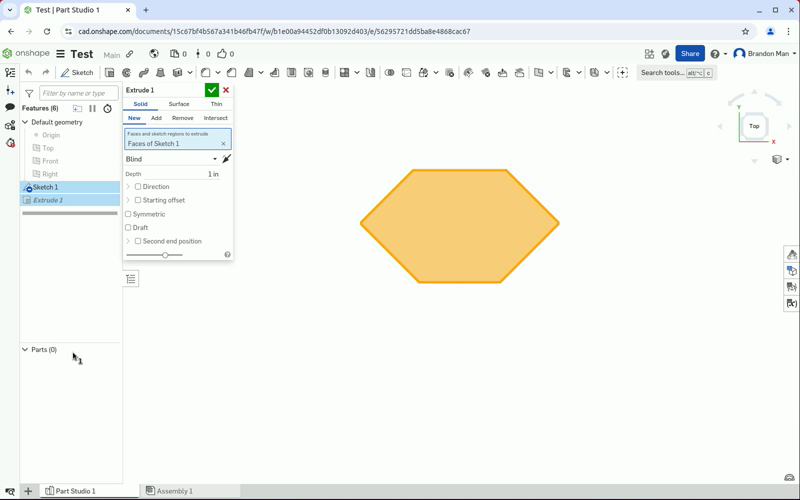
mouse_move(143, 106)
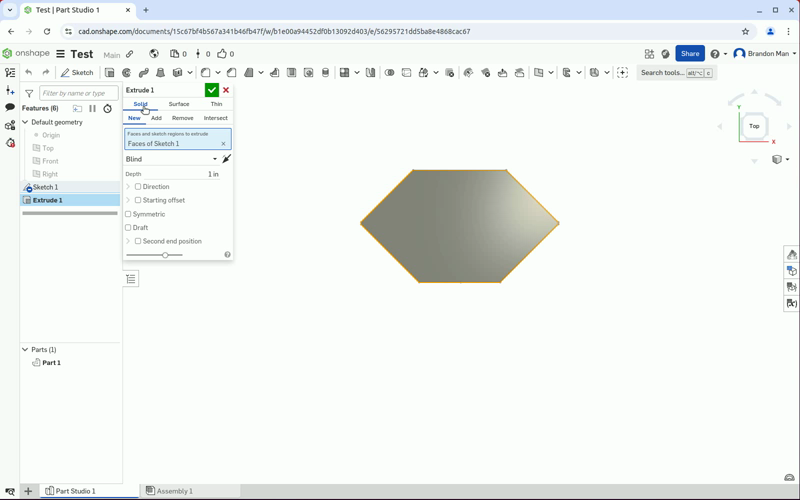
click(143, 106)
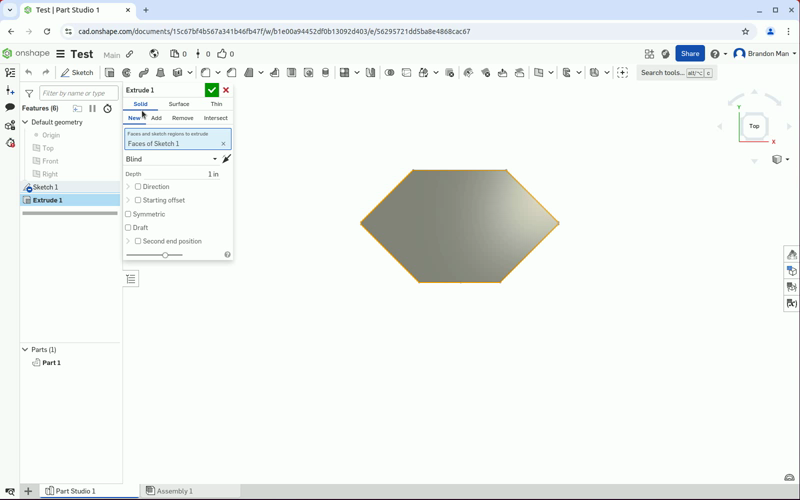
mouse_move(137, 120)
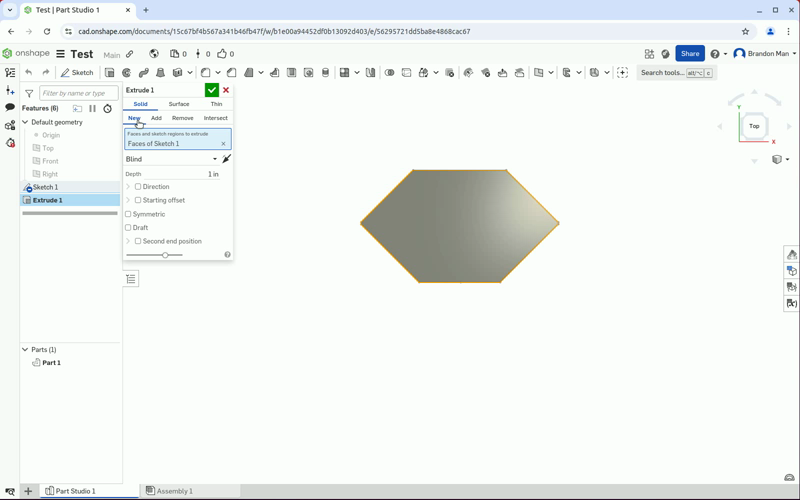
click(137, 120)
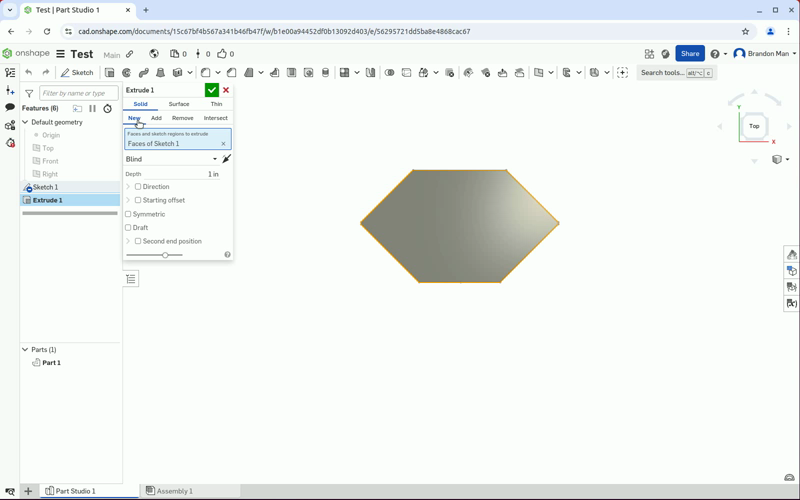
key(tab, 4)
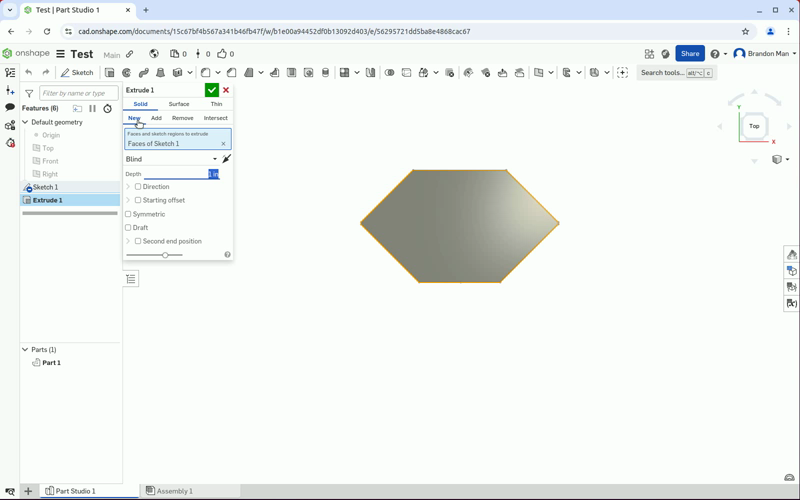
text(21.664)
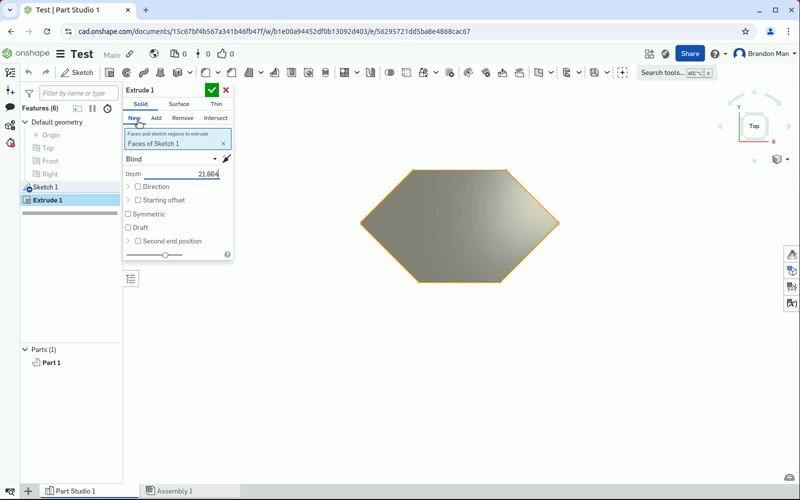
key(enter)
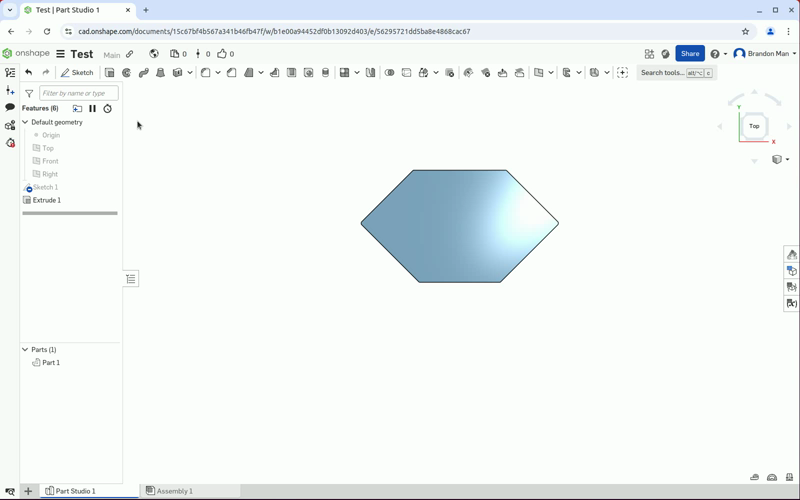
key(shift+h)
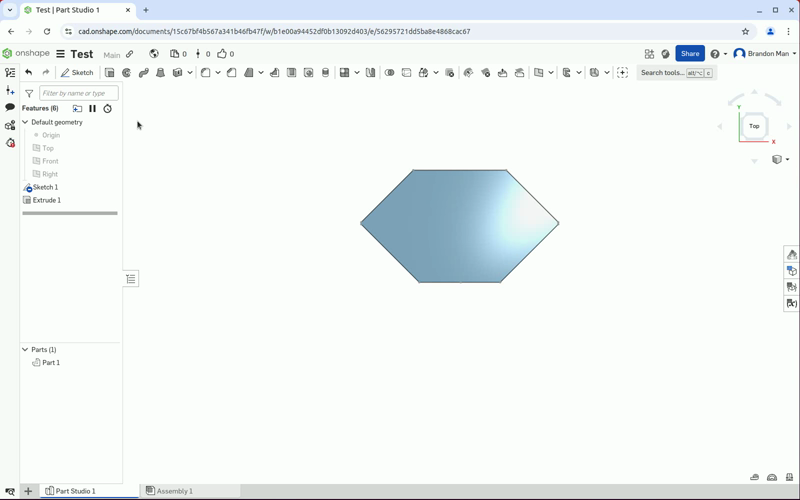
key(shift+h)
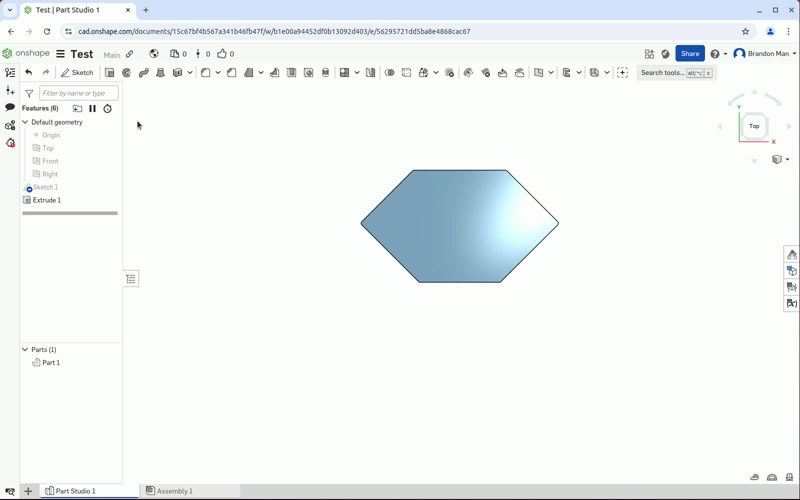
mouse_move(73, 189)
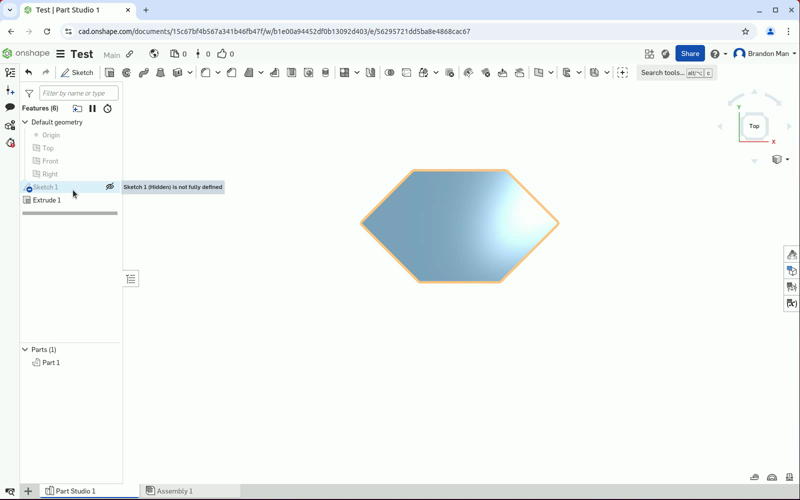
click(73, 189)
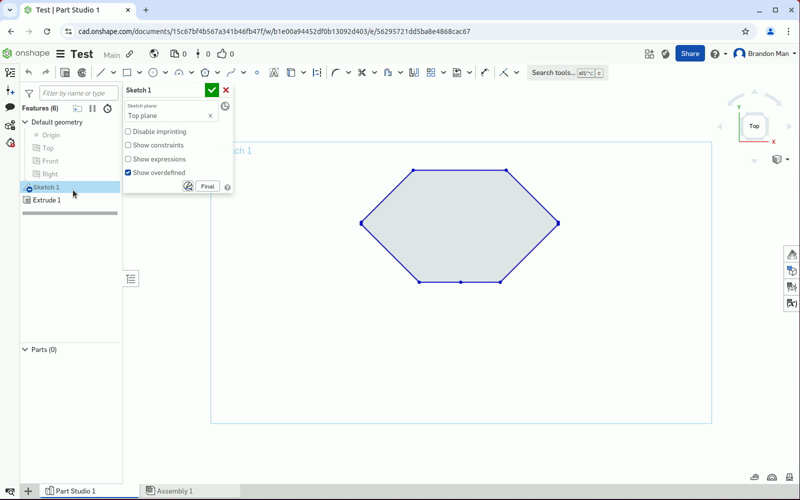
mouse_move(229, 92)
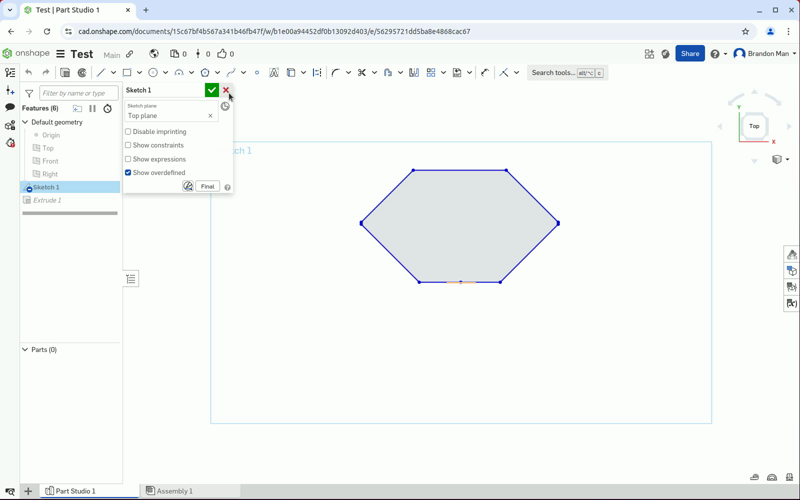
click(229, 92)
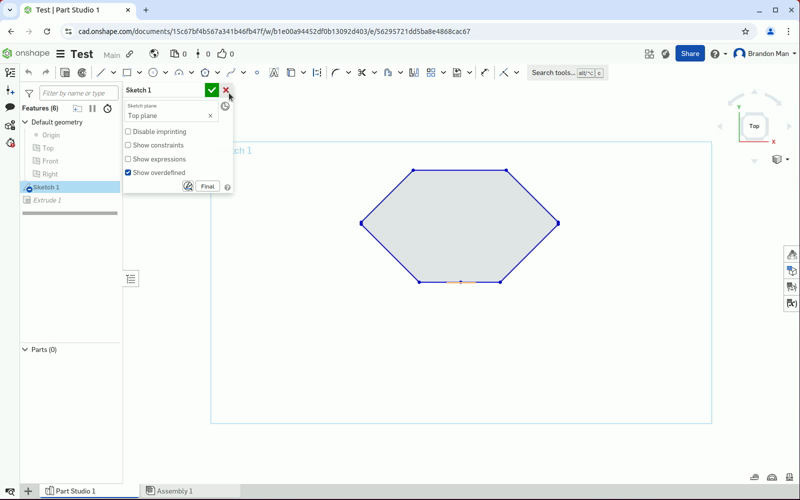
key(shift+s)
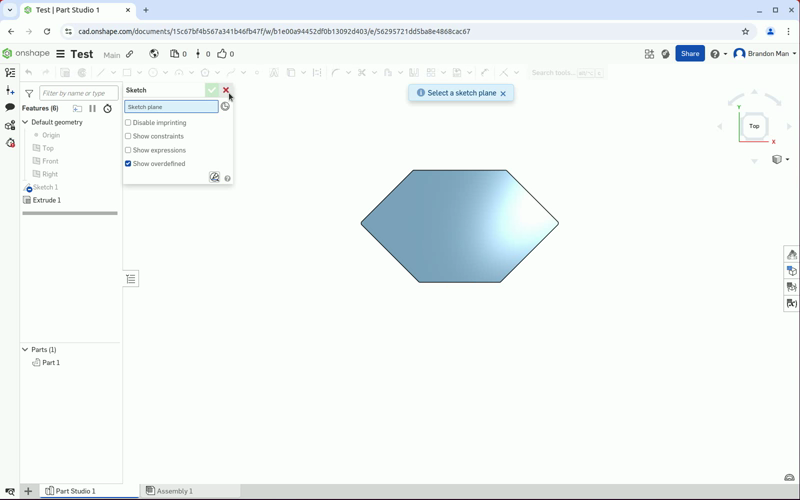
mouse_move(73, 150)
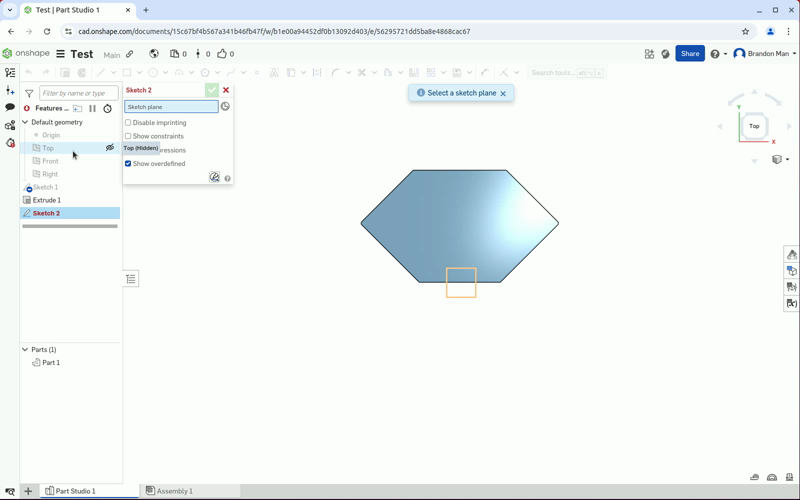
click(73, 150)
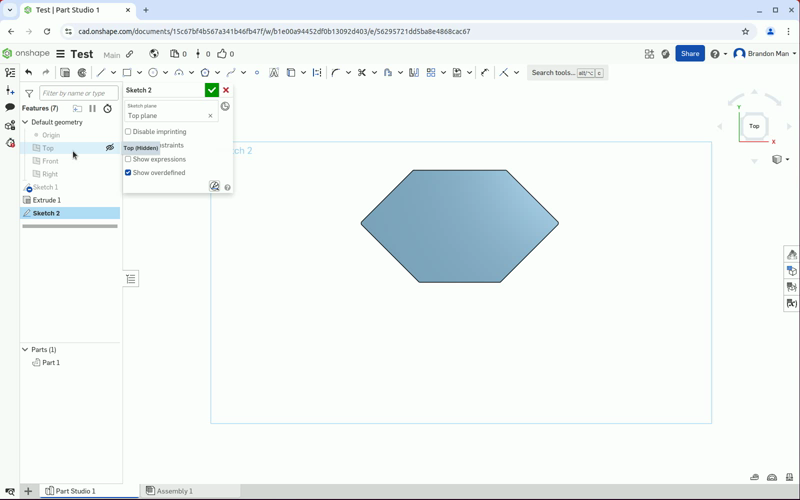
mouse_move(73, 352)
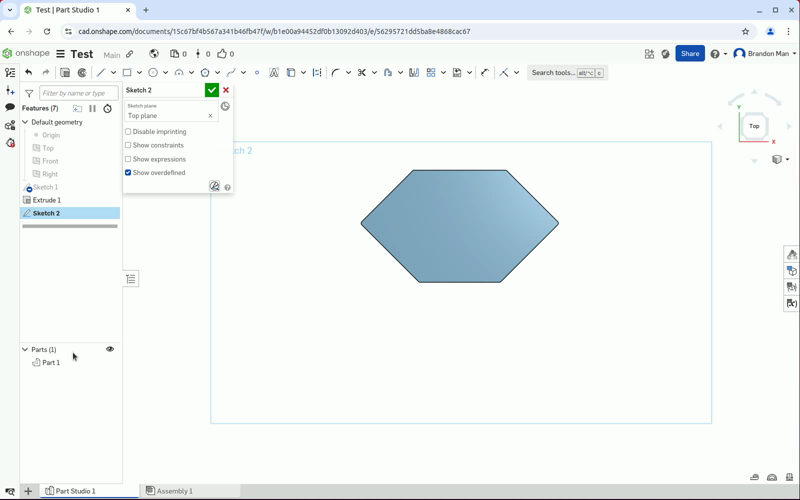
key(y)
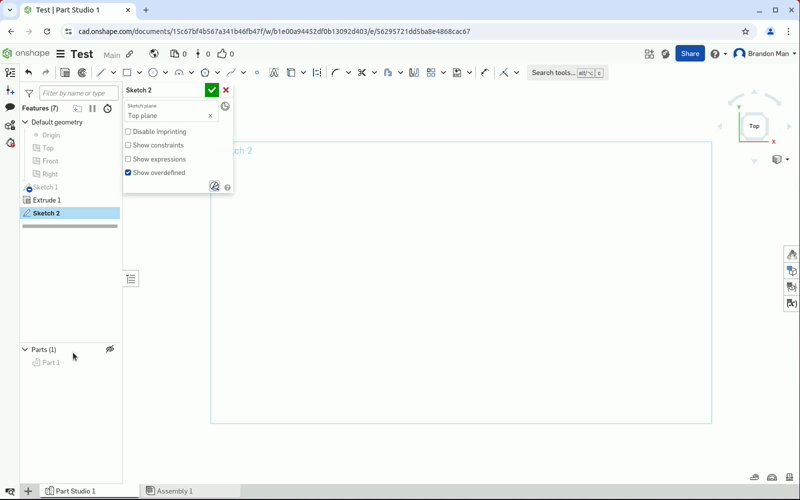
key(l)
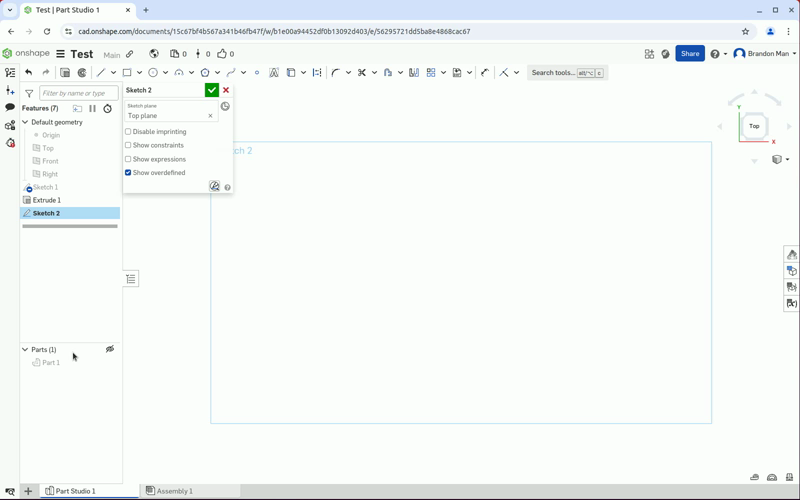
key_down(shift)
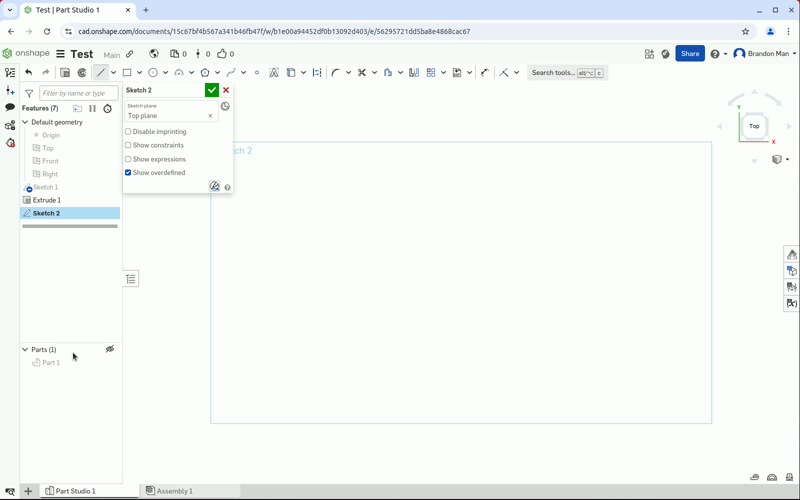
mouse_move(460, 395)
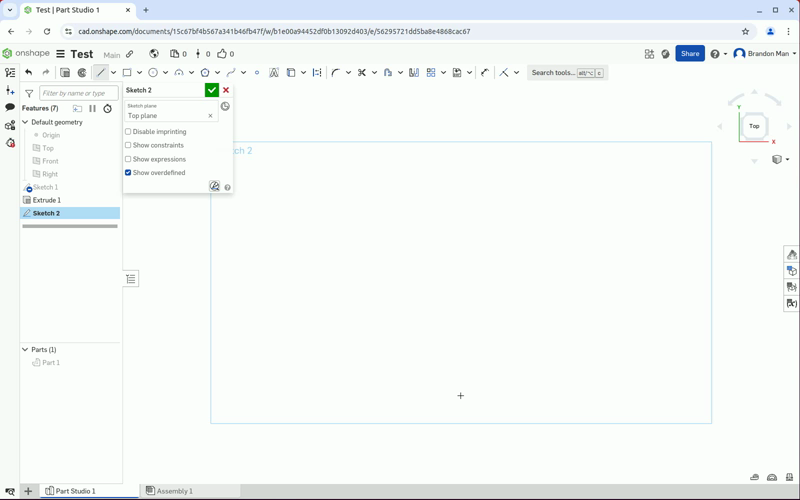
click(460, 395)
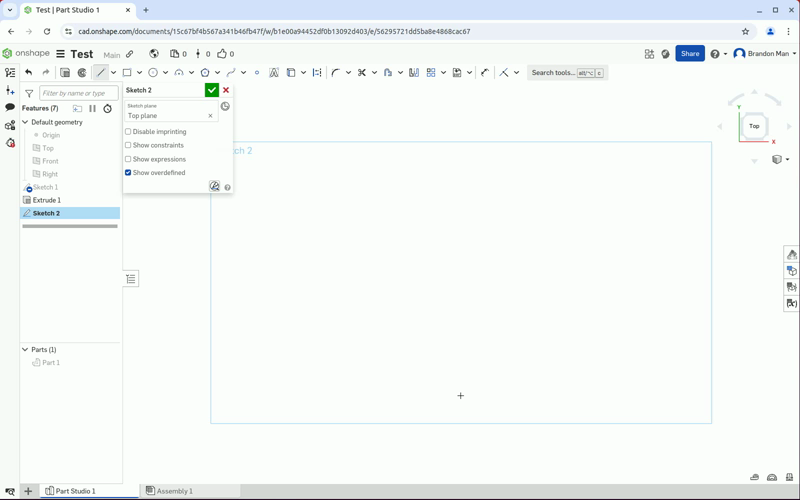
key_up(shift)
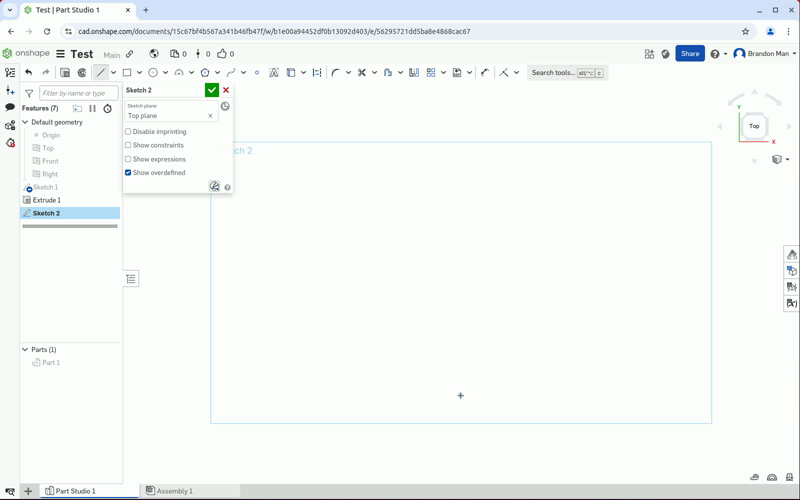
key_down(shift)
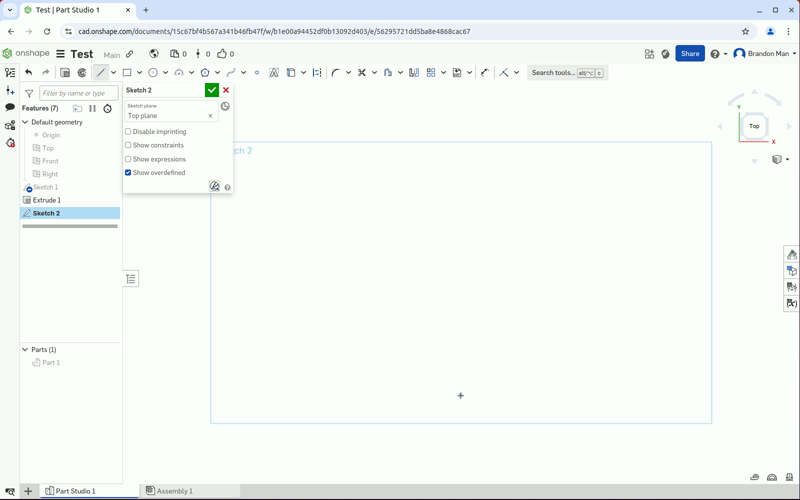
mouse_move(490, 395)
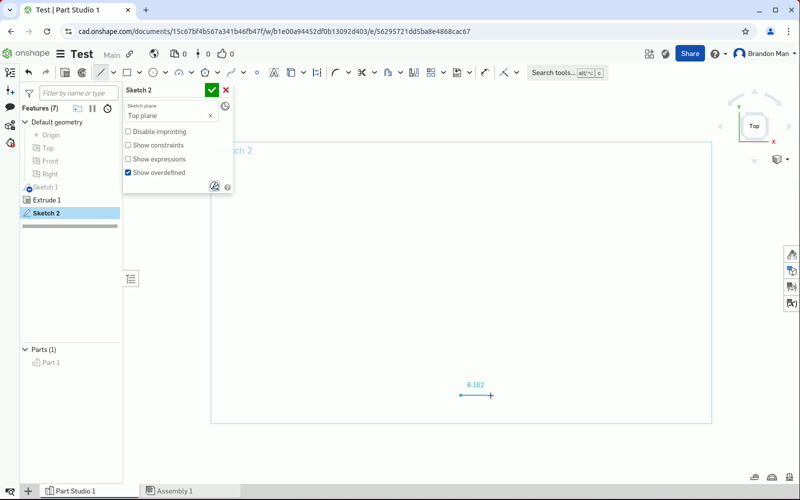
mouse_move(507, 395)
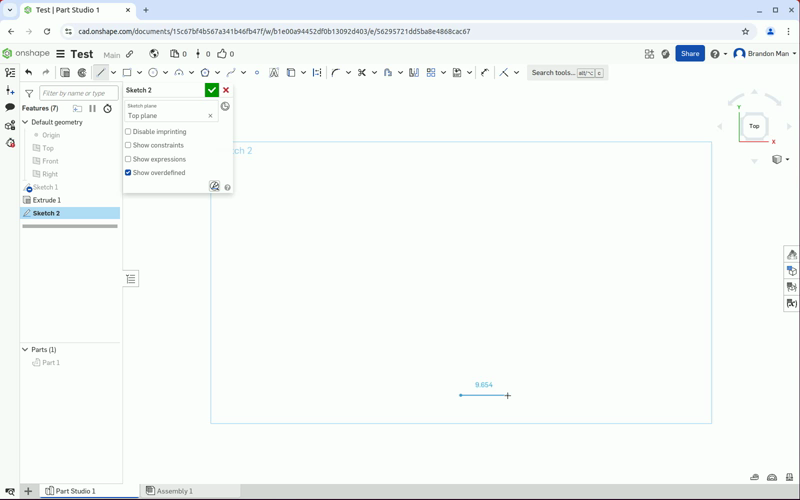
click(507, 395)
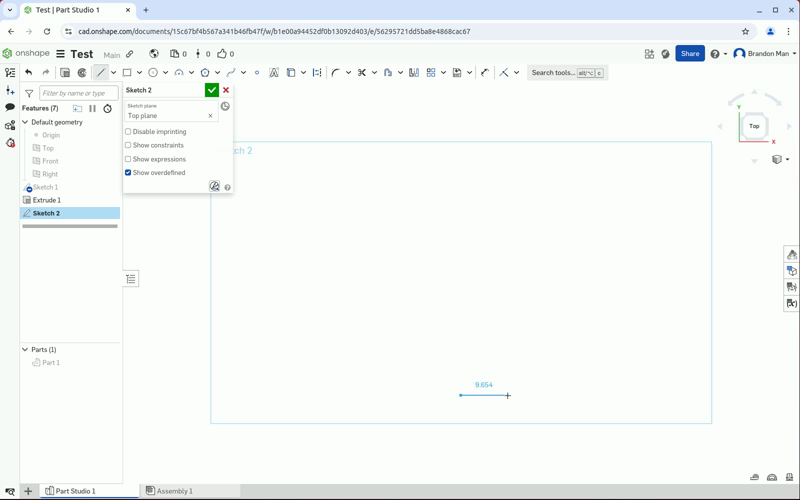
key_up(shift)
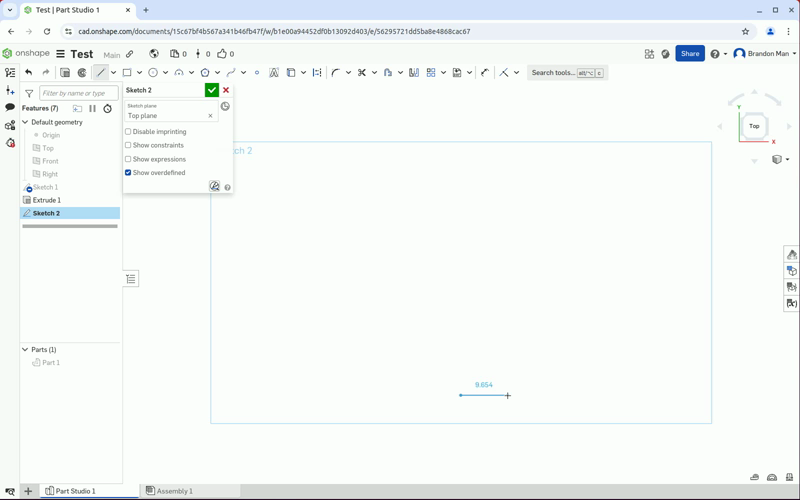
key_down(shift)
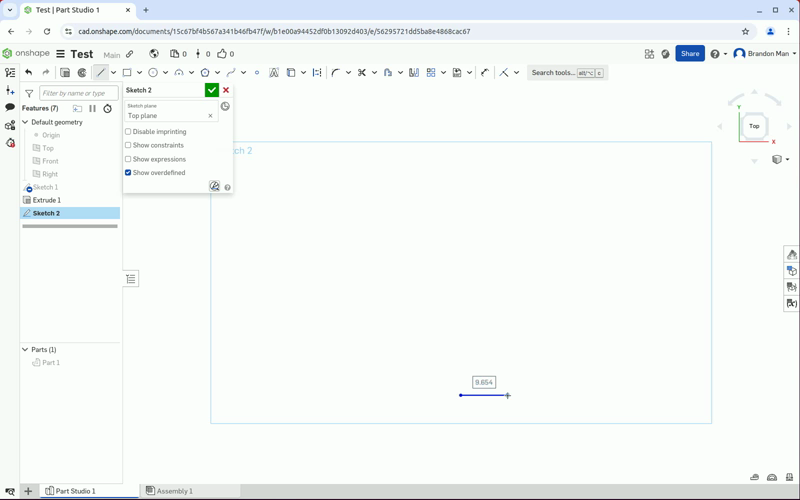
mouse_move(572, 330)
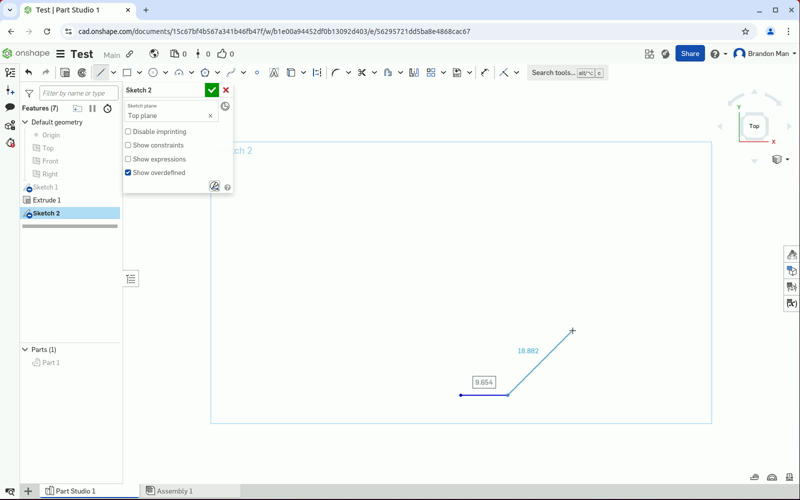
click(572, 330)
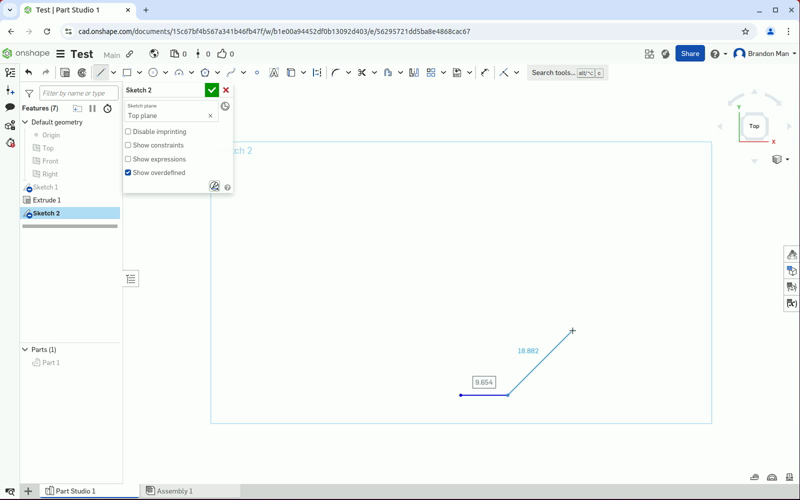
key_up(shift)
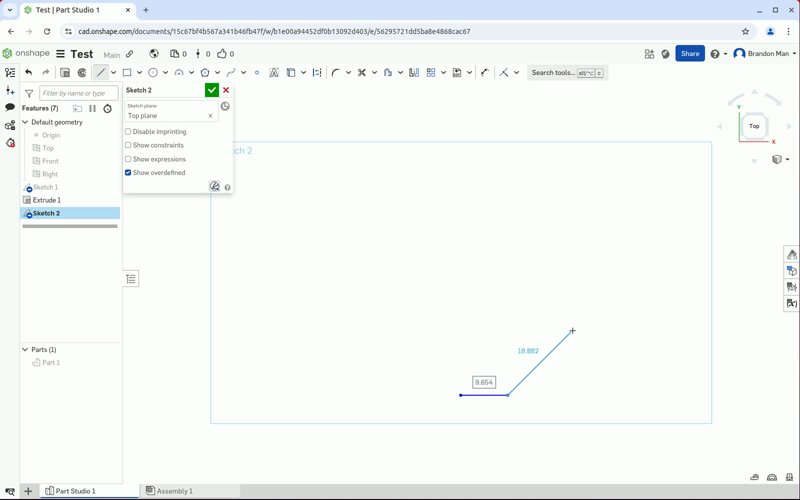
key_down(shift)
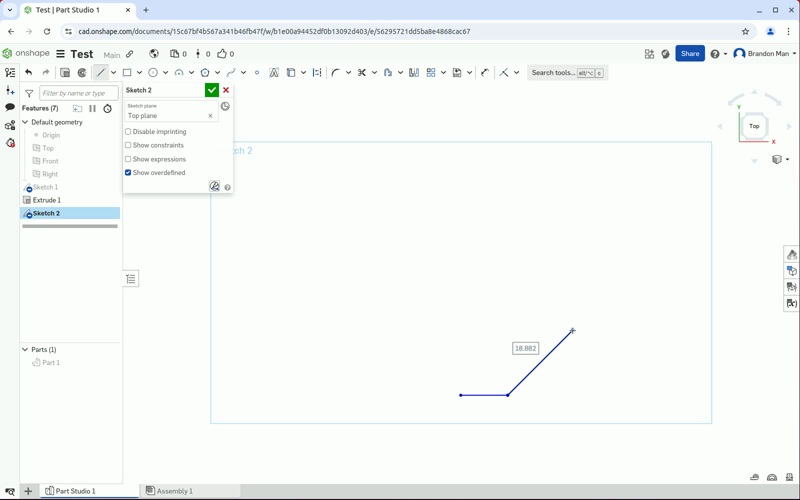
mouse_move(572, 236)
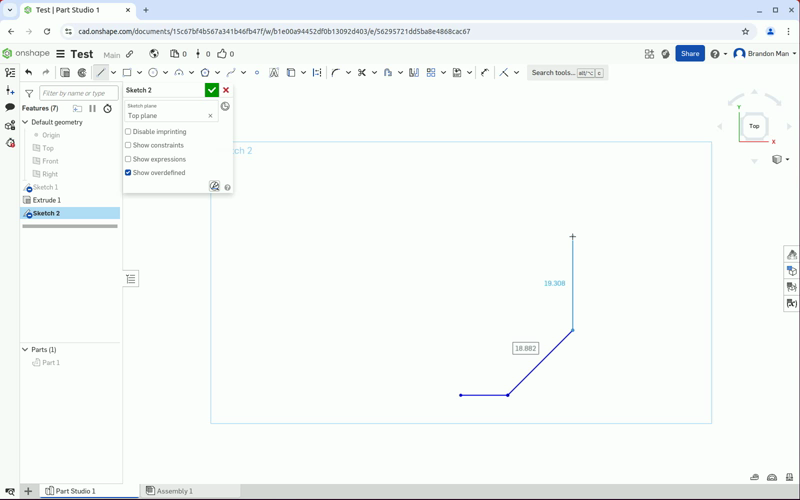
click(572, 236)
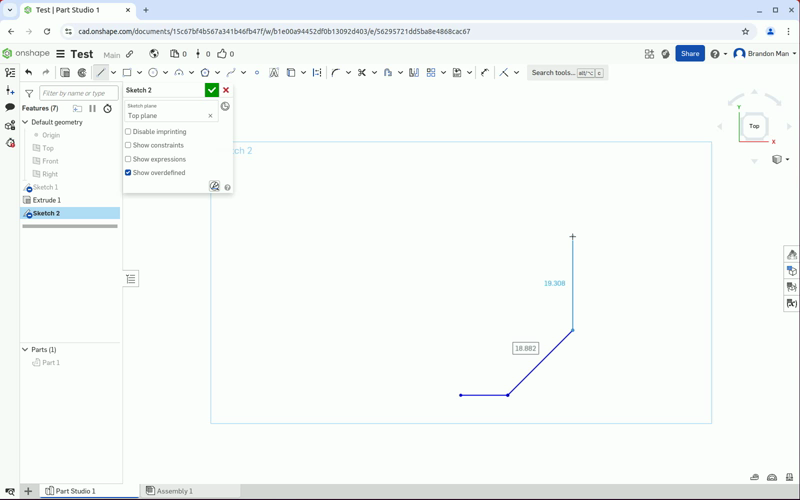
key_up(shift)
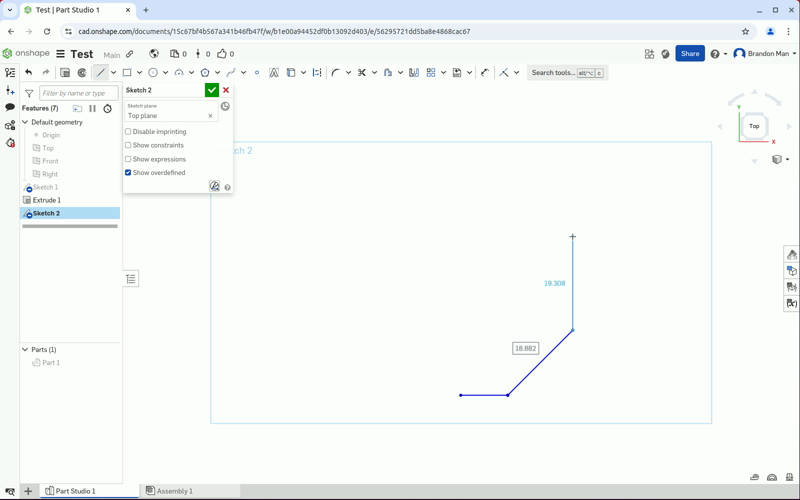
key_down(shift)
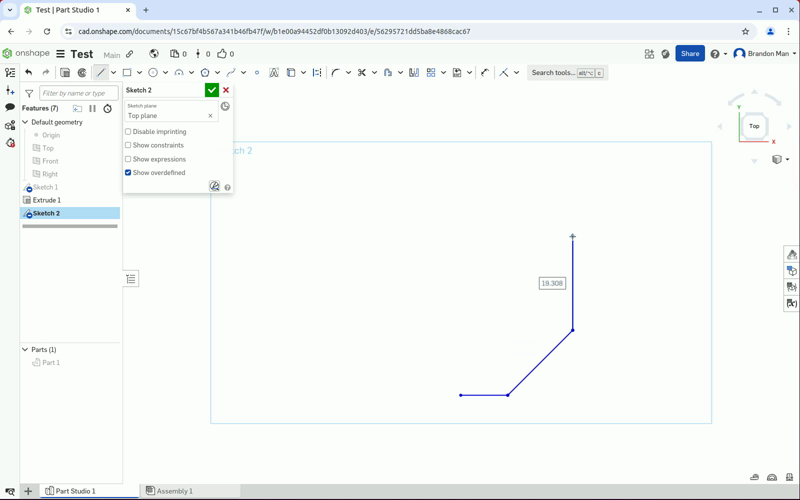
mouse_move(589, 236)
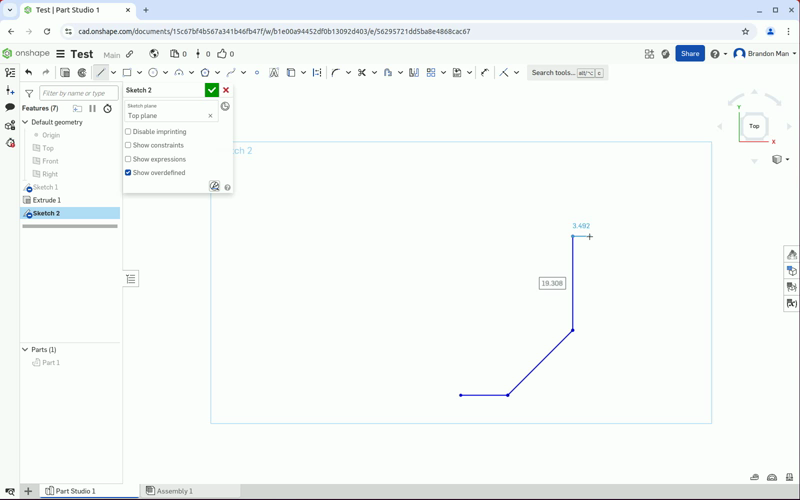
mouse_move(560, 223)
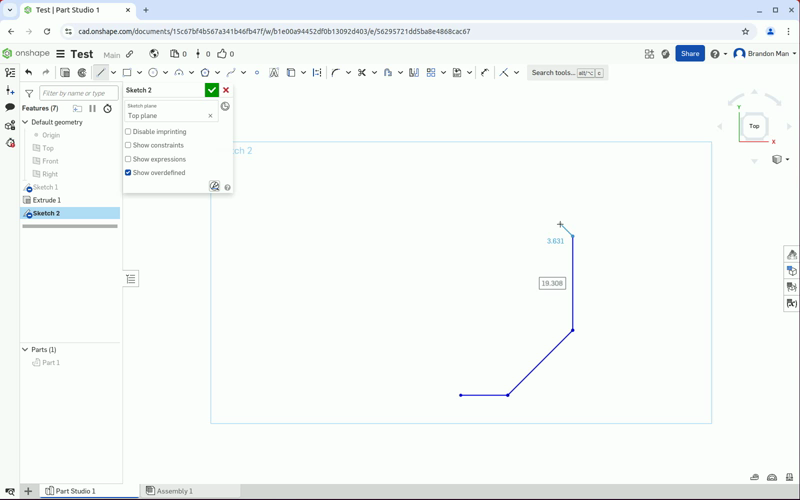
click(560, 223)
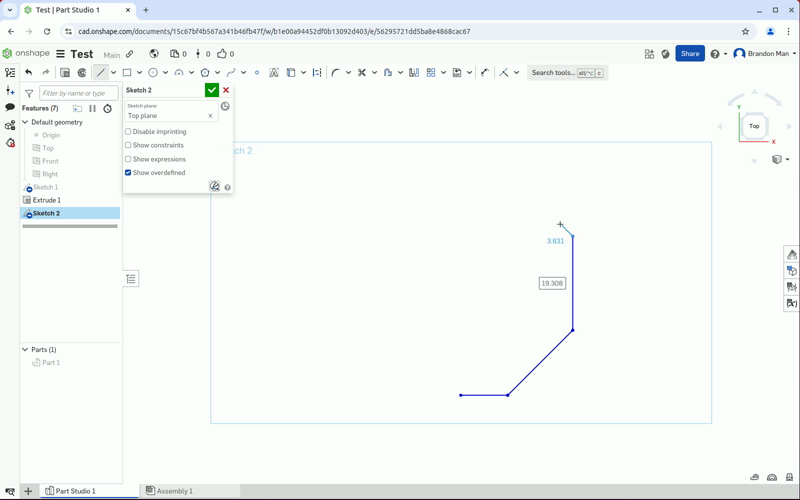
key_up(shift)
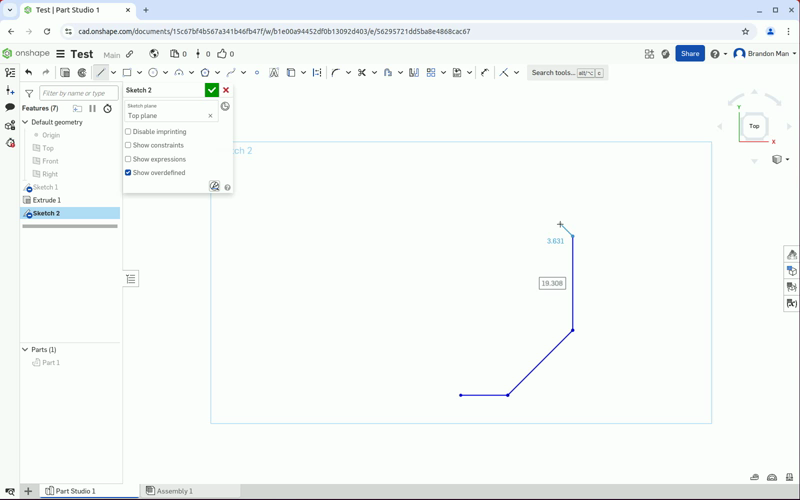
key_down(shift)
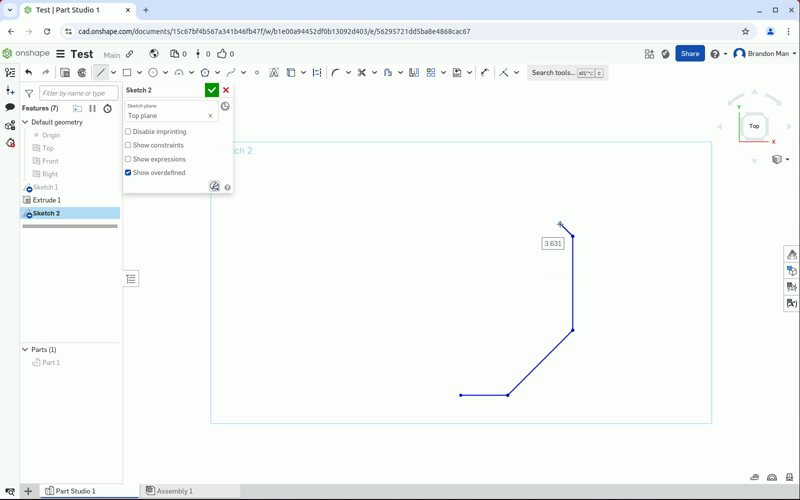
mouse_move(589, 223)
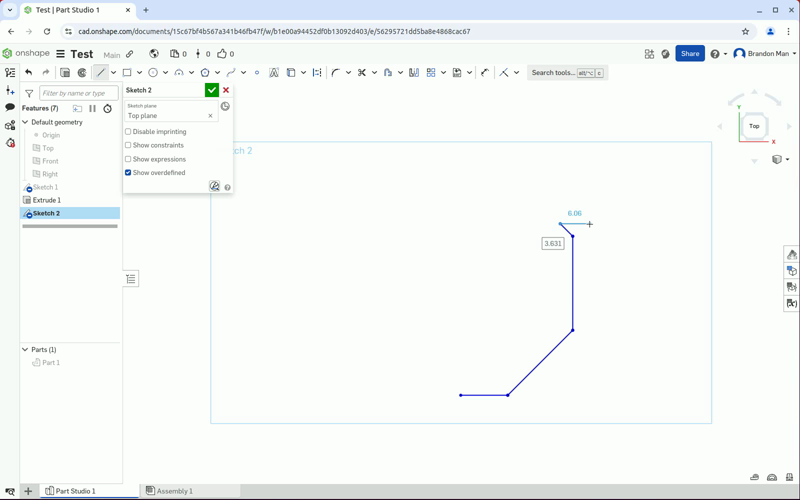
mouse_move(560, 225)
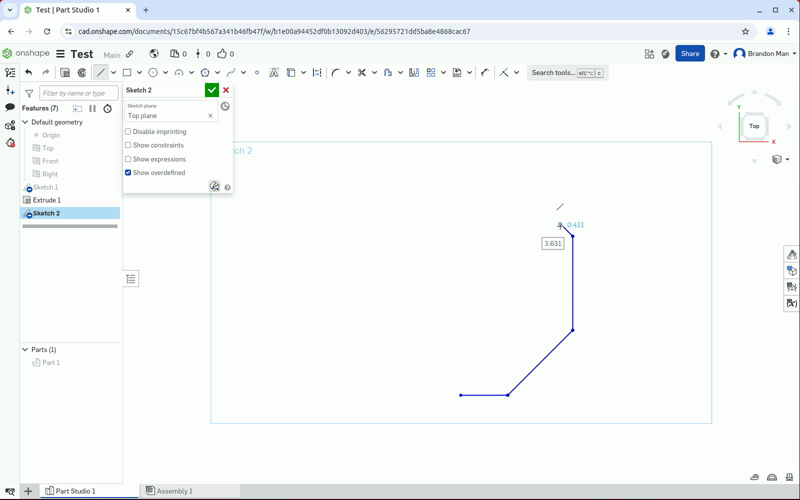
scroll(6)
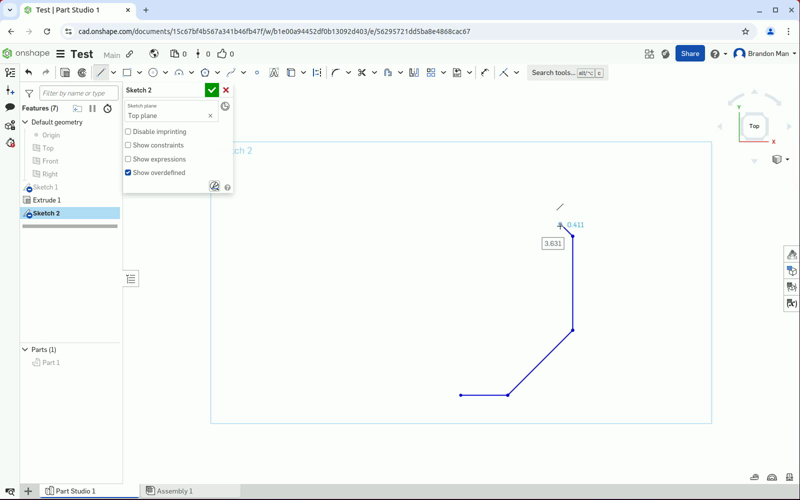
scroll(6)
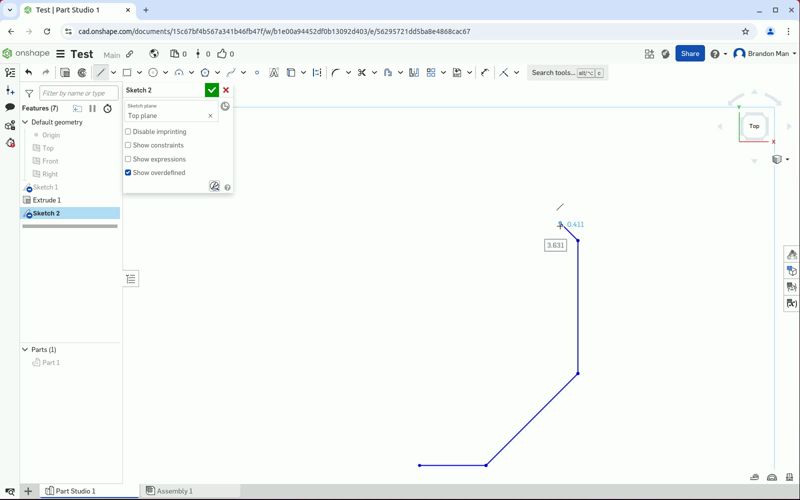
scroll(6)
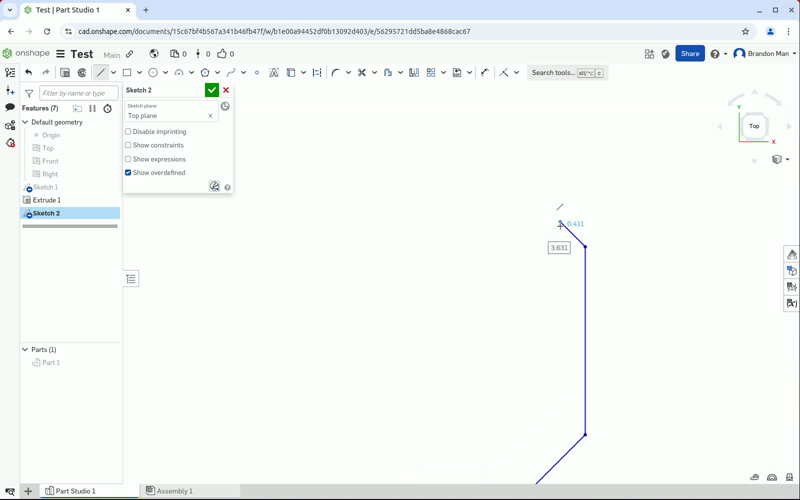
scroll(6)
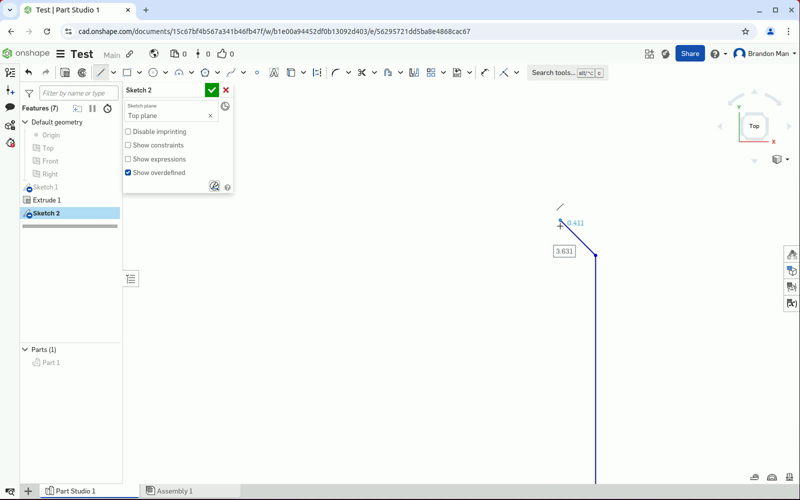
scroll(6)
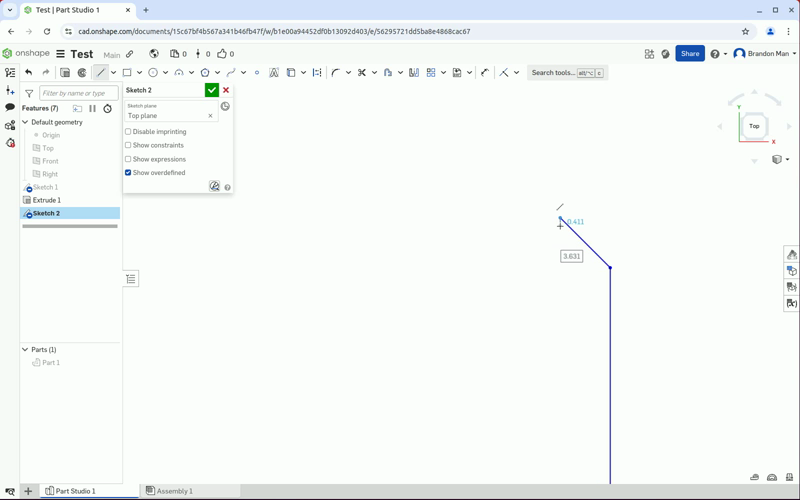
scroll(6)
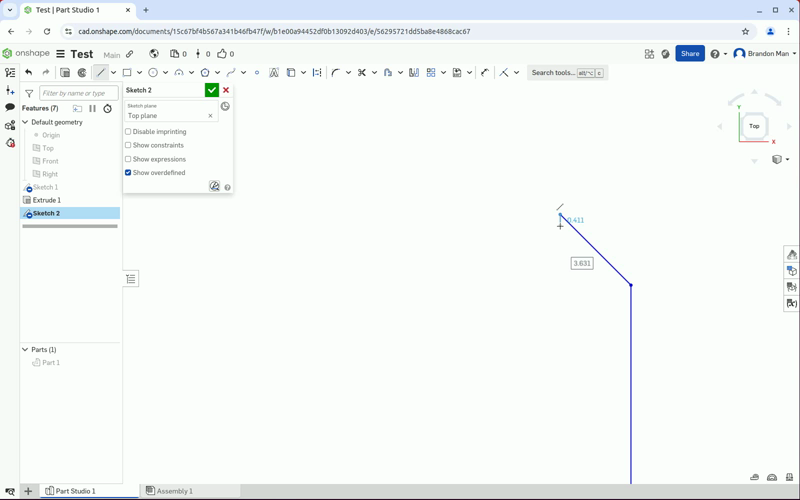
scroll(6)
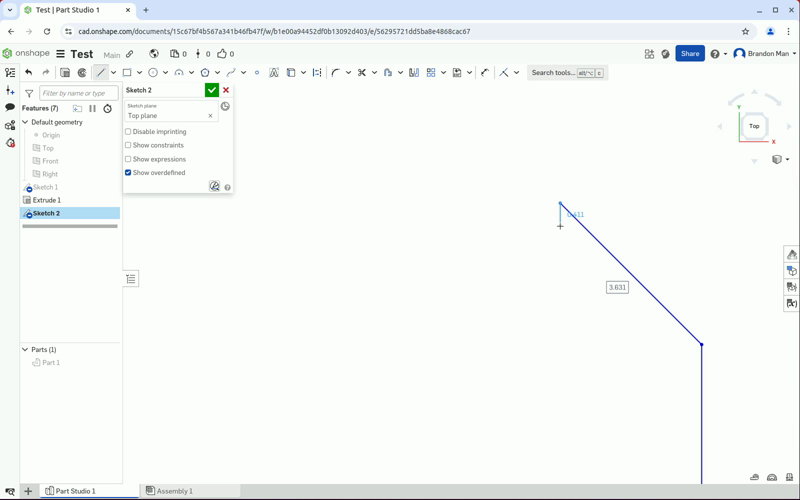
click(560, 225)
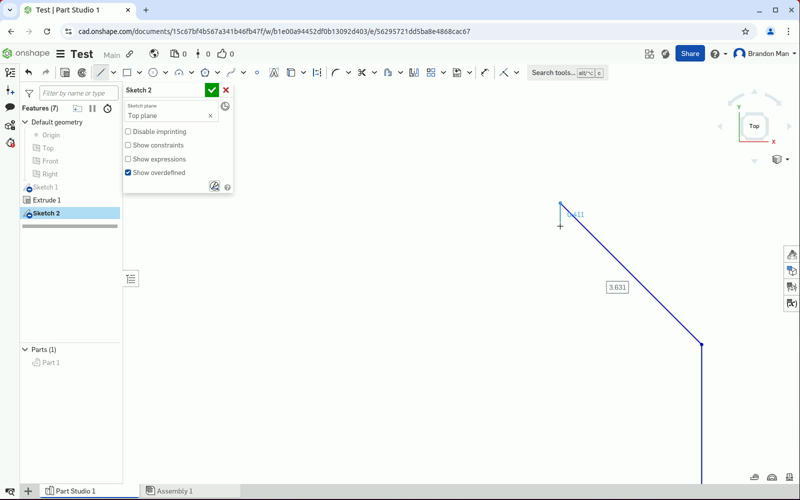
scroll(-6)
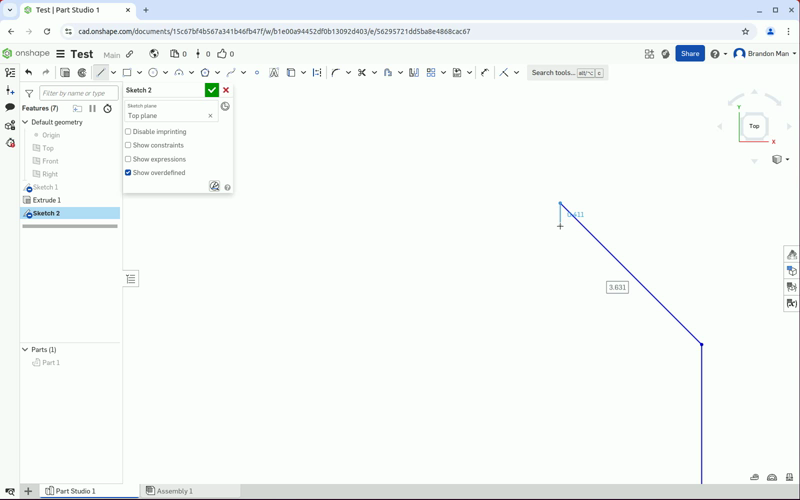
scroll(-6)
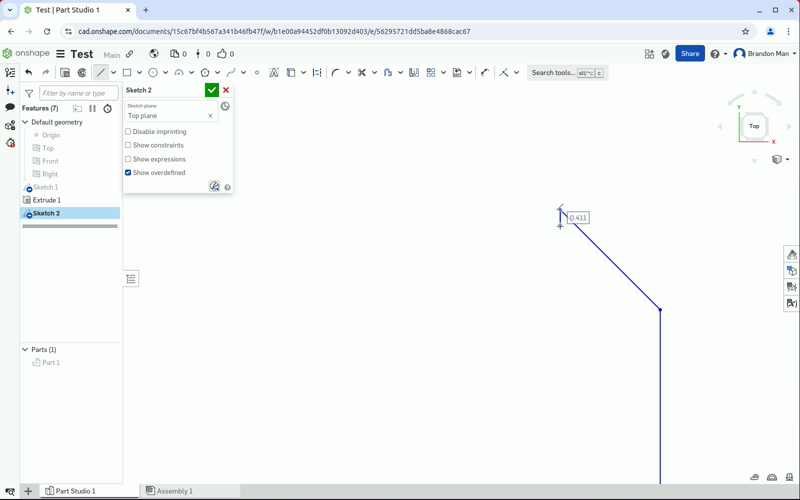
scroll(-6)
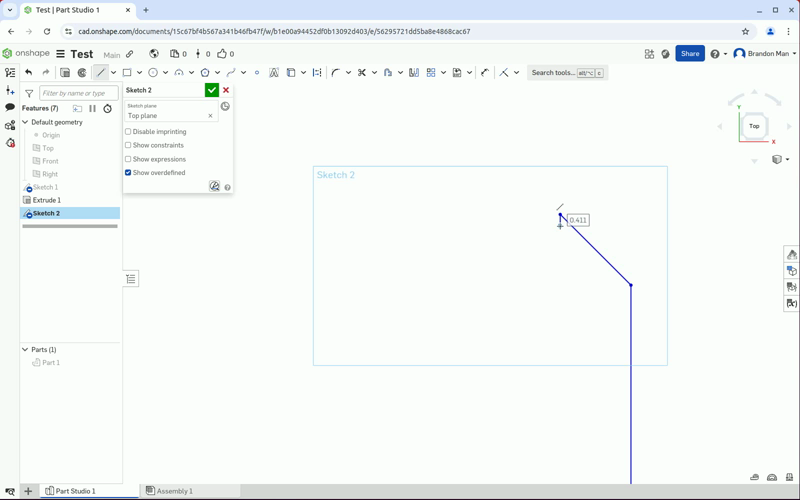
scroll(-6)
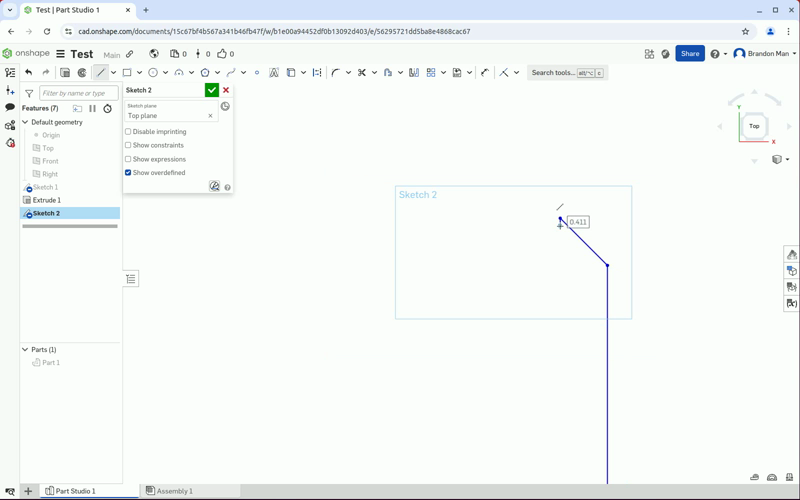
scroll(-6)
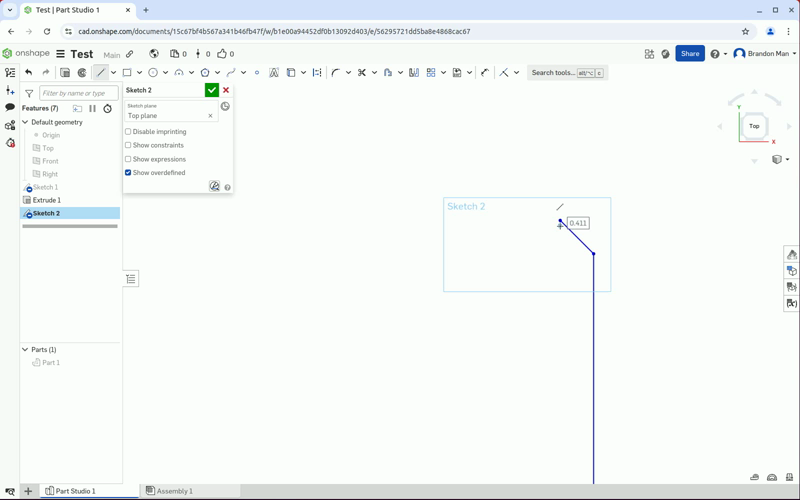
scroll(-6)
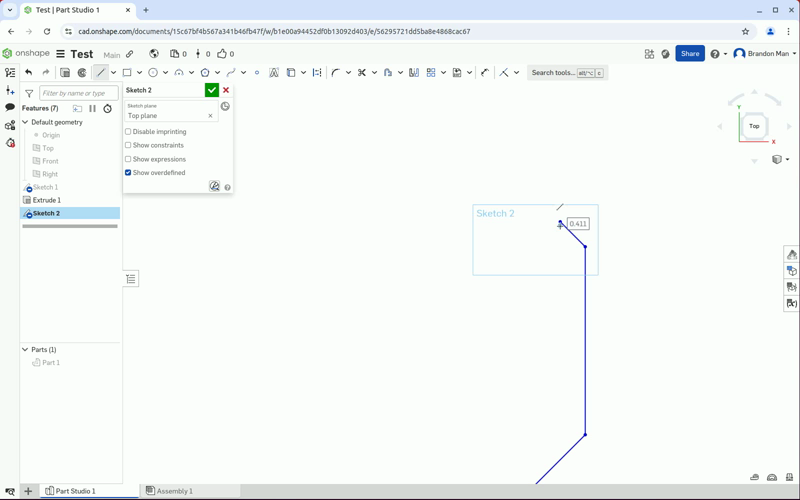
scroll(-6)
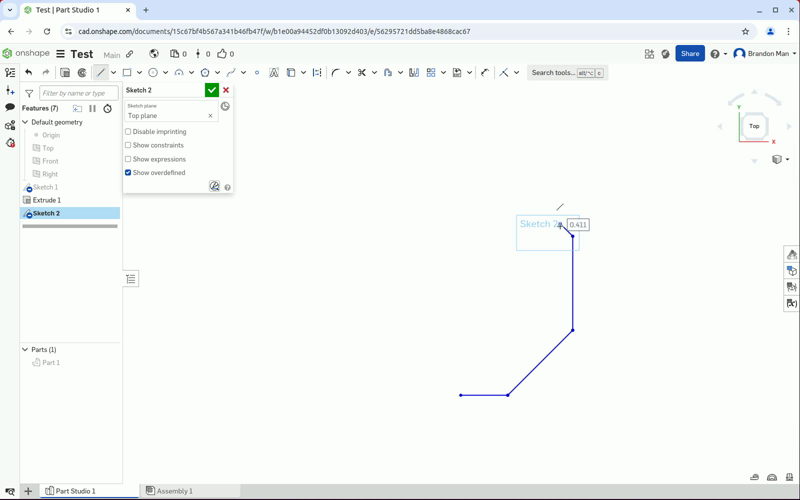
key_up(shift)
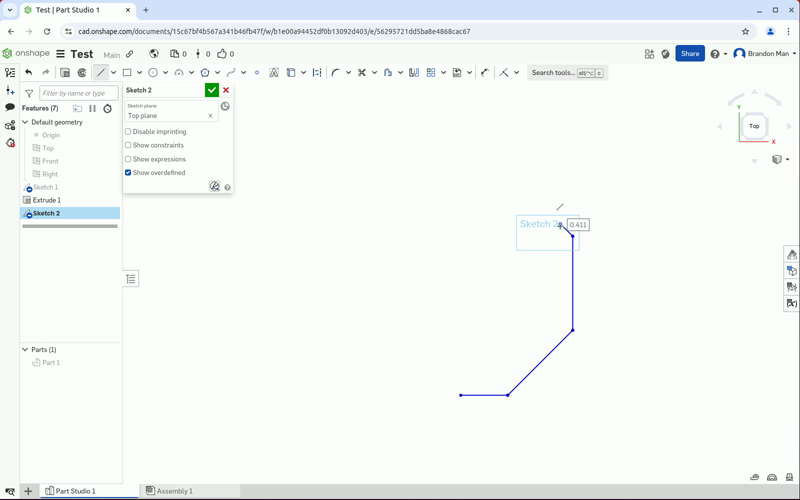
key_down(shift)
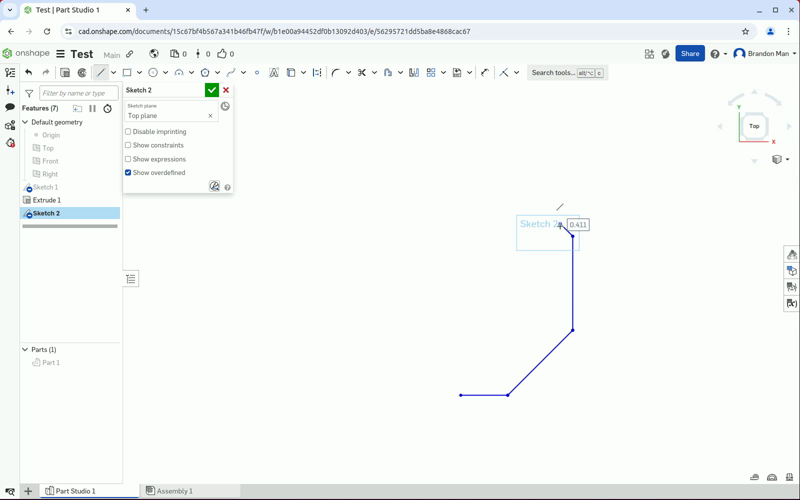
mouse_move(502, 283)
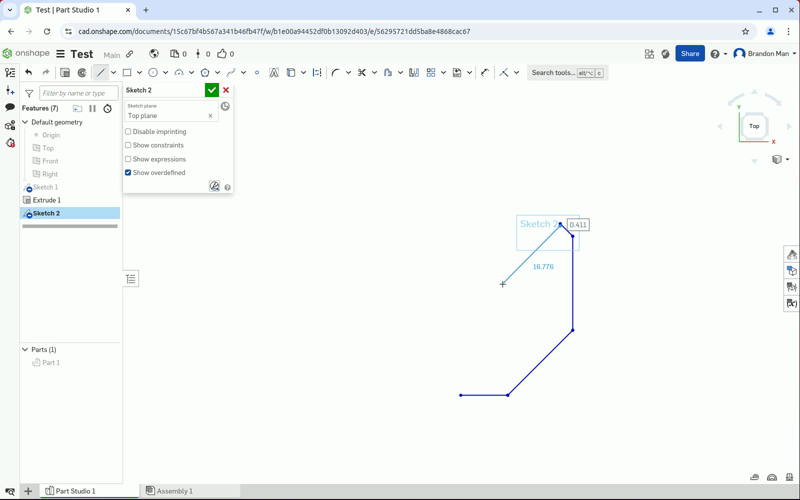
click(502, 283)
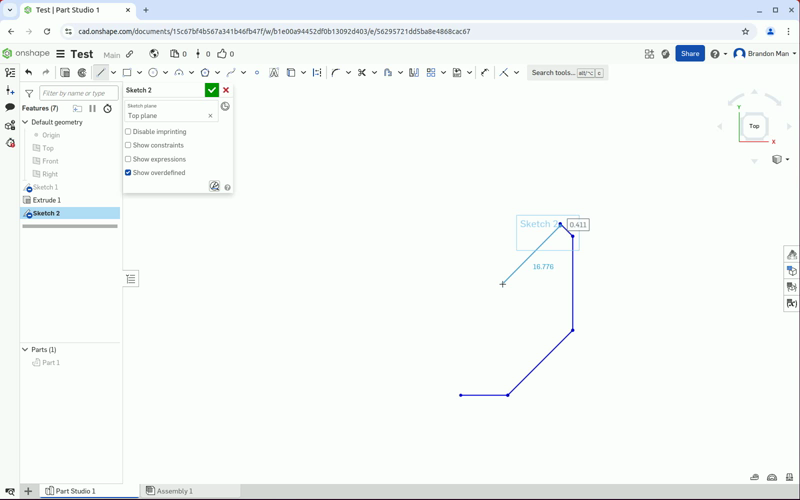
key_up(shift)
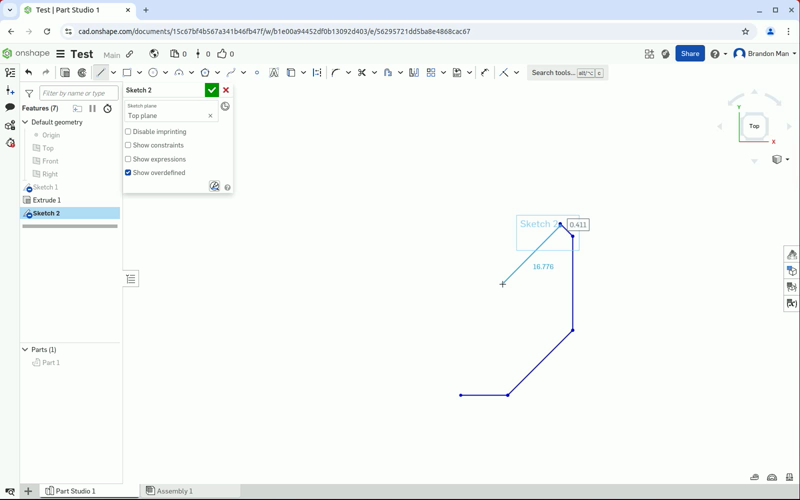
key_down(shift)
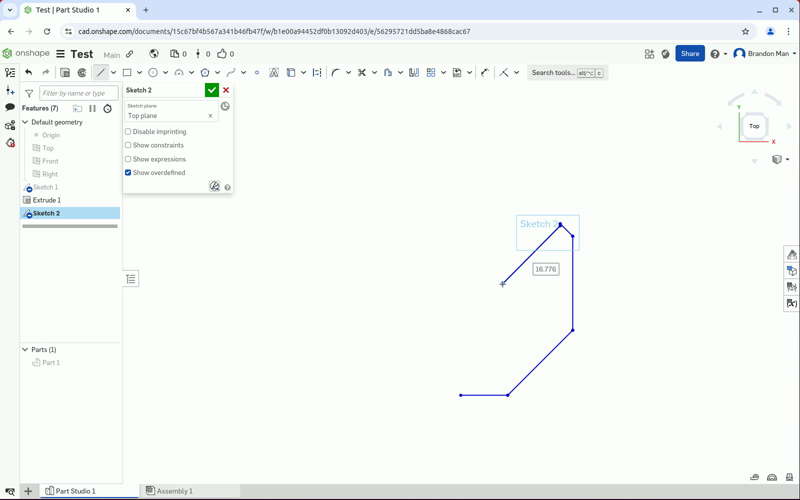
mouse_move(532, 283)
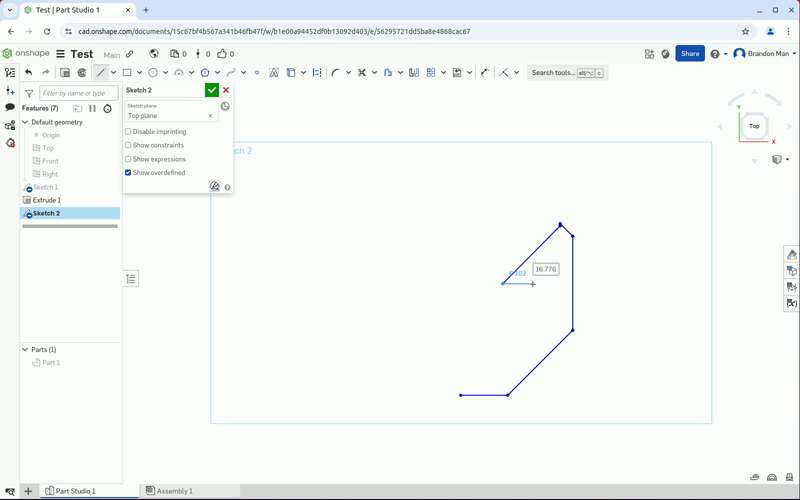
mouse_move(460, 283)
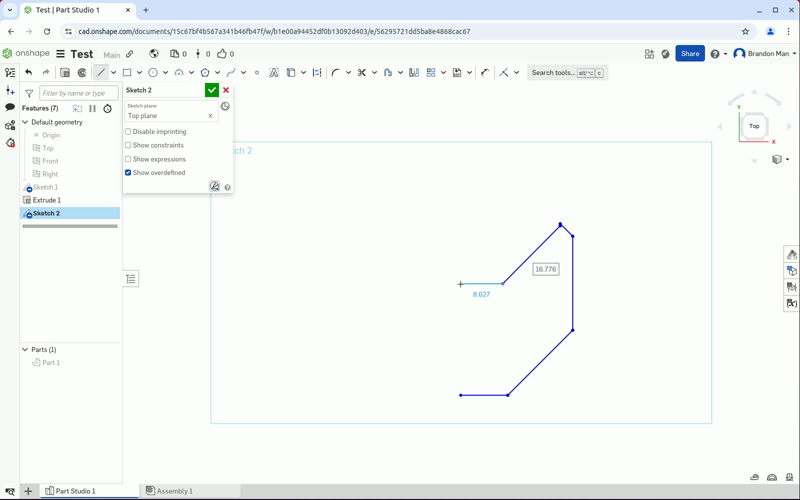
click(460, 283)
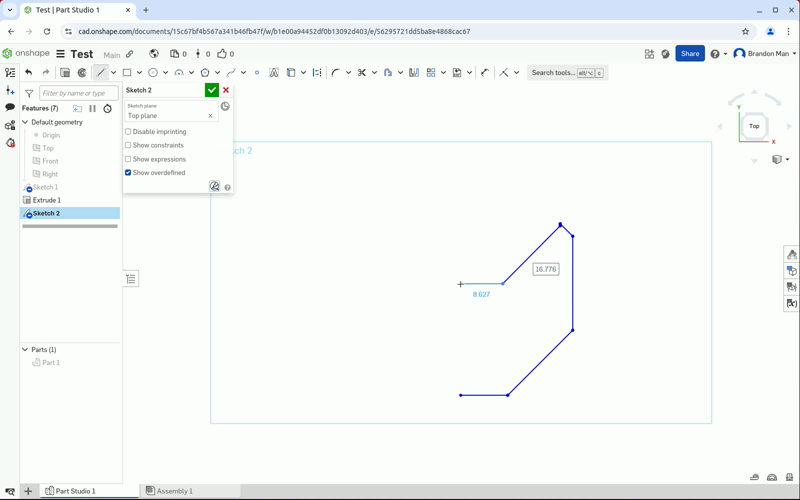
key_up(shift)
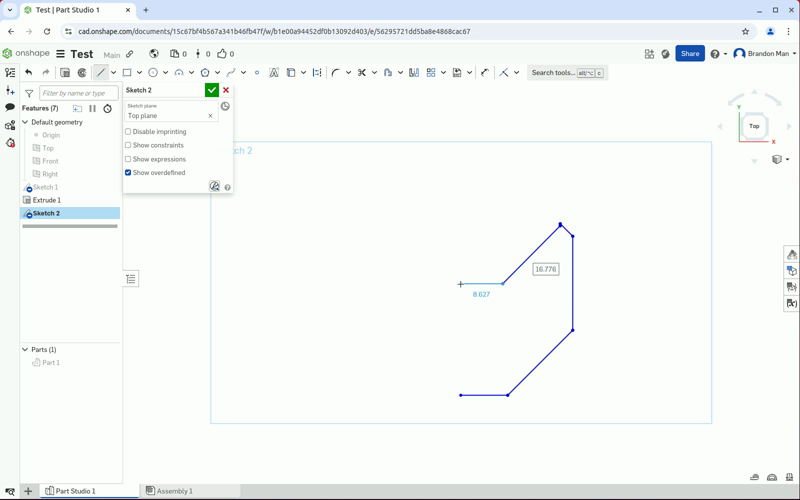
key_down(shift)
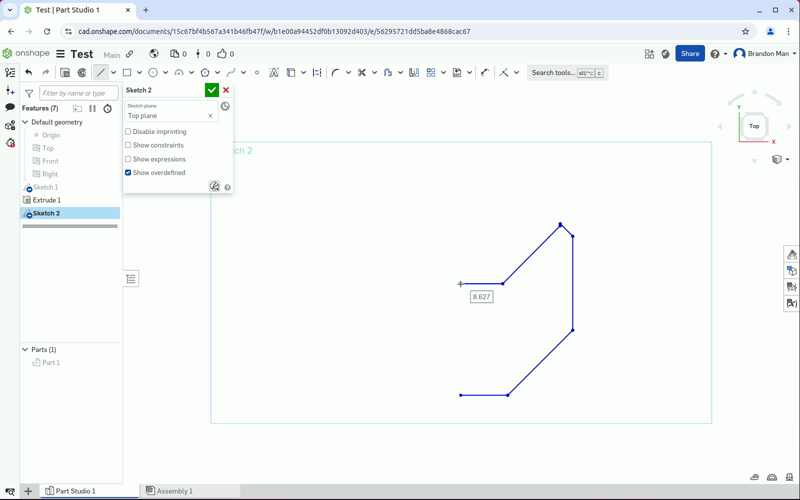
mouse_move(460, 395)
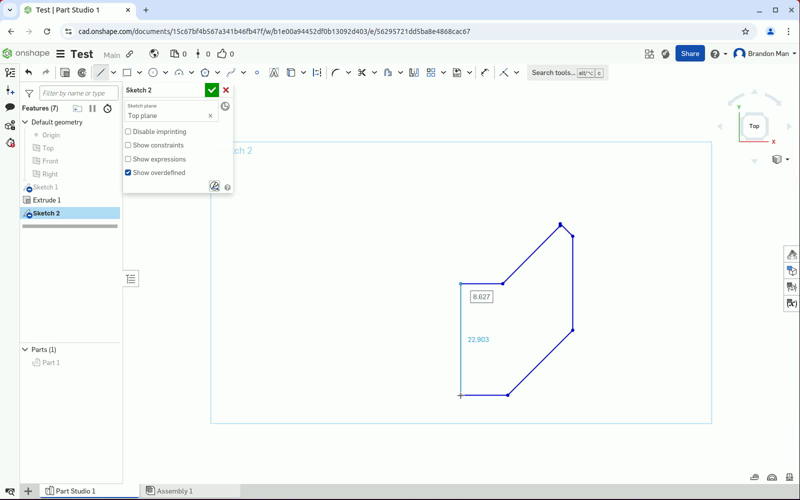
key_up(shift)
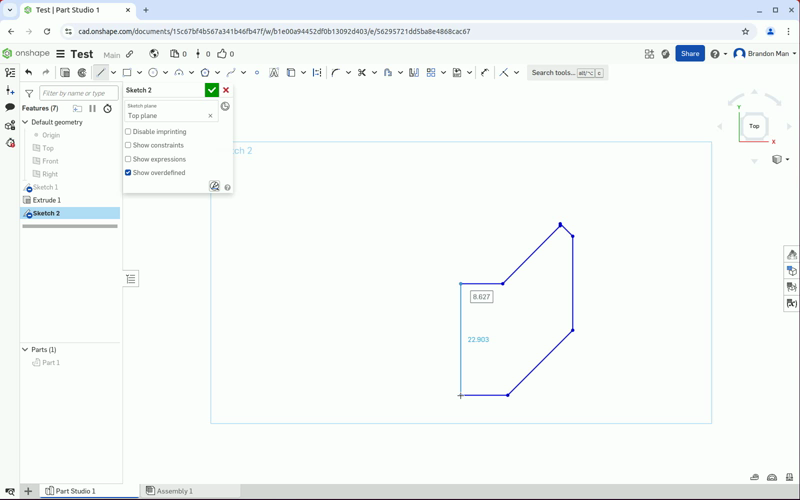
click(460, 395)
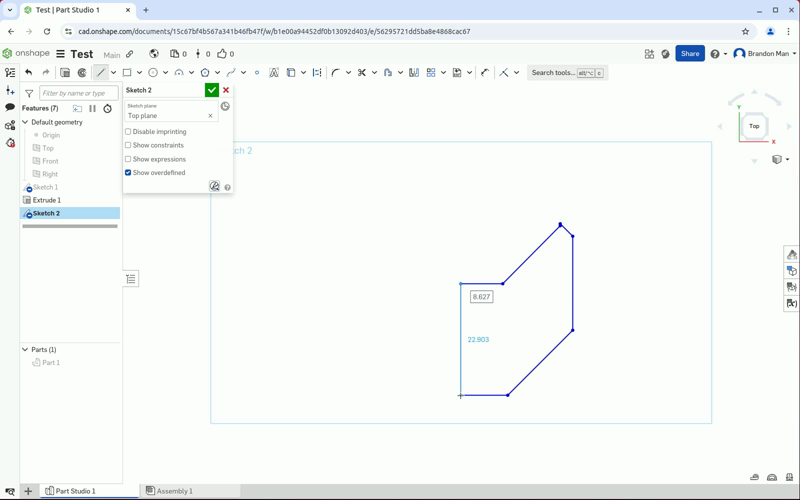
key(esc)
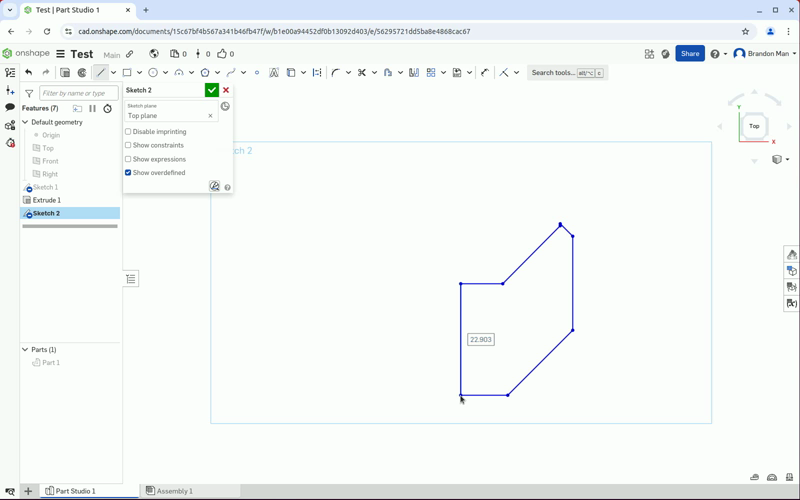
mouse_move(472, 292)
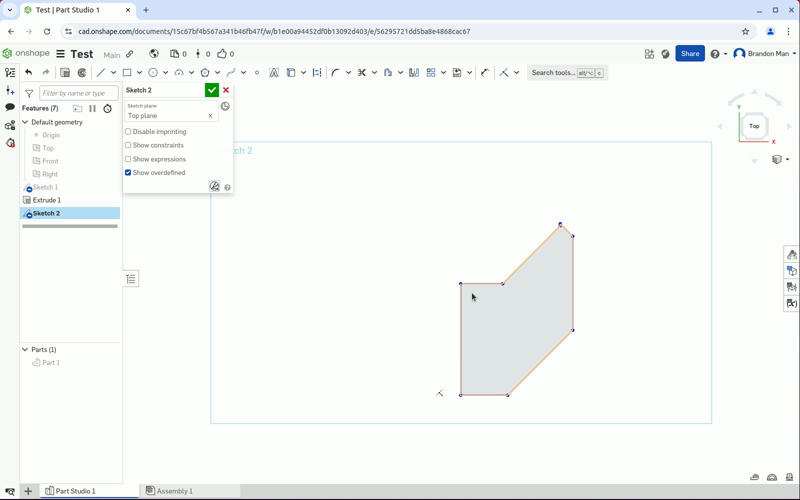
click(472, 292)
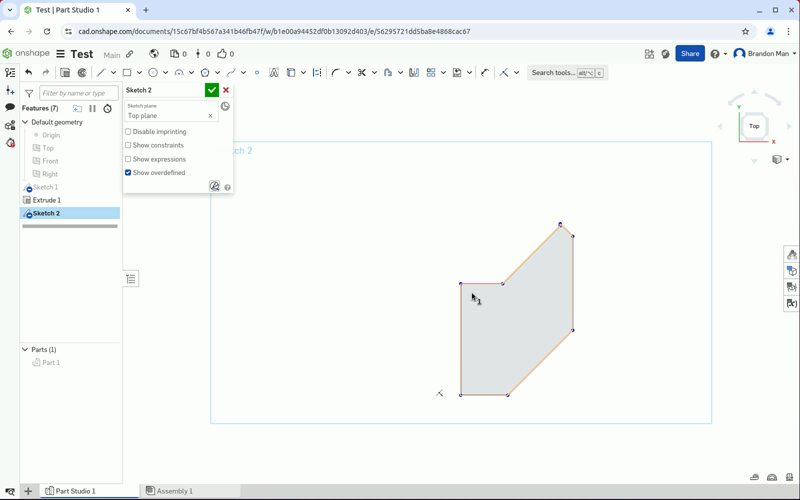
mouse_move(73, 352)
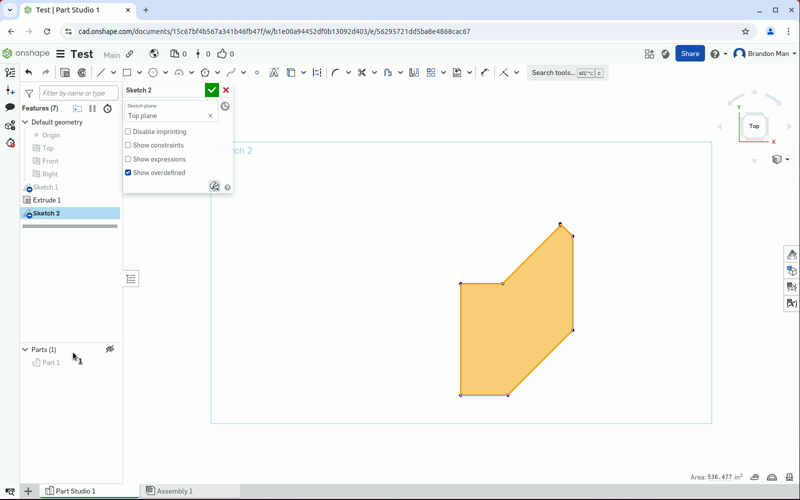
key(shift+y)
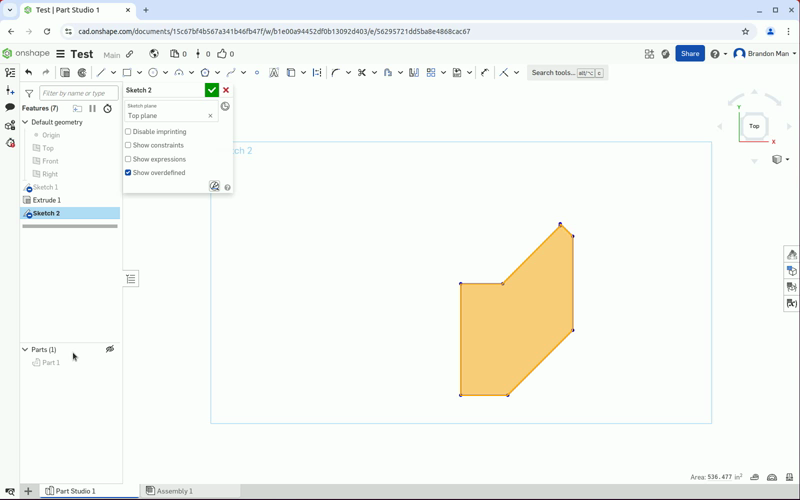
key(shift+e)
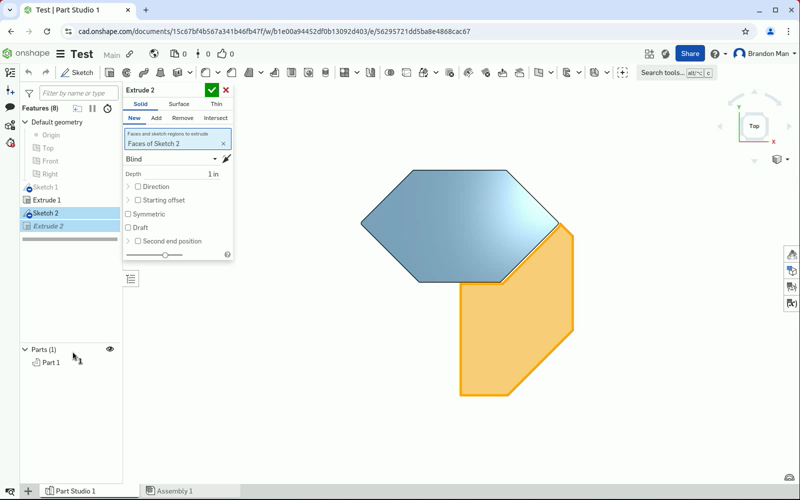
mouse_move(143, 106)
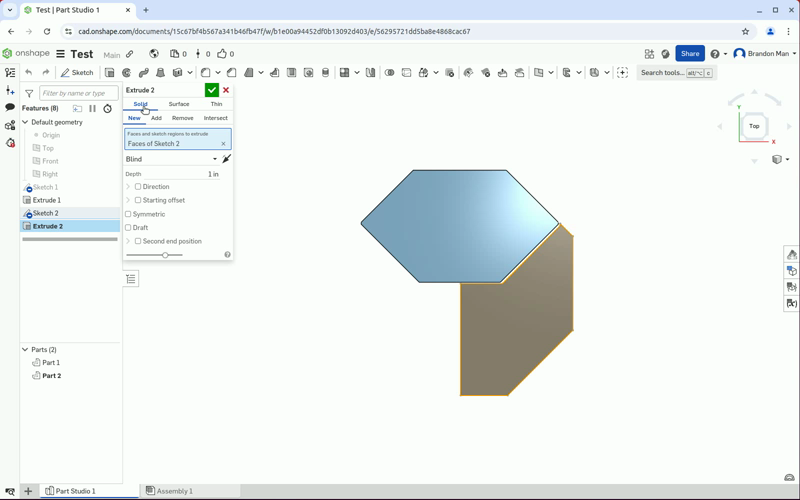
click(143, 106)
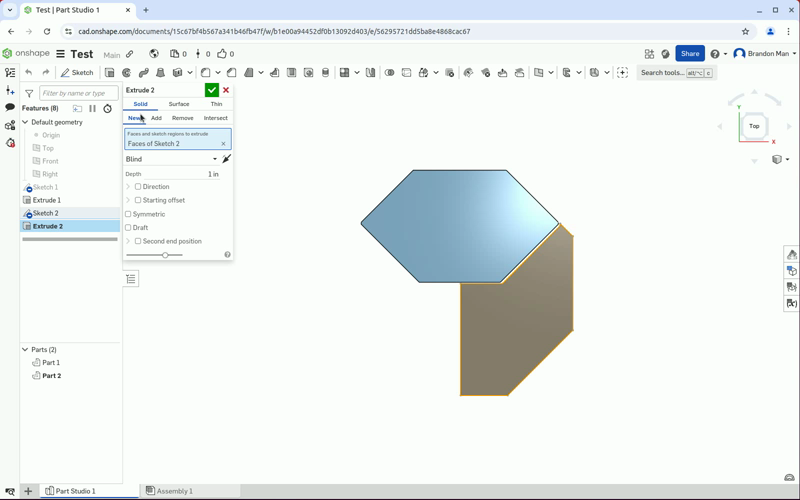
mouse_move(137, 120)
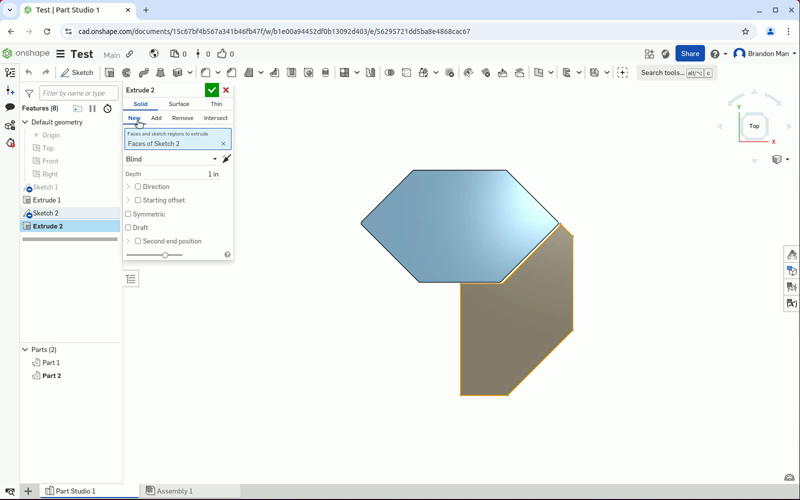
click(137, 120)
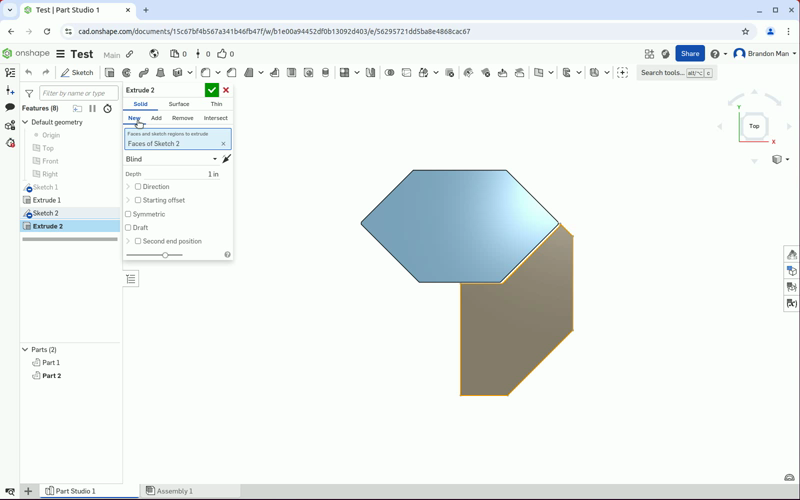
key(tab, 4)
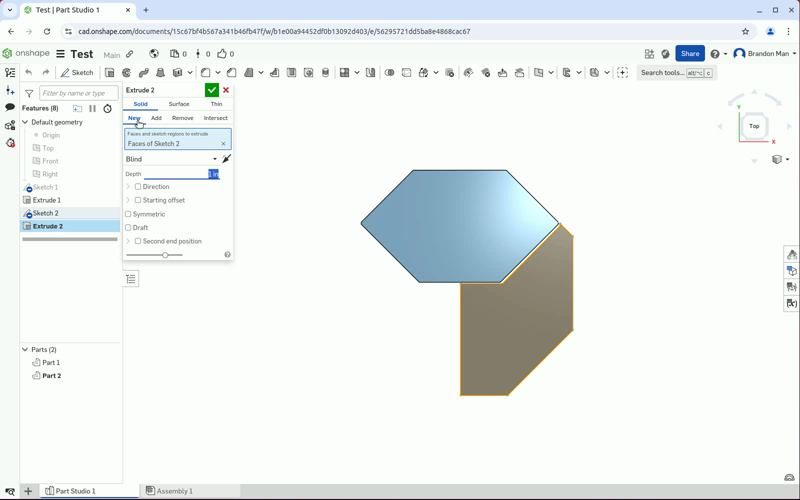
text(21.664)
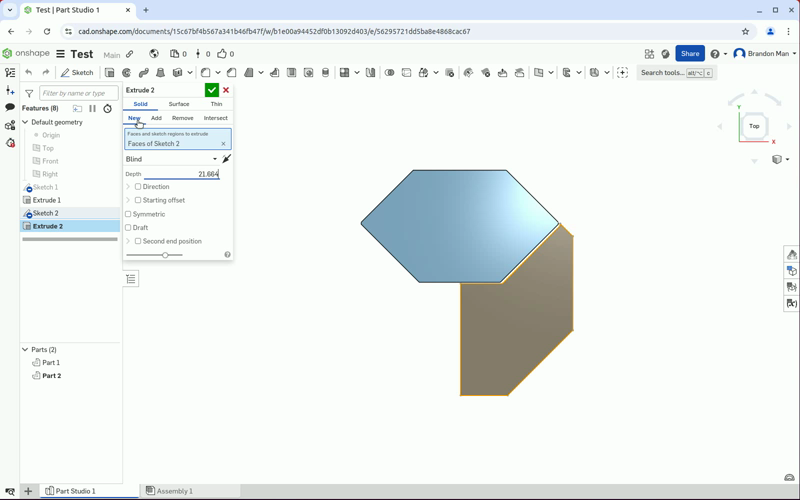
key(enter)
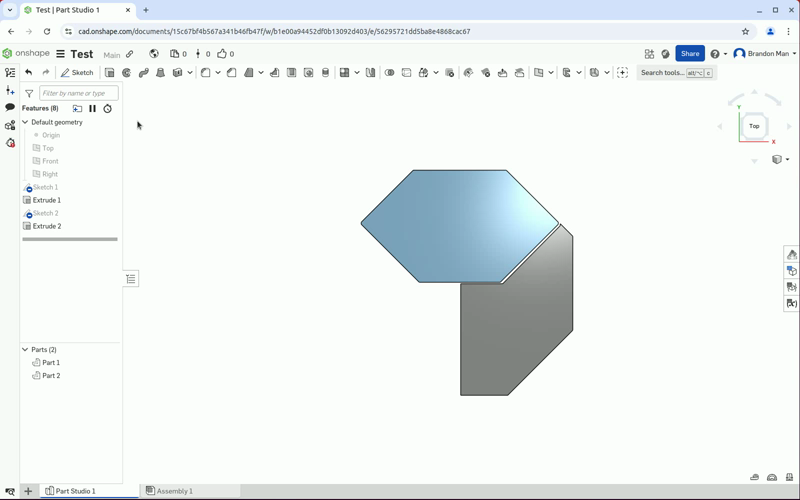
key(shift+h)
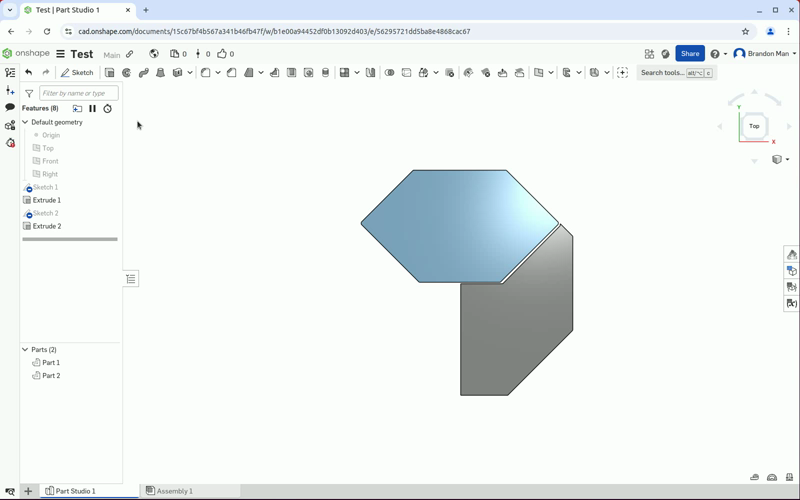
key(shift+h)
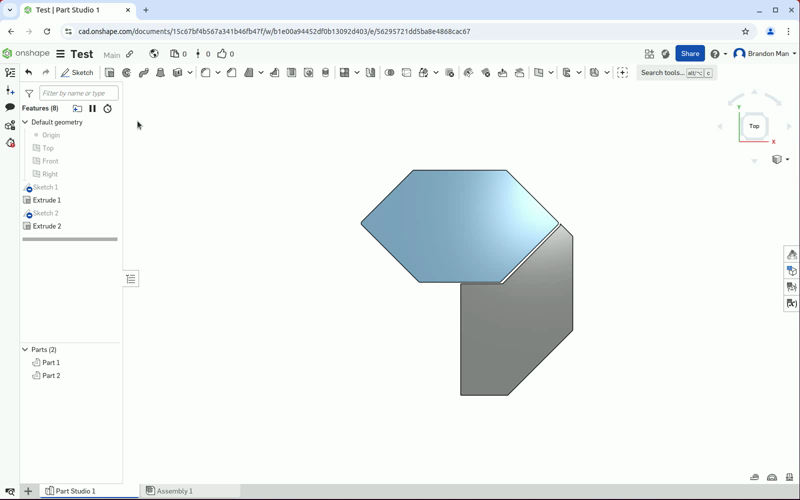
mouse_move(73, 189)
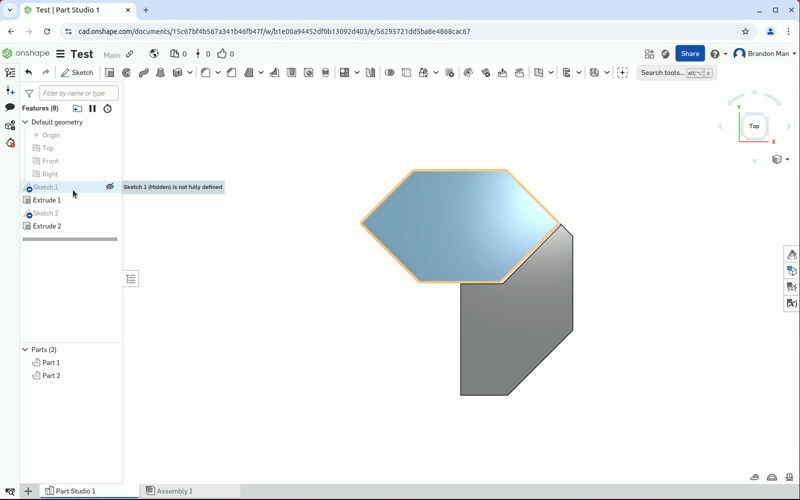
click(73, 189)
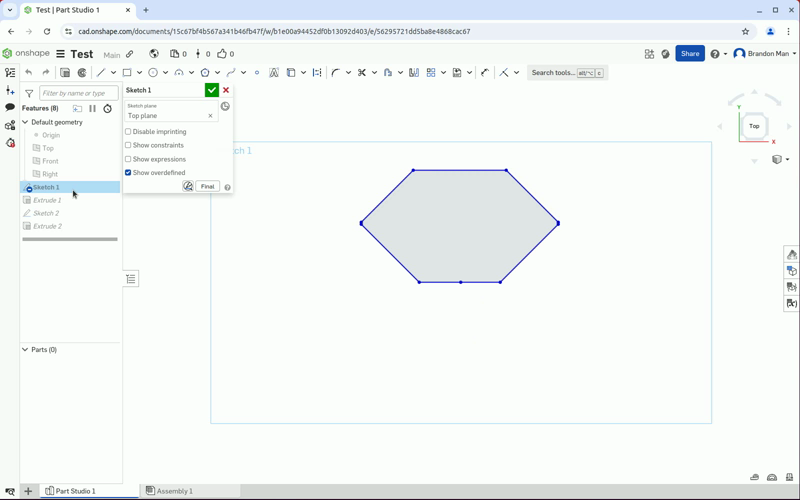
mouse_move(229, 92)
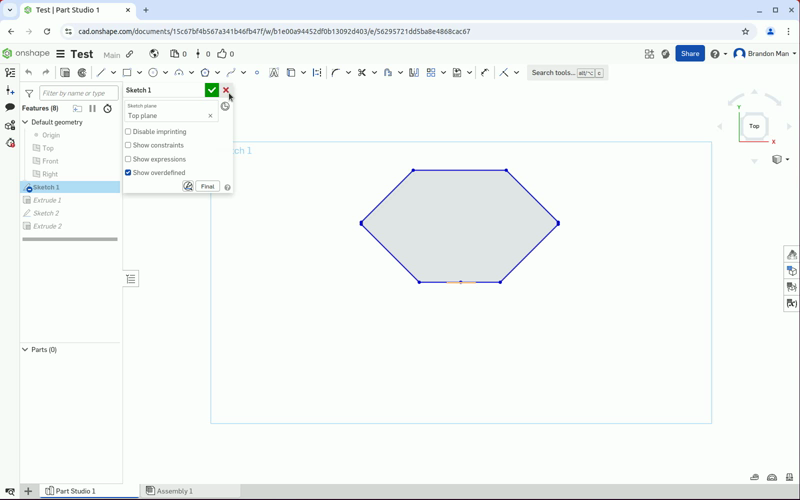
click(229, 92)
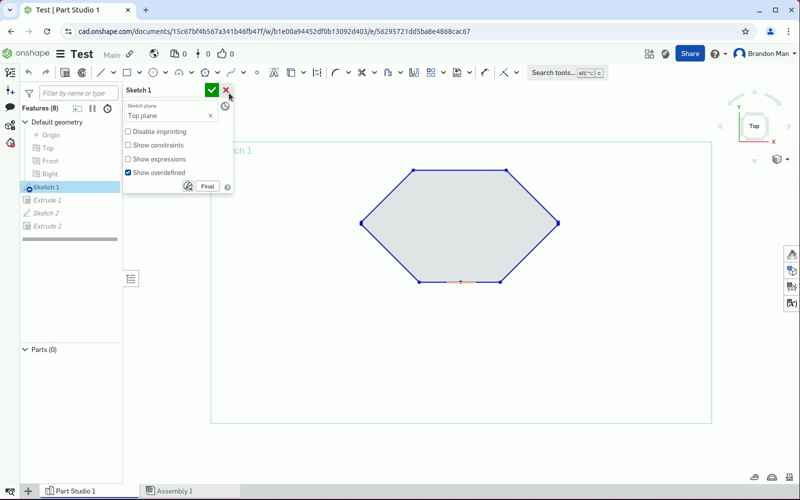
key(shift+s)
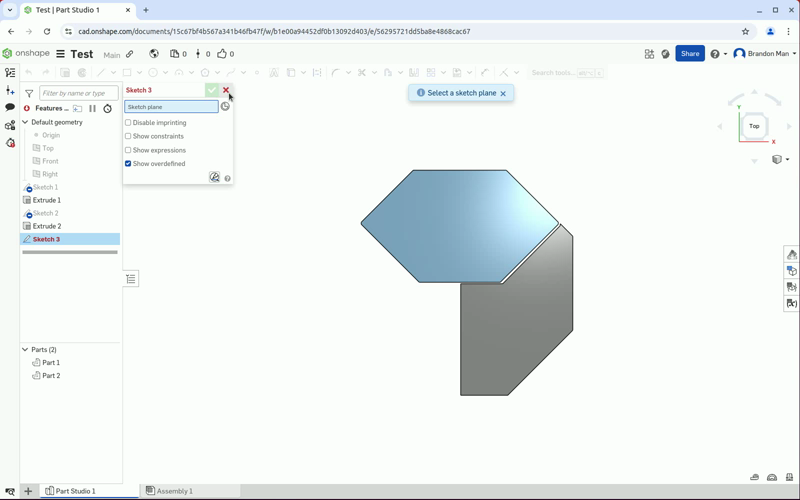
mouse_move(73, 150)
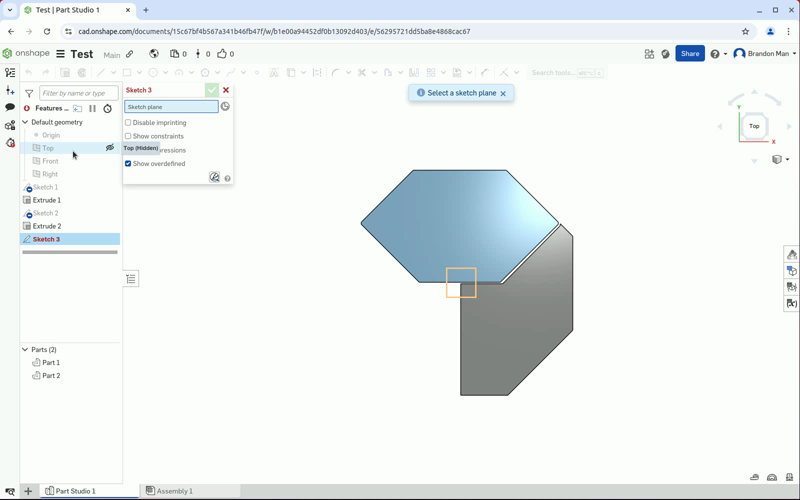
click(73, 150)
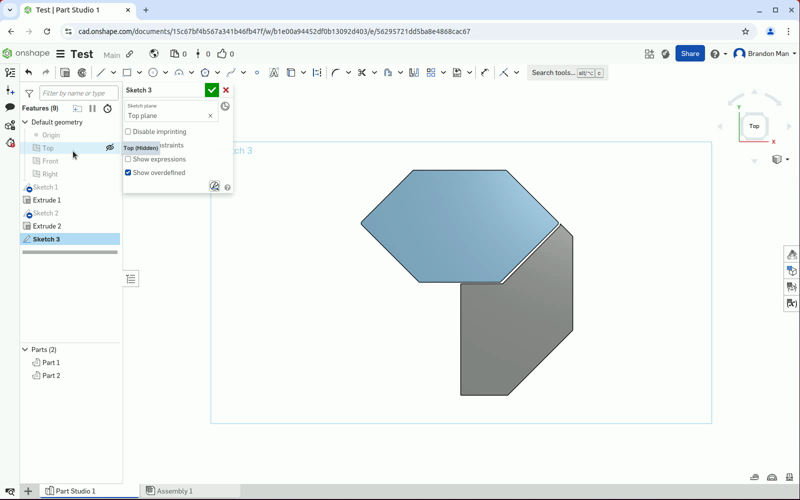
mouse_move(73, 352)
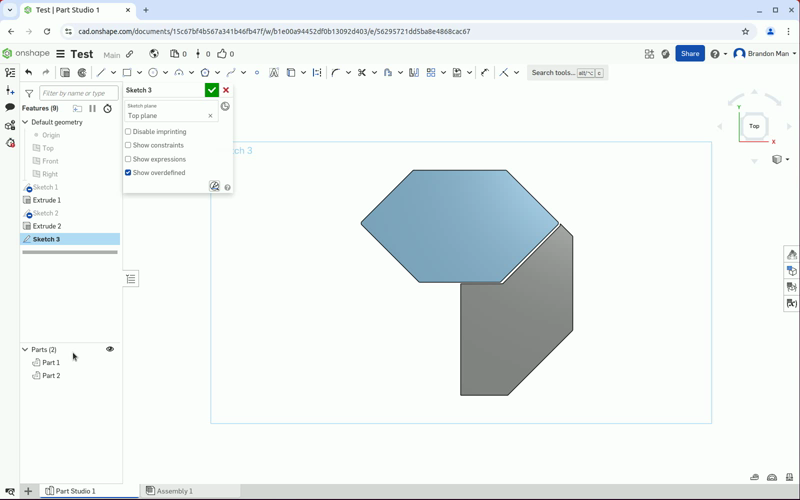
key(y)
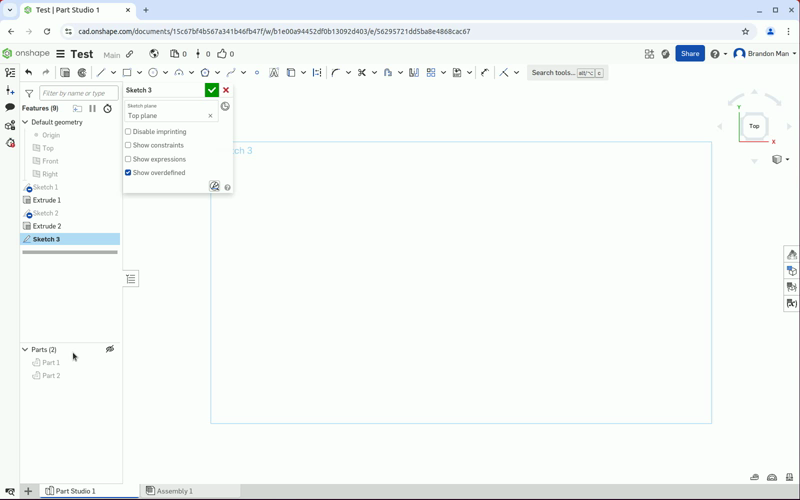
key(l)
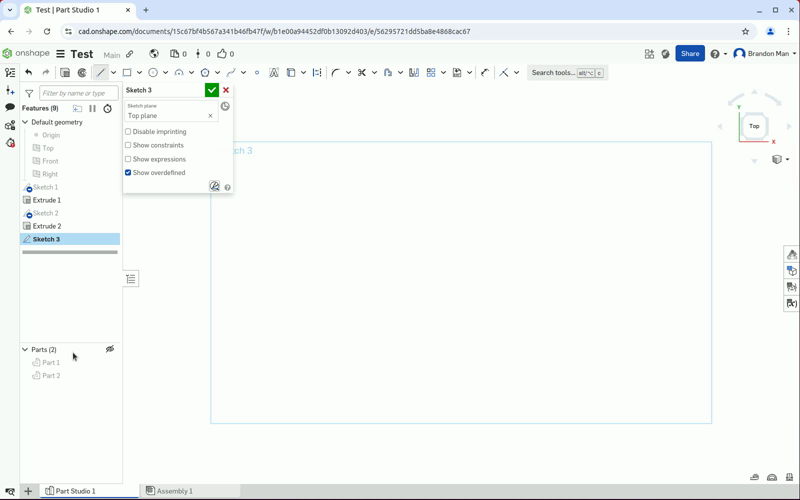
key_down(shift)
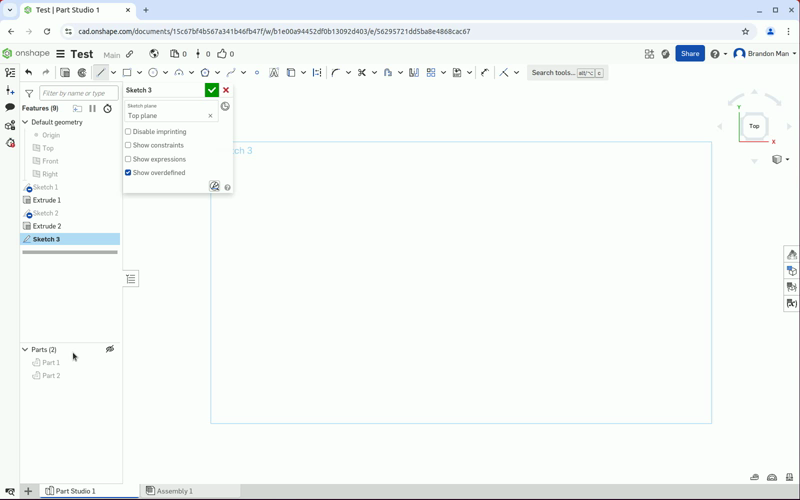
mouse_move(348, 329)
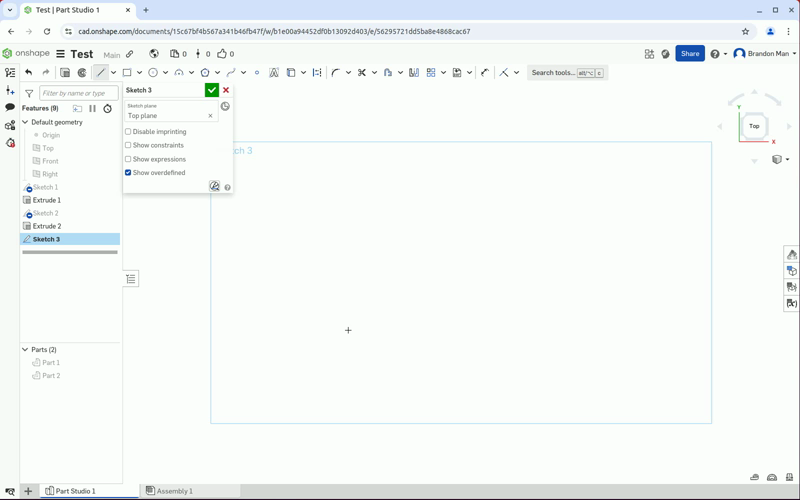
click(348, 329)
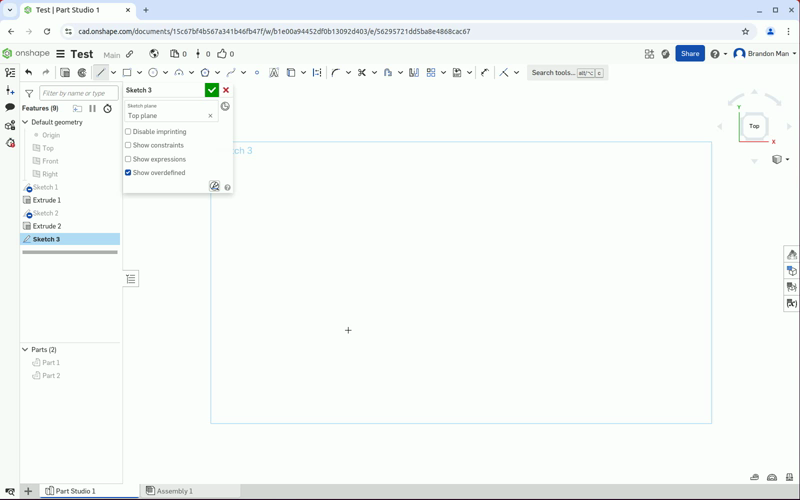
key_up(shift)
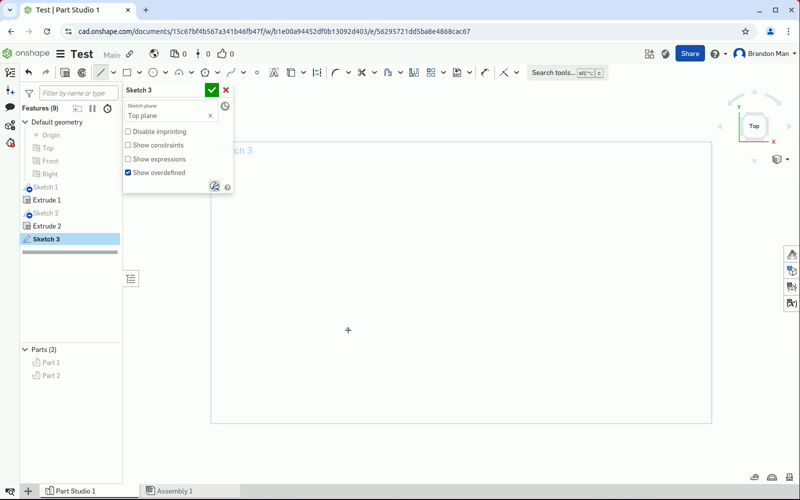
key_down(shift)
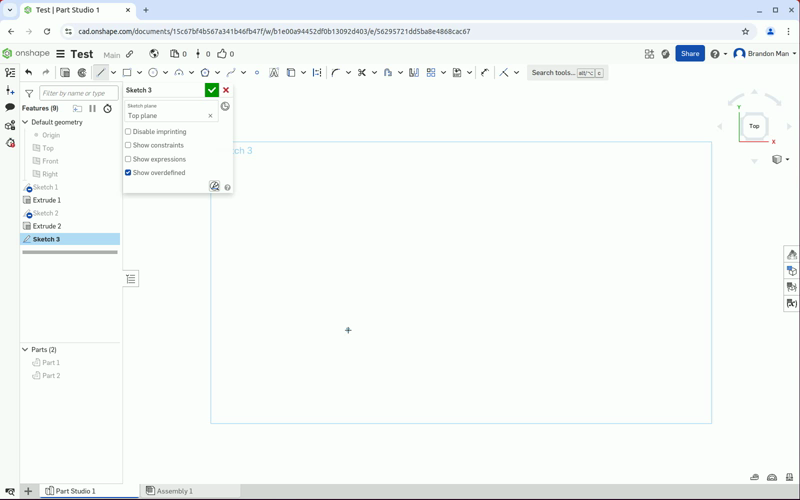
mouse_move(414, 396)
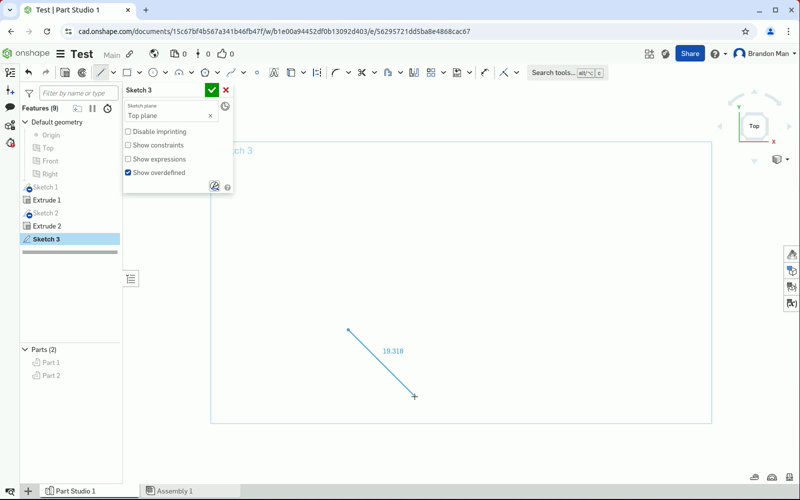
click(414, 396)
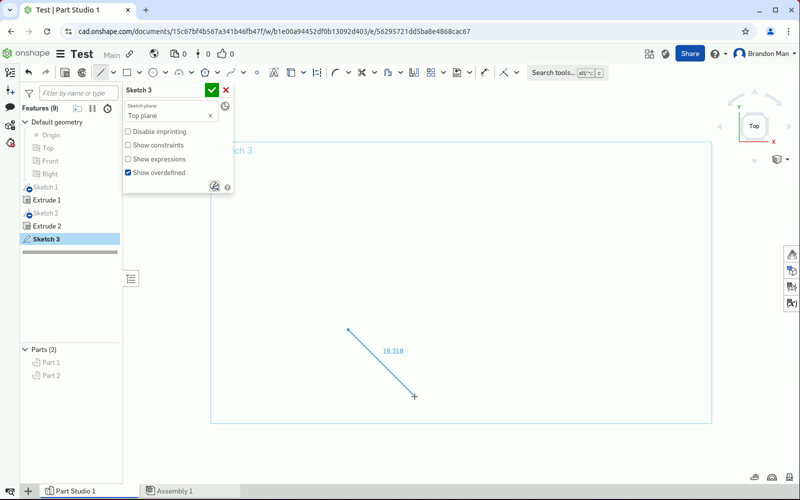
key_up(shift)
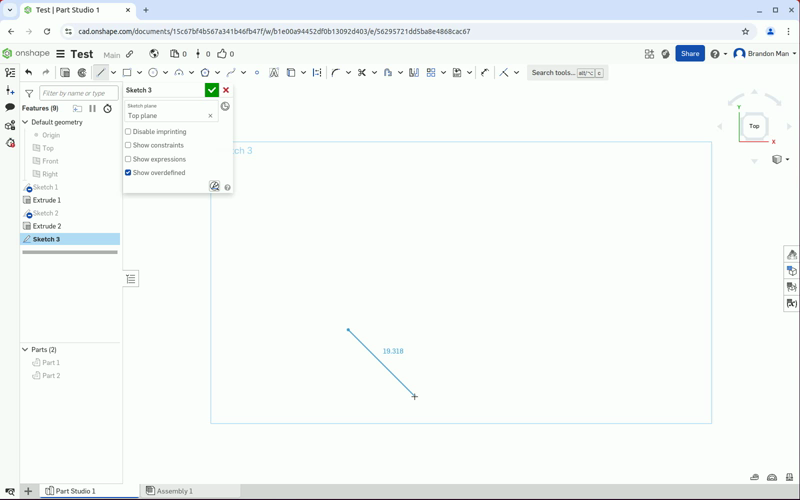
key_down(shift)
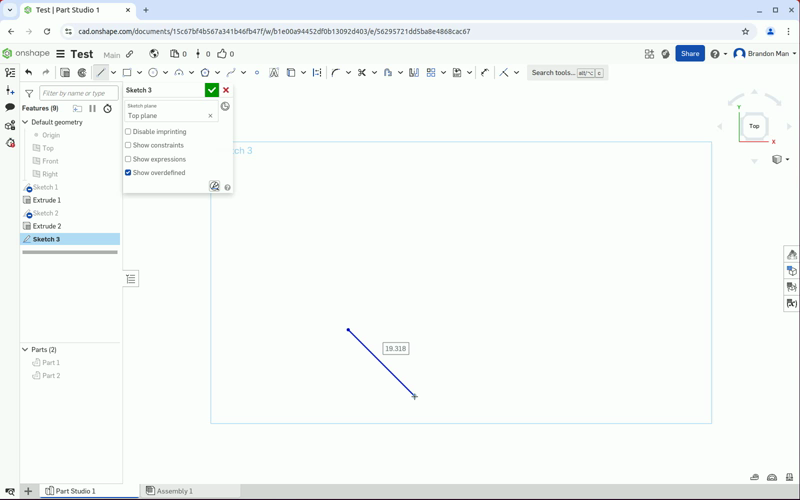
mouse_move(444, 396)
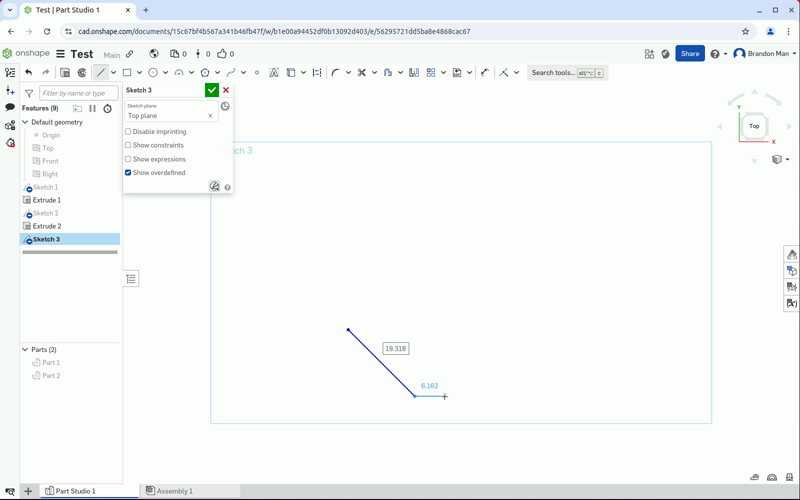
mouse_move(460, 396)
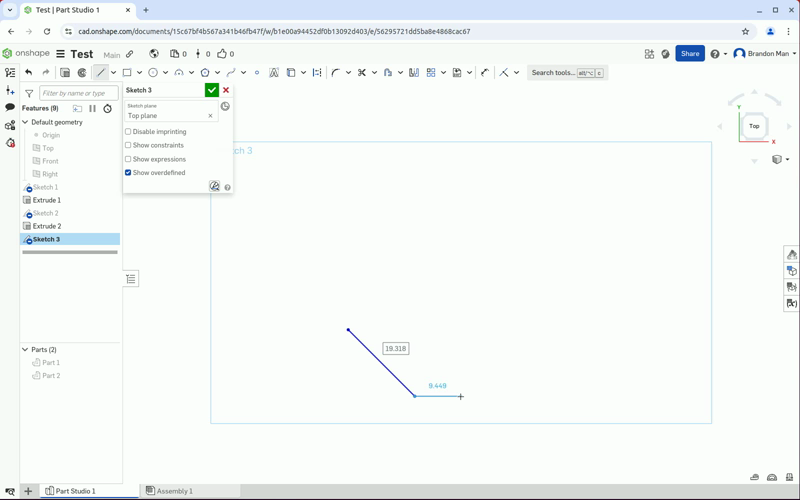
click(460, 396)
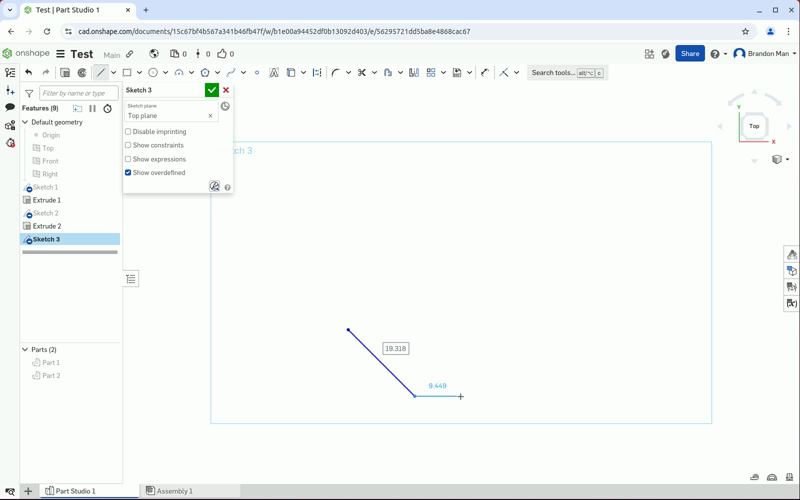
key_up(shift)
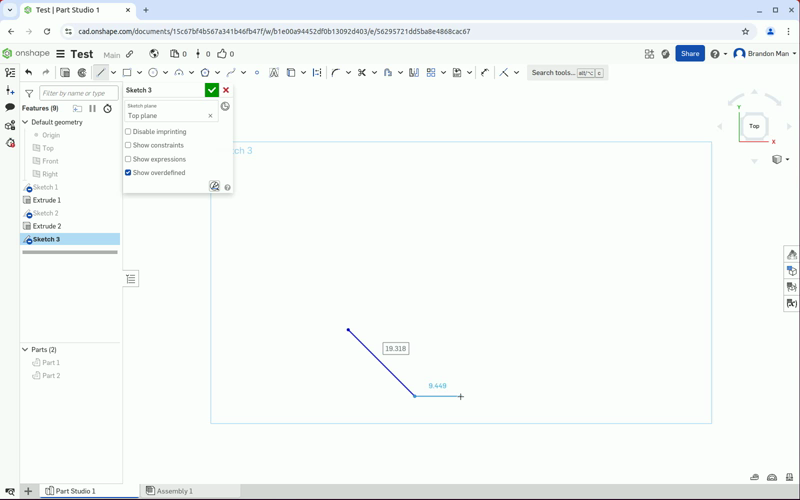
key_down(shift)
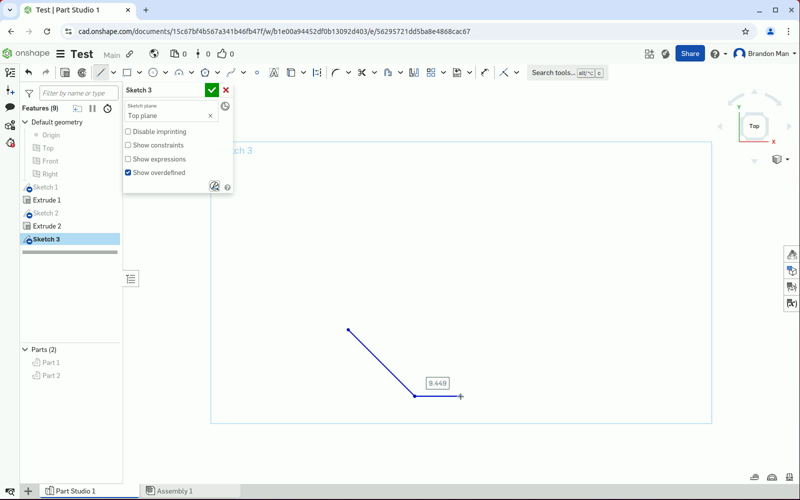
mouse_move(460, 283)
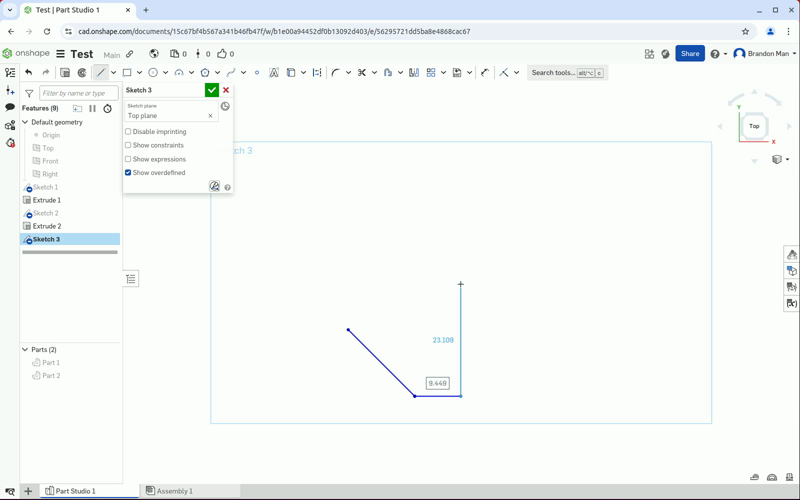
click(460, 283)
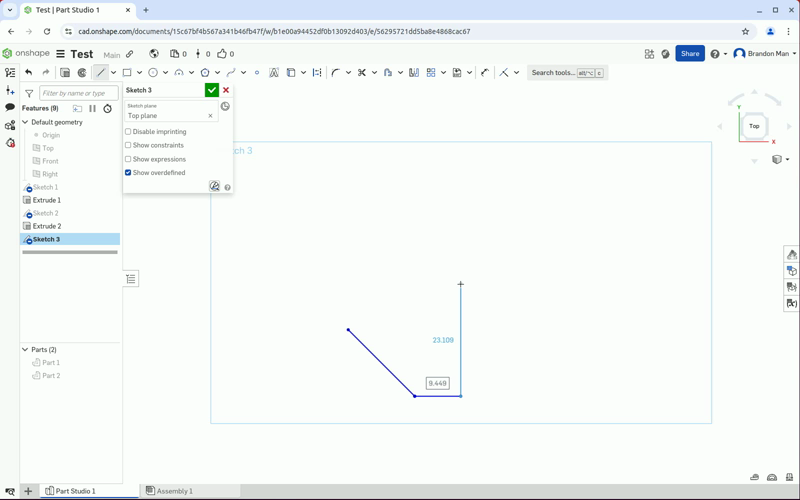
key_up(shift)
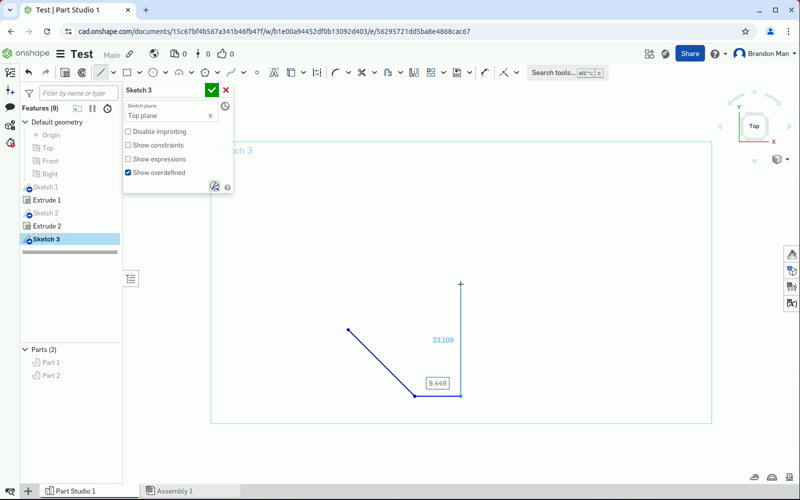
key_down(shift)
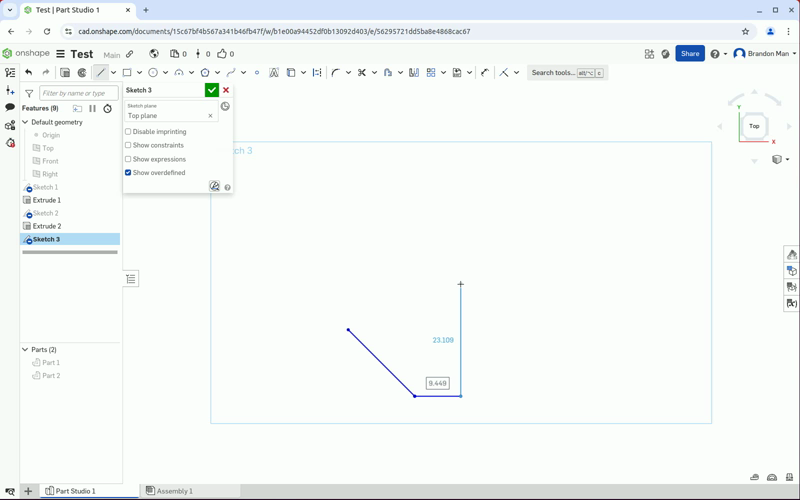
mouse_move(490, 283)
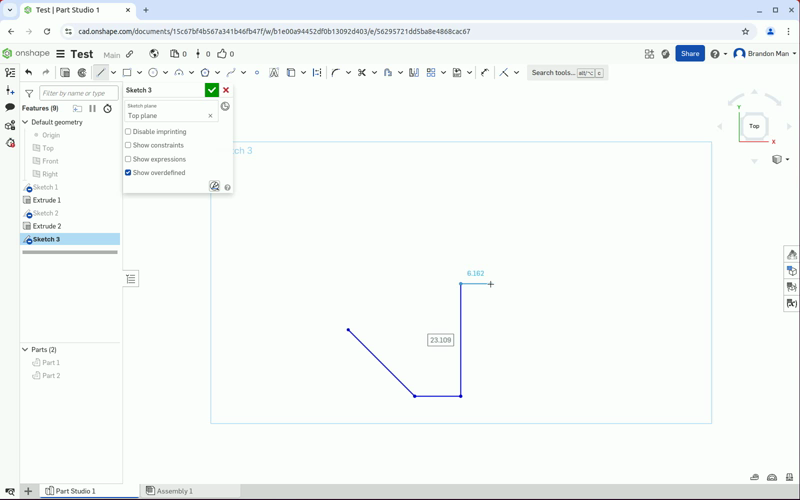
mouse_move(419, 283)
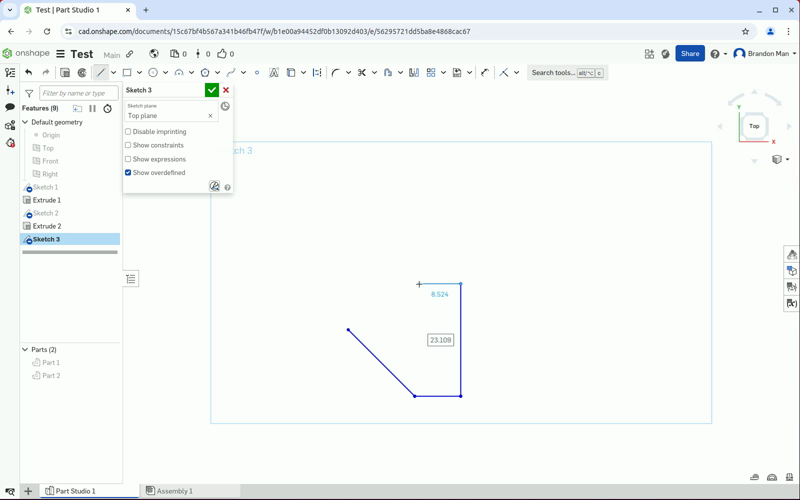
click(419, 283)
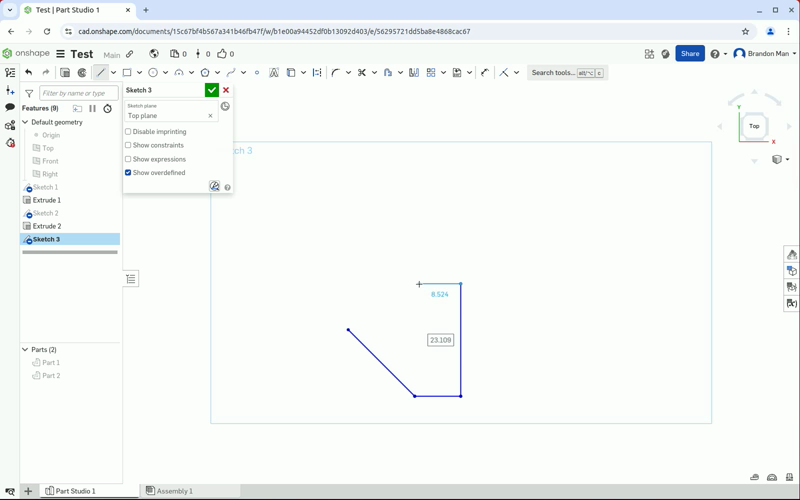
key_up(shift)
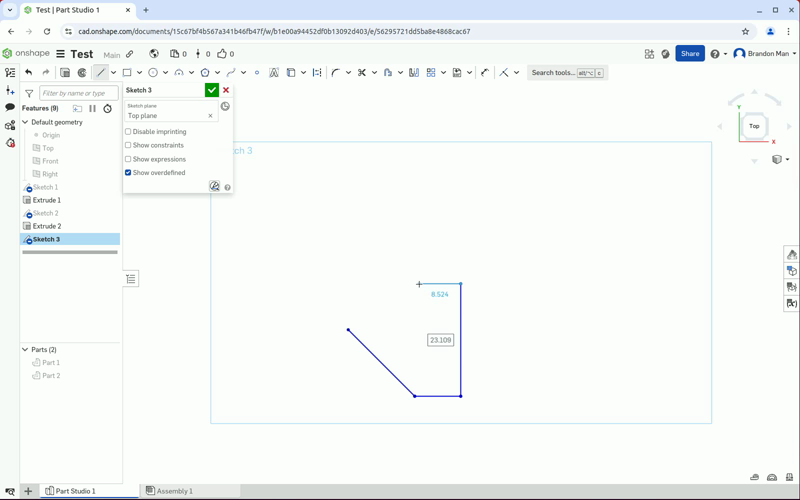
key_down(shift)
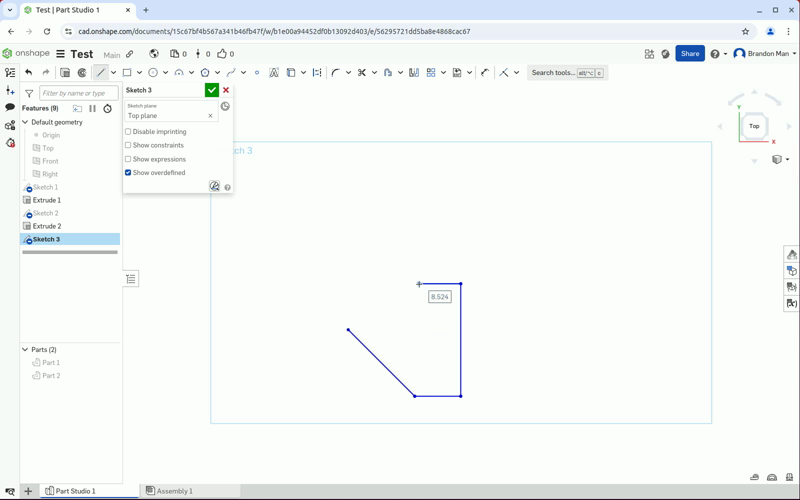
mouse_move(361, 225)
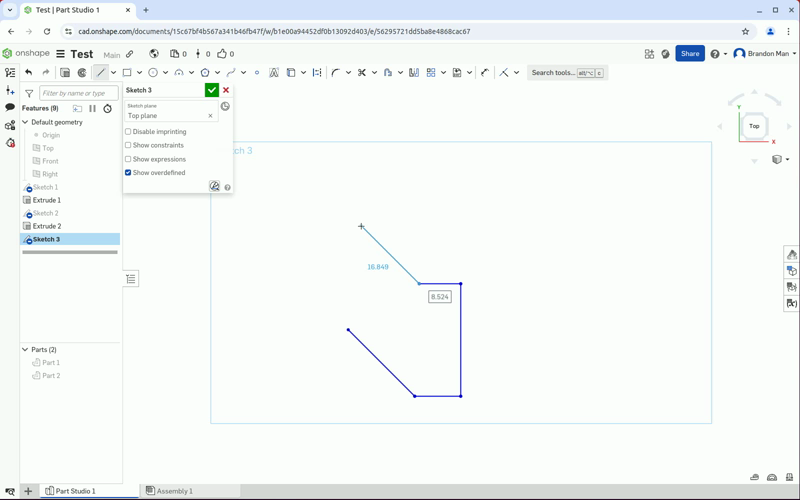
click(361, 225)
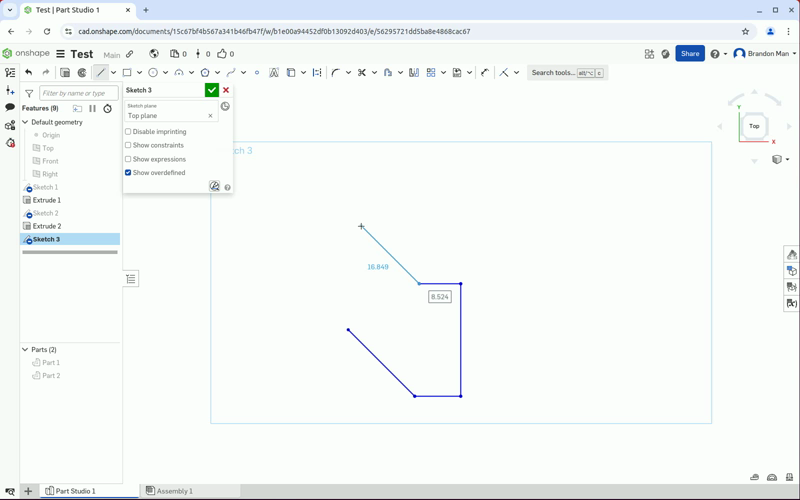
key_up(shift)
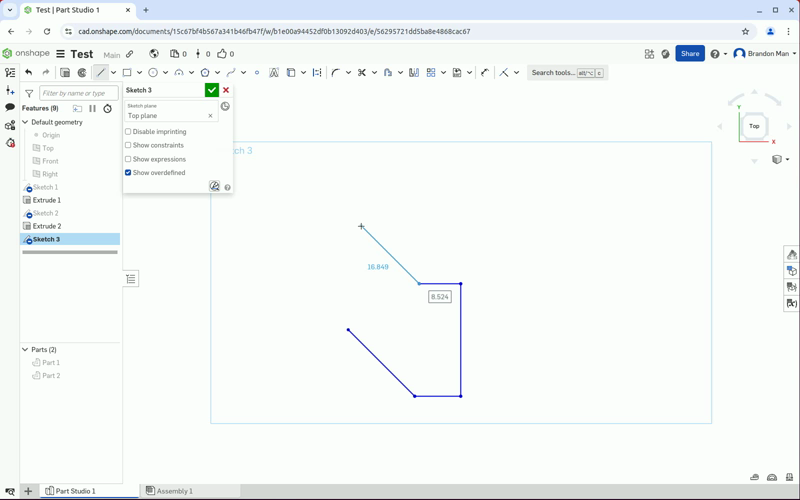
key_down(shift)
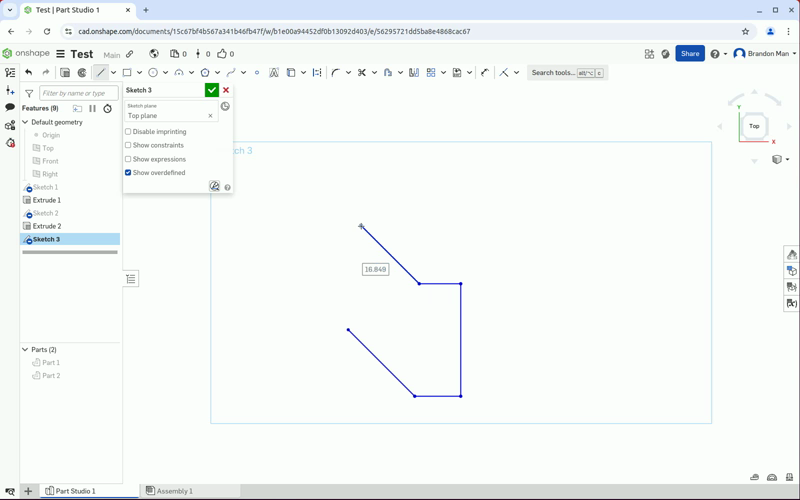
mouse_move(391, 225)
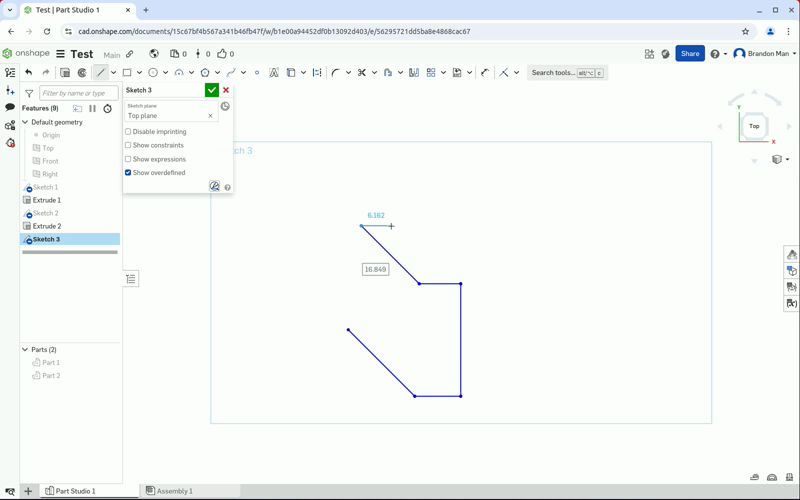
mouse_move(361, 223)
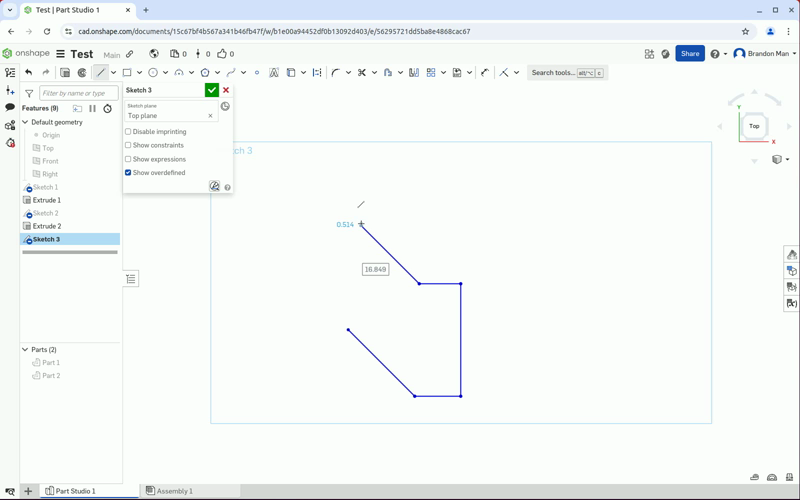
scroll(6)
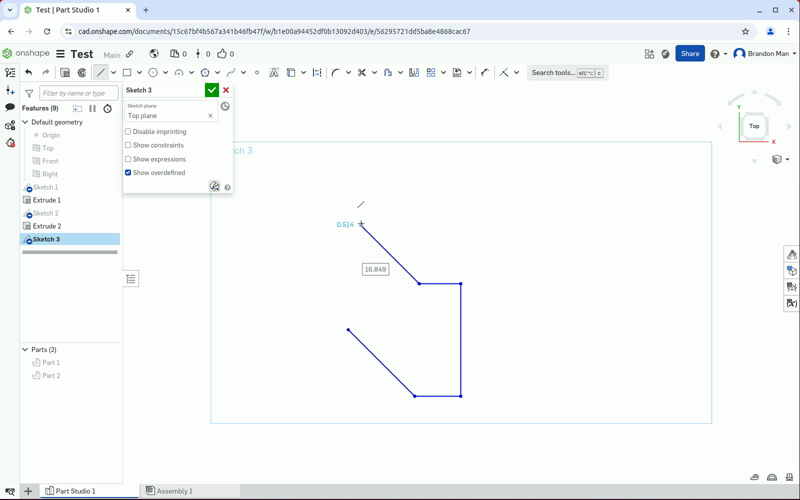
scroll(6)
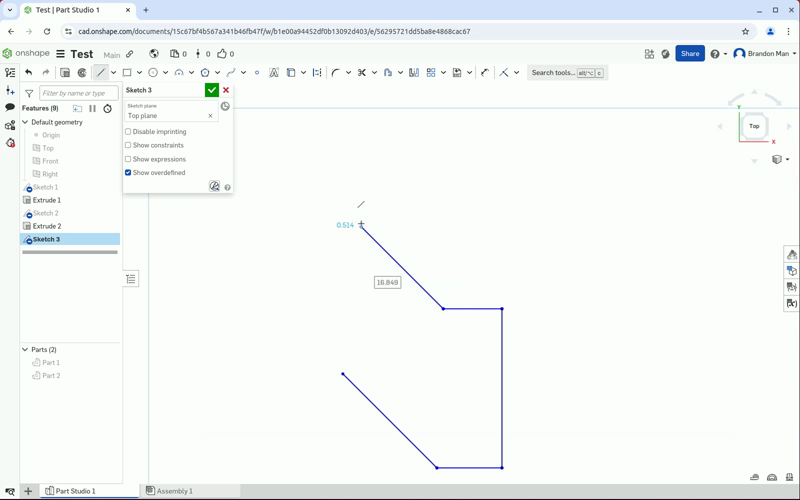
scroll(6)
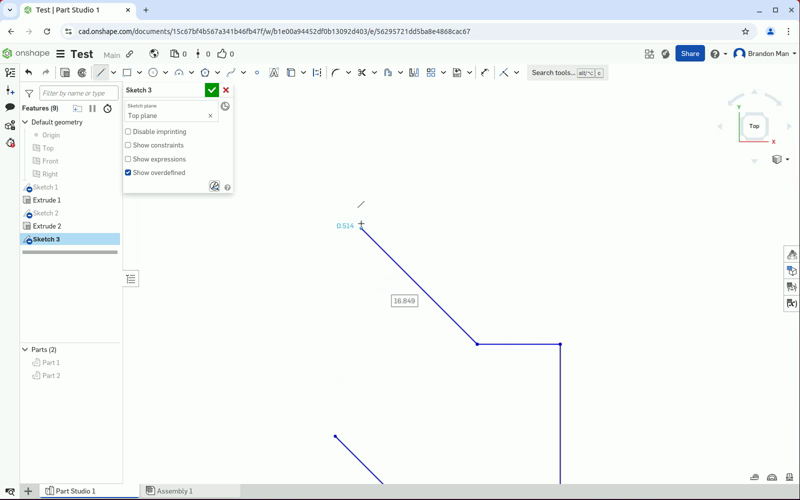
scroll(6)
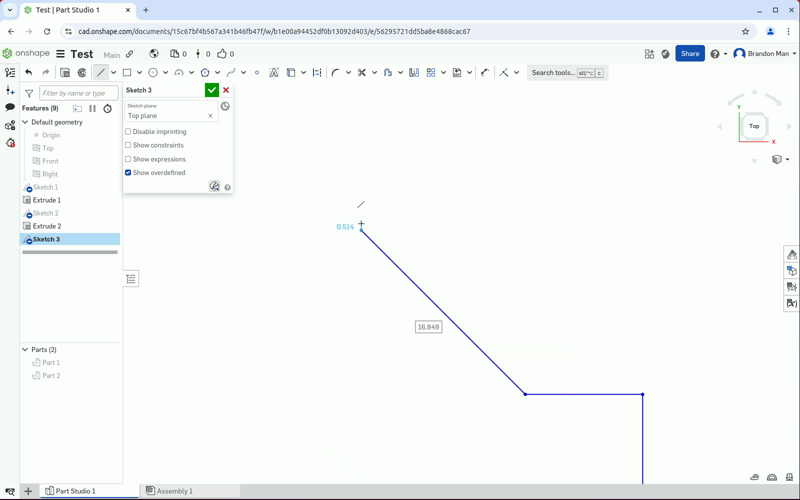
scroll(6)
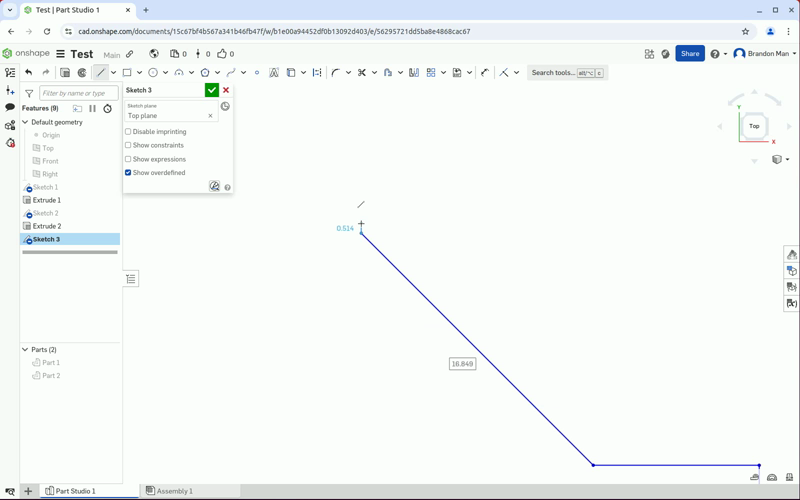
scroll(6)
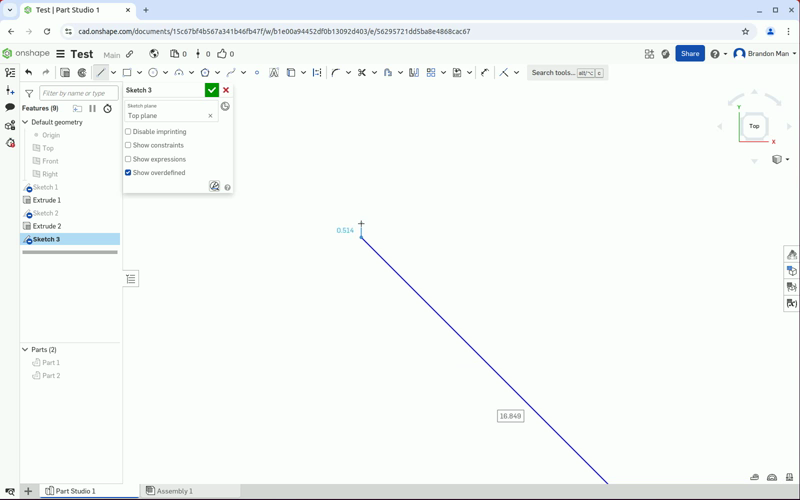
scroll(6)
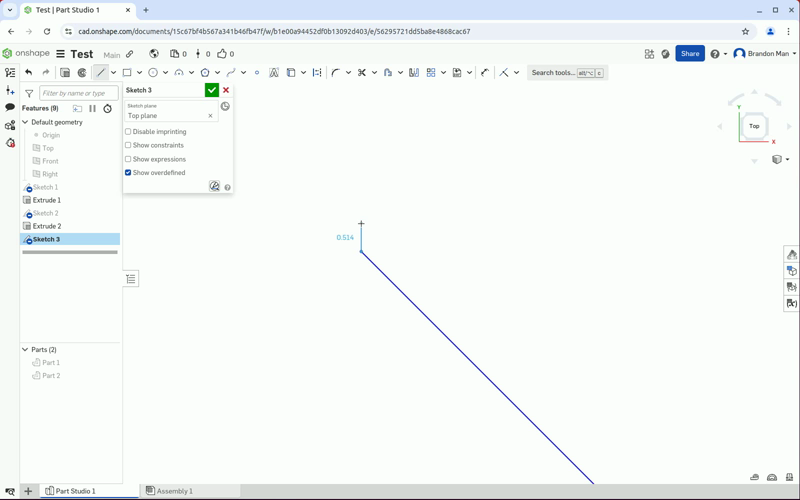
click(361, 223)
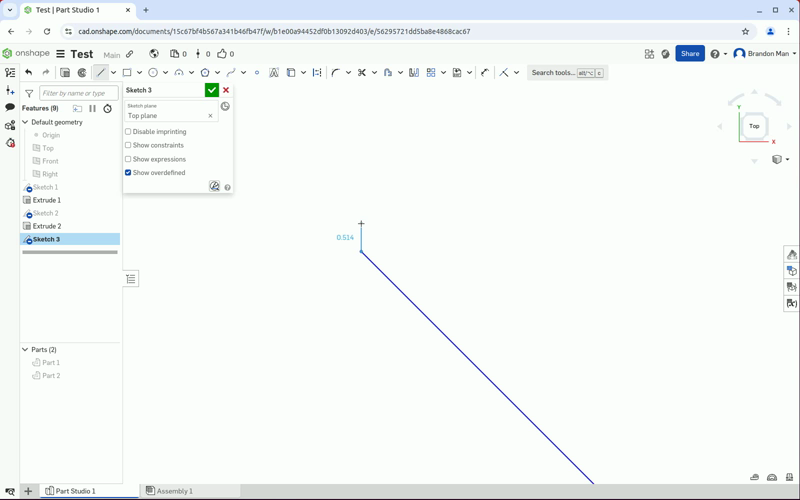
scroll(-6)
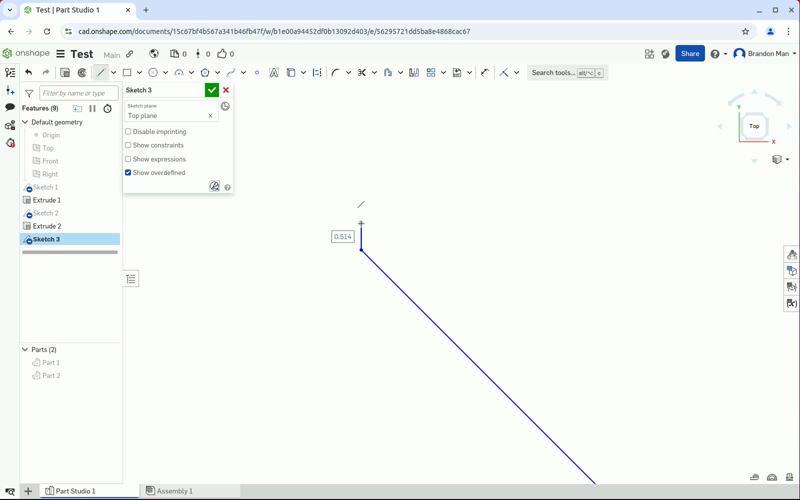
scroll(-6)
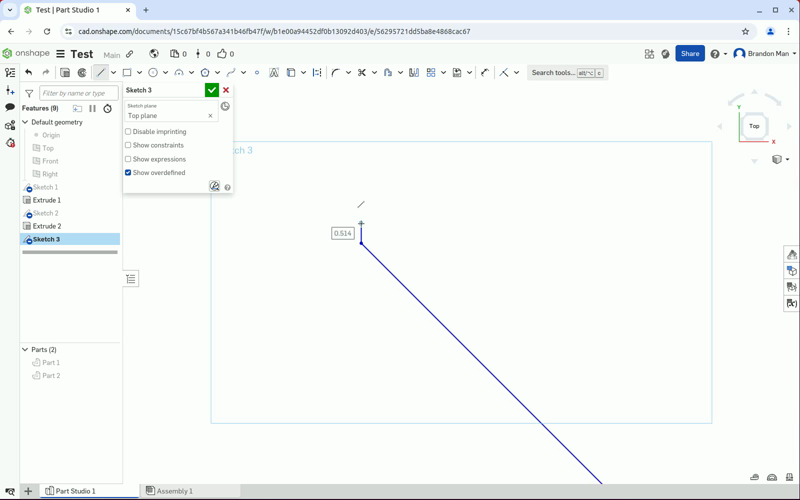
scroll(-6)
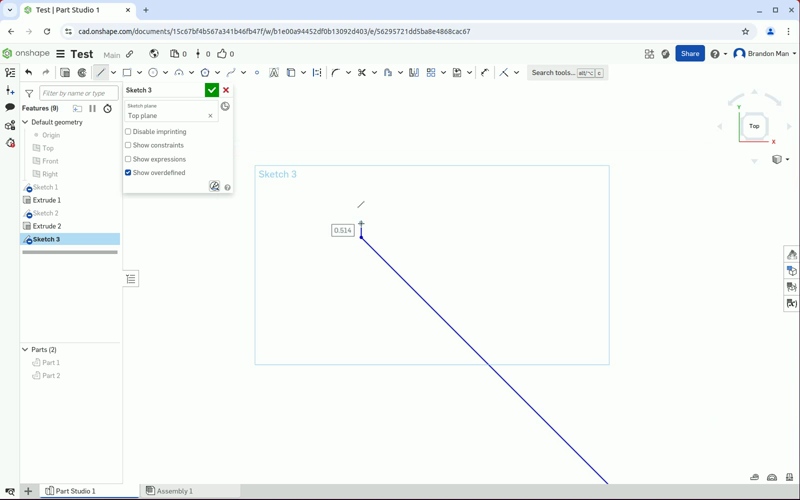
scroll(-6)
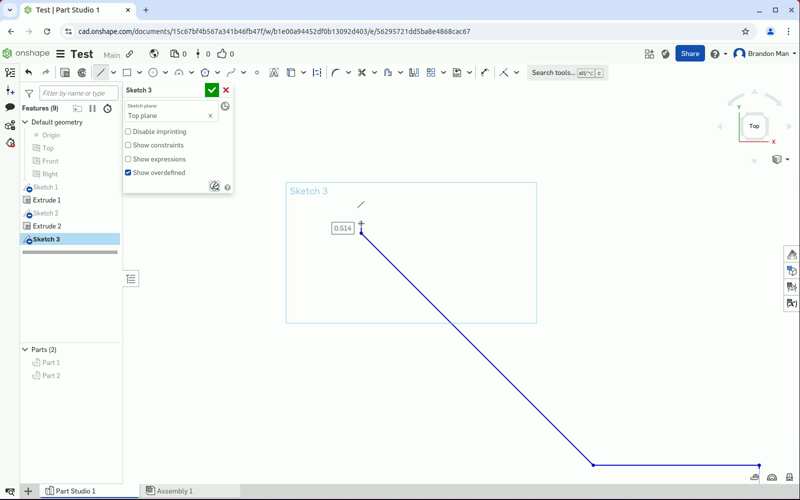
scroll(-6)
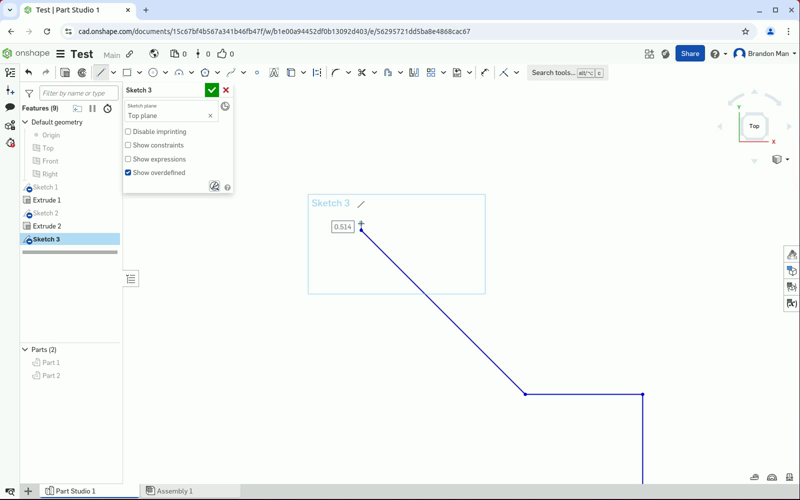
scroll(-6)
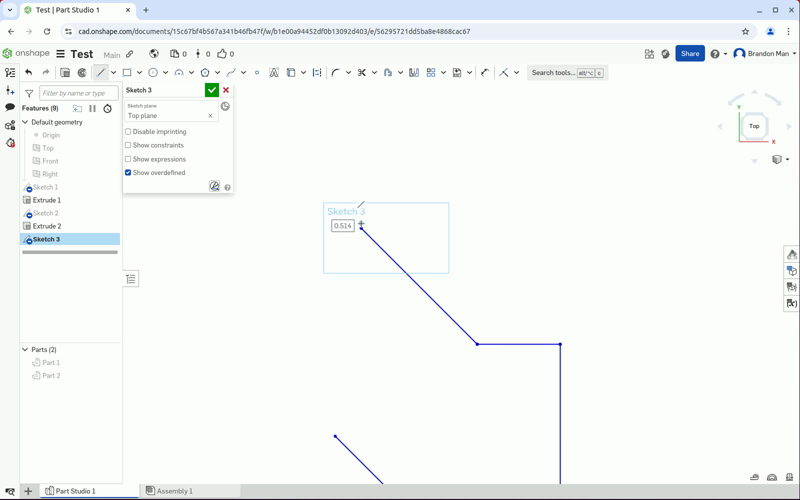
scroll(-6)
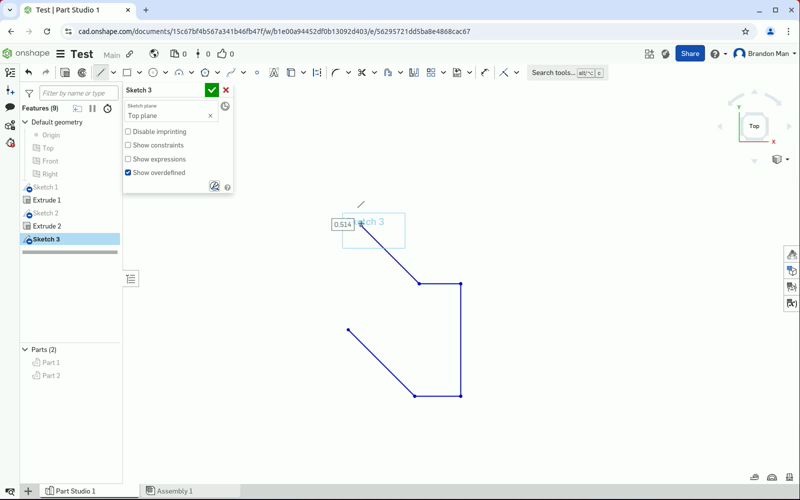
key_up(shift)
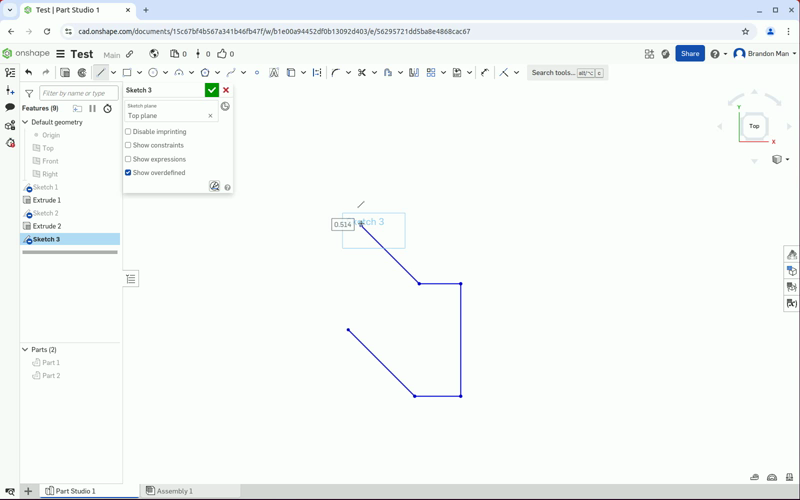
key_down(shift)
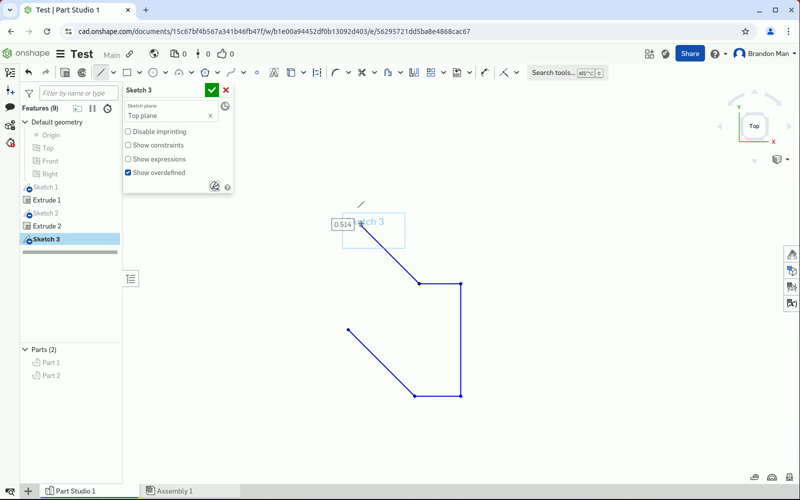
mouse_move(391, 223)
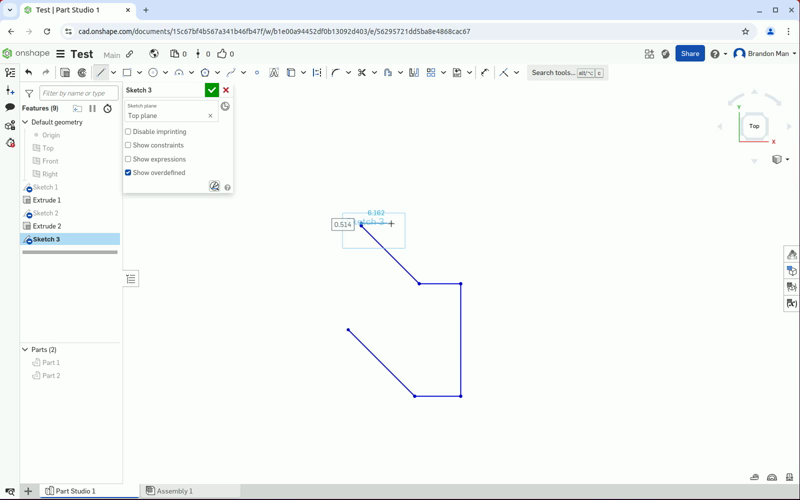
mouse_move(348, 236)
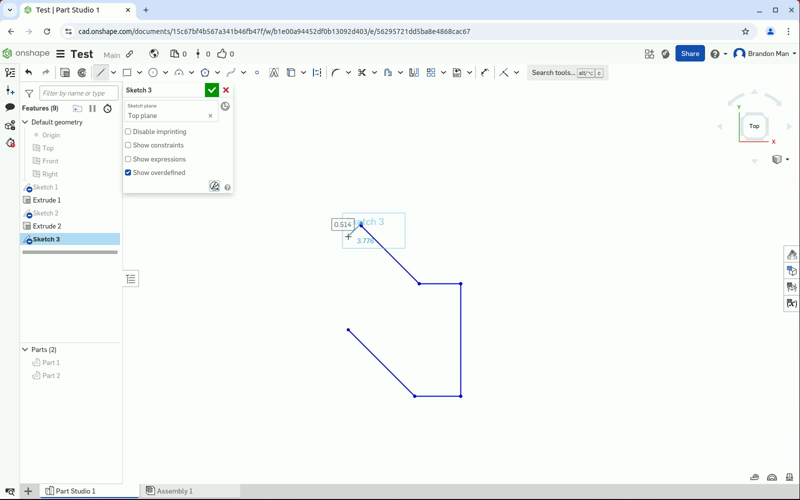
click(348, 236)
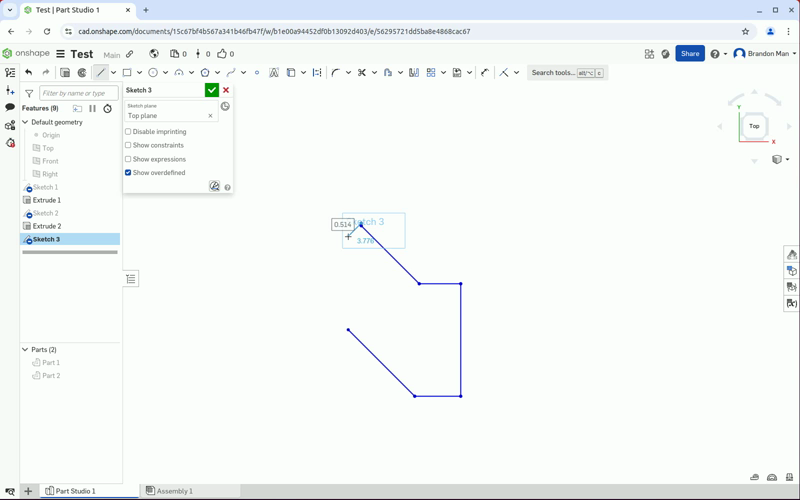
key_up(shift)
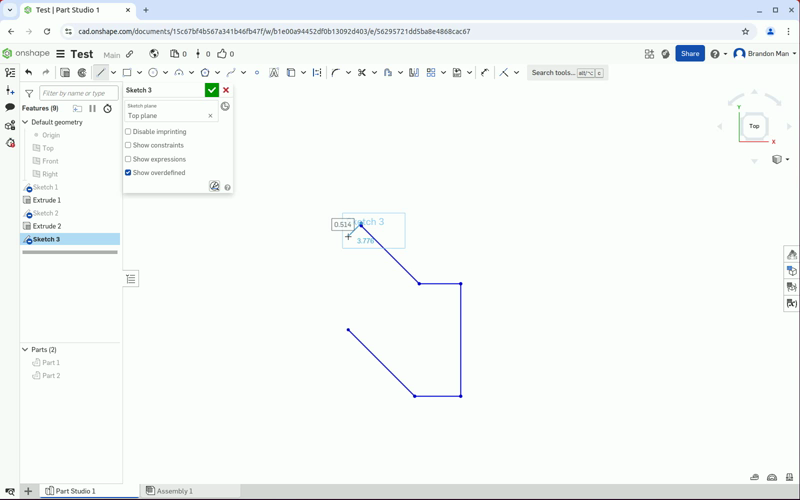
key_down(shift)
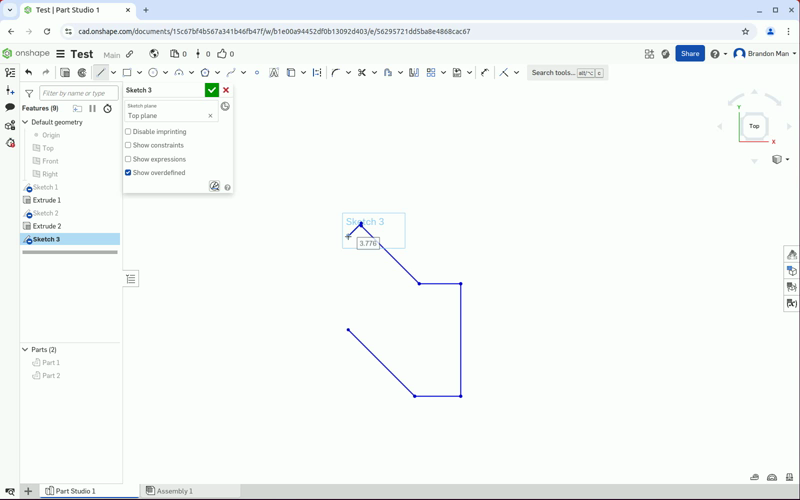
mouse_move(348, 329)
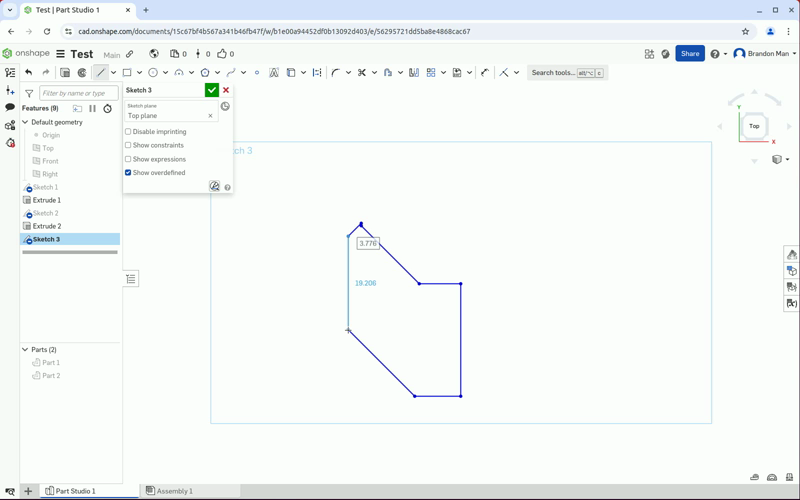
key_up(shift)
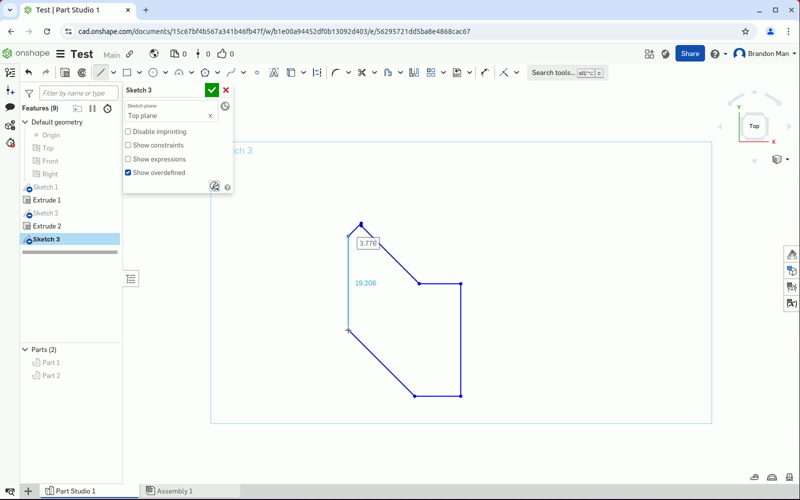
click(348, 329)
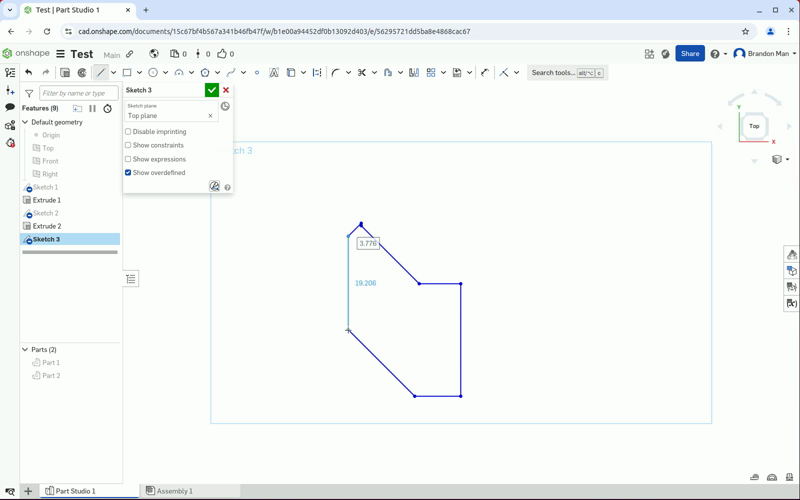
key(esc)
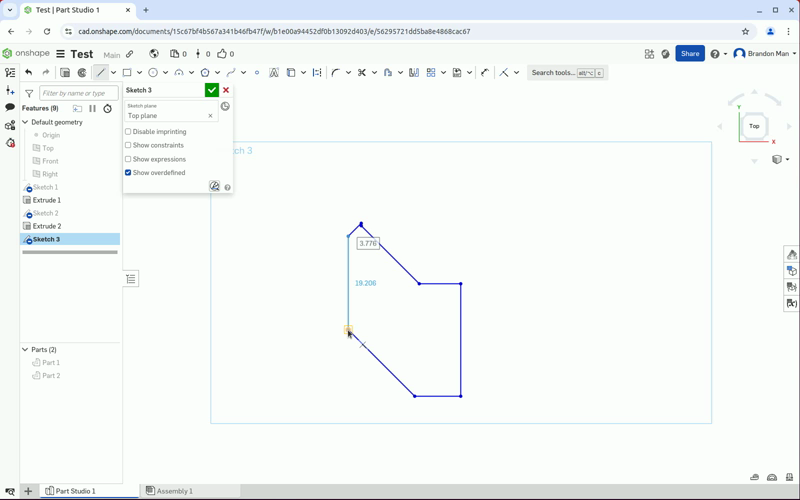
mouse_move(395, 280)
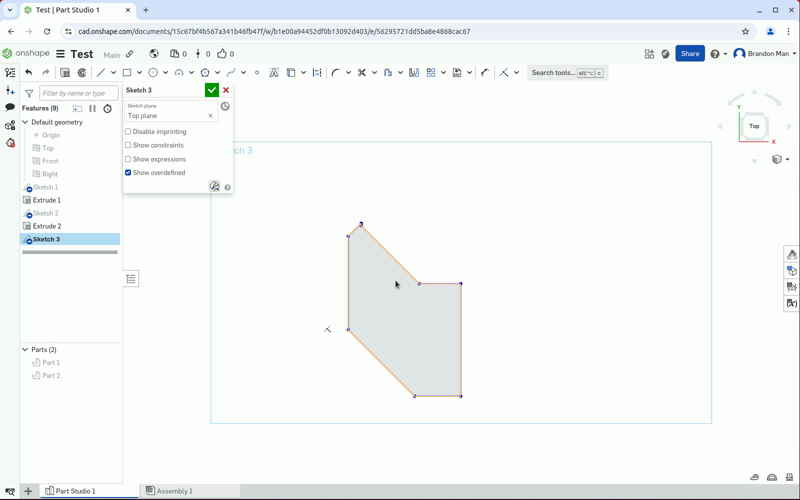
click(395, 280)
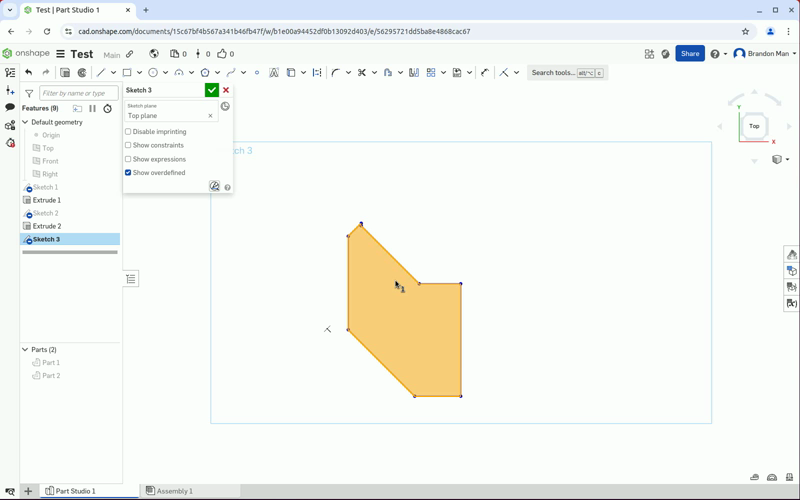
mouse_move(73, 352)
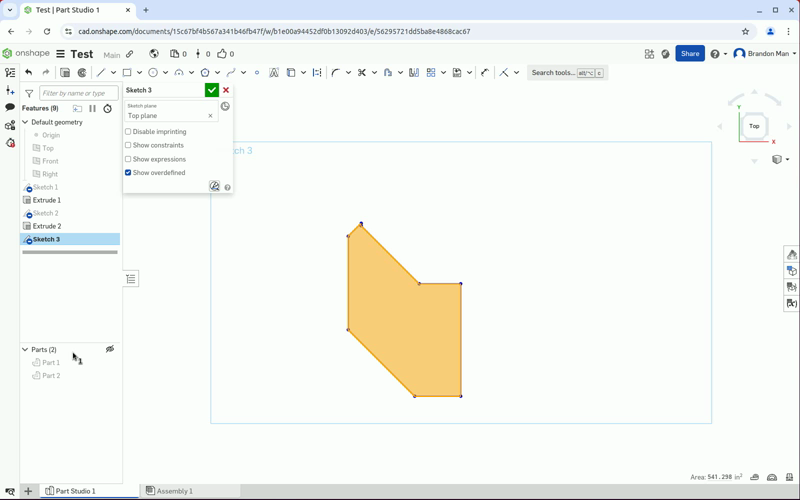
key(shift+y)
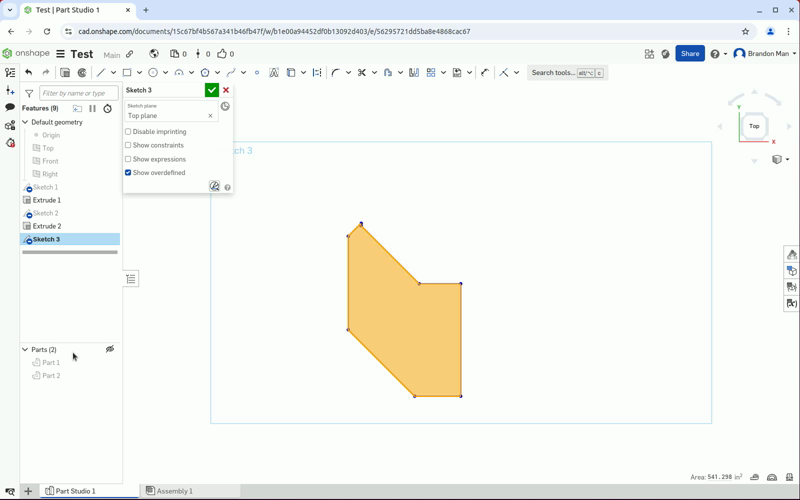
key(shift+e)
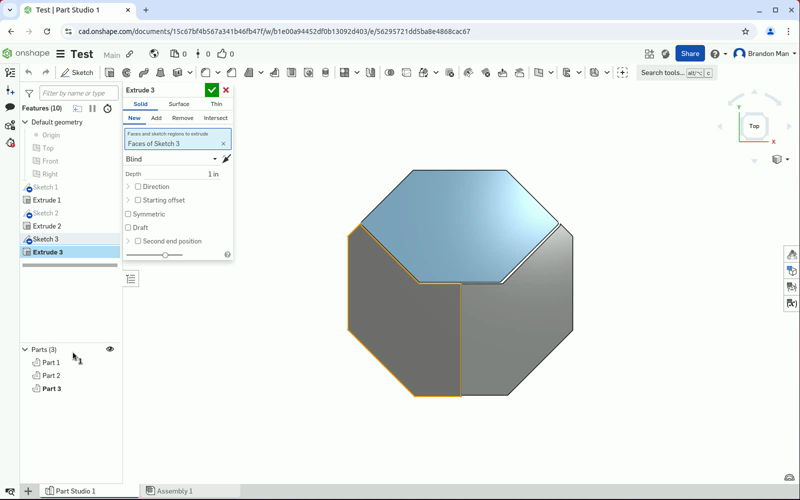
mouse_move(143, 106)
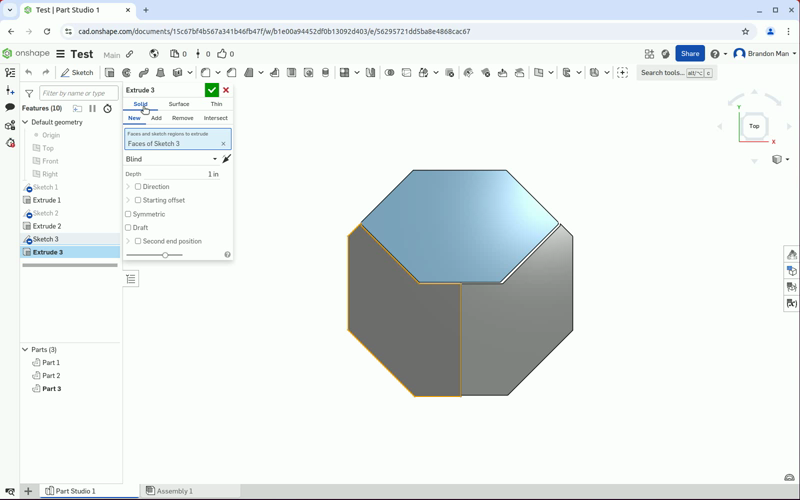
click(143, 106)
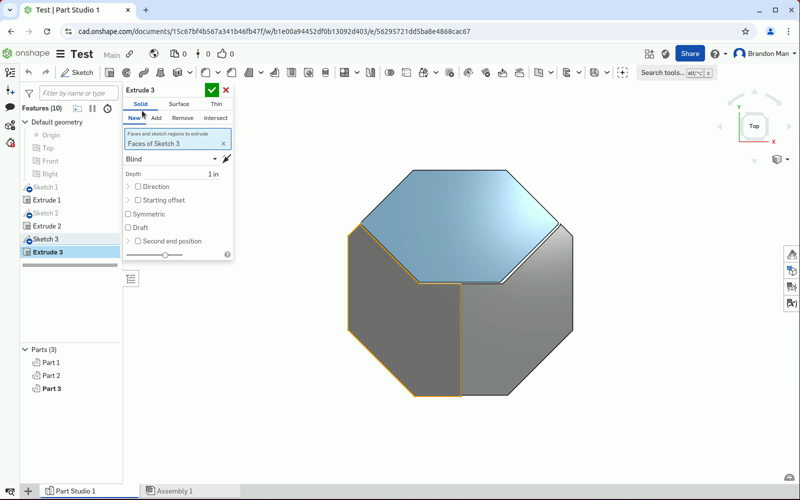
mouse_move(137, 120)
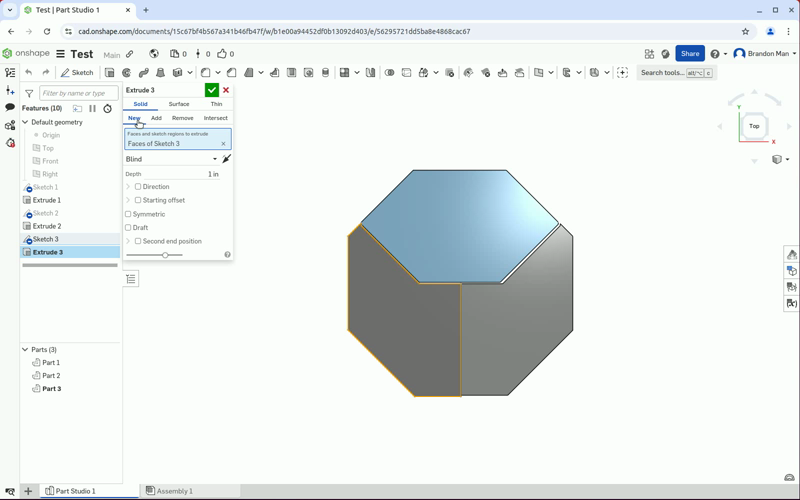
click(137, 120)
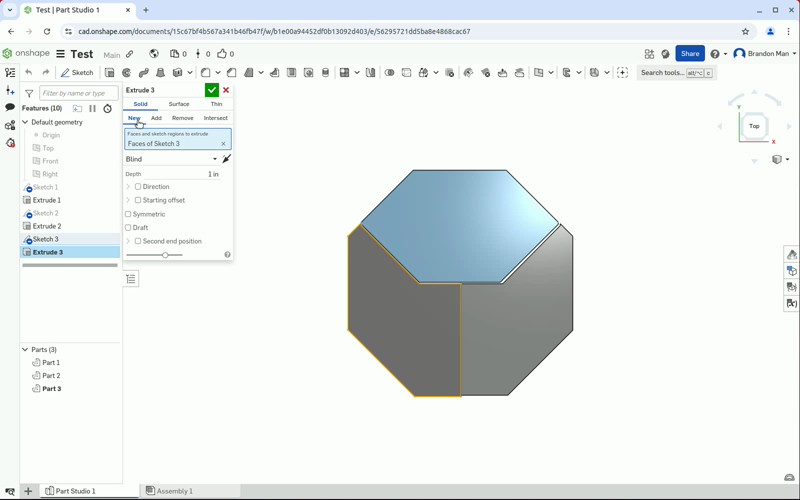
key(tab, 4)
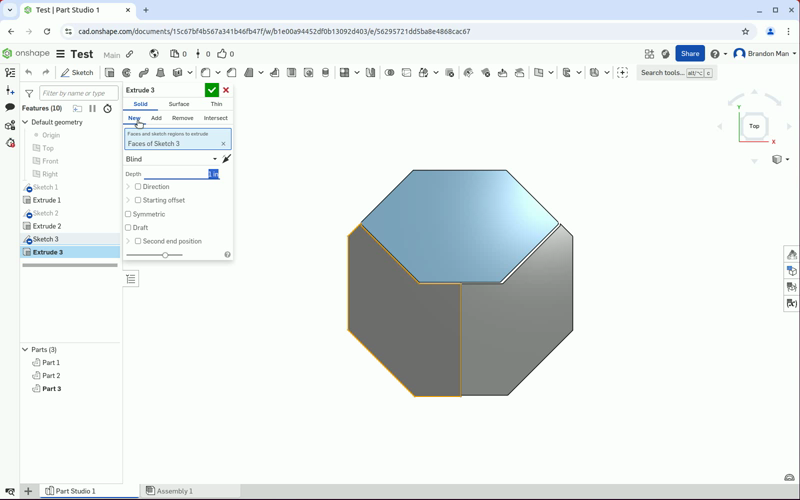
text(21.664)
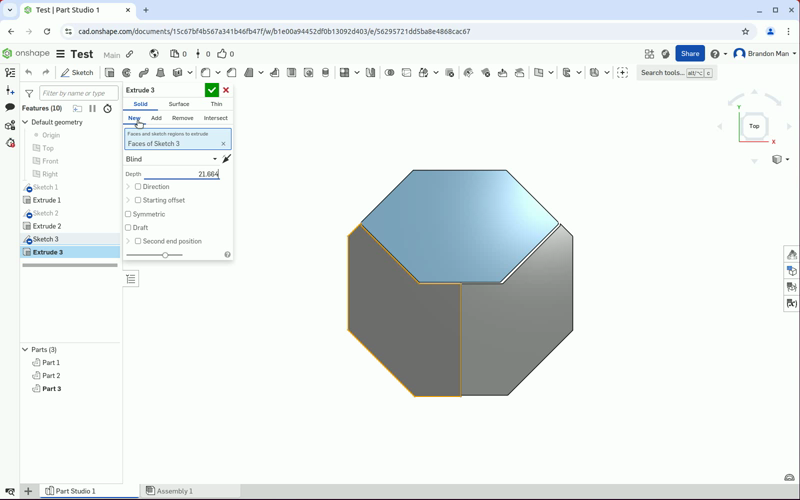
key(enter)
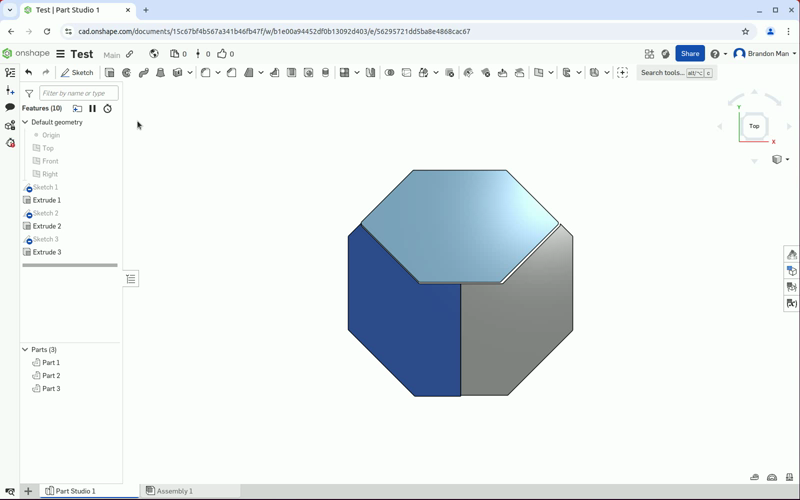
key(shift+h)
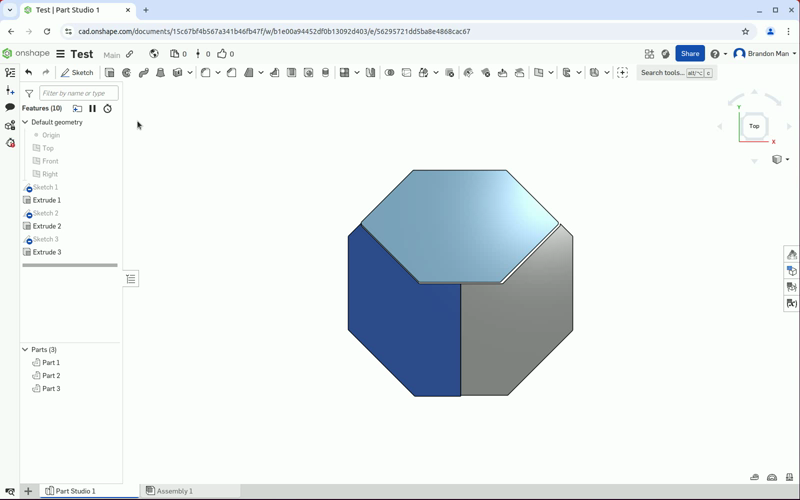
key(shift+h)
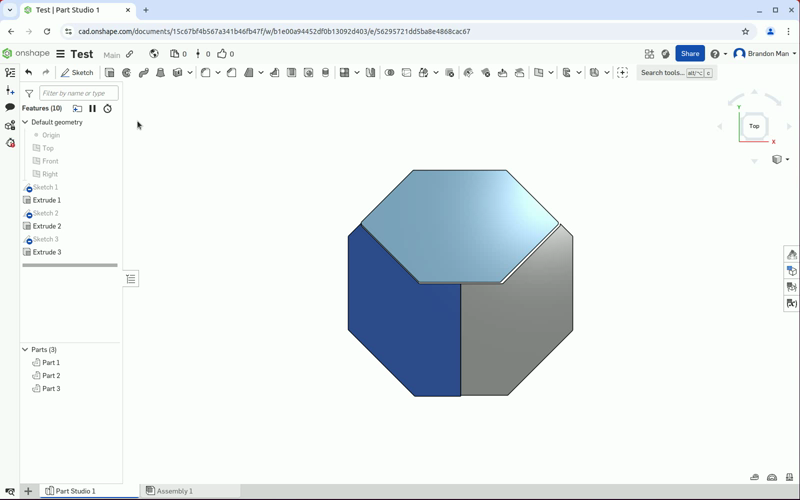
mouse_move(73, 189)
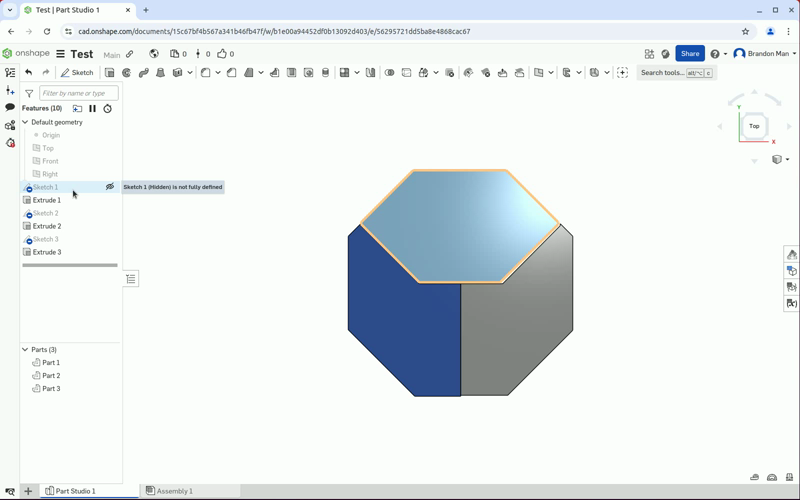
click(73, 189)
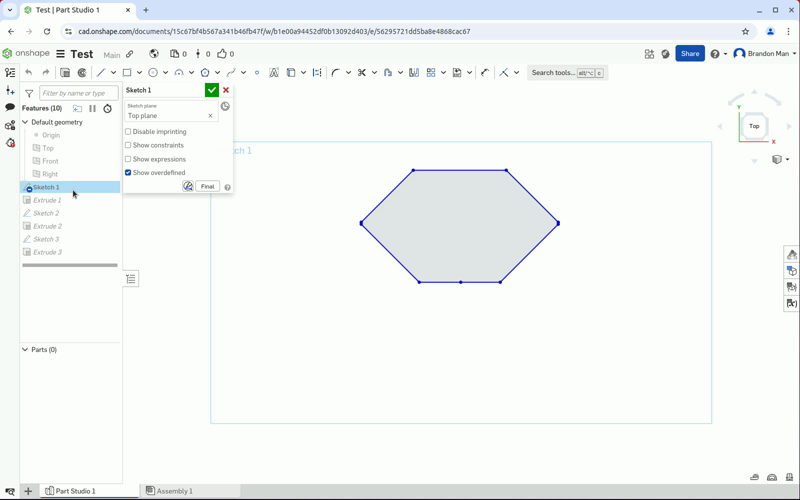
mouse_move(229, 92)
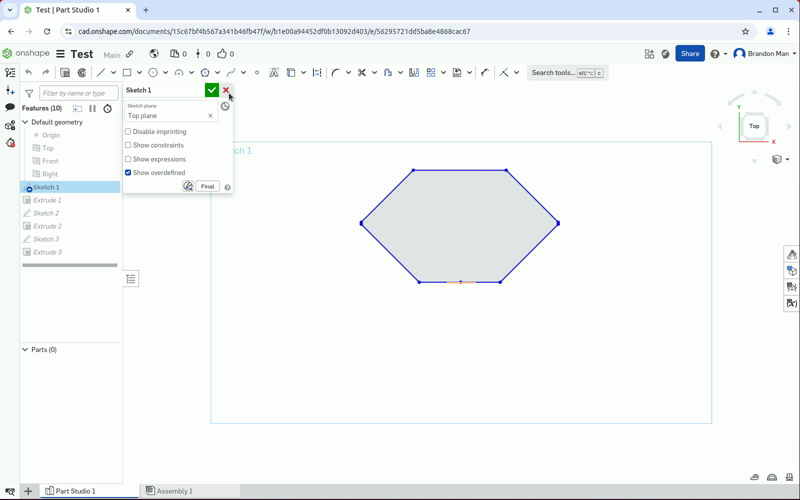
click(229, 92)
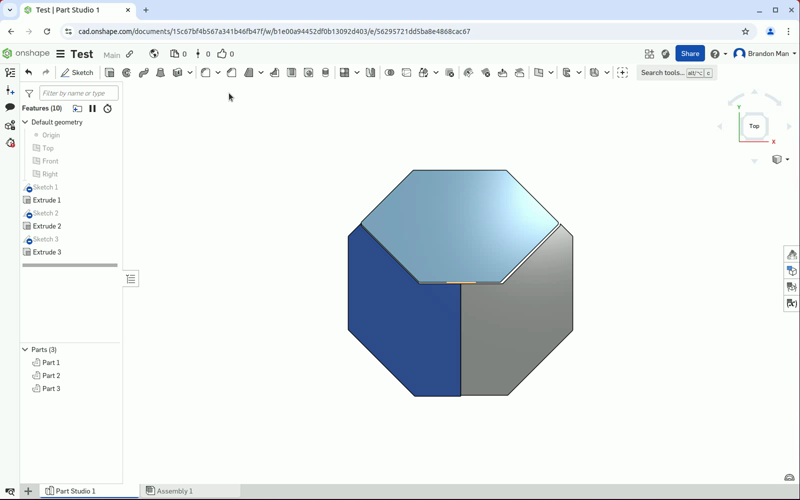
mouse_move(73, 352)
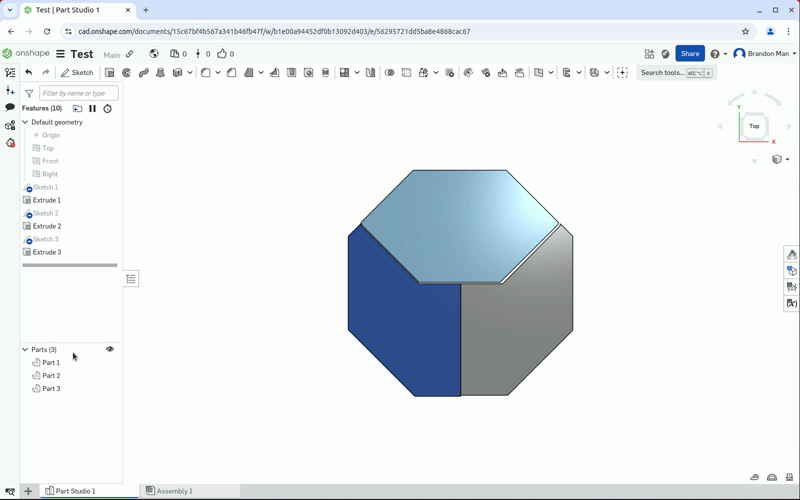
key(y)
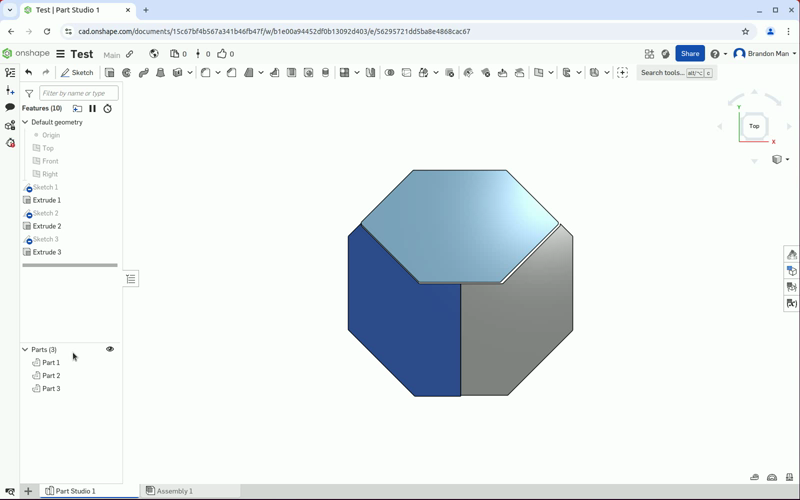
key(shift+p)
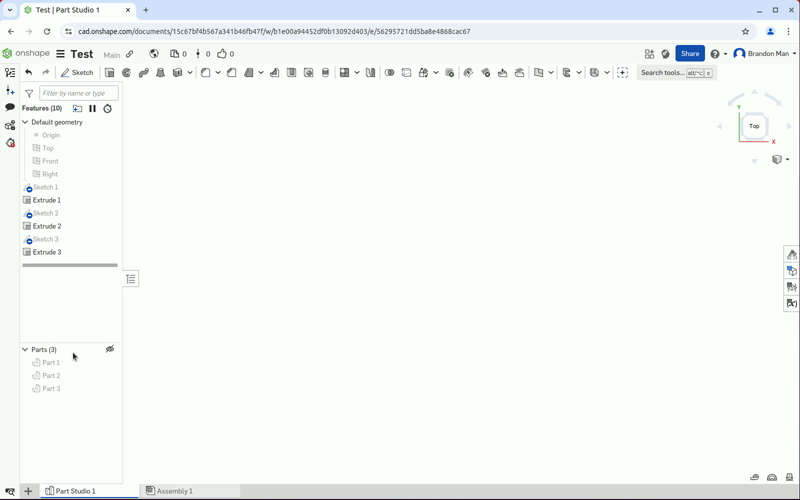
key(space)
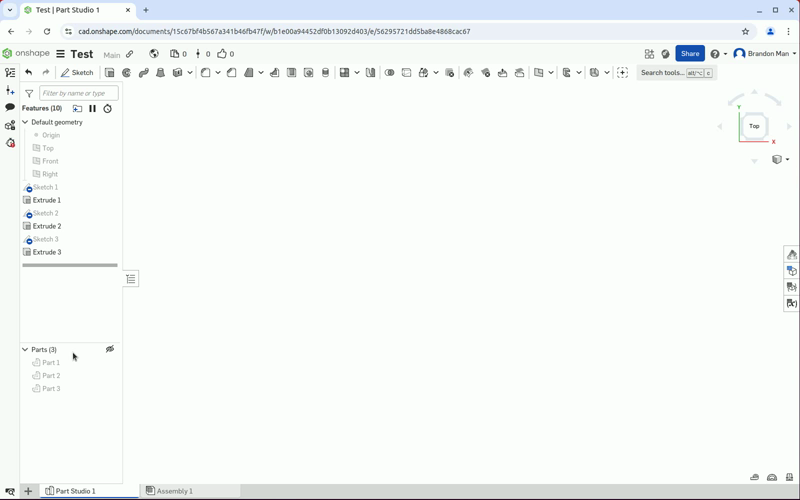
key_down(shift)
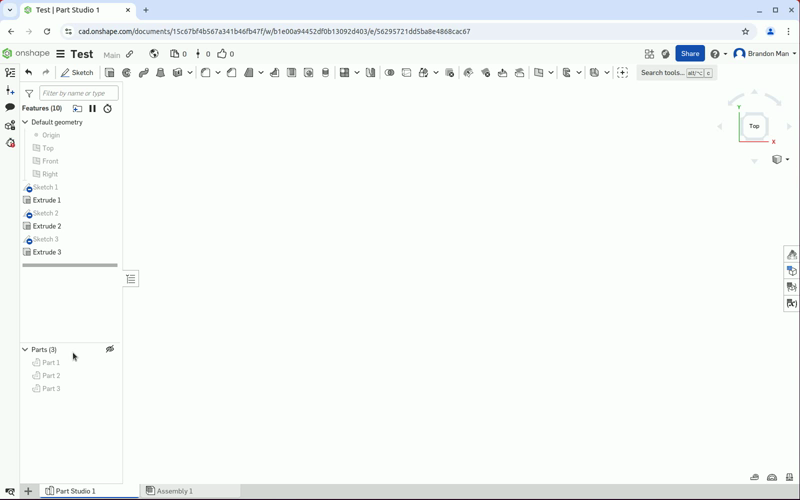
key(up)
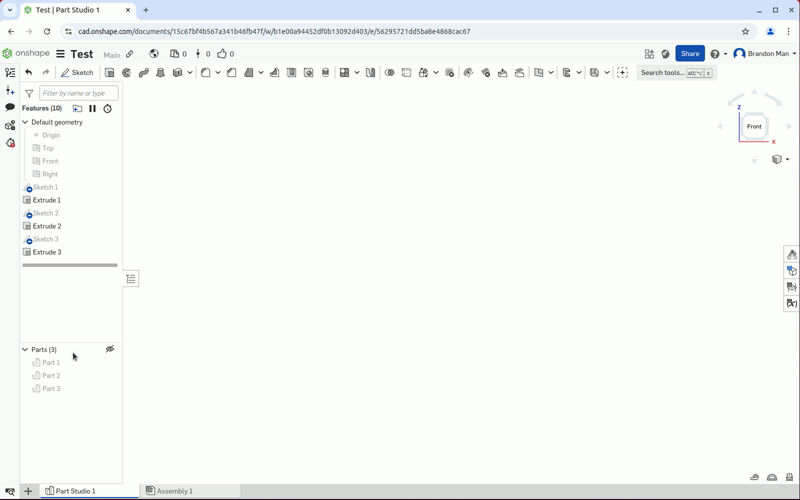
key_up(shift)
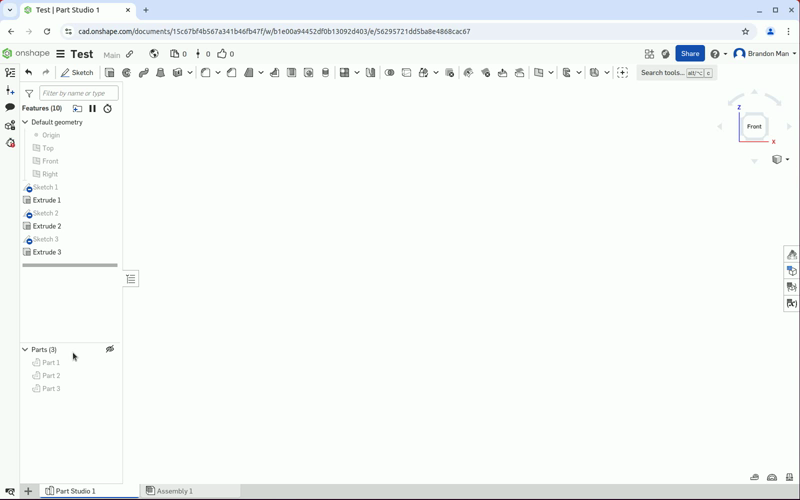
key(space)
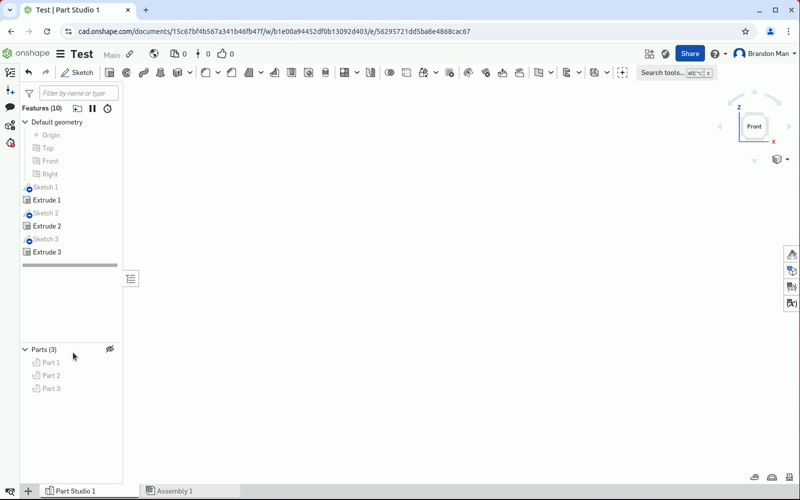
key_down(shift)
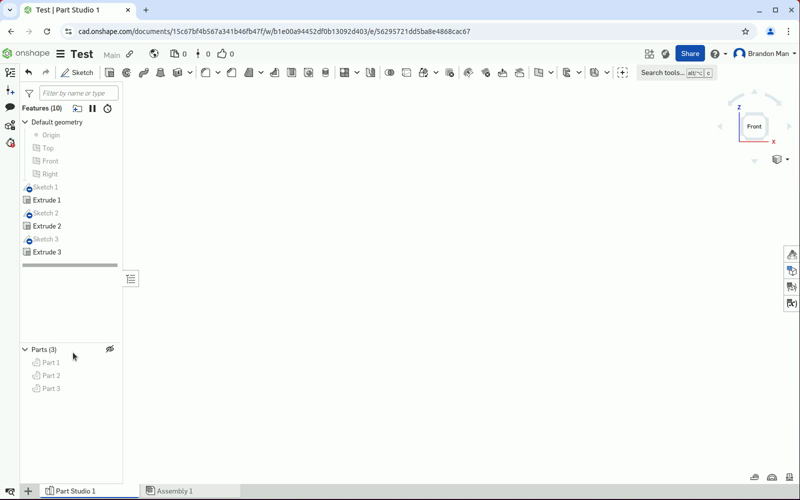
key(left)
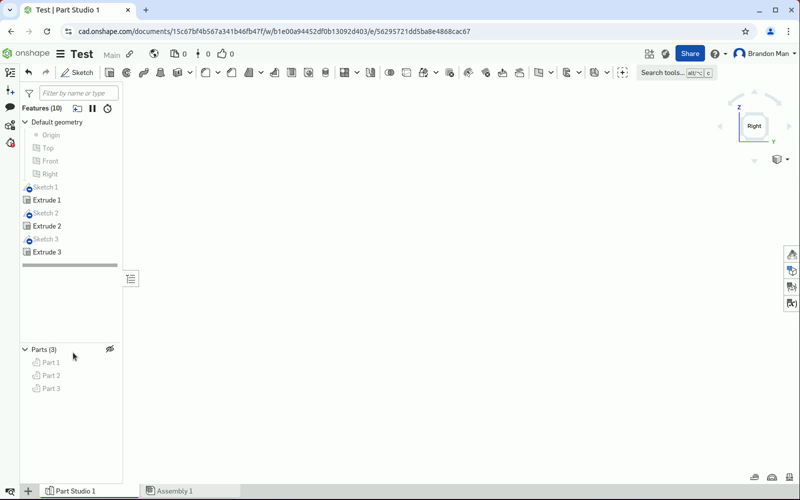
key_up(shift)
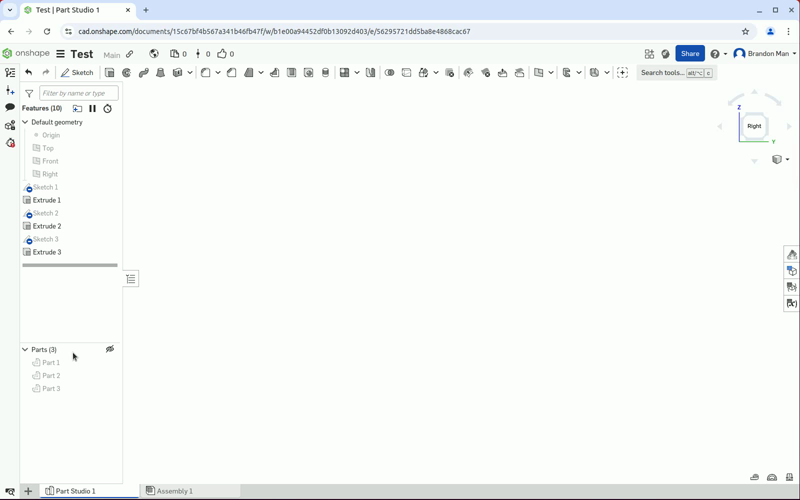
mouse_move(73, 352)
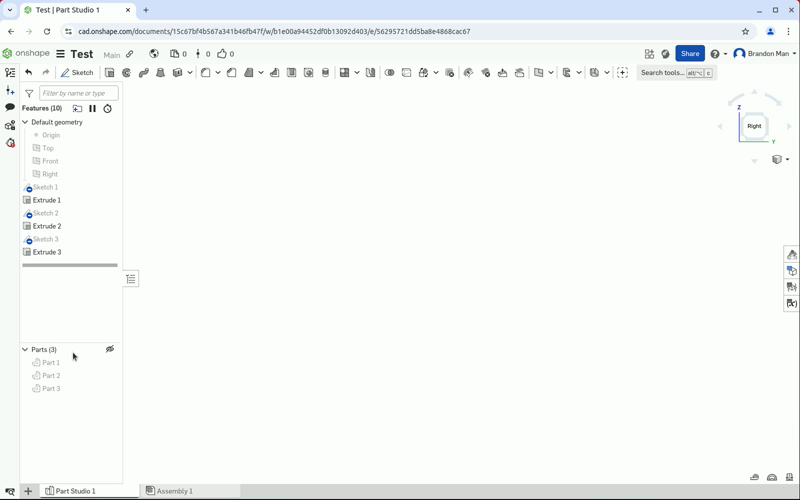
key(shift+y)
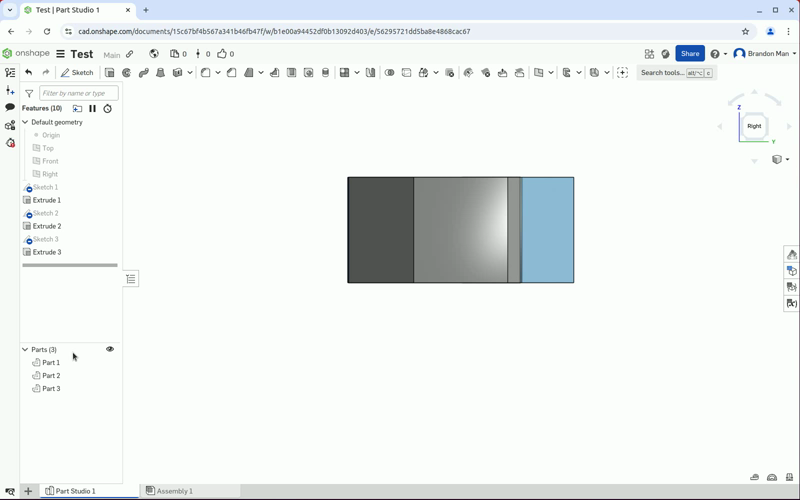
mouse_move(541, 75)
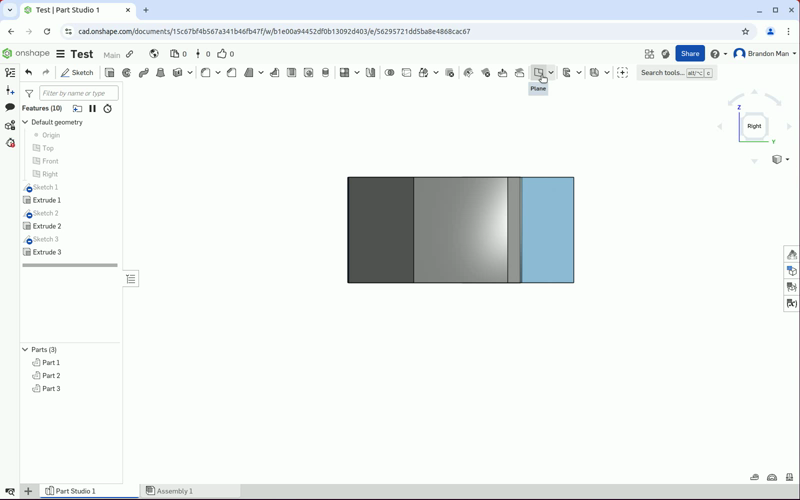
click(541, 75)
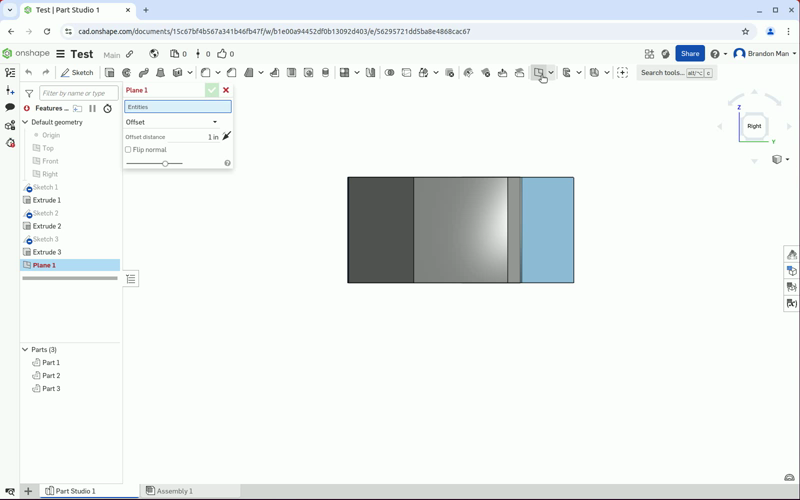
mouse_move(73, 176)
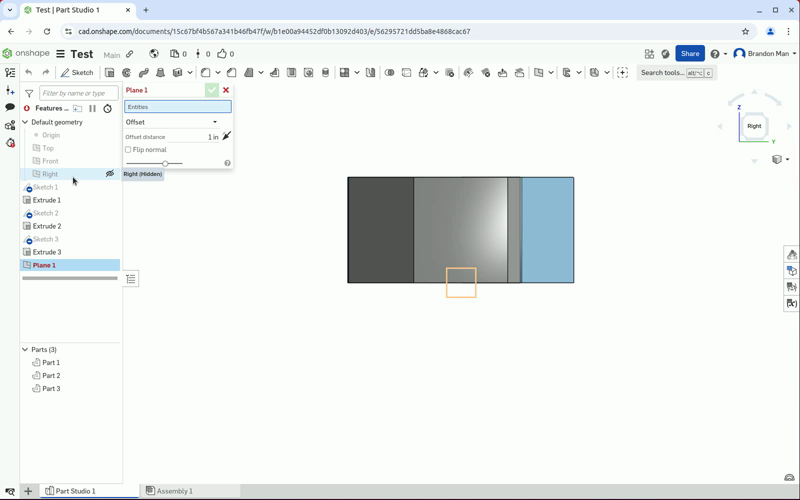
click(73, 176)
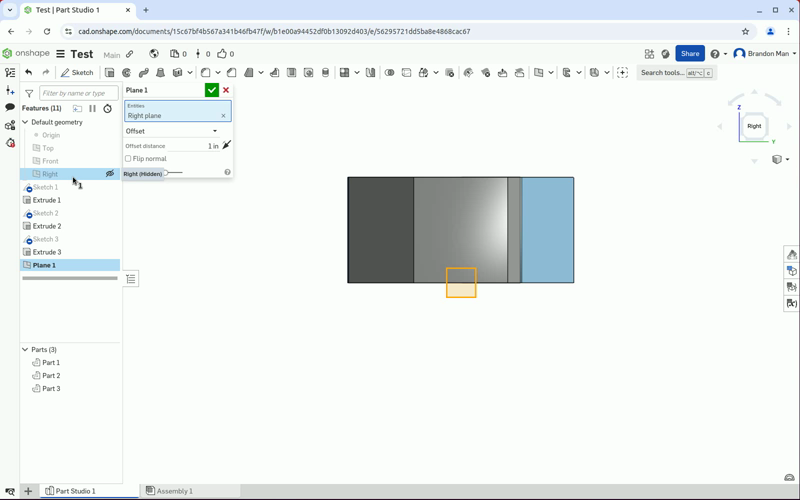
key(tab, 2)
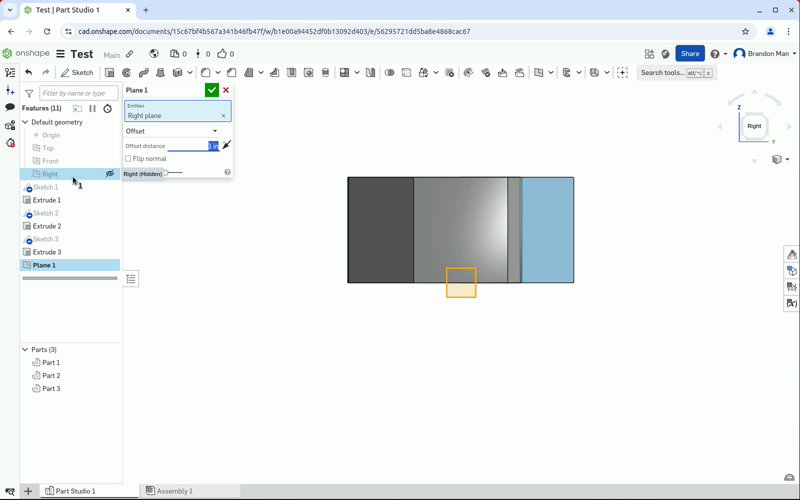
text(23.108)
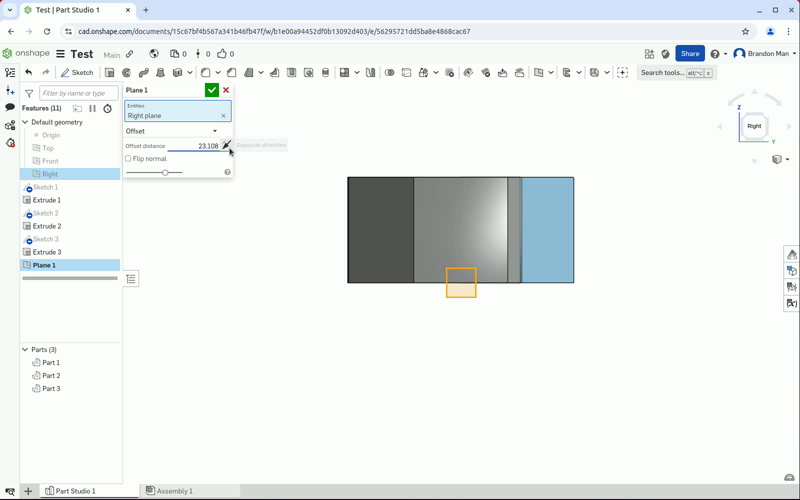
mouse_move(229, 147)
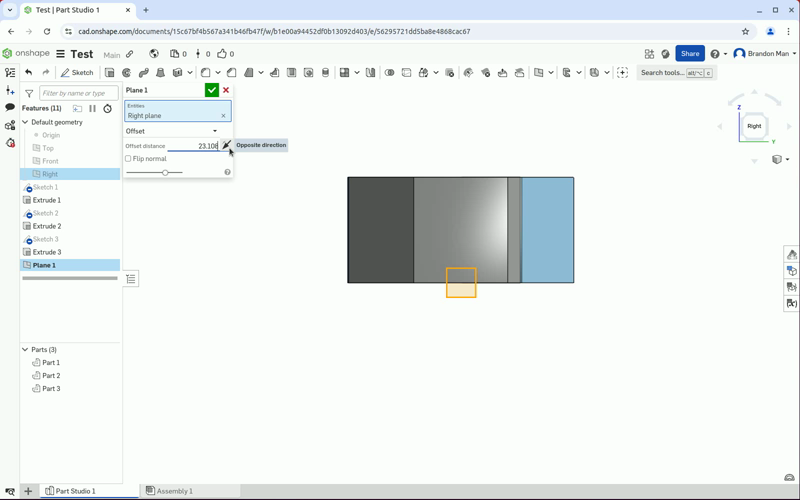
click(229, 147)
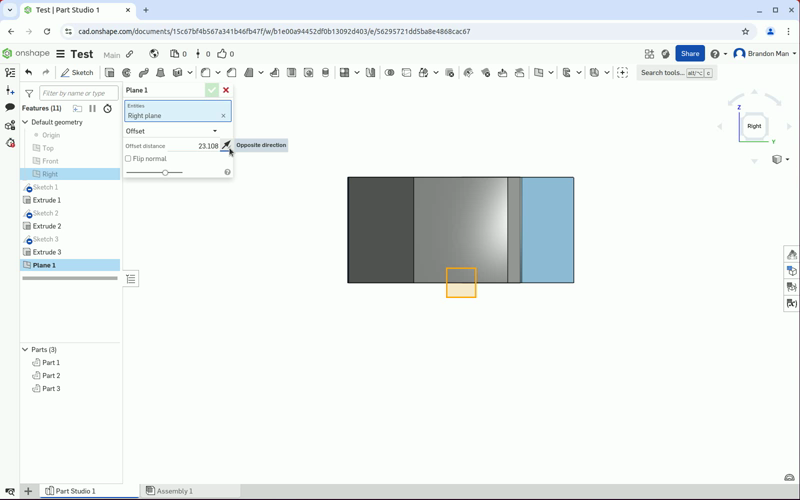
key(enter, 2)
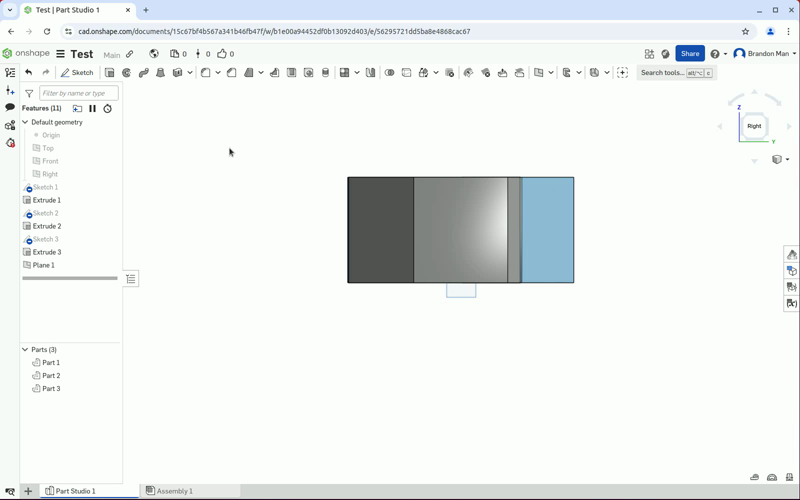
key(shift+s)
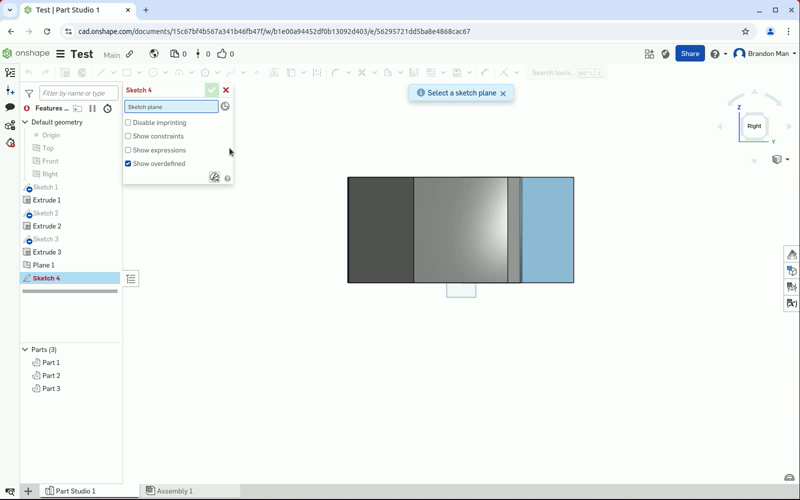
mouse_move(73, 267)
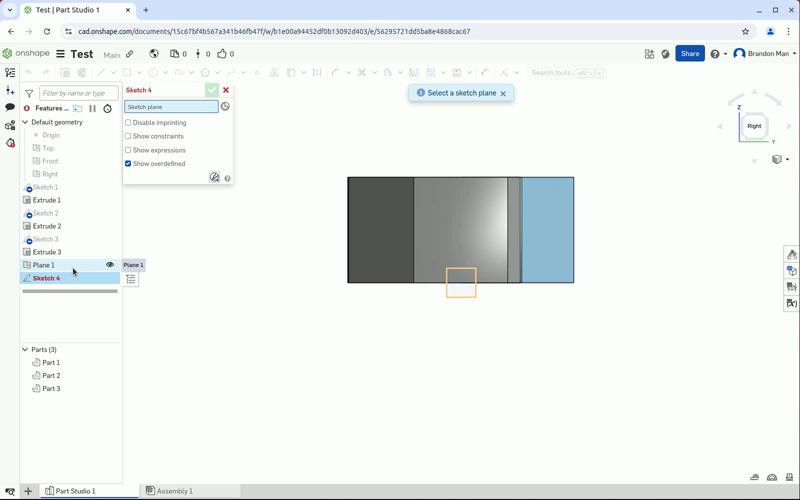
click(73, 267)
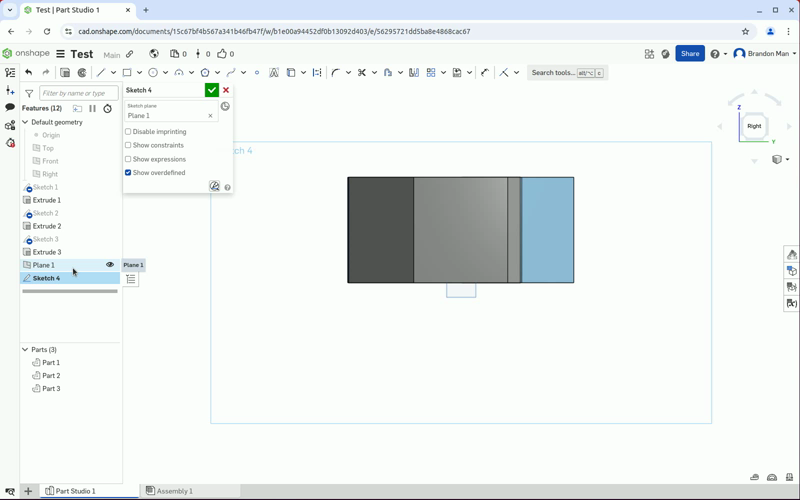
mouse_move(73, 352)
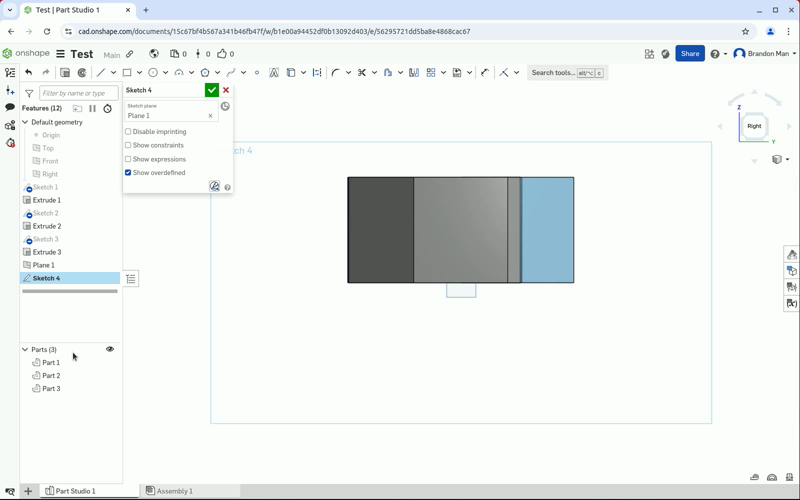
key(y)
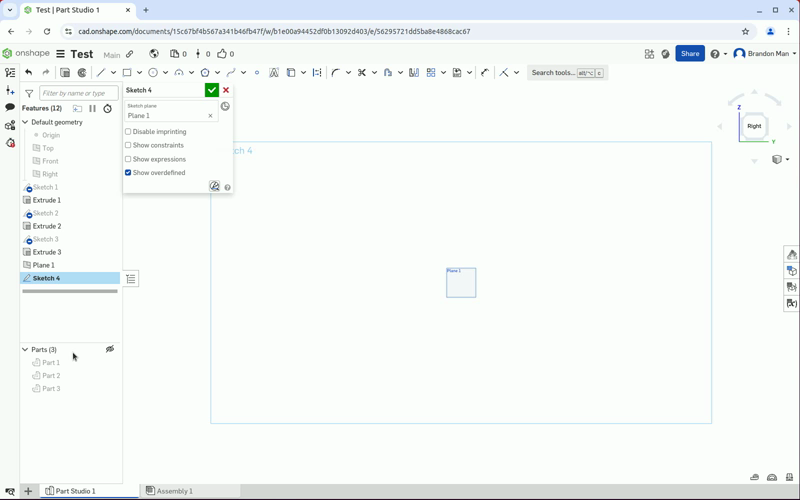
key(l)
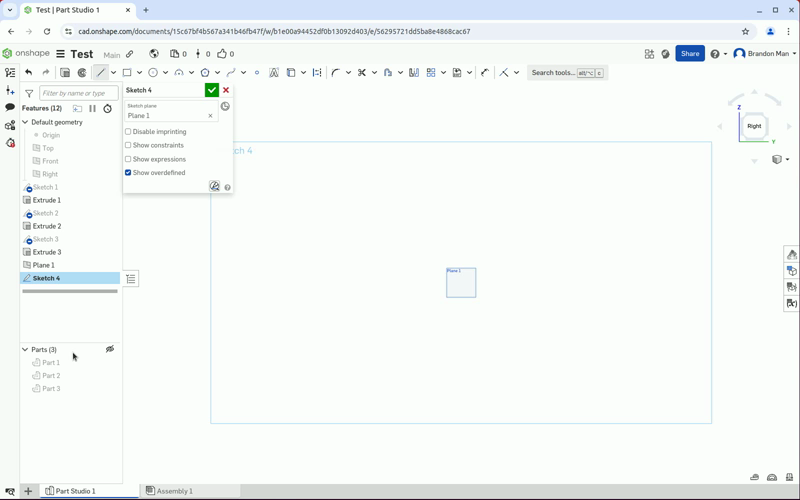
key_down(shift)
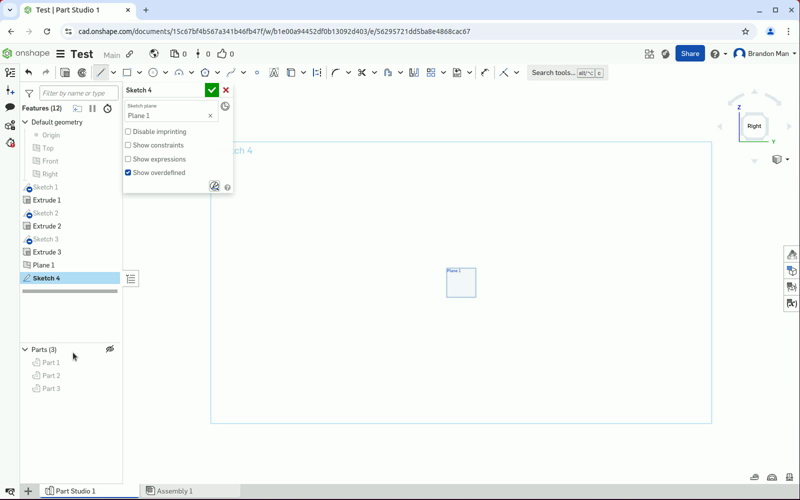
mouse_move(427, 282)
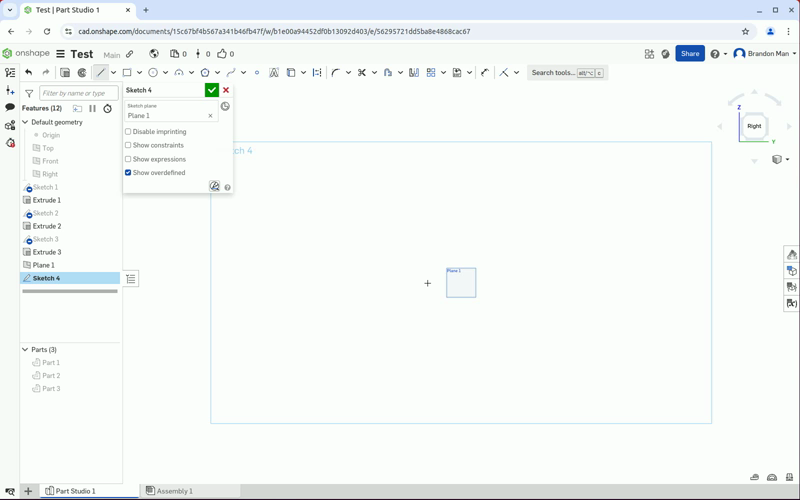
click(427, 282)
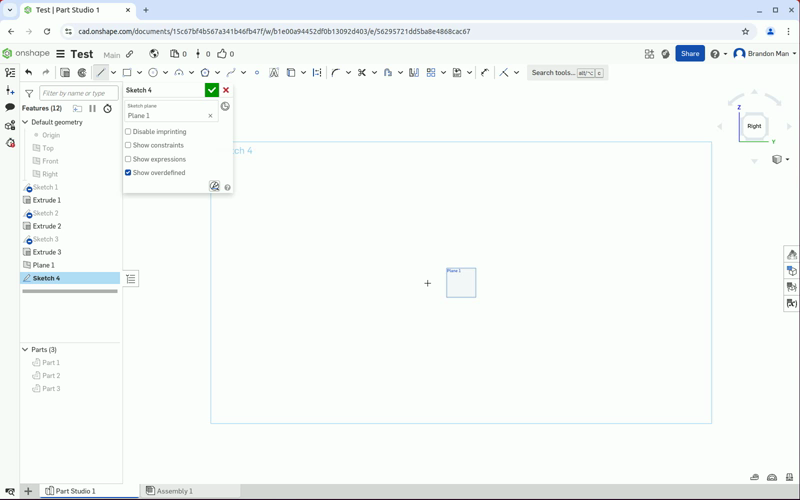
key_up(shift)
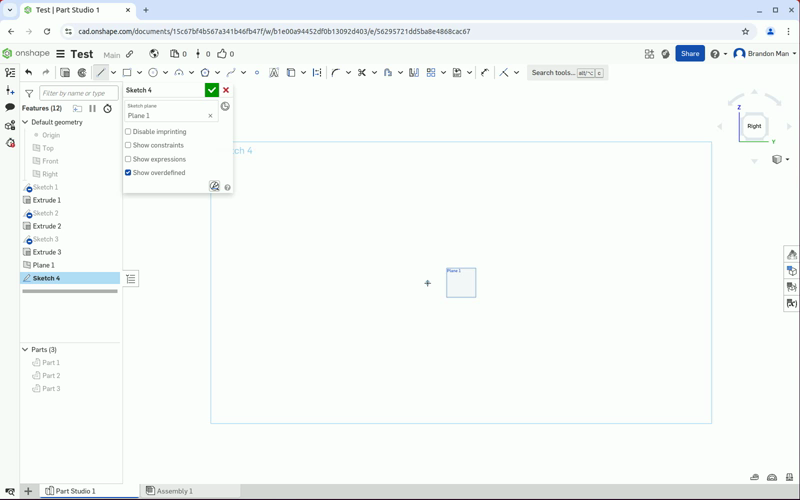
key_down(shift)
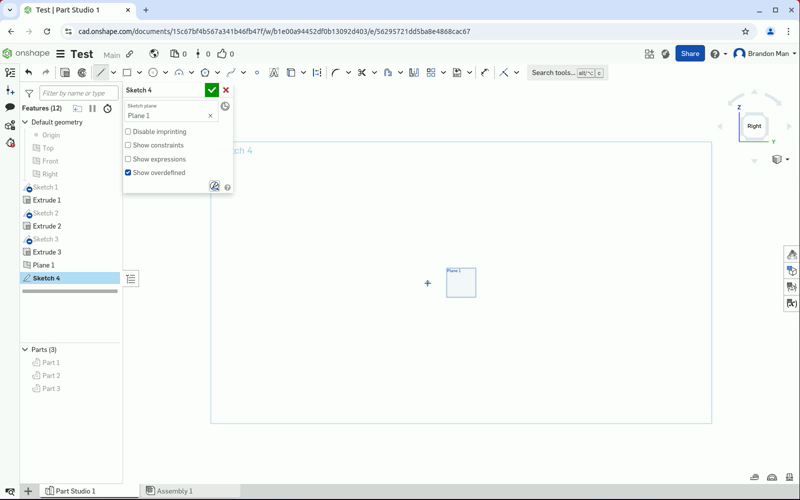
mouse_move(457, 282)
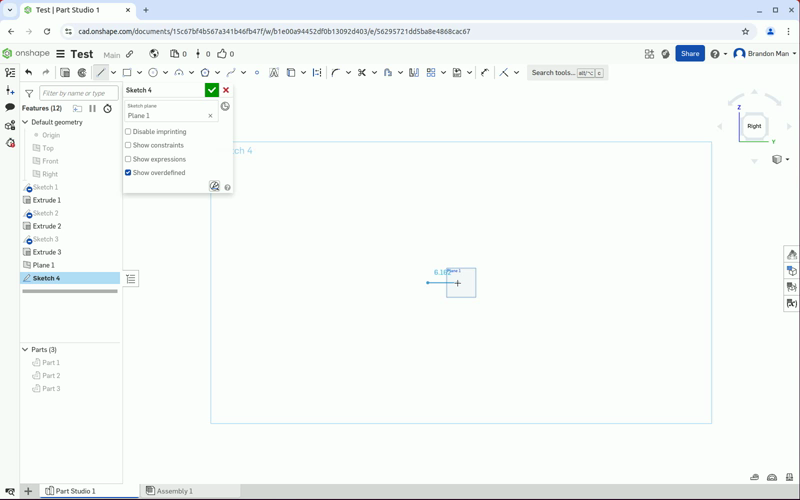
mouse_move(460, 282)
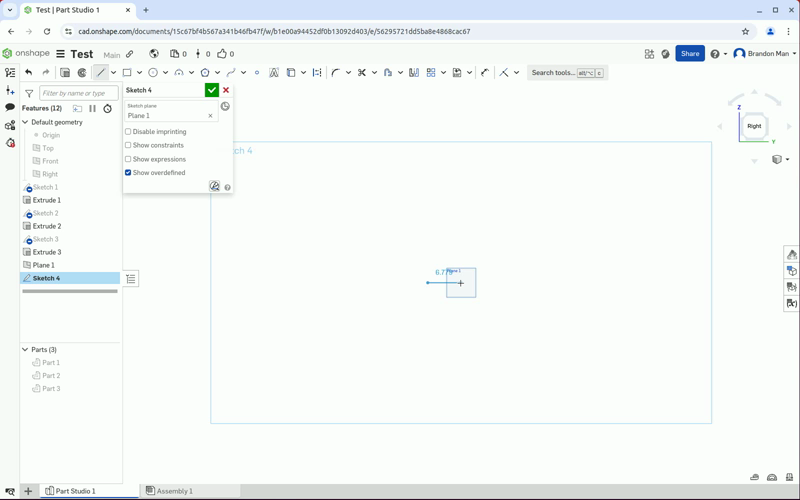
click(460, 282)
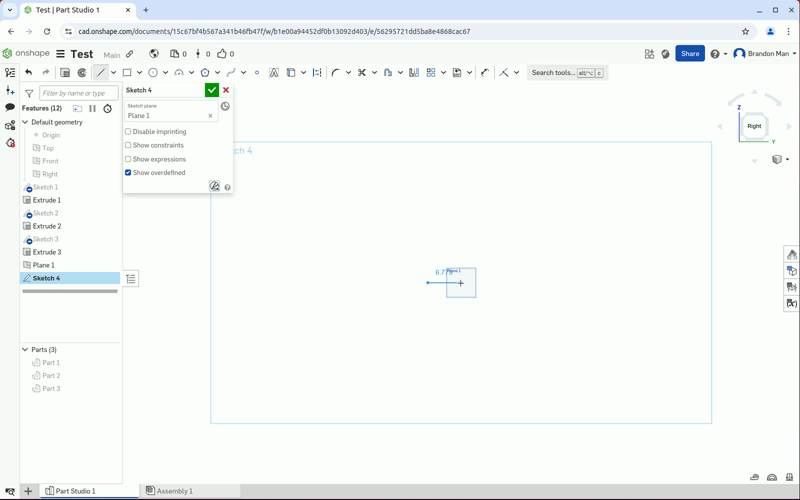
key_up(shift)
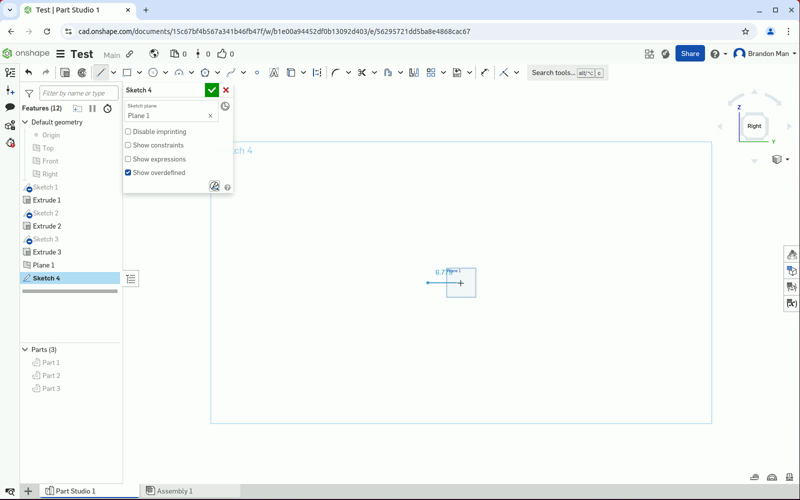
key_down(shift)
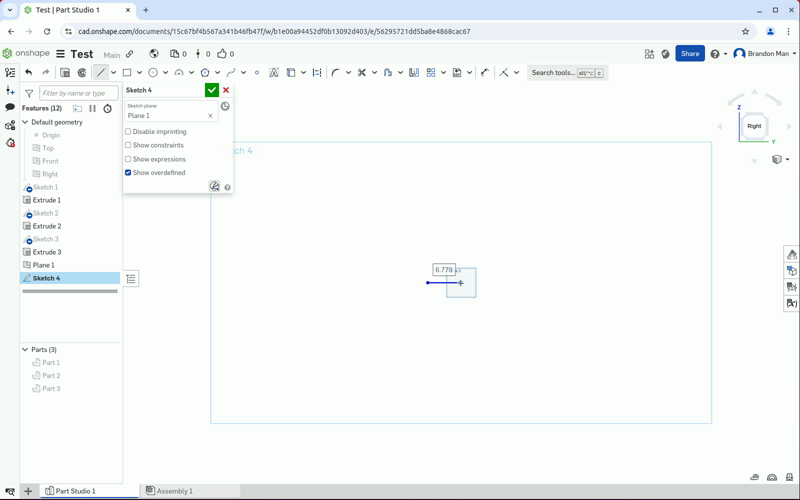
mouse_move(490, 282)
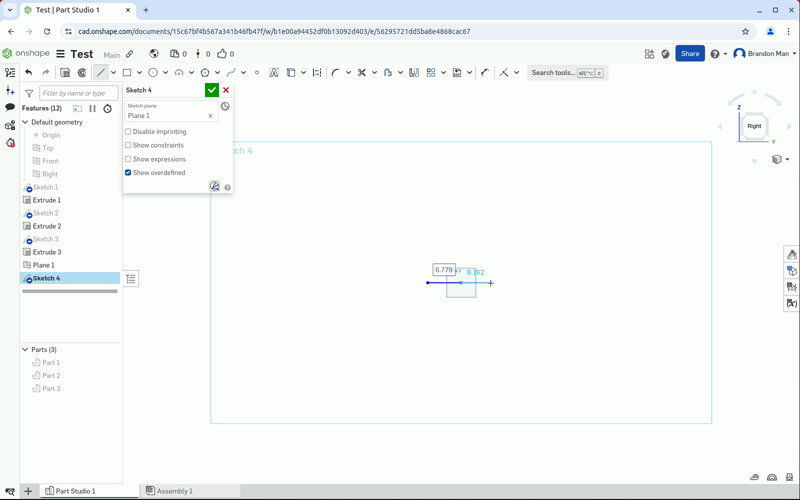
mouse_move(494, 282)
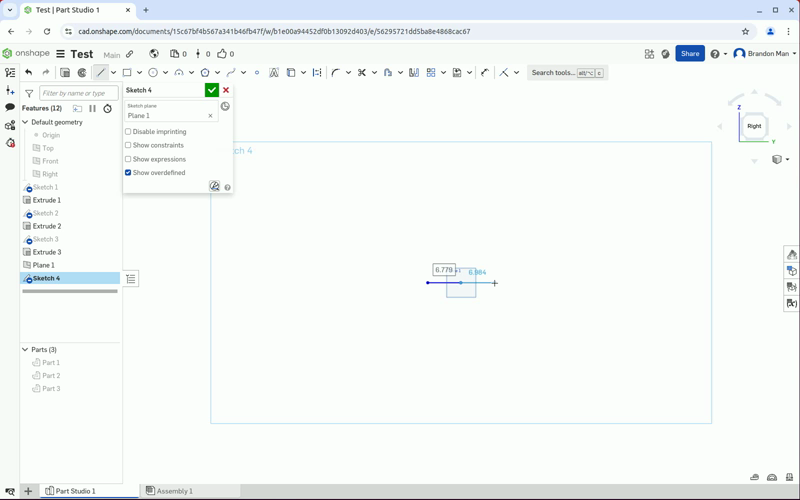
click(494, 282)
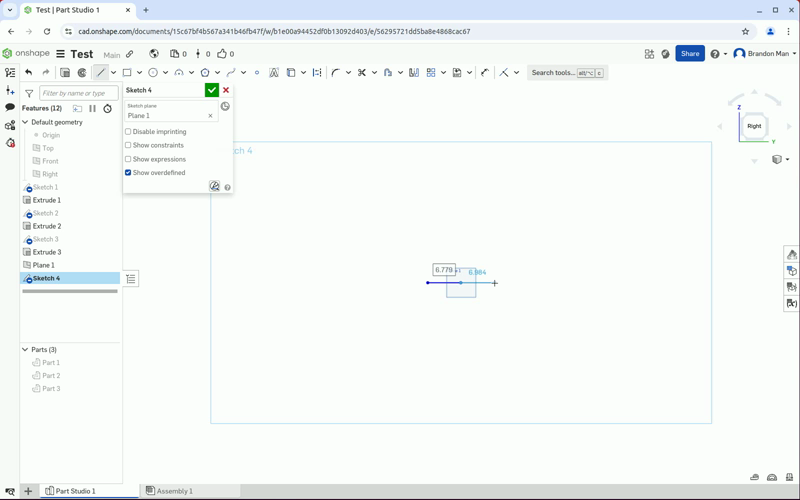
key_up(shift)
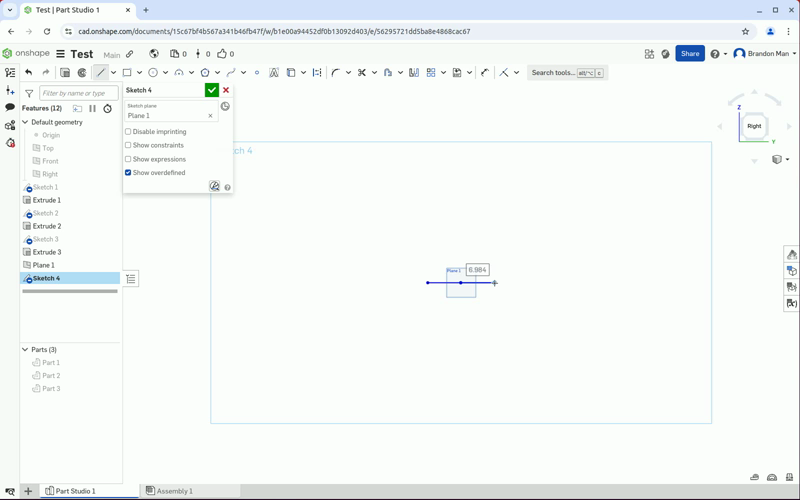
key_down(shift)
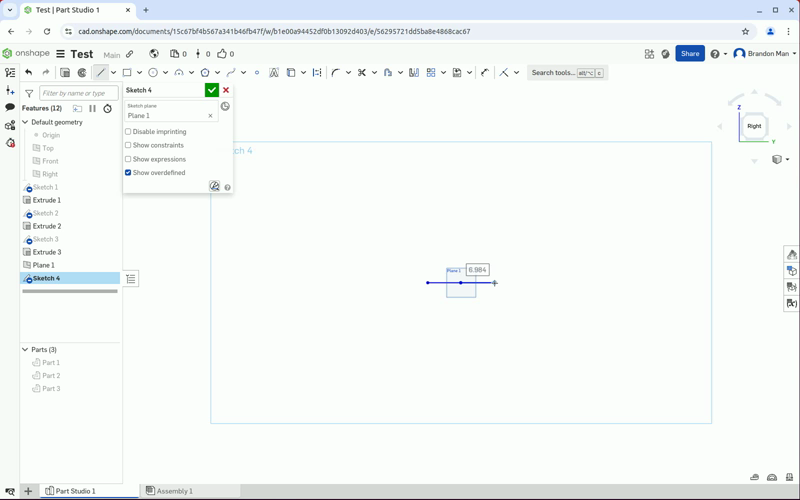
mouse_move(524, 282)
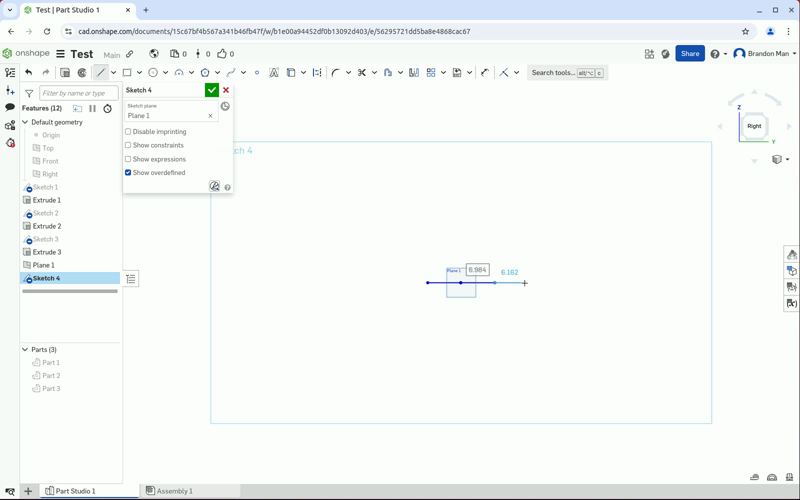
mouse_move(494, 229)
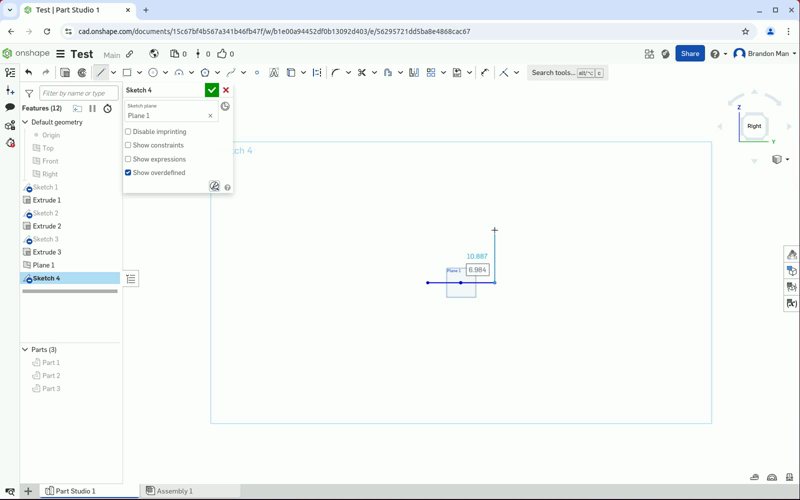
click(494, 229)
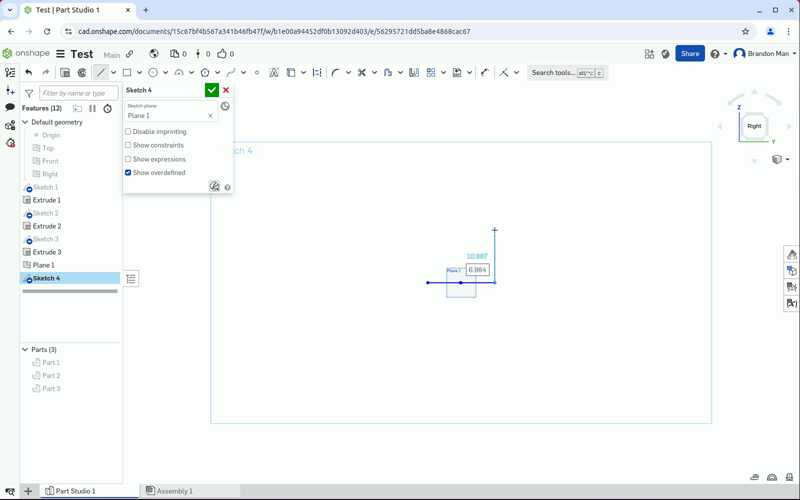
key_up(shift)
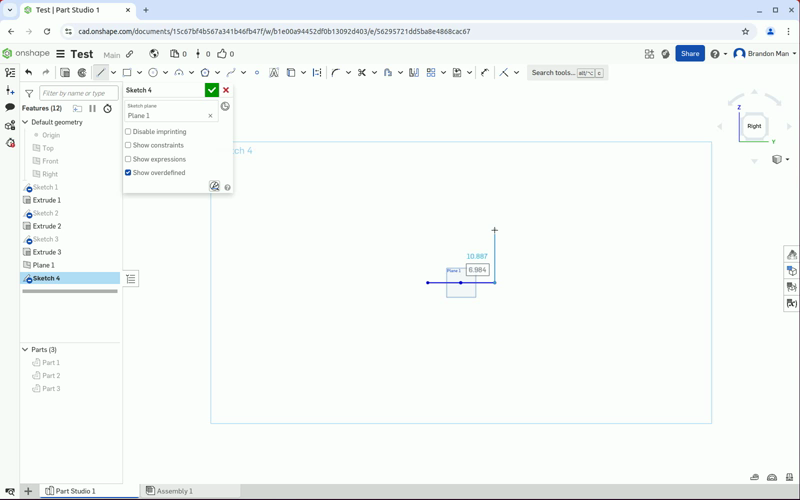
key(esc)
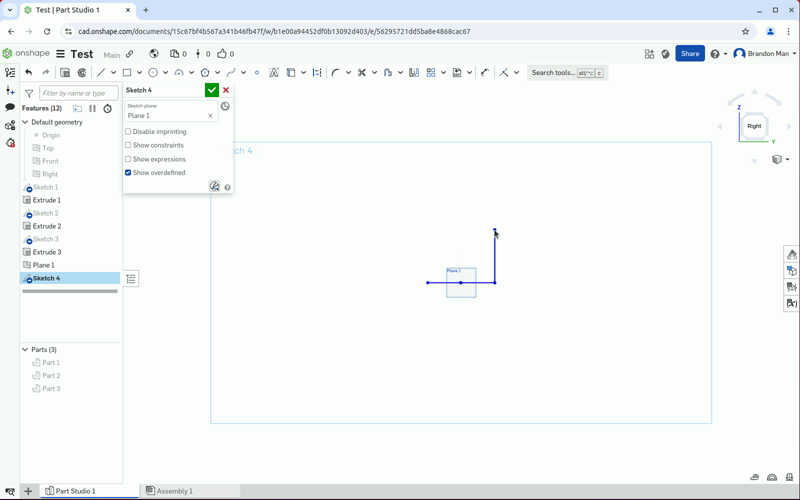
key(a)
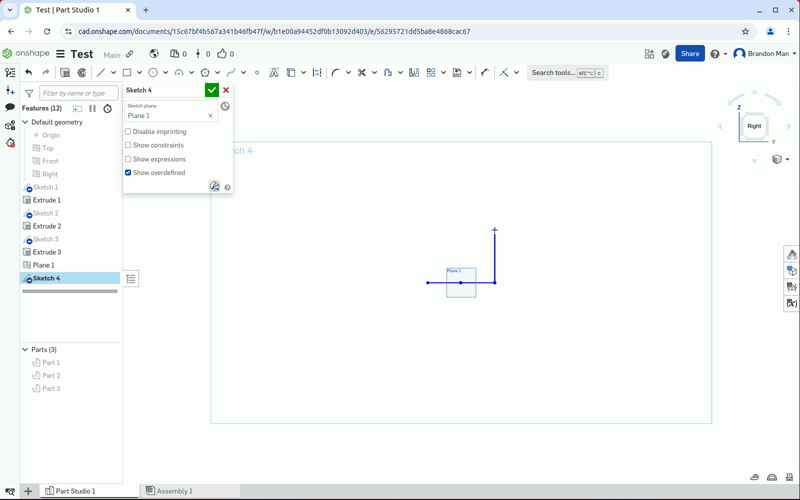
mouse_move(494, 229)
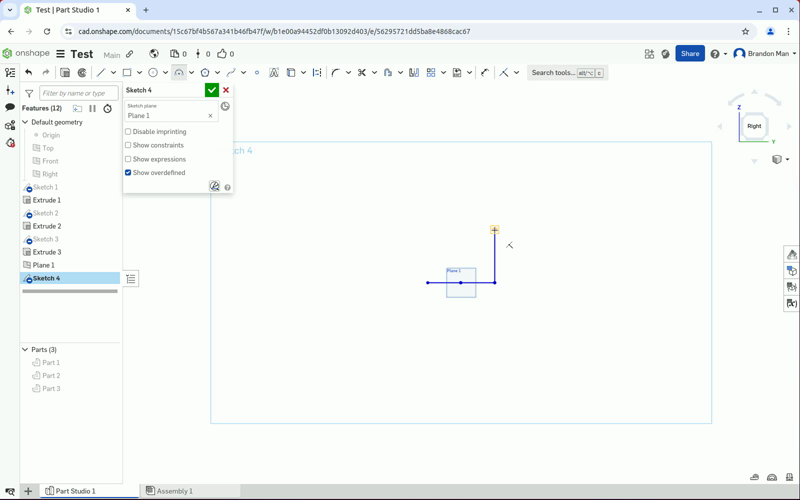
click(494, 229)
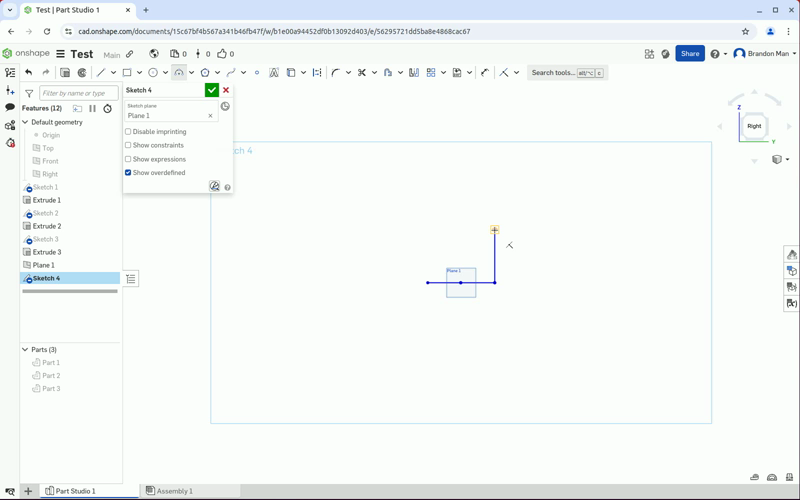
key_down(shift)
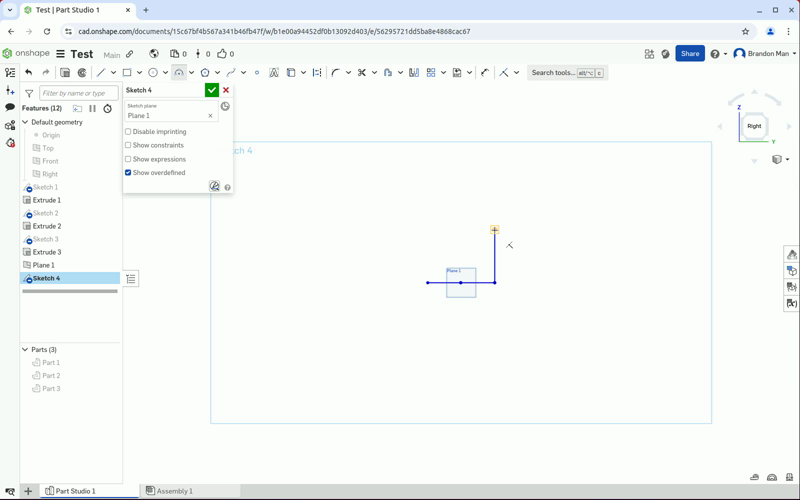
mouse_move(489, 218)
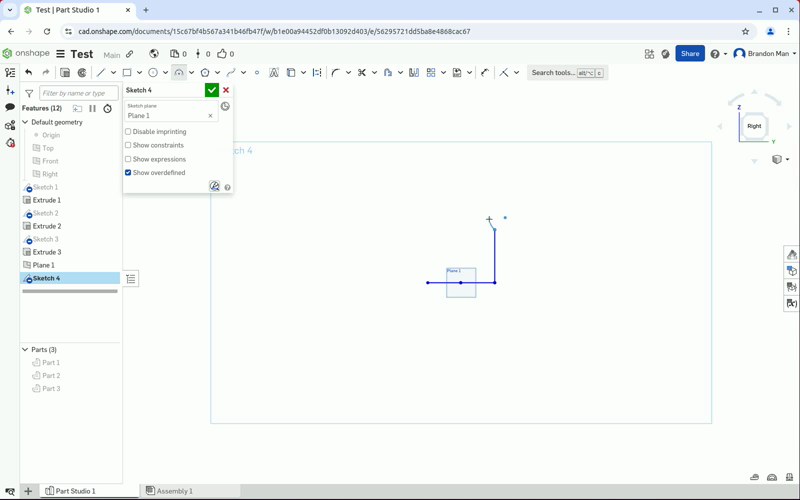
click(489, 218)
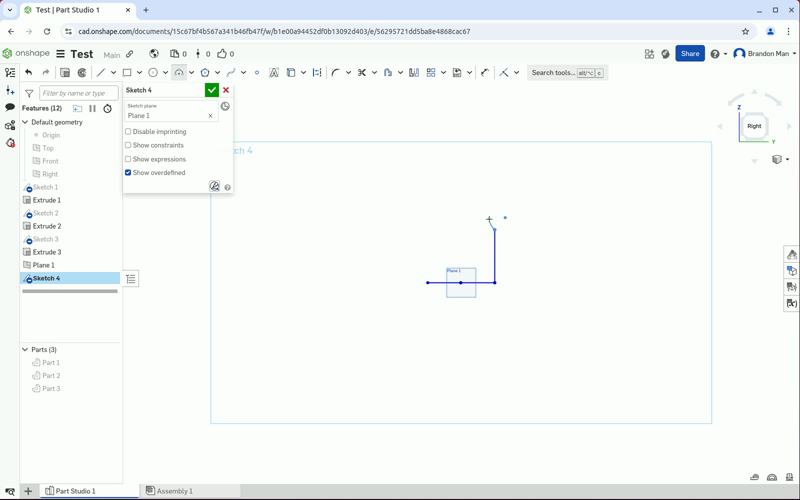
mouse_move(493, 223)
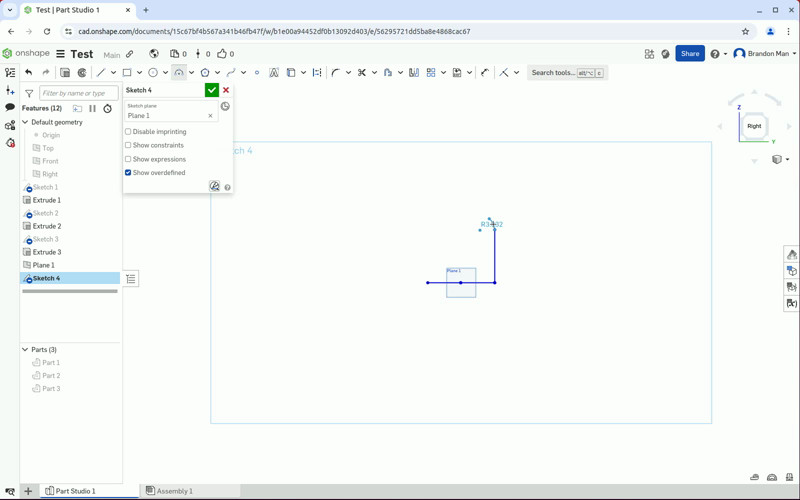
click(493, 223)
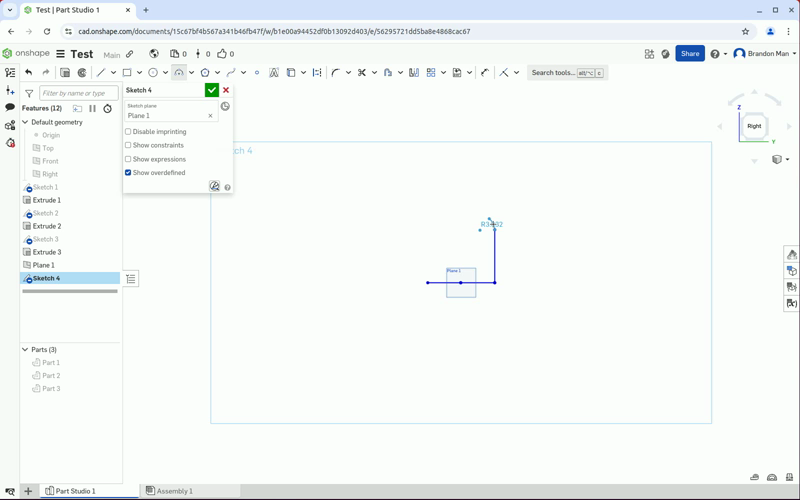
key_up(shift)
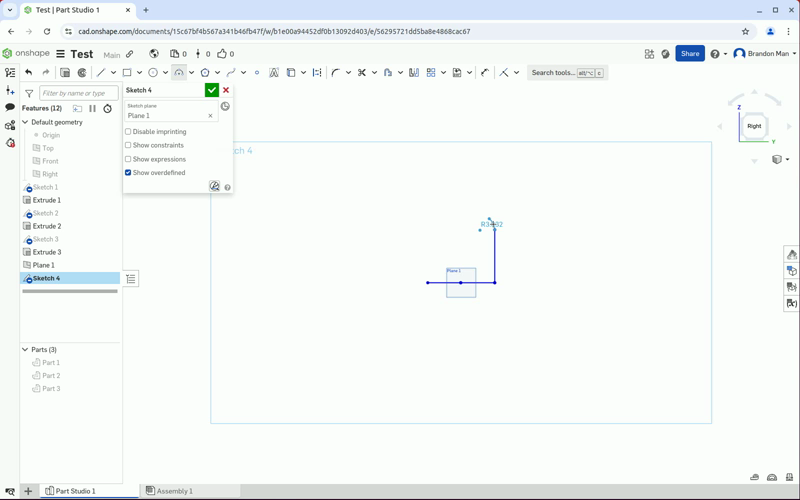
key(esc)
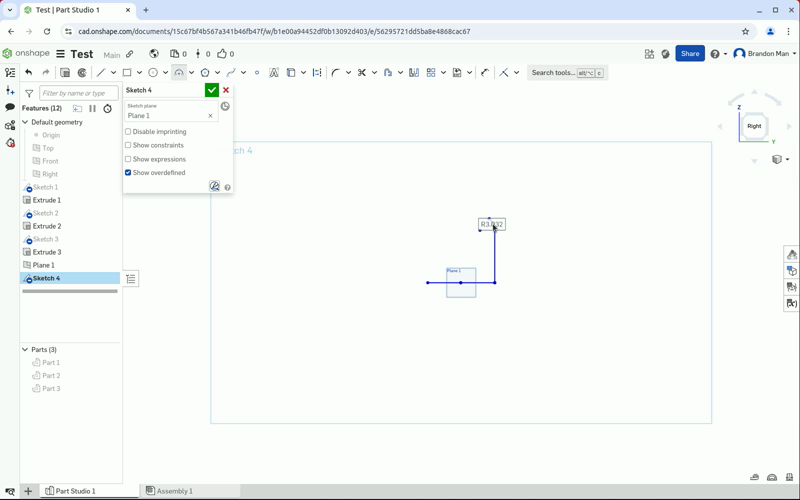
key(l)
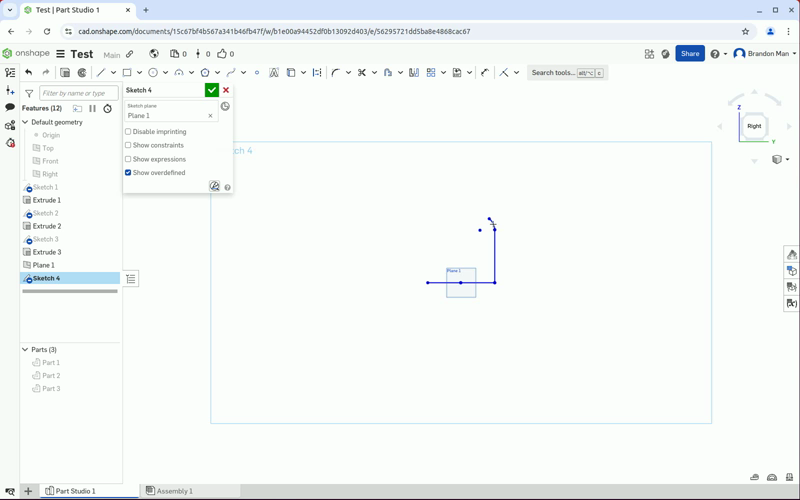
mouse_move(489, 218)
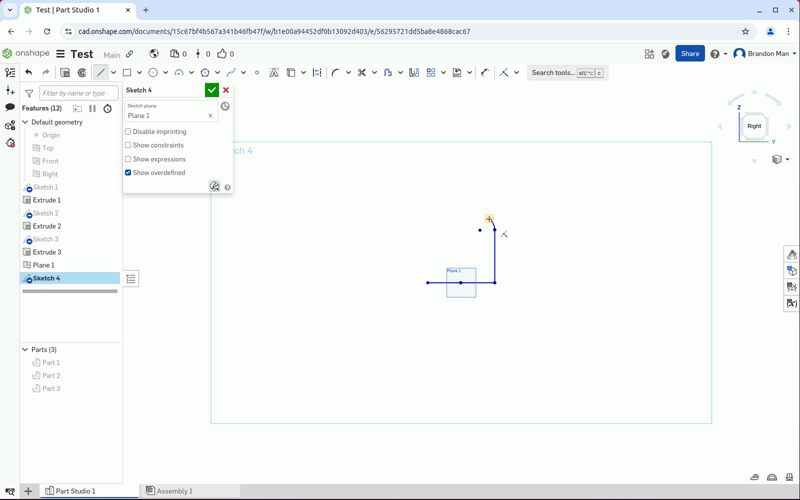
click(489, 218)
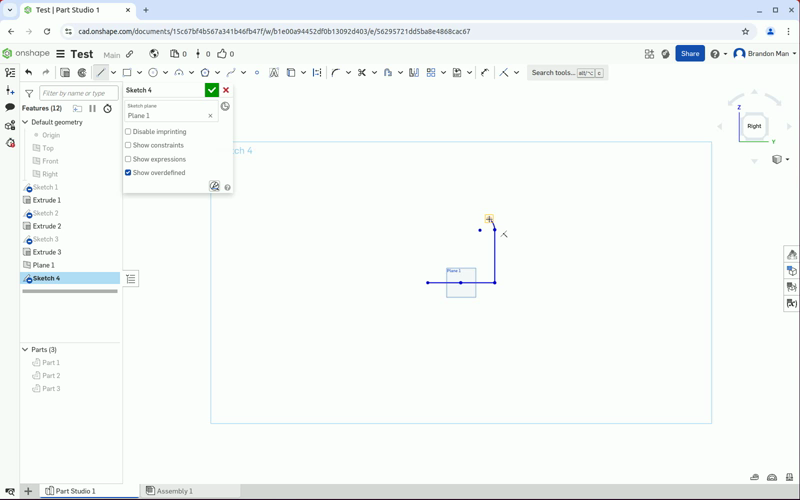
key_down(shift)
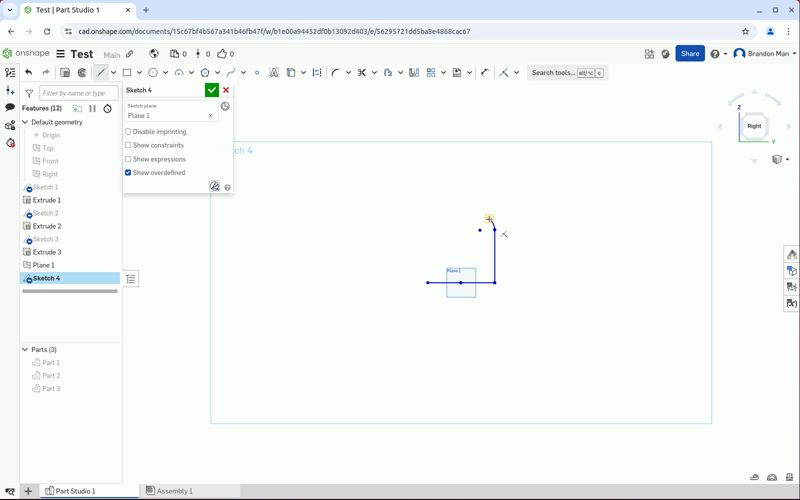
mouse_move(519, 218)
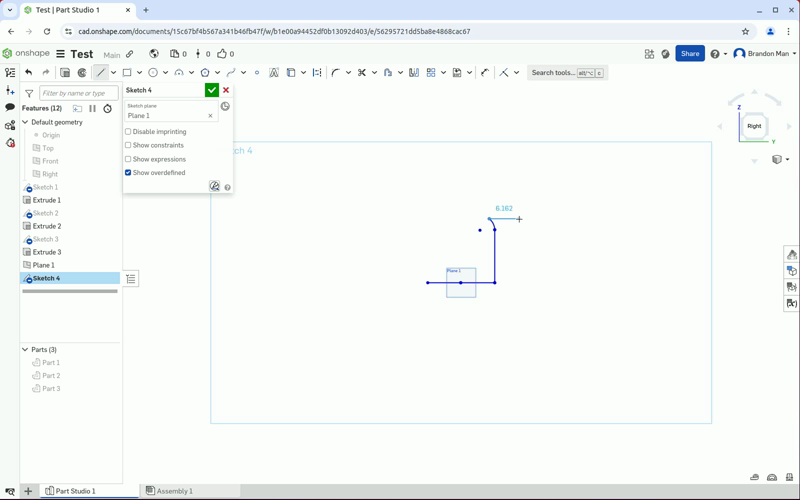
mouse_move(465, 200)
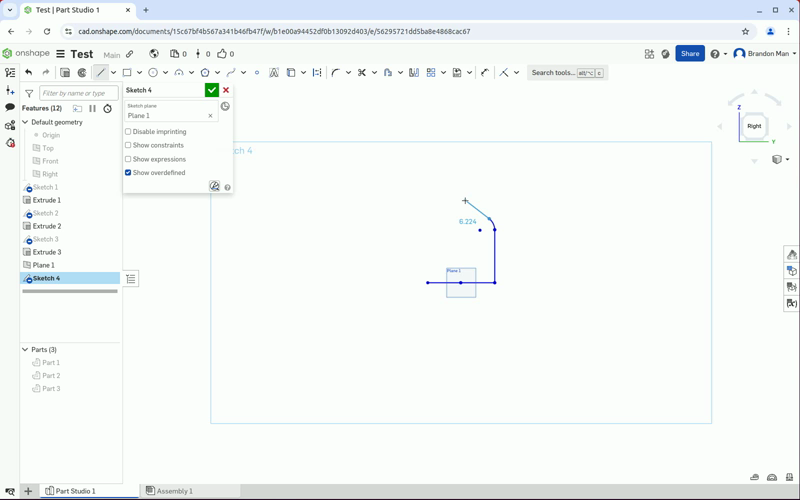
click(465, 200)
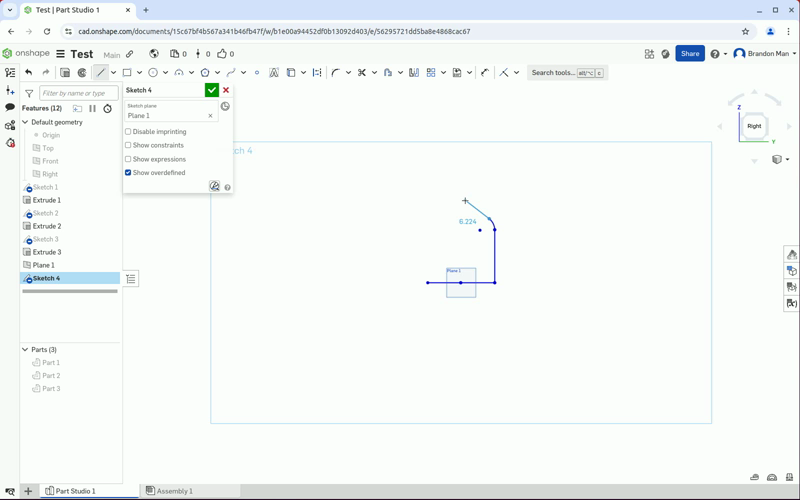
key_up(shift)
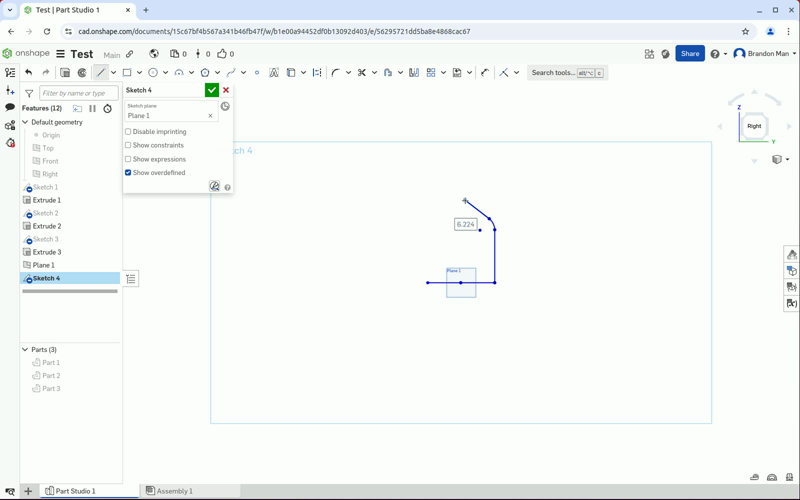
key(esc)
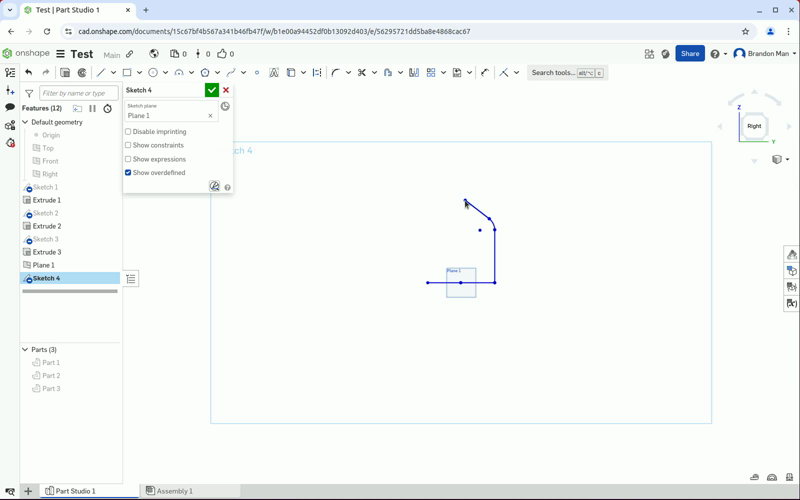
key(a)
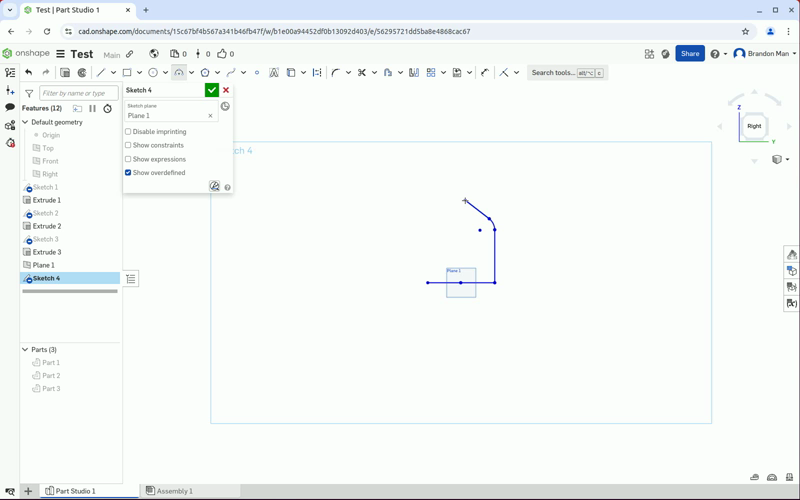
mouse_move(465, 200)
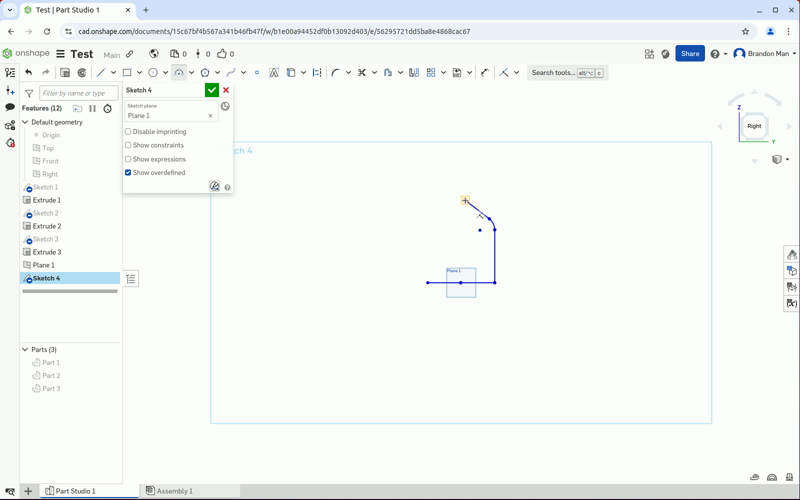
click(465, 200)
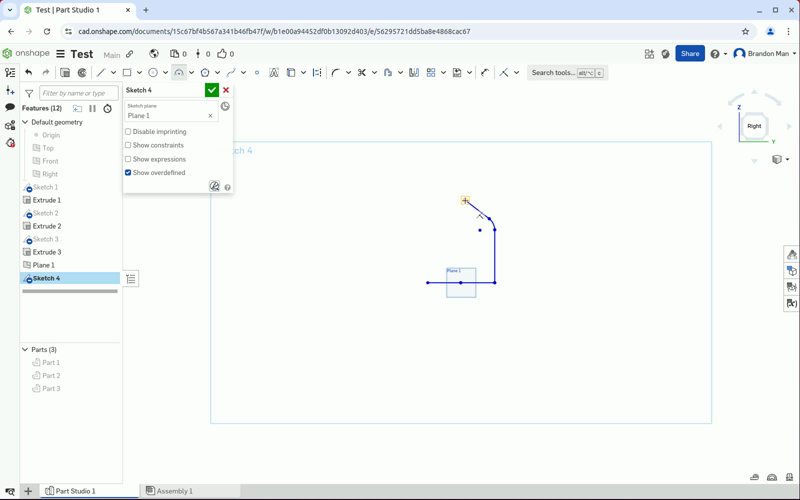
key_down(shift)
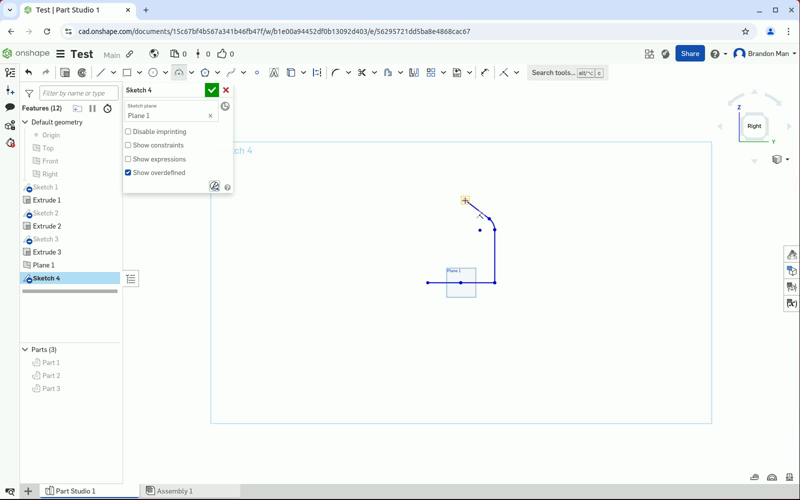
mouse_move(457, 200)
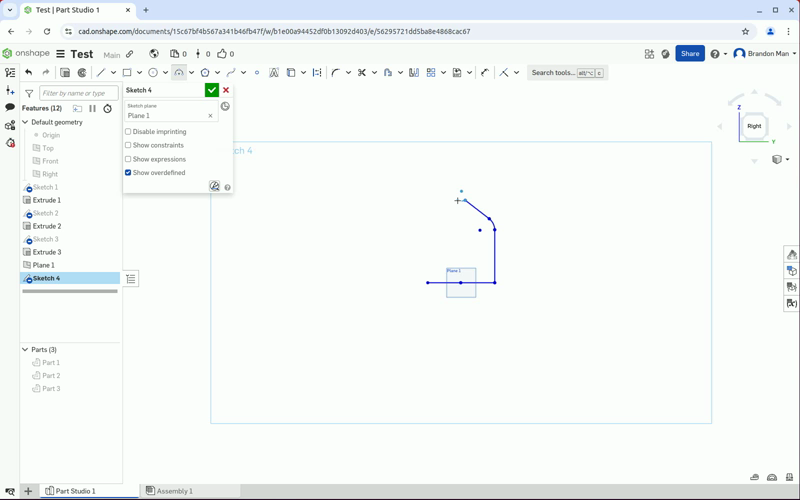
click(457, 200)
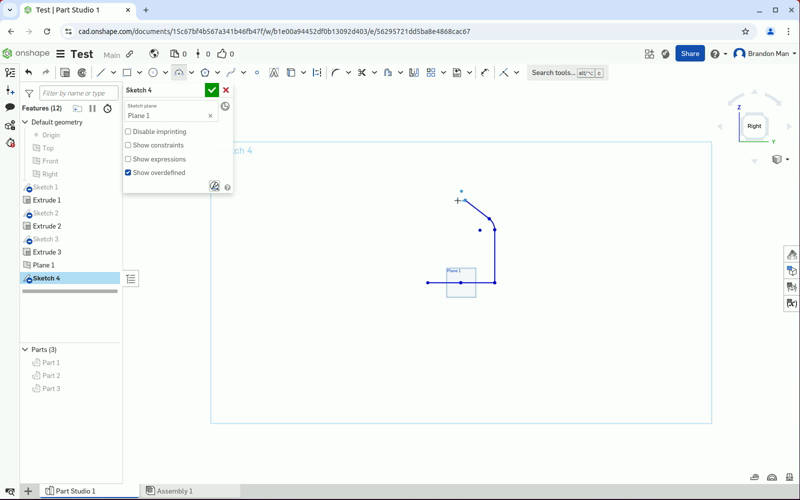
mouse_move(461, 198)
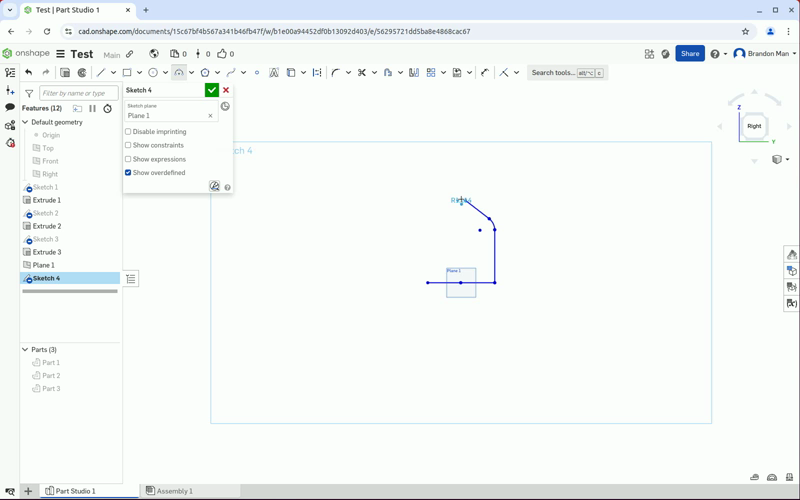
scroll(6)
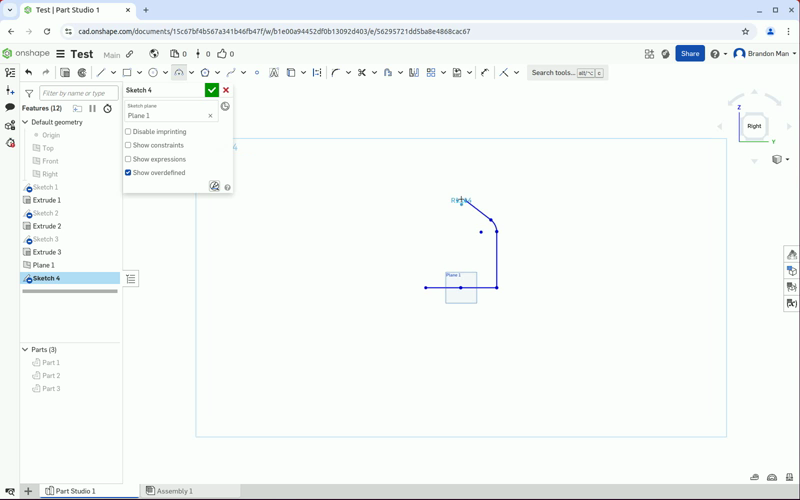
scroll(6)
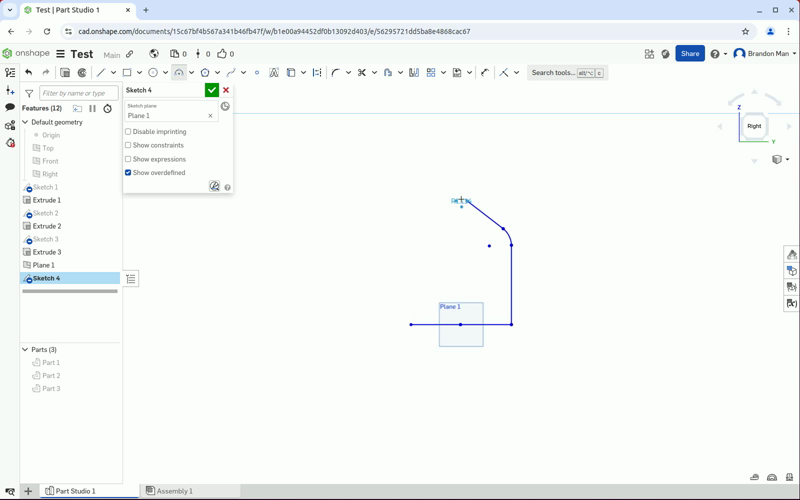
scroll(6)
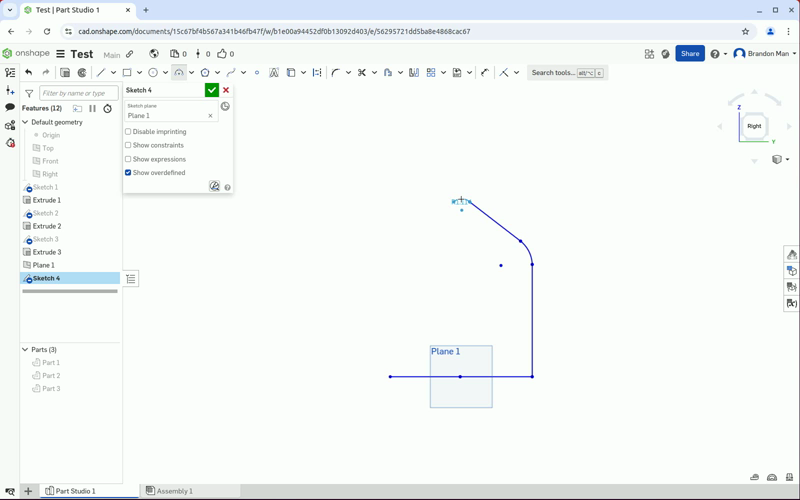
scroll(6)
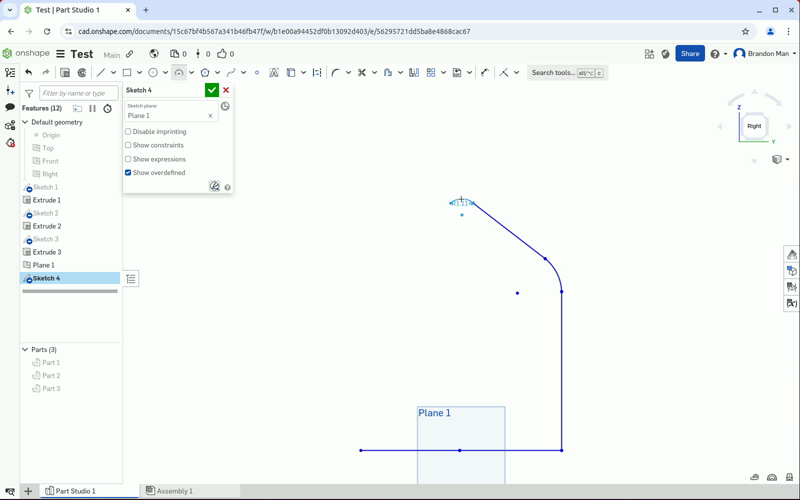
scroll(6)
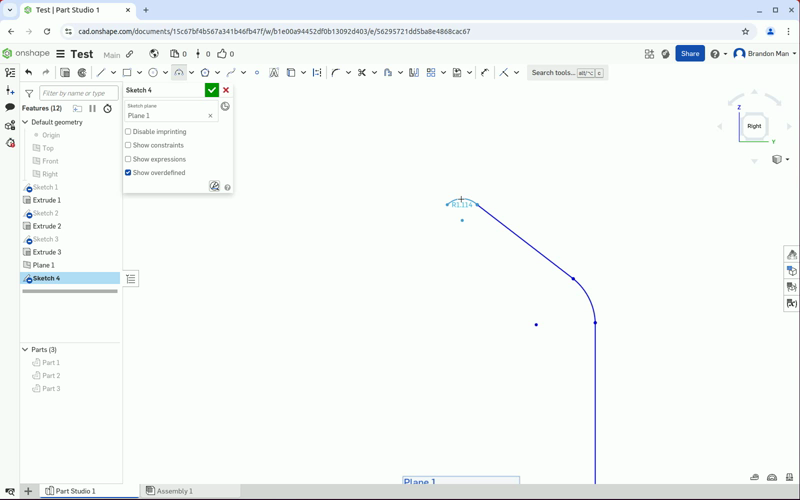
scroll(6)
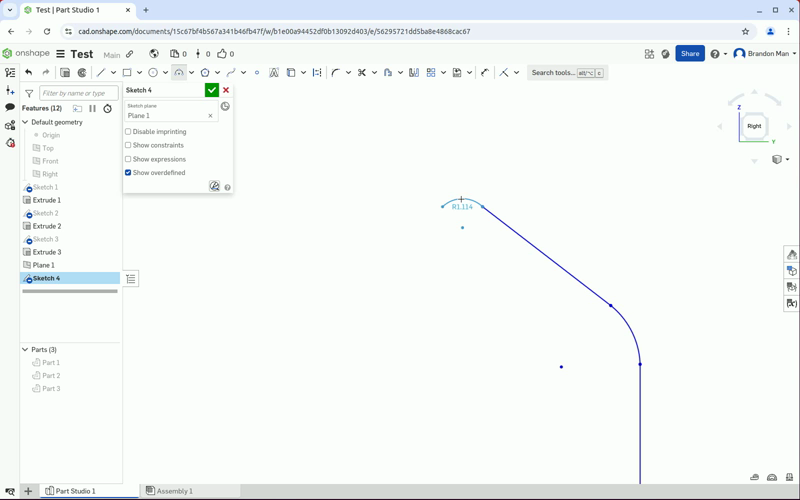
scroll(6)
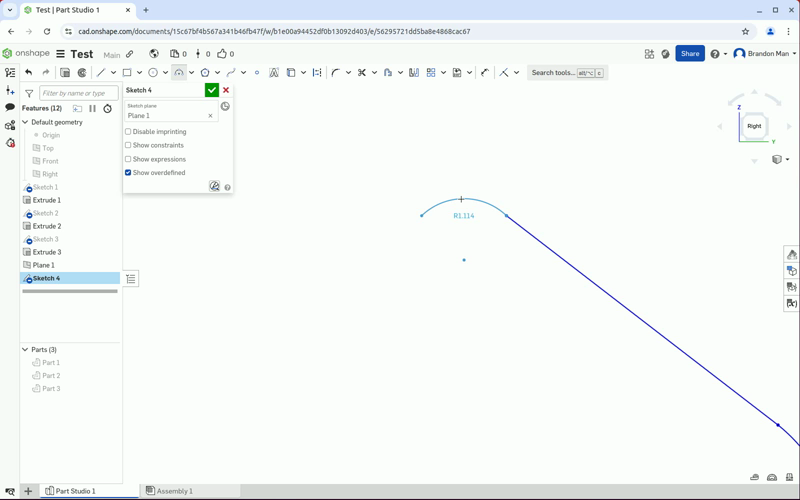
click(461, 198)
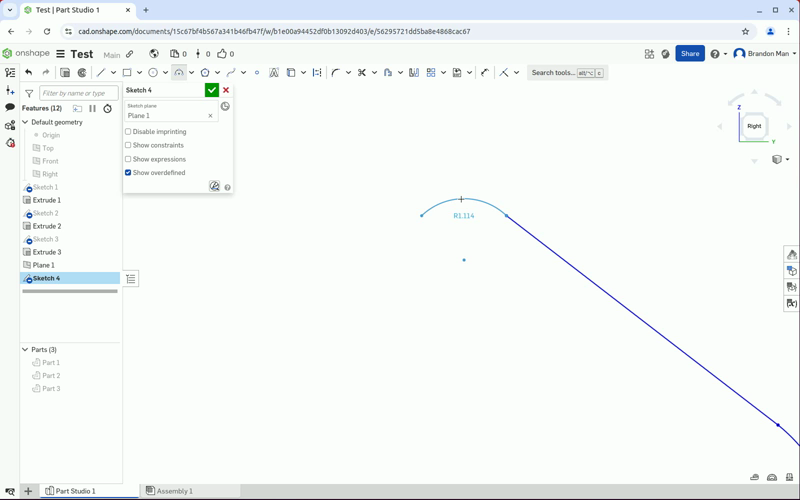
scroll(-6)
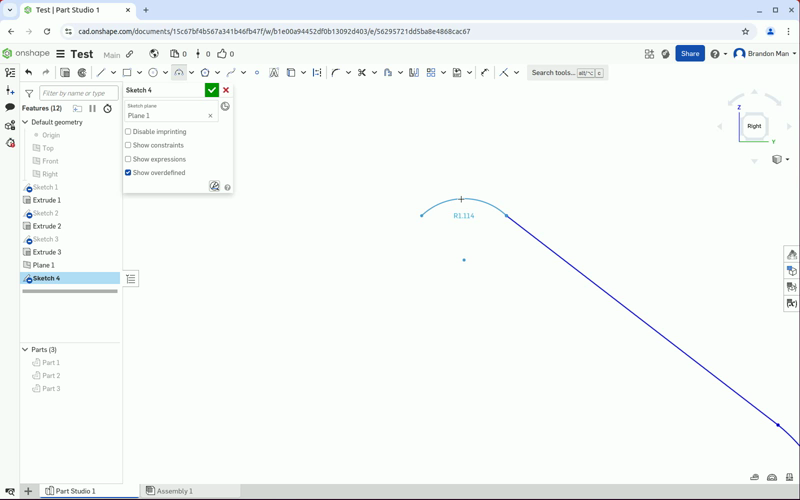
scroll(-6)
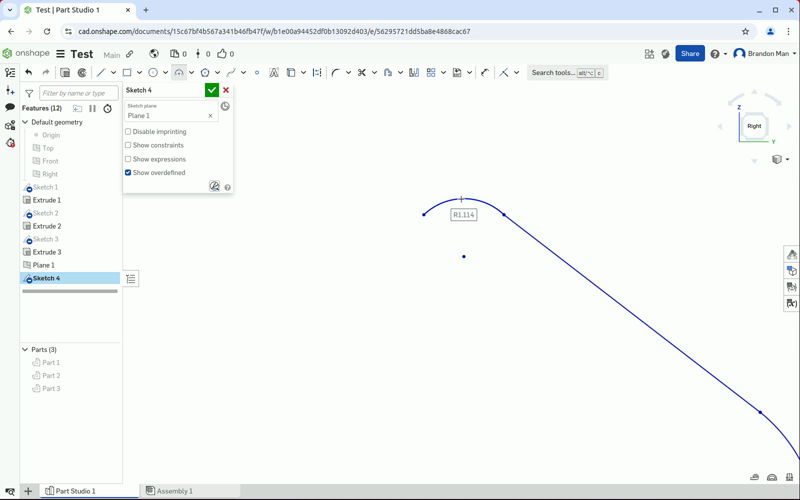
scroll(-6)
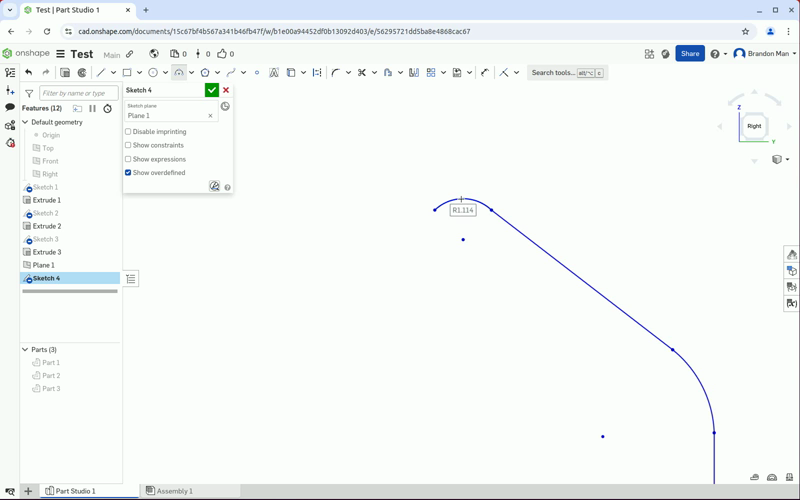
scroll(-6)
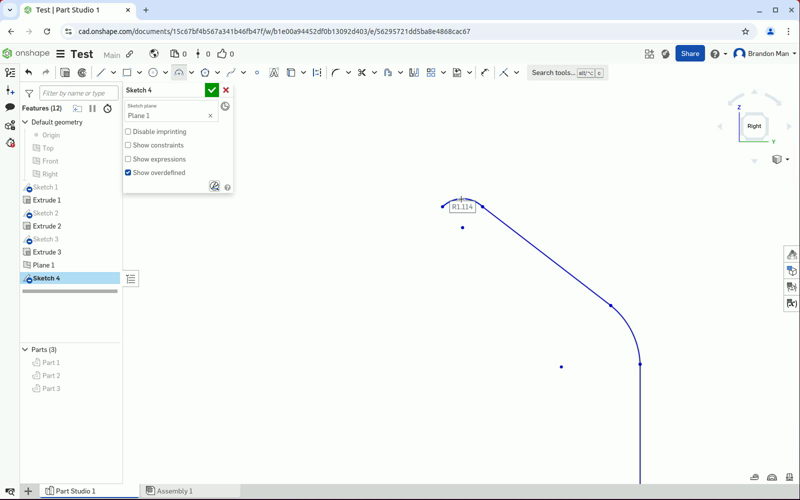
scroll(-6)
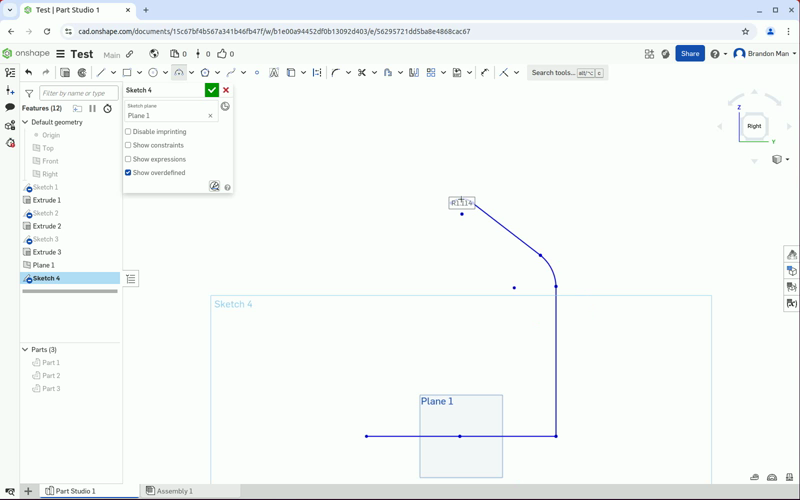
scroll(-6)
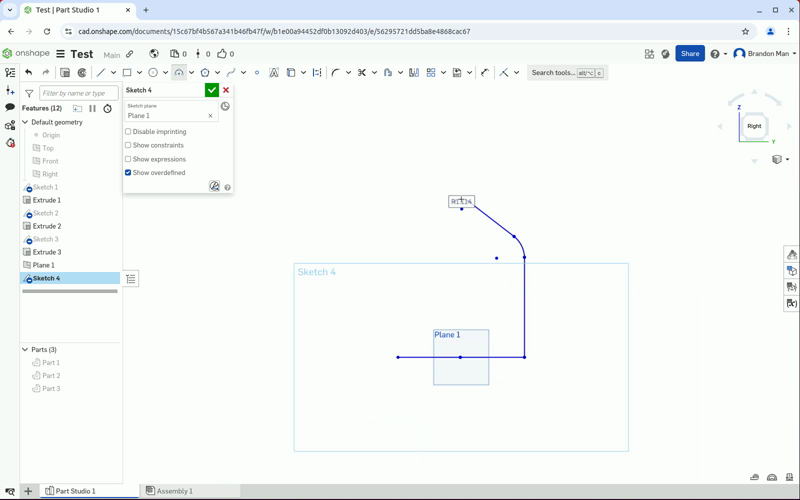
scroll(-6)
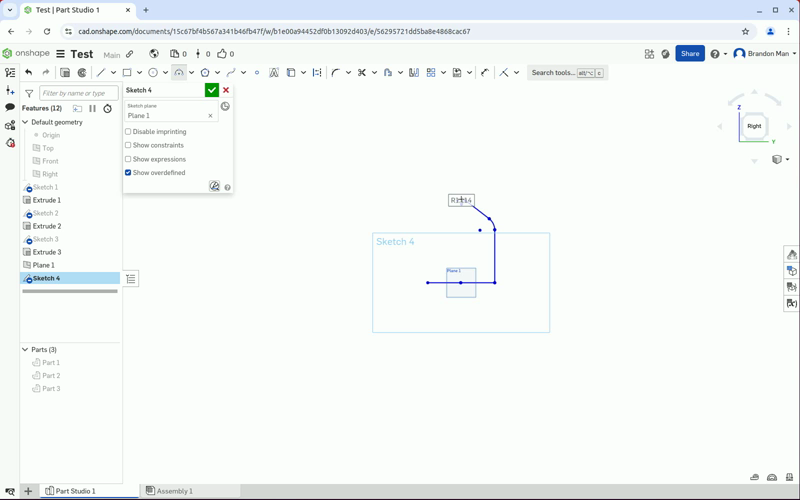
key_up(shift)
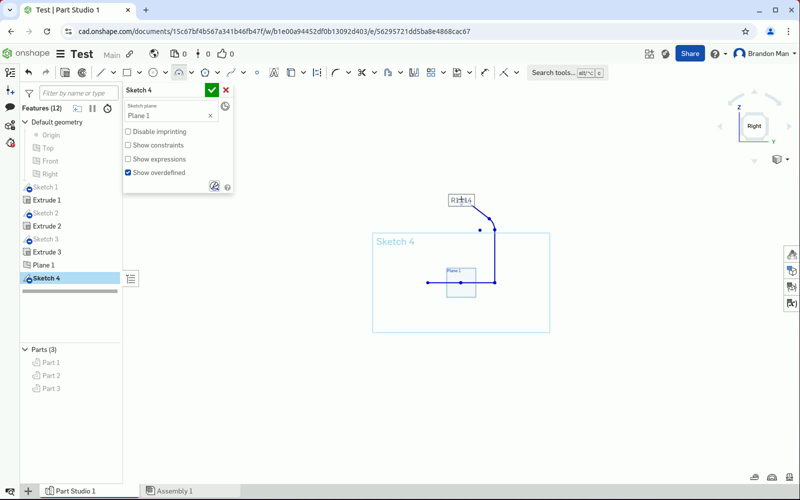
key(esc)
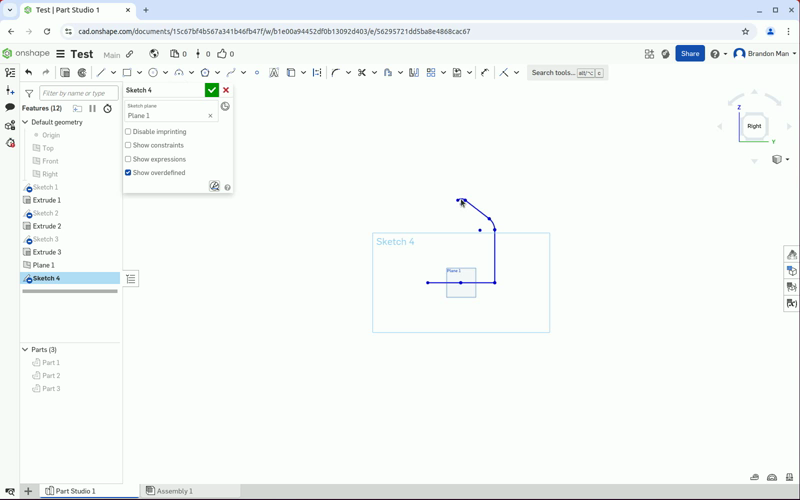
key(l)
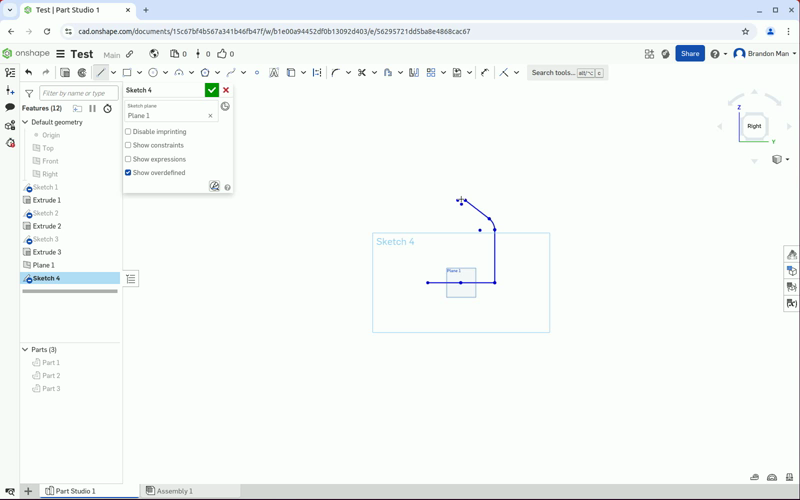
mouse_move(457, 200)
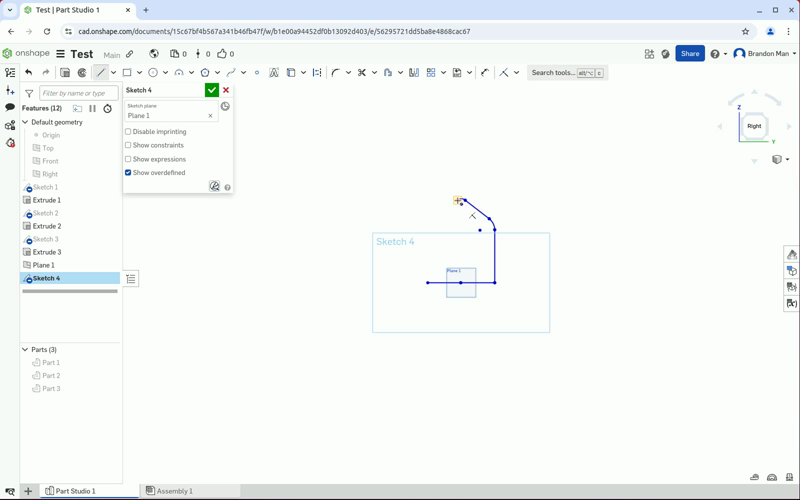
scroll(6)
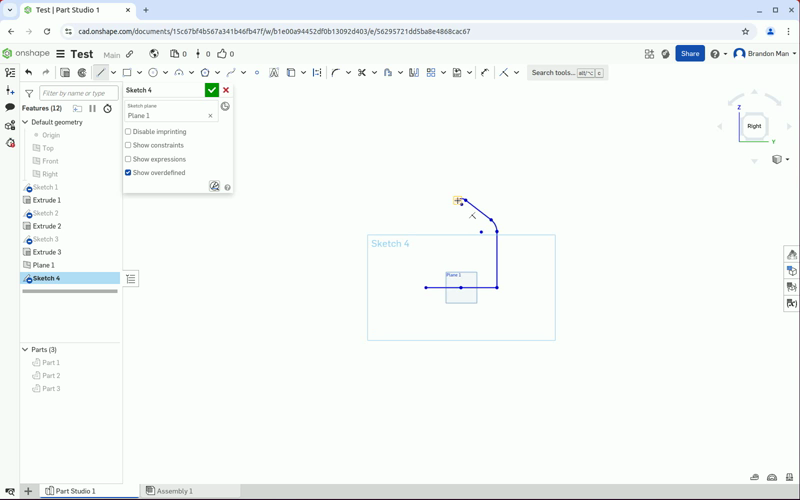
scroll(6)
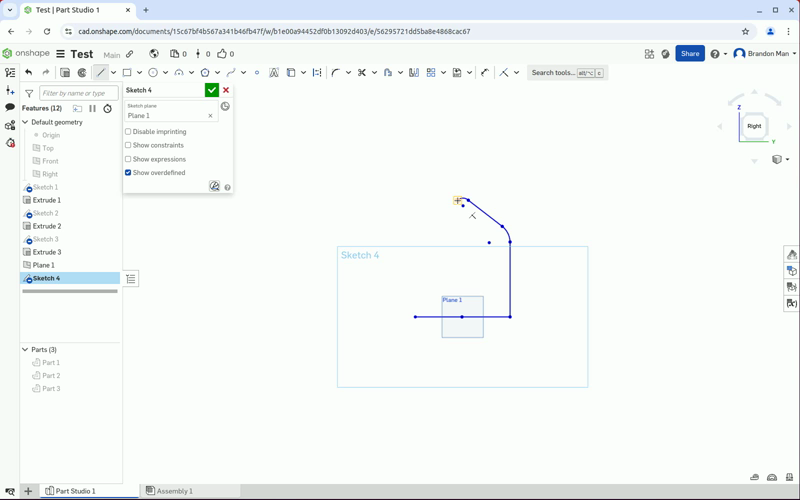
scroll(6)
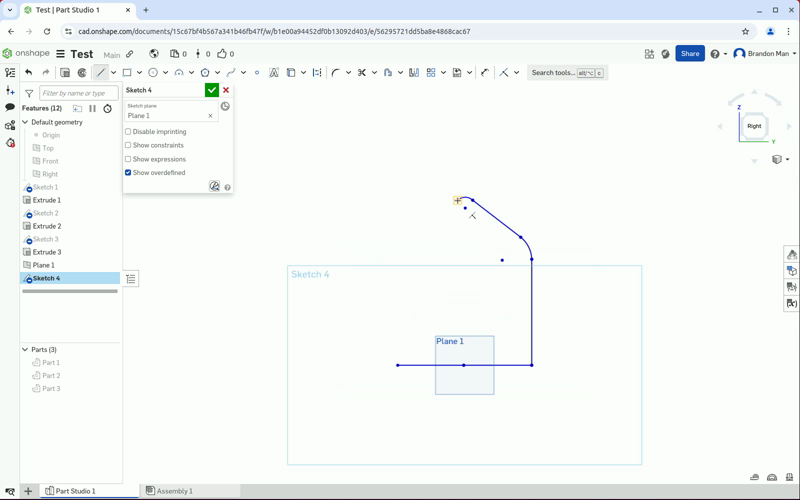
scroll(6)
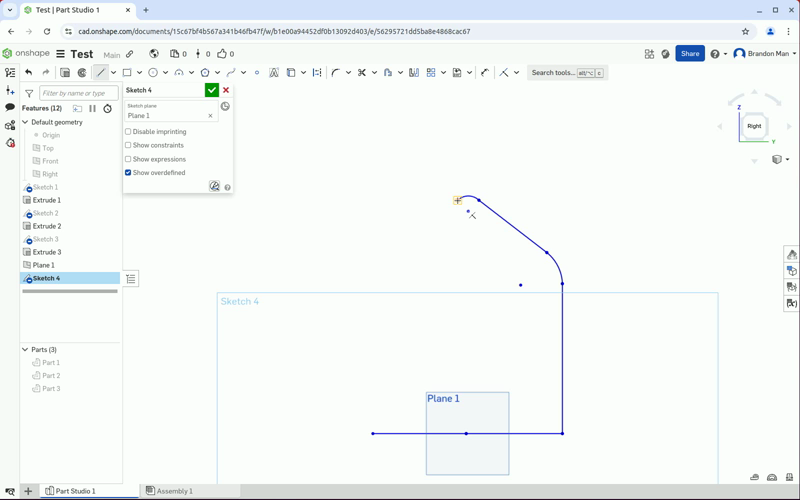
scroll(6)
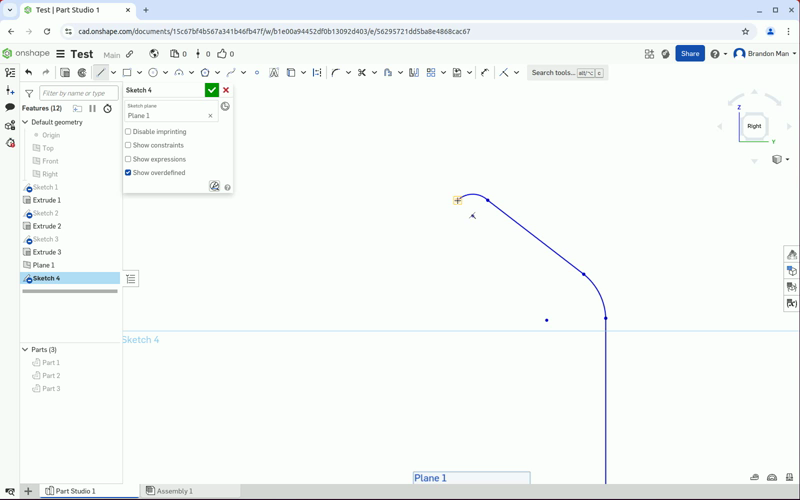
scroll(6)
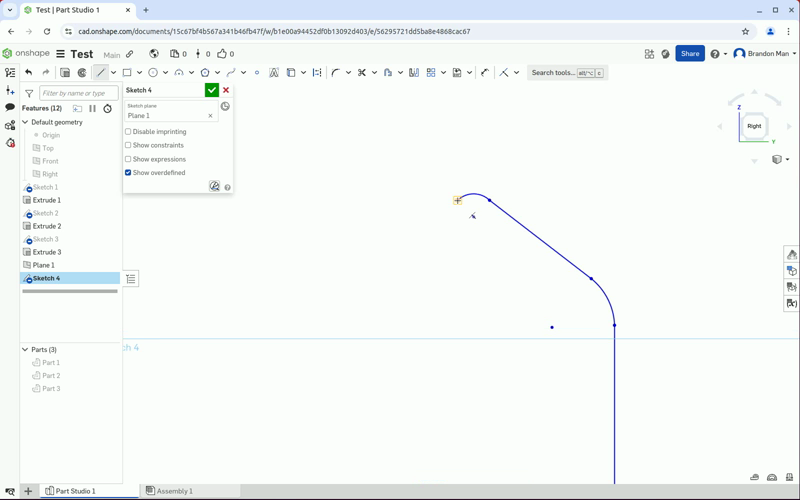
scroll(6)
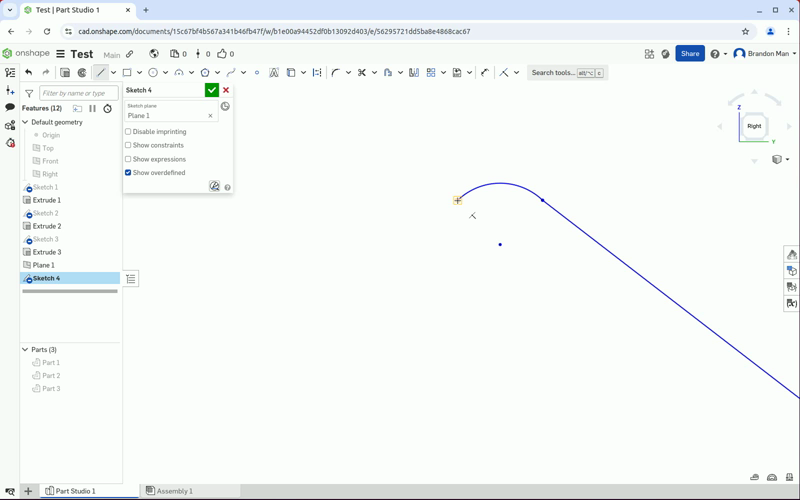
click(457, 200)
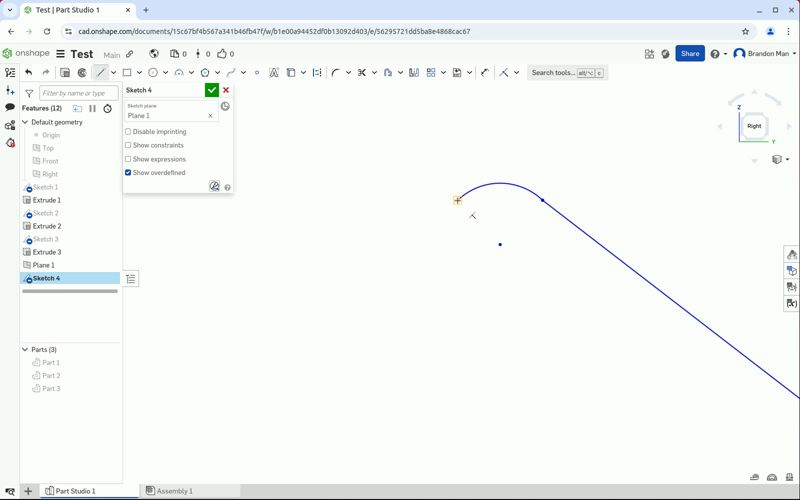
scroll(-6)
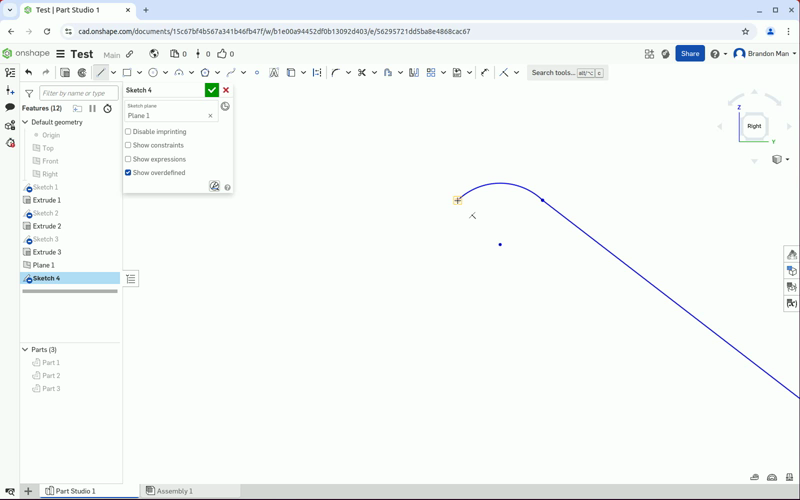
scroll(-6)
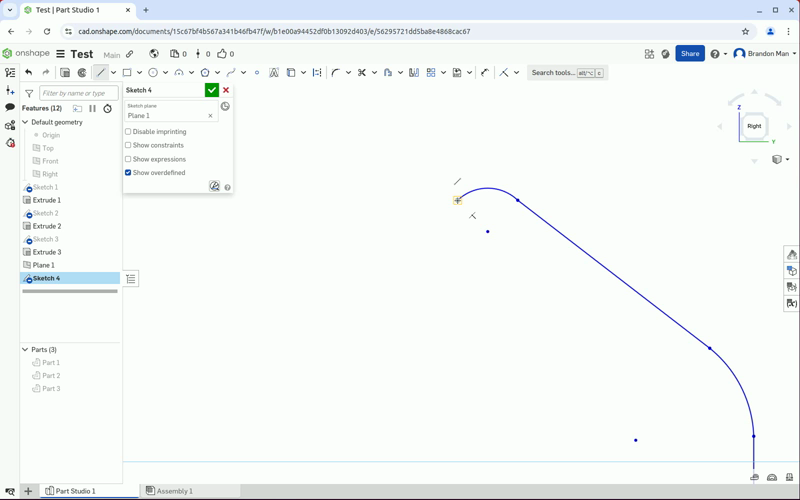
scroll(-6)
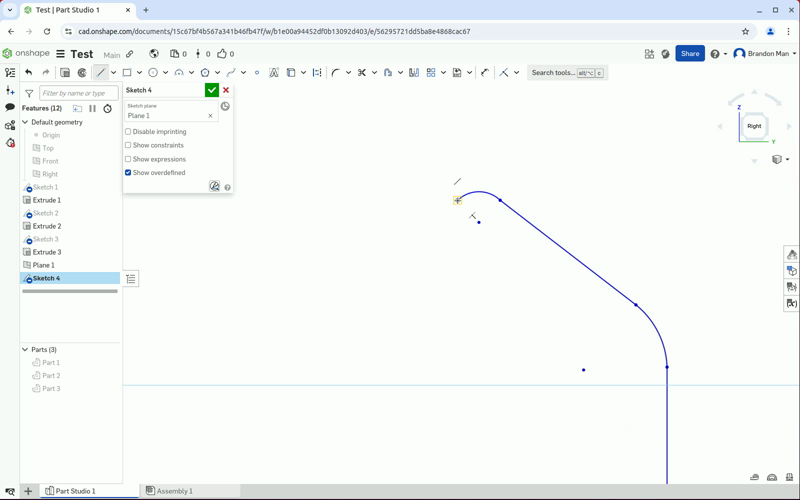
scroll(-6)
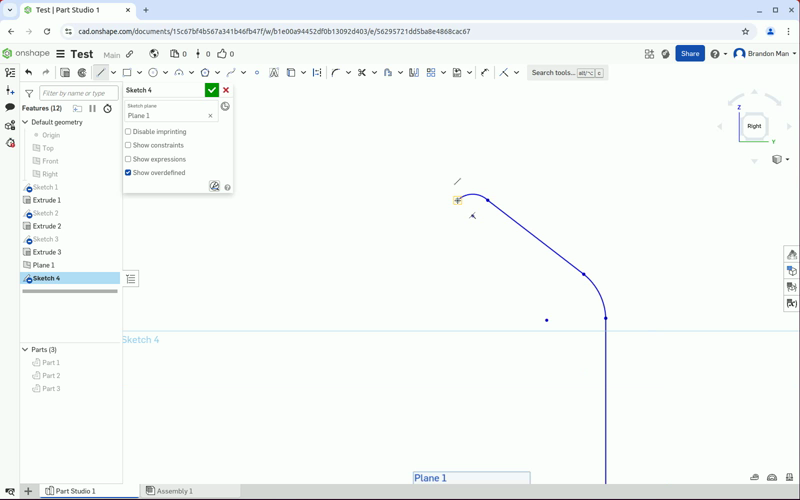
scroll(-6)
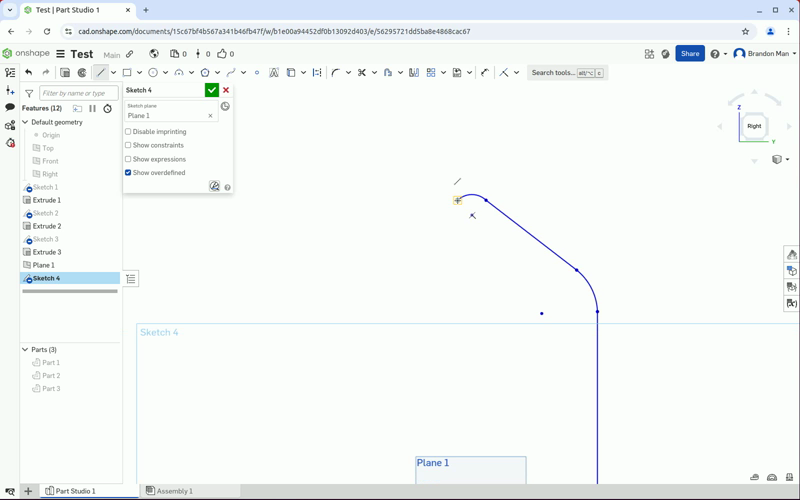
scroll(-6)
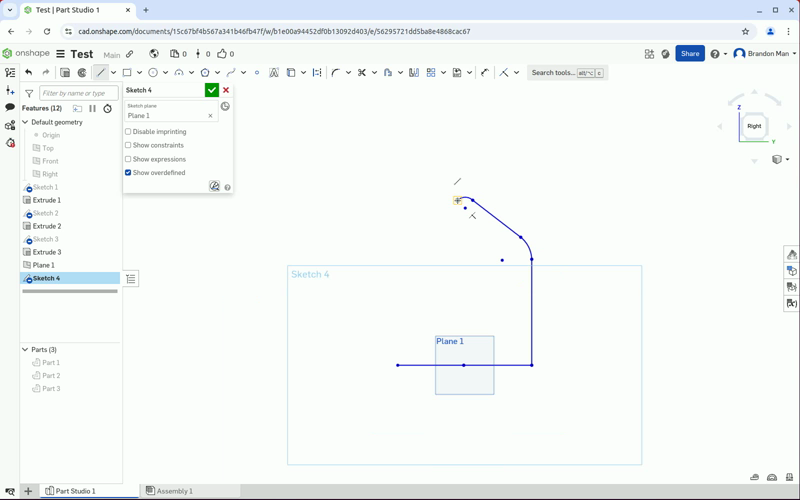
scroll(-6)
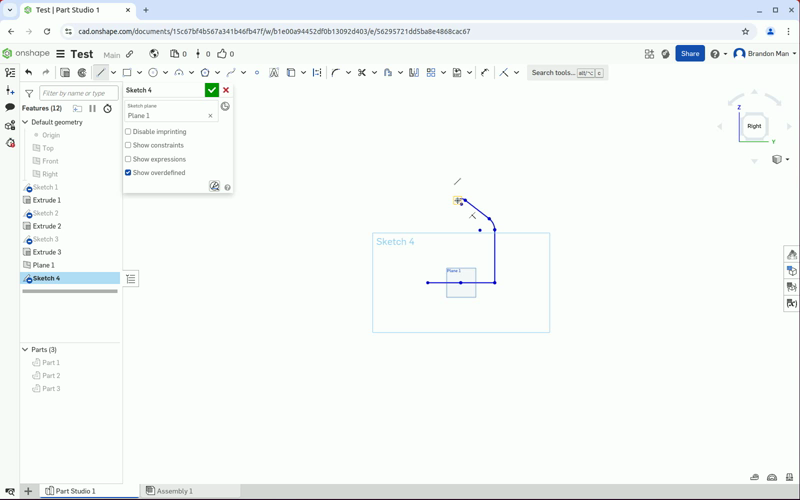
key_down(shift)
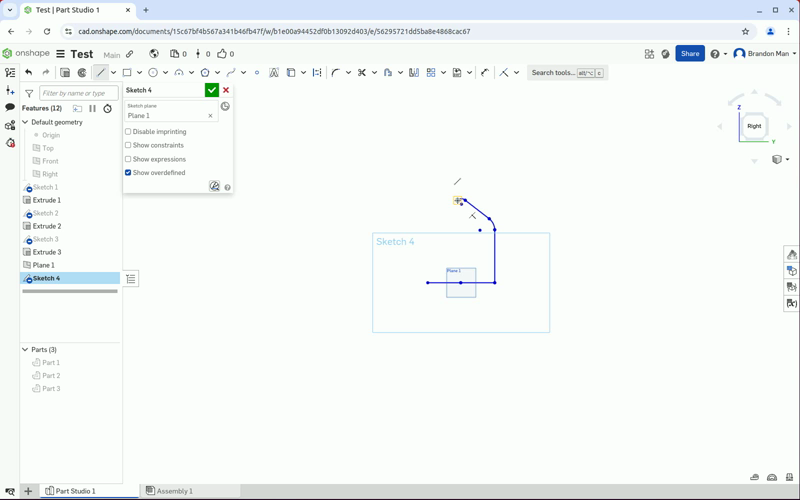
mouse_move(487, 200)
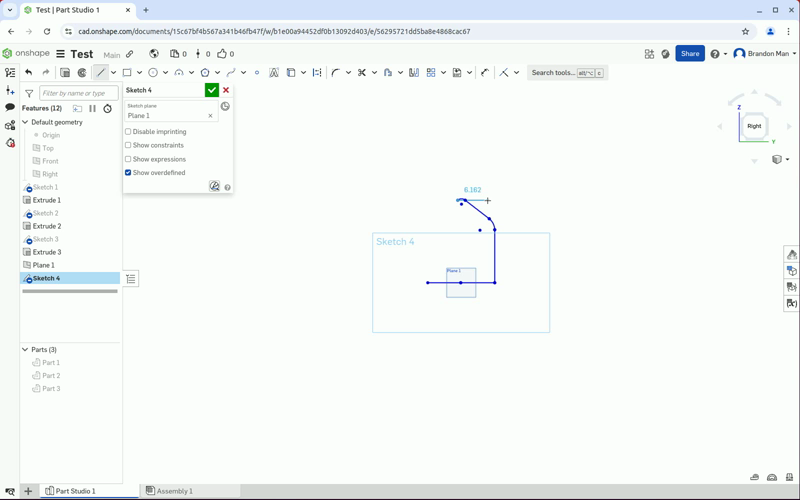
mouse_move(433, 218)
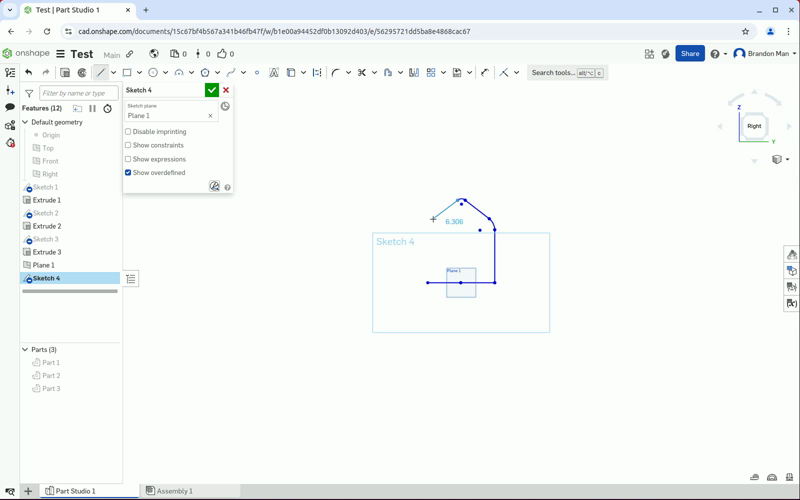
click(433, 218)
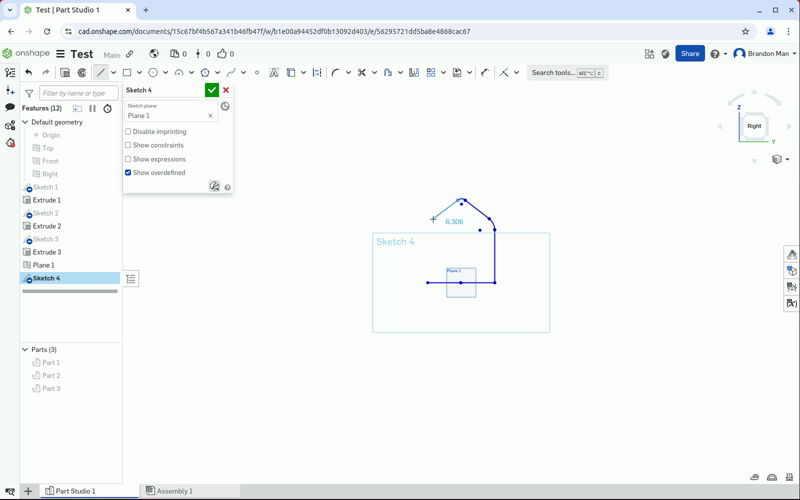
key_up(shift)
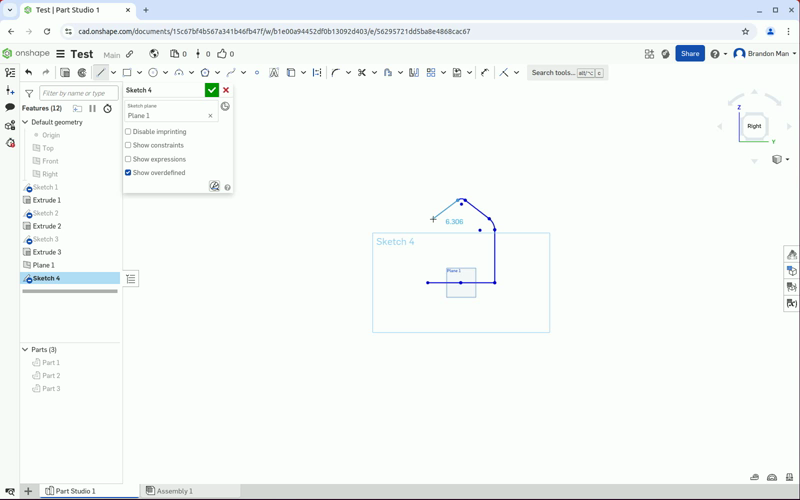
key(esc)
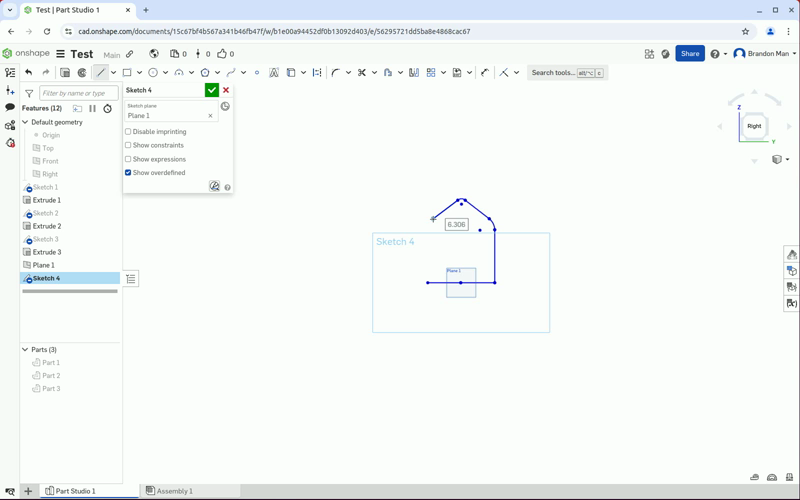
key(a)
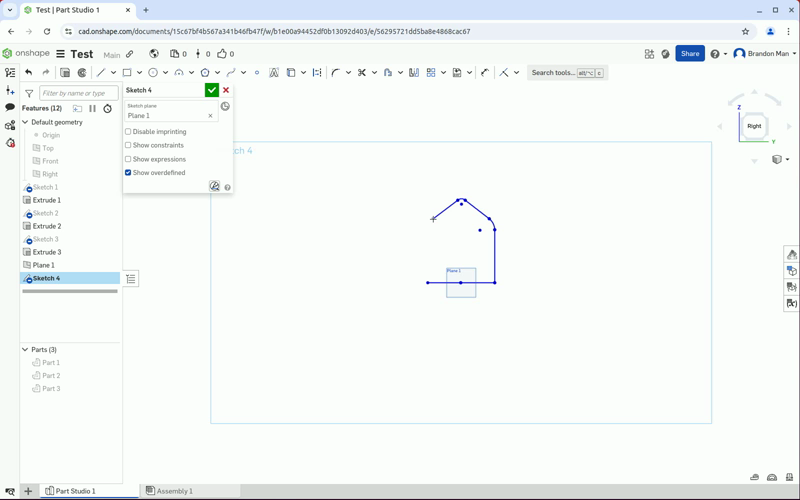
mouse_move(433, 218)
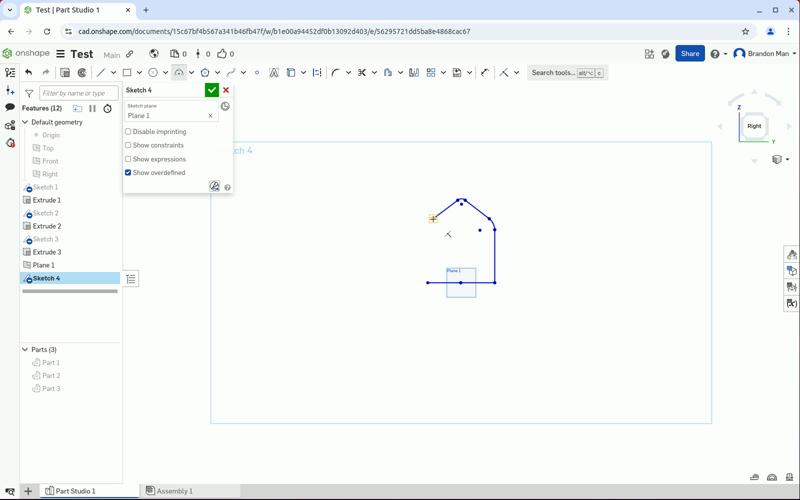
click(433, 218)
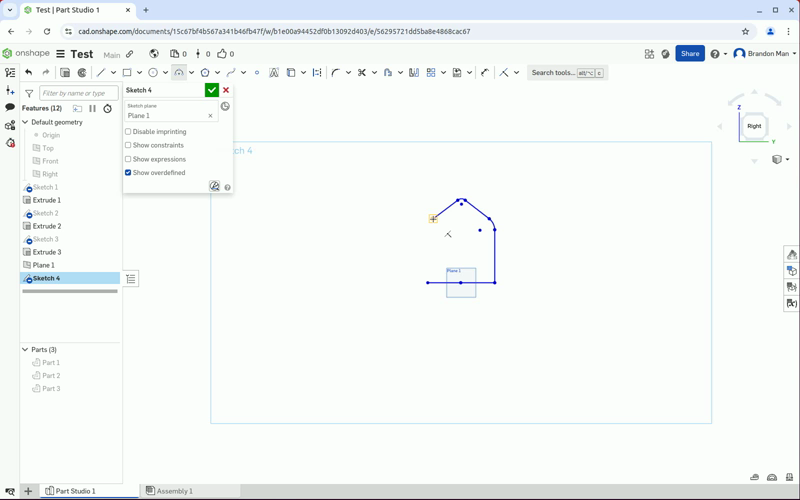
key_down(shift)
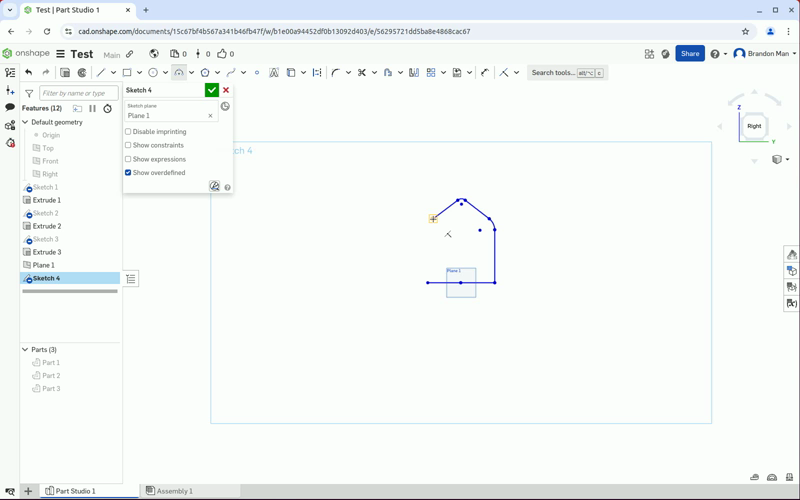
mouse_move(427, 229)
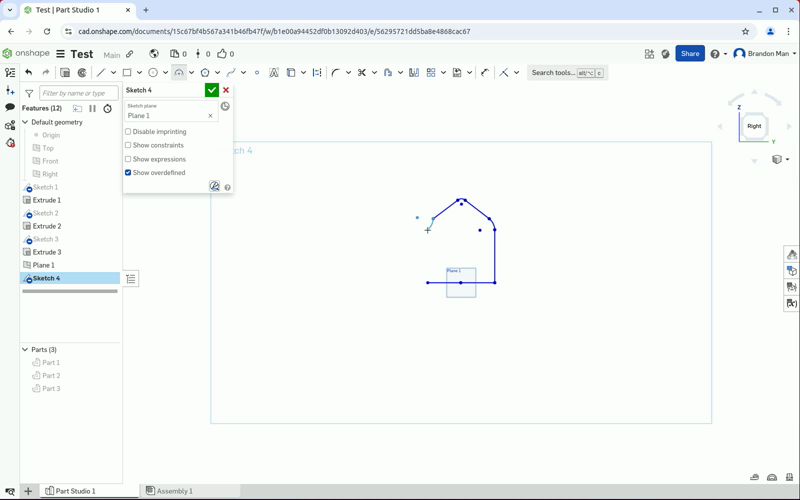
click(427, 229)
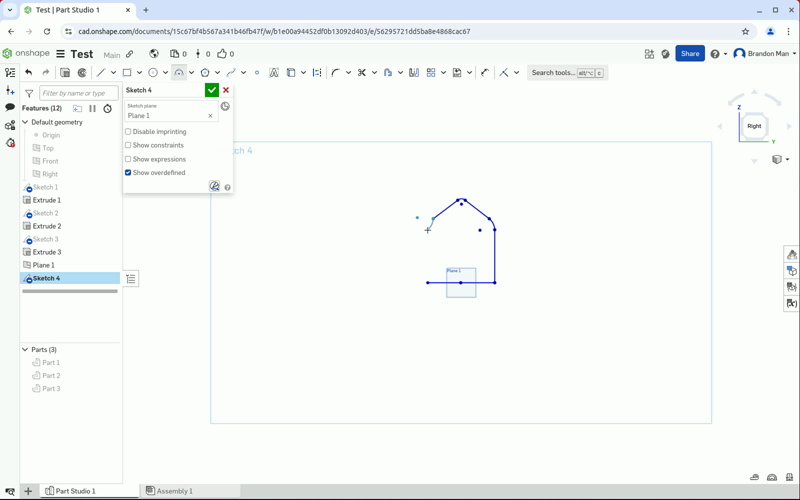
mouse_move(429, 223)
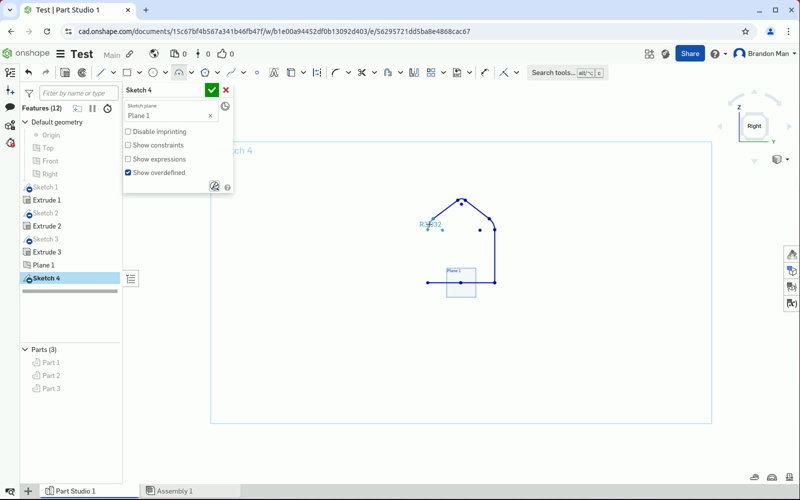
click(429, 223)
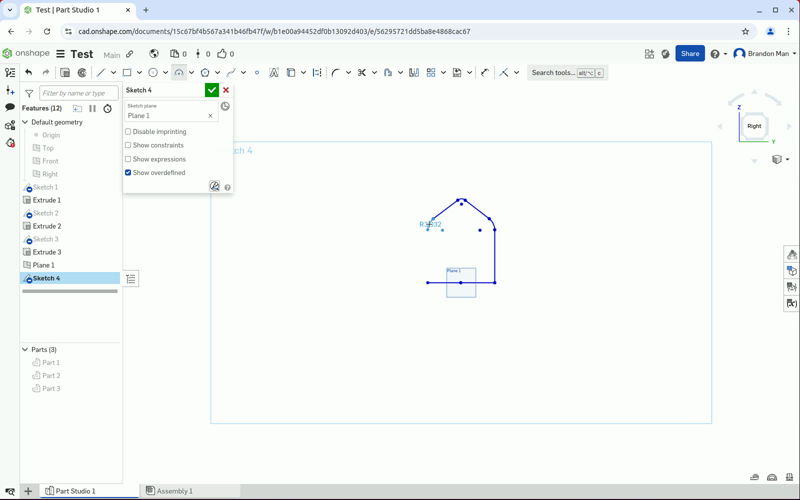
key_up(shift)
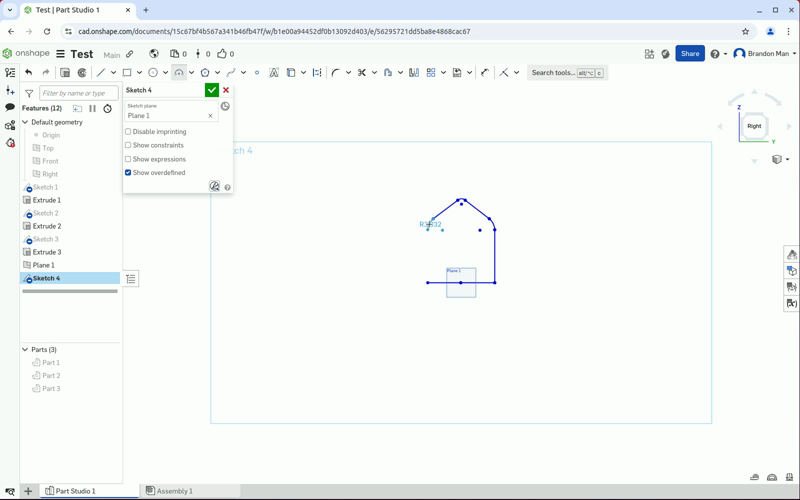
key(esc)
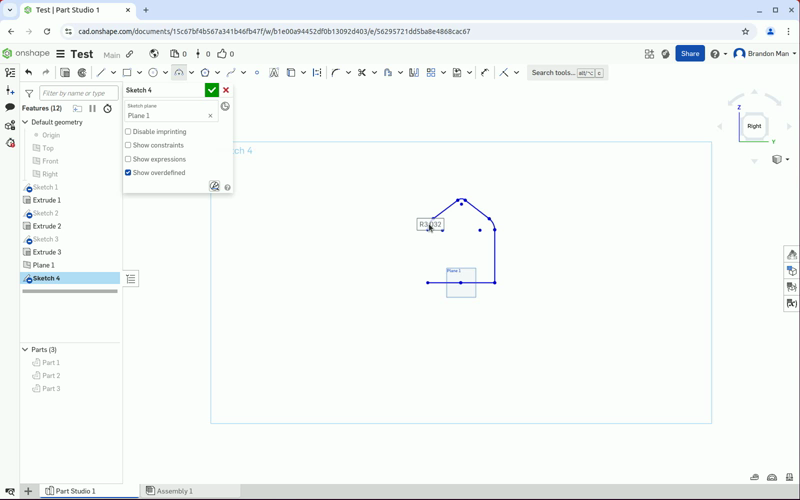
key(l)
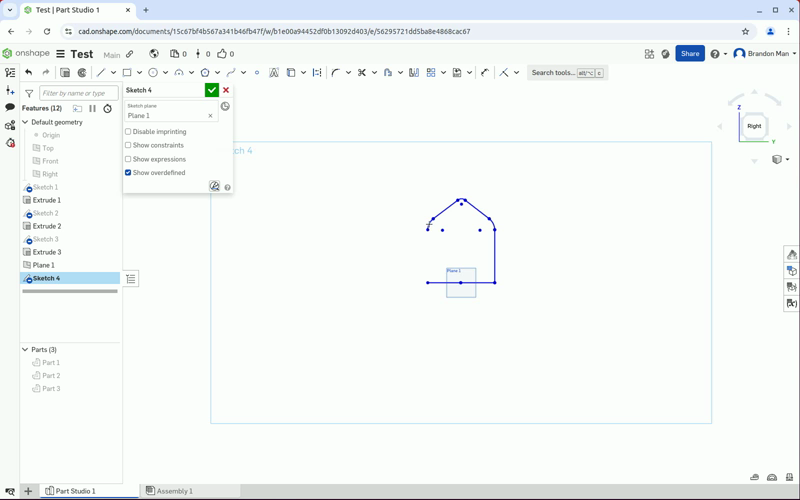
mouse_move(427, 229)
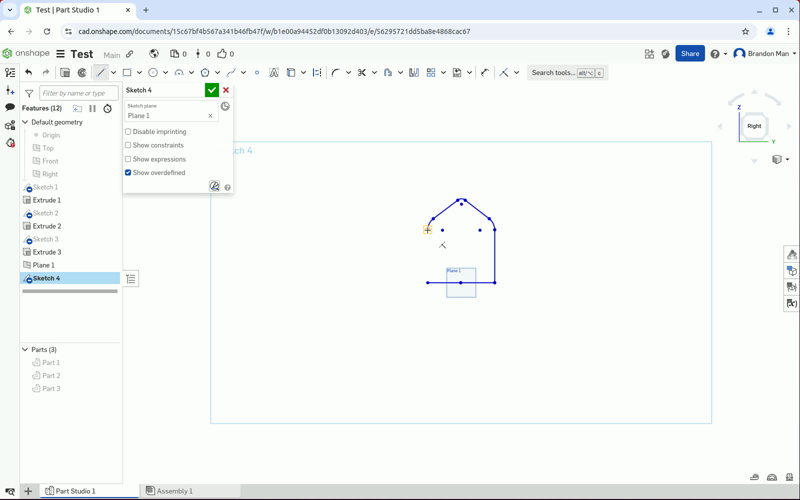
click(427, 229)
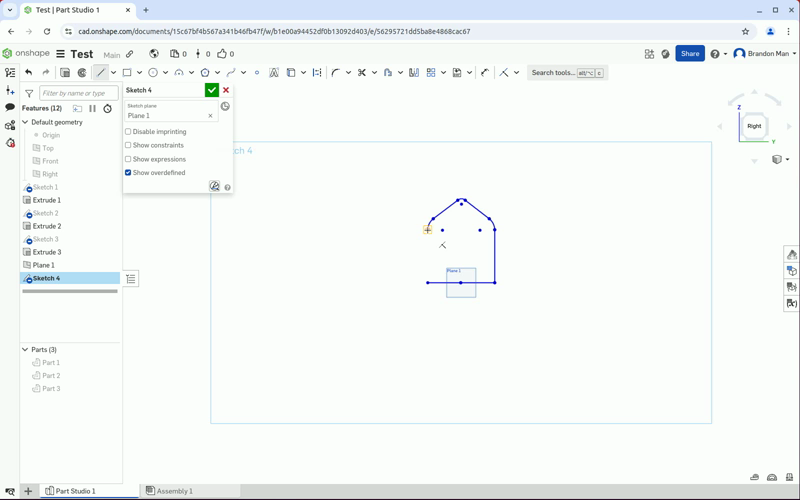
mouse_move(457, 229)
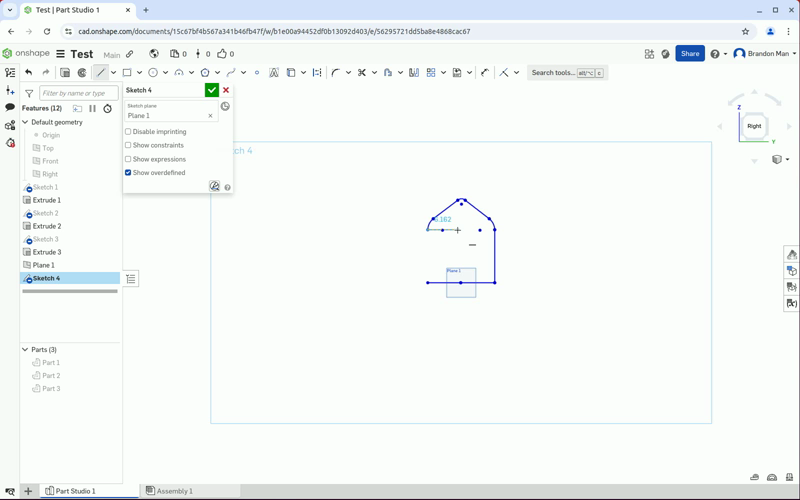
key_down(shift)
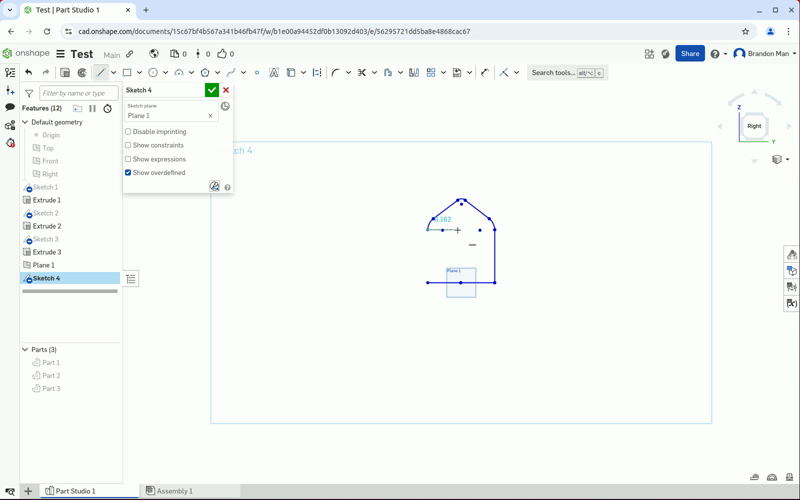
mouse_move(427, 282)
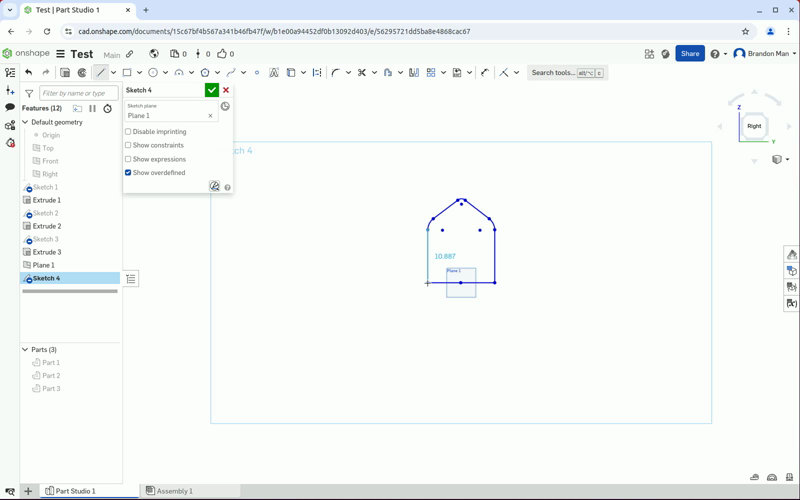
key_up(shift)
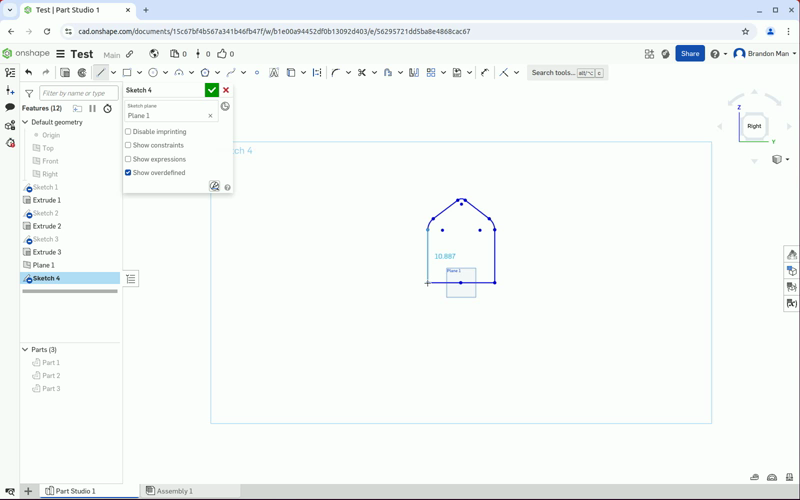
click(427, 282)
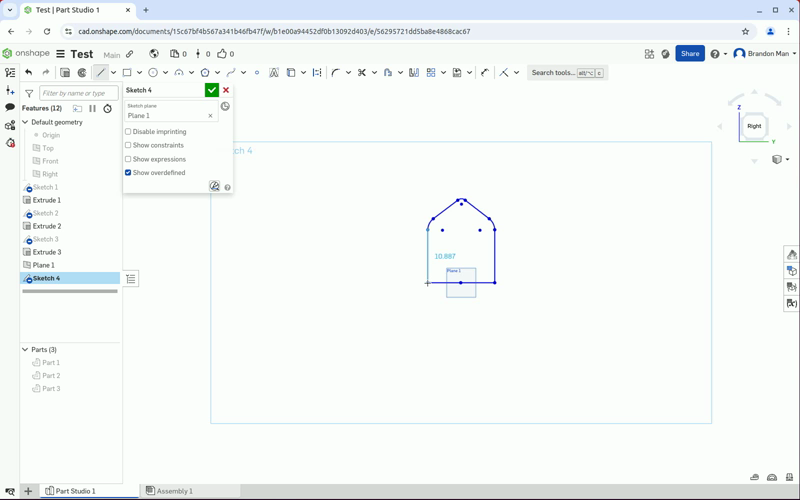
key(esc)
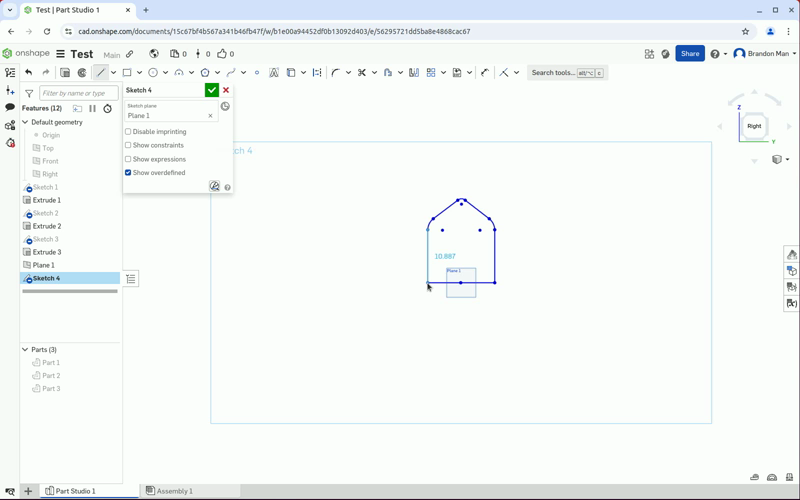
mouse_move(462, 214)
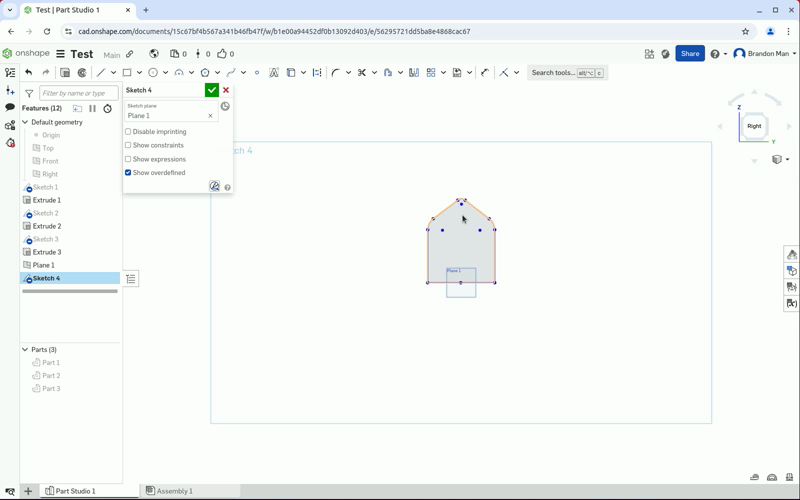
click(462, 214)
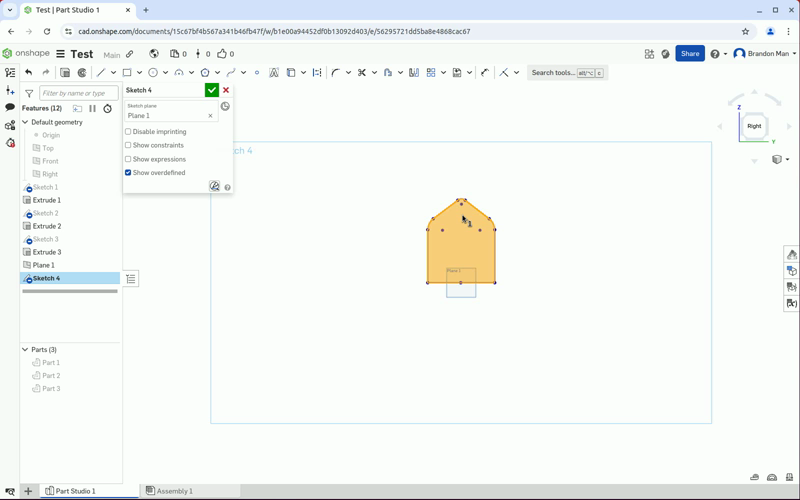
mouse_move(73, 352)
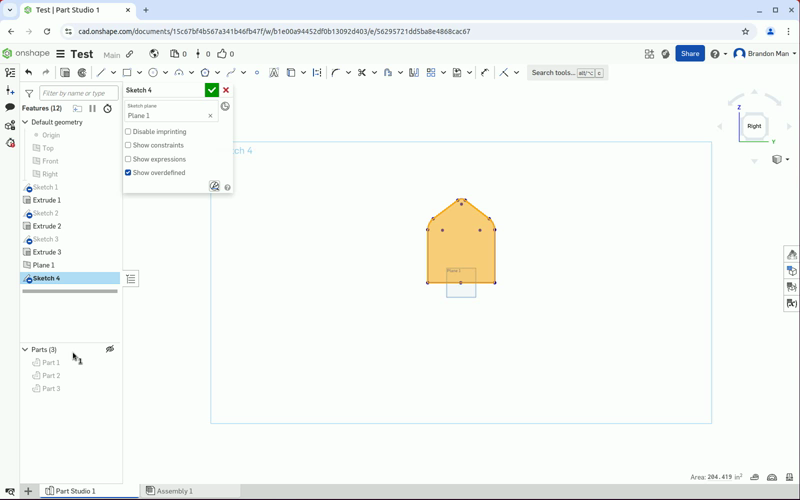
key(shift+y)
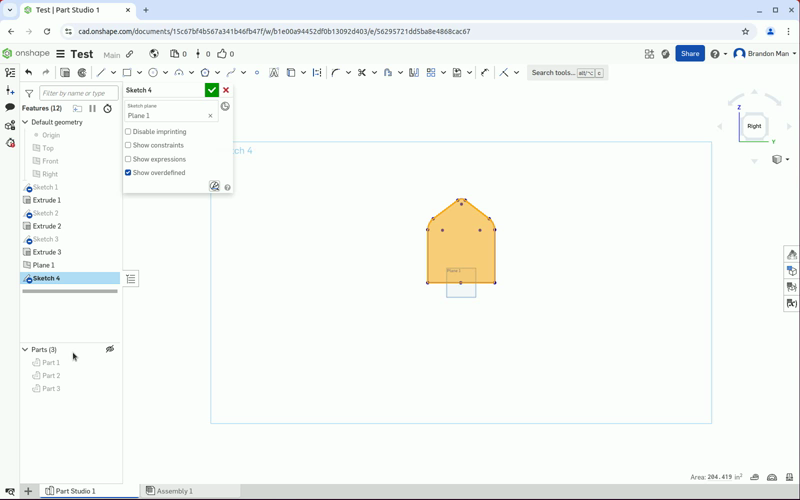
key(shift+e)
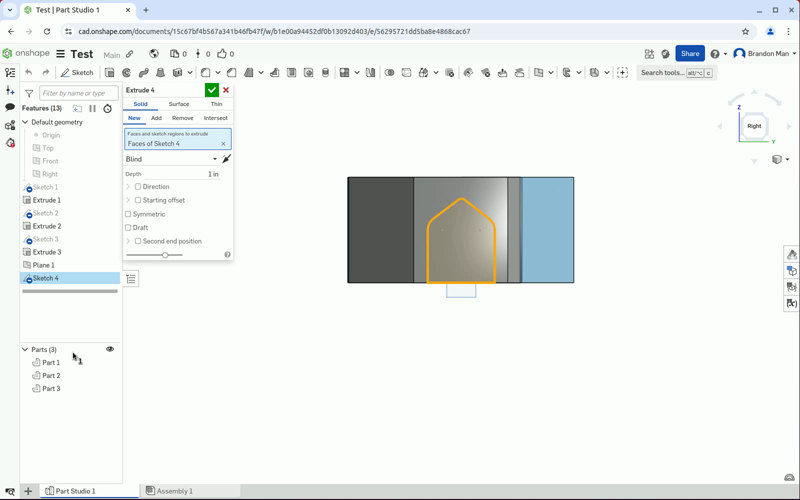
mouse_move(143, 106)
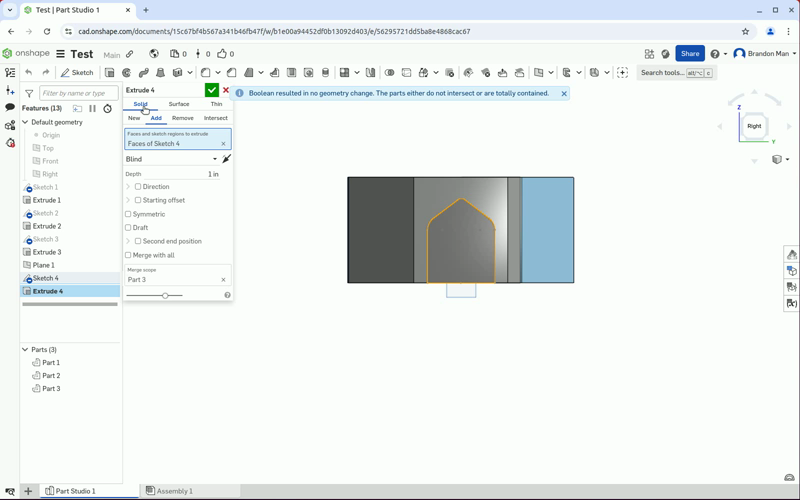
click(143, 106)
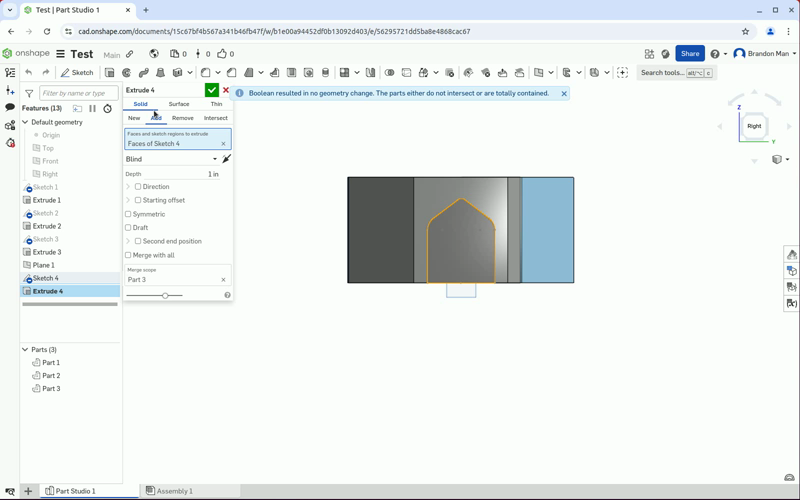
mouse_move(186, 120)
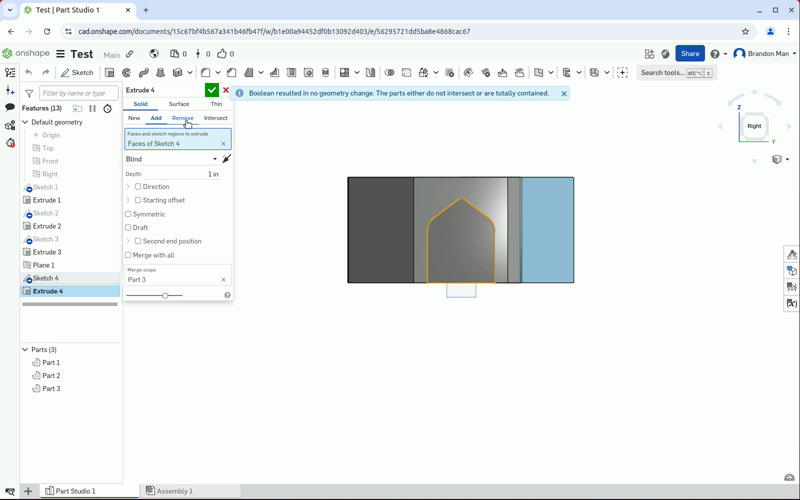
click(186, 120)
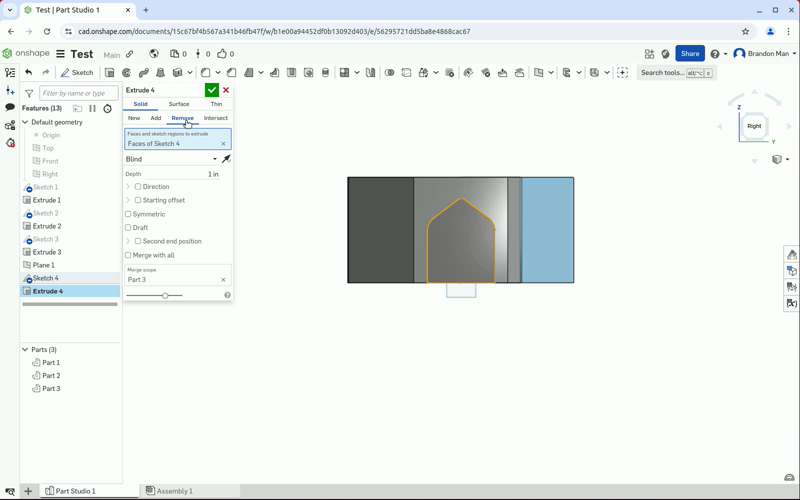
key(tab, 4)
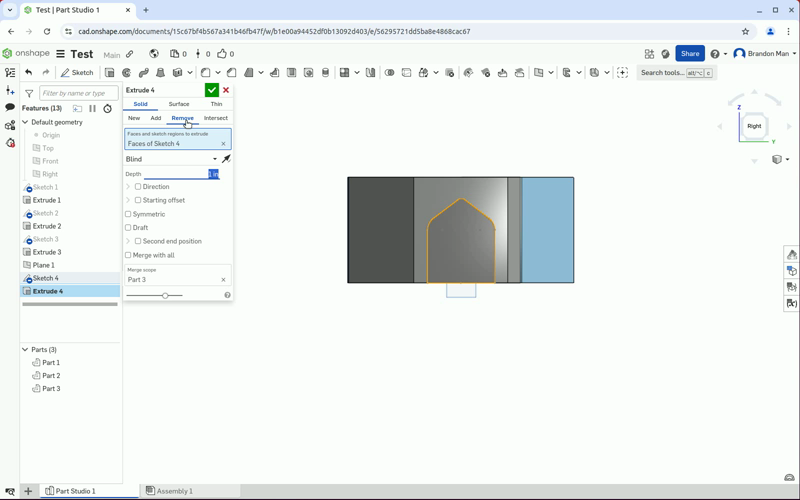
text(30.811)
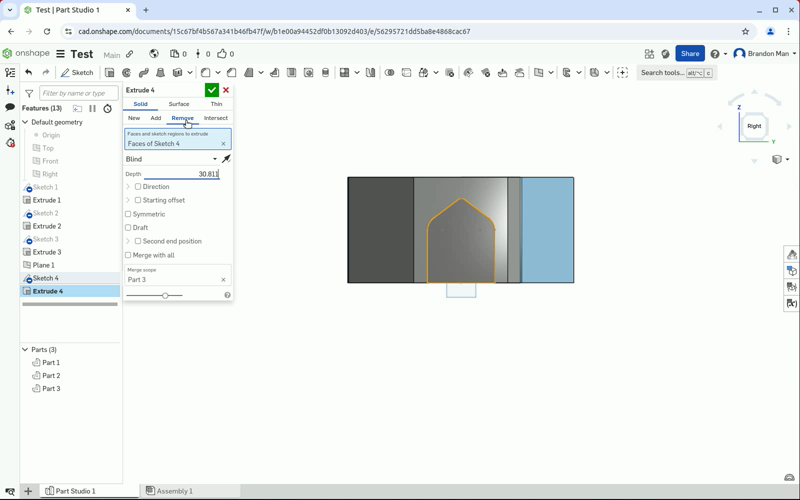
key(tab, 6)
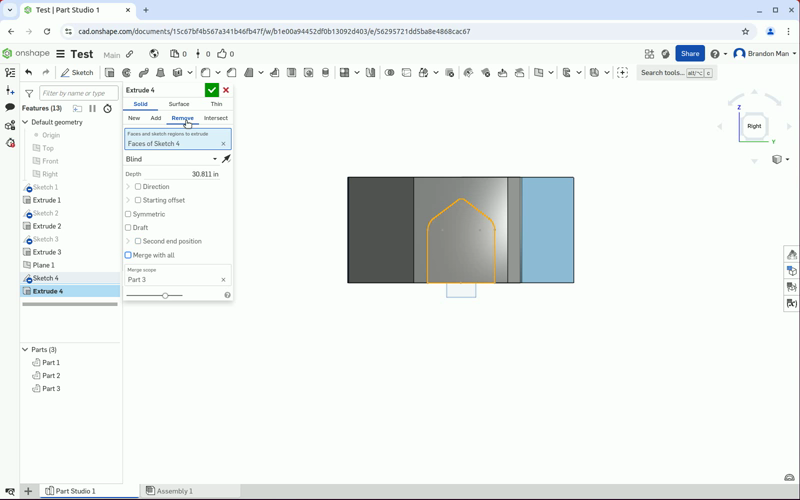
key(space)
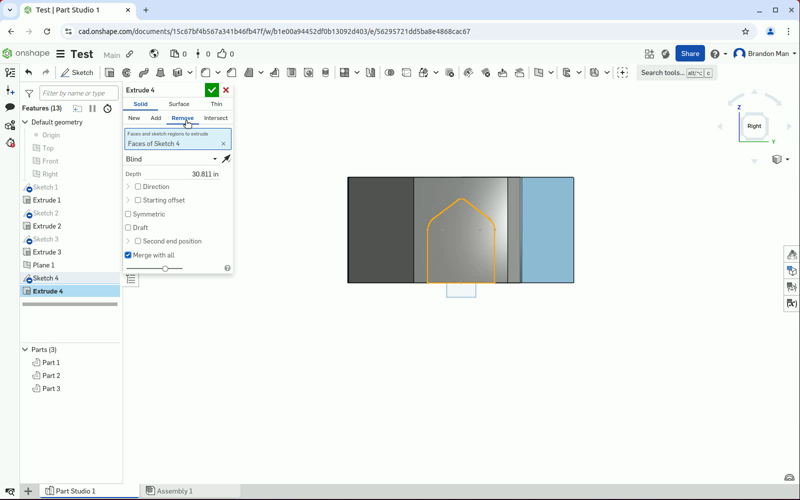
key(enter)
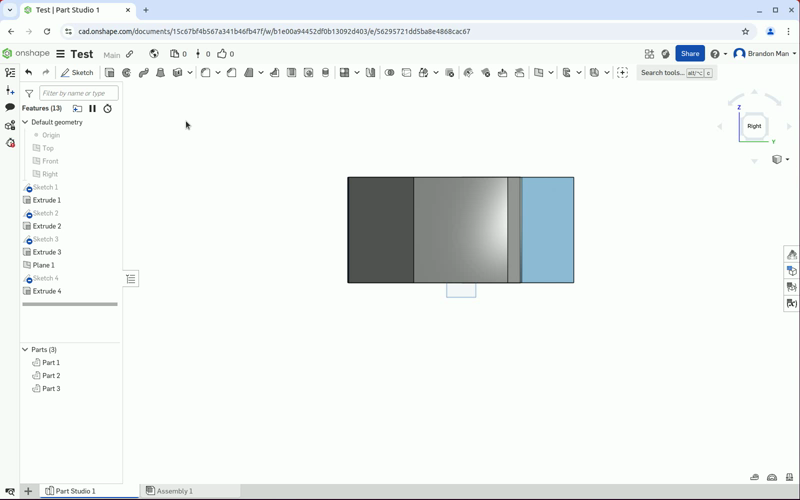
key(shift+h)
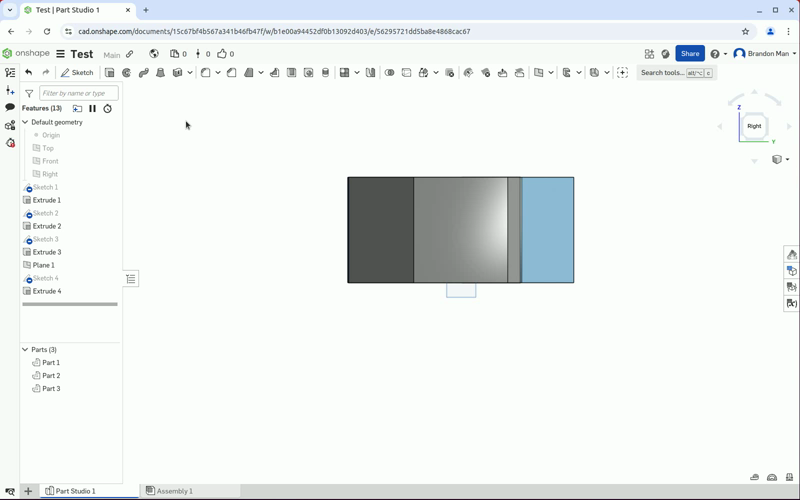
key(shift+h)
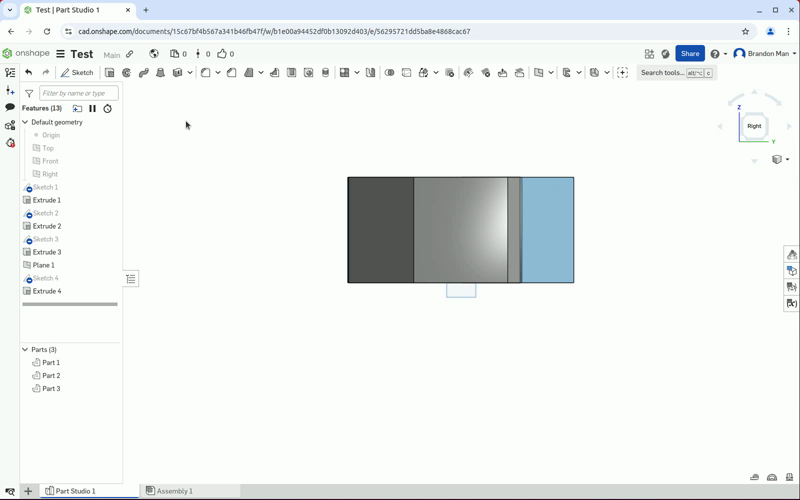
mouse_move(73, 189)
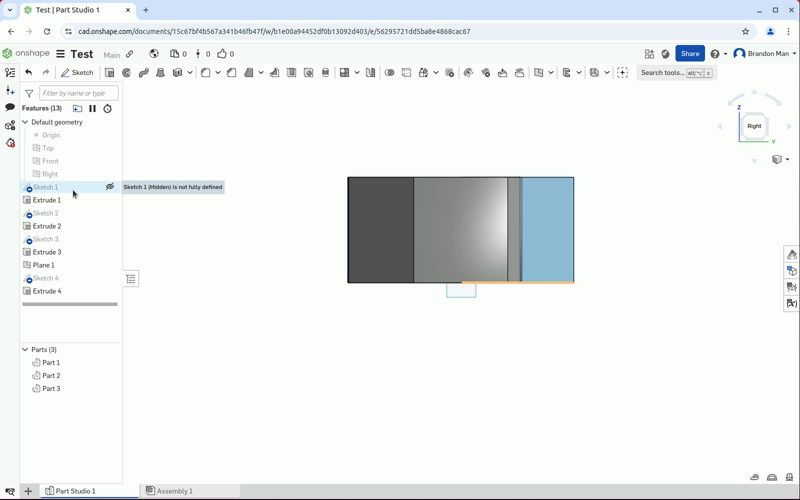
click(73, 189)
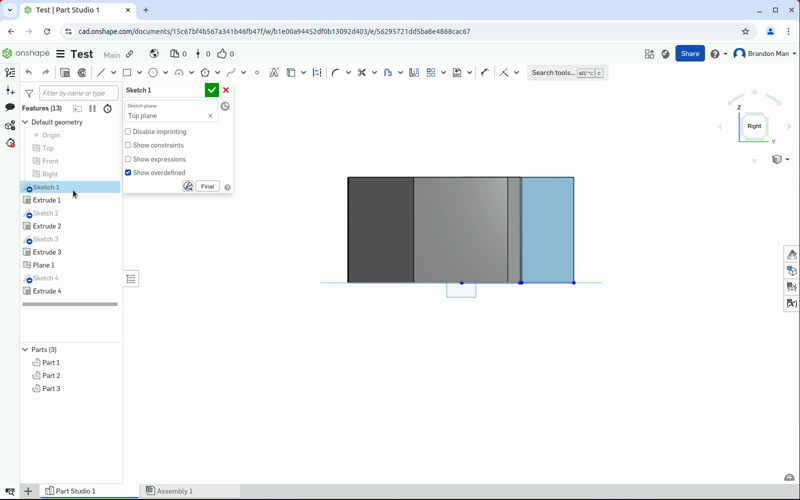
mouse_move(229, 92)
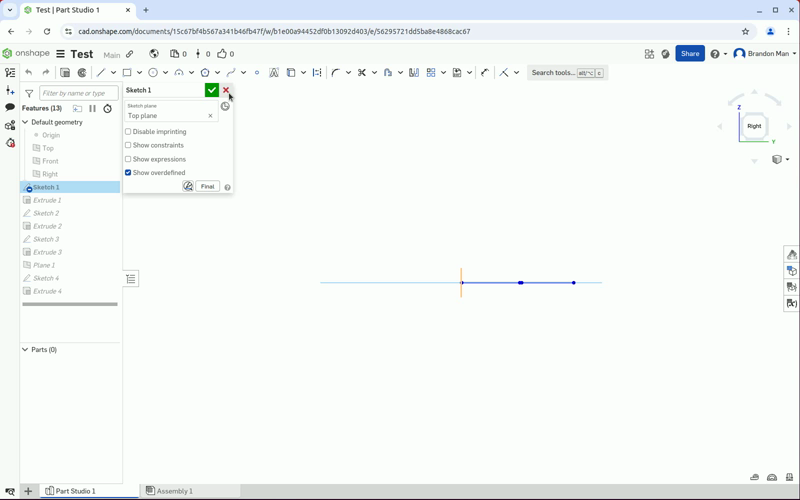
click(229, 92)
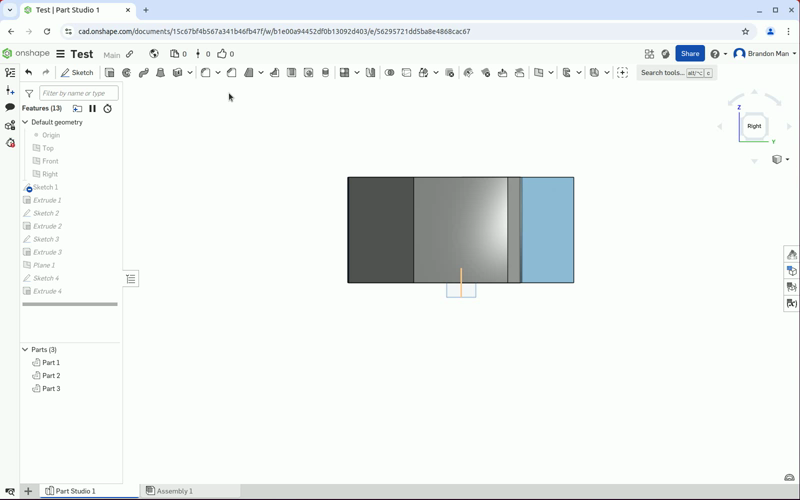
mouse_move(73, 352)
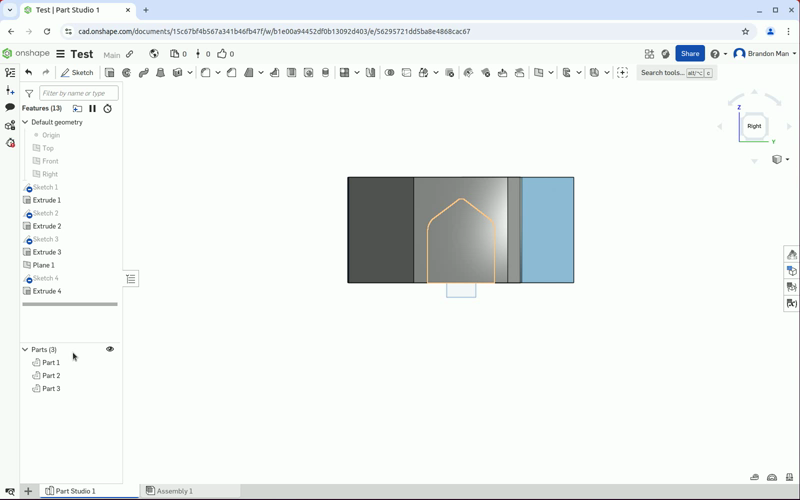
key(y)
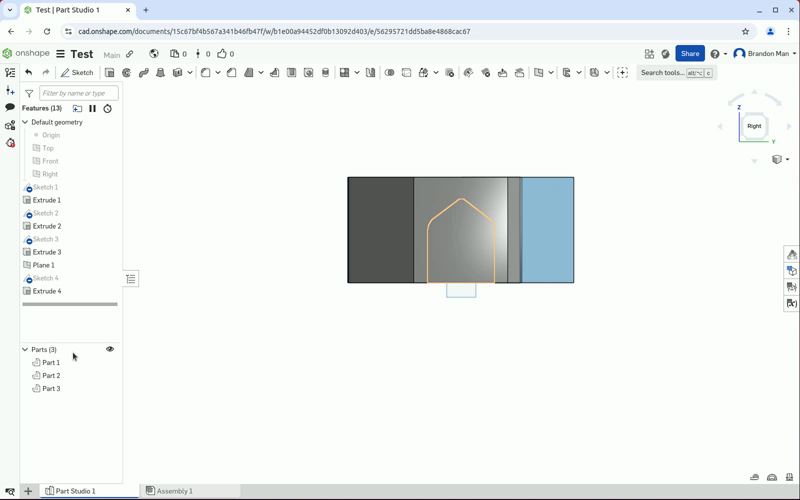
key(shift+p)
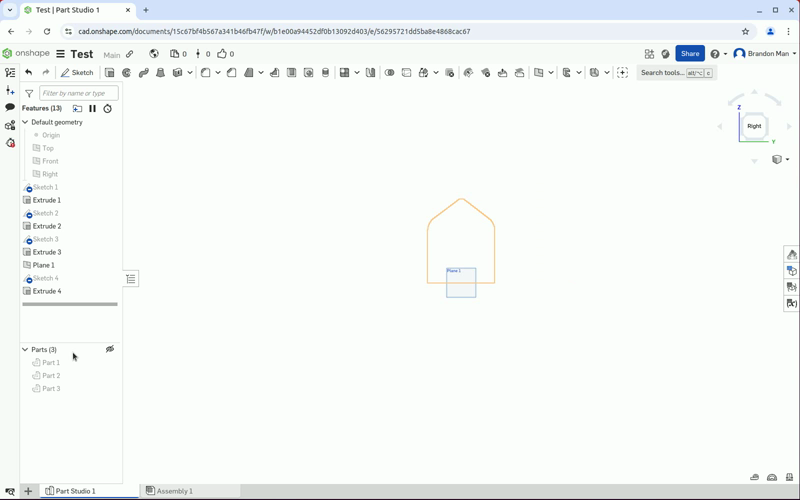
key(space)
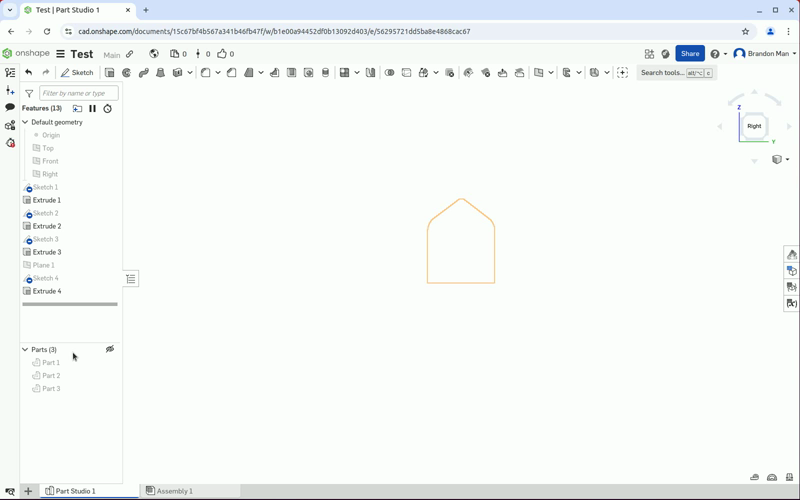
key_down(shift)
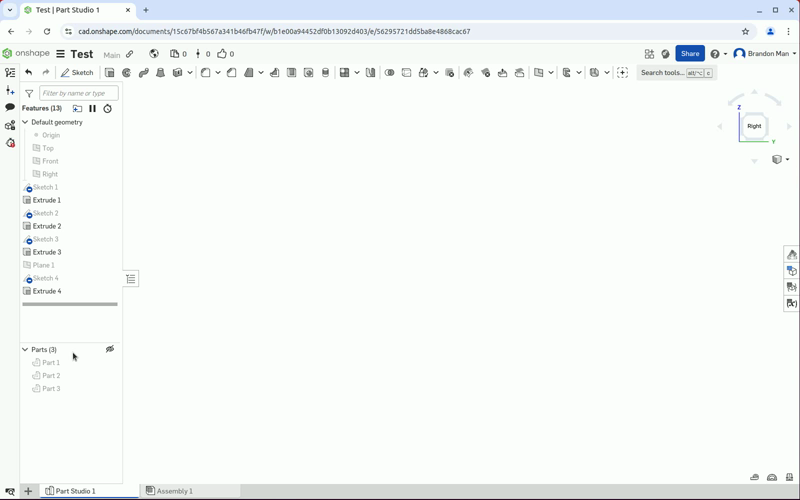
key(right)
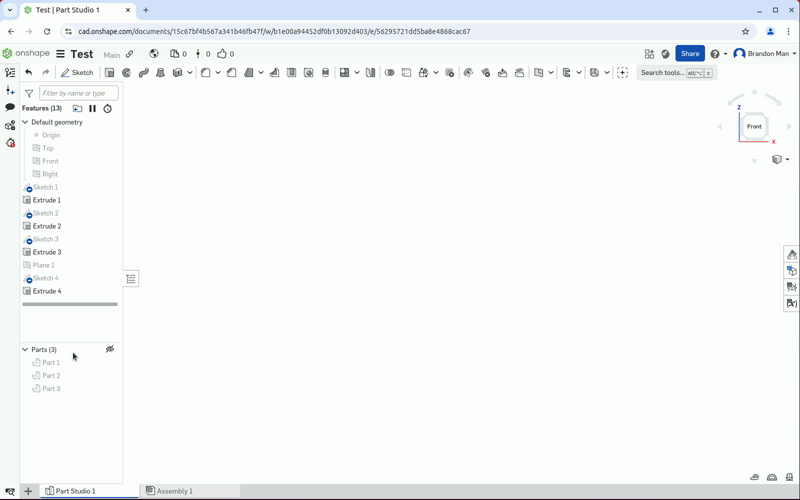
key_up(shift)
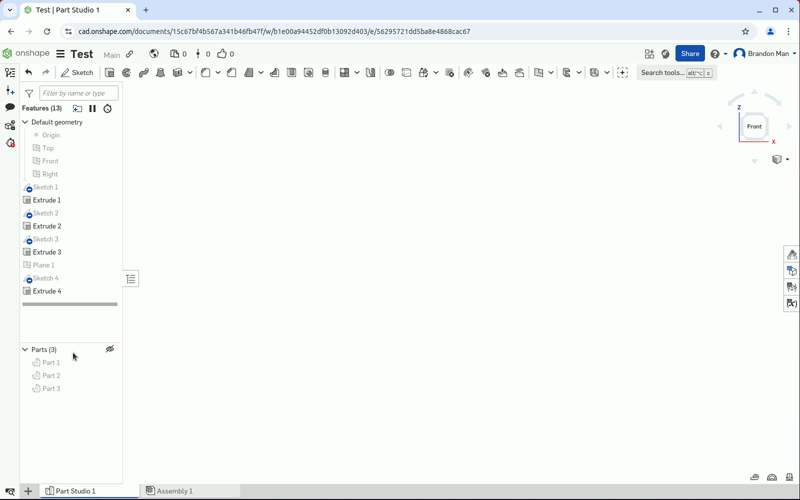
mouse_move(73, 352)
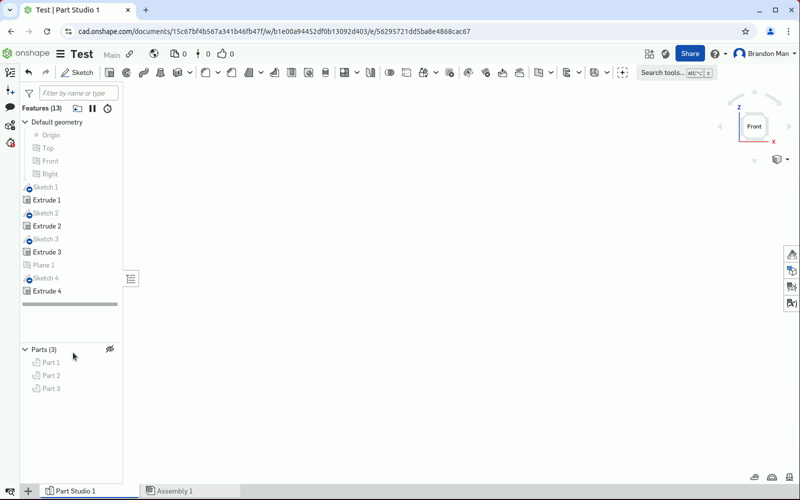
key(shift+y)
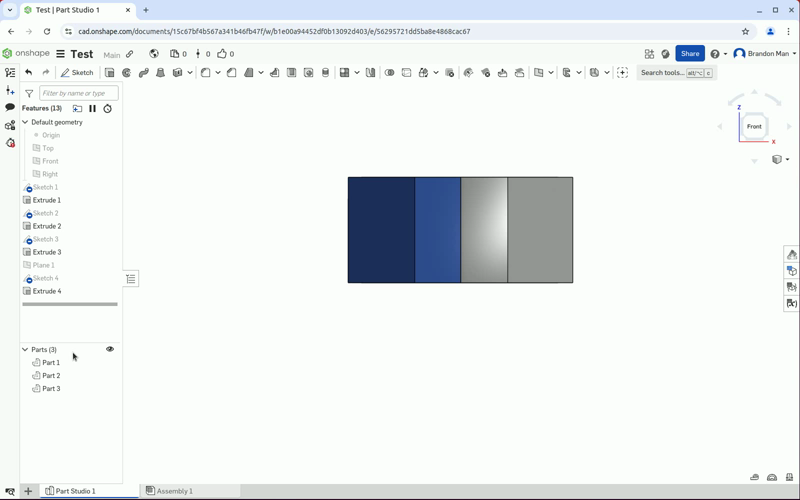
mouse_move(541, 75)
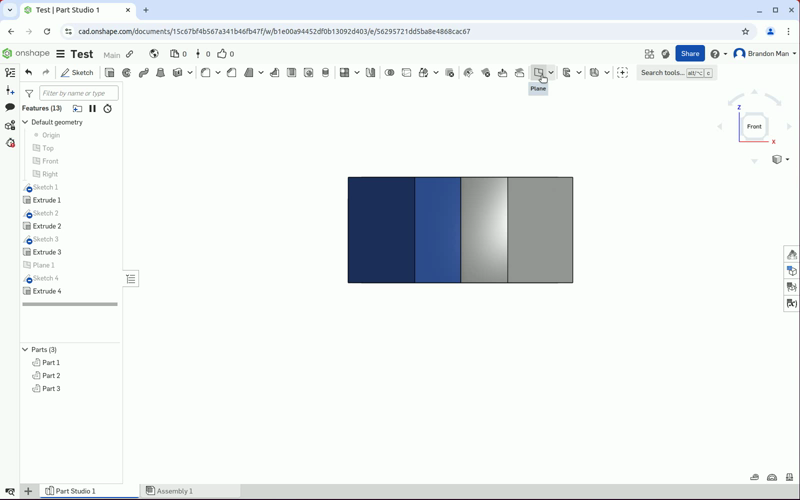
click(541, 75)
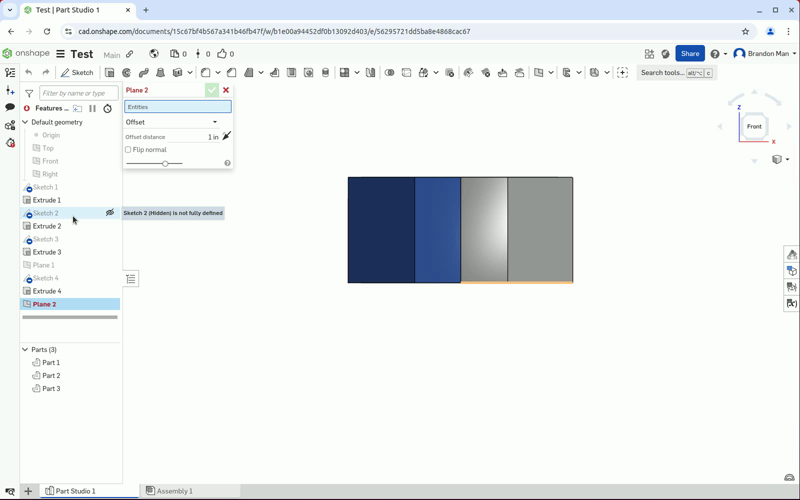
scroll(3)
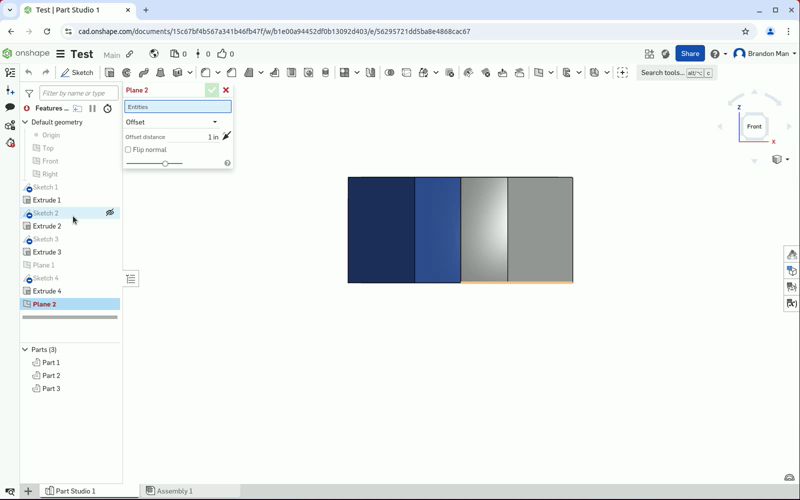
mouse_move(73, 163)
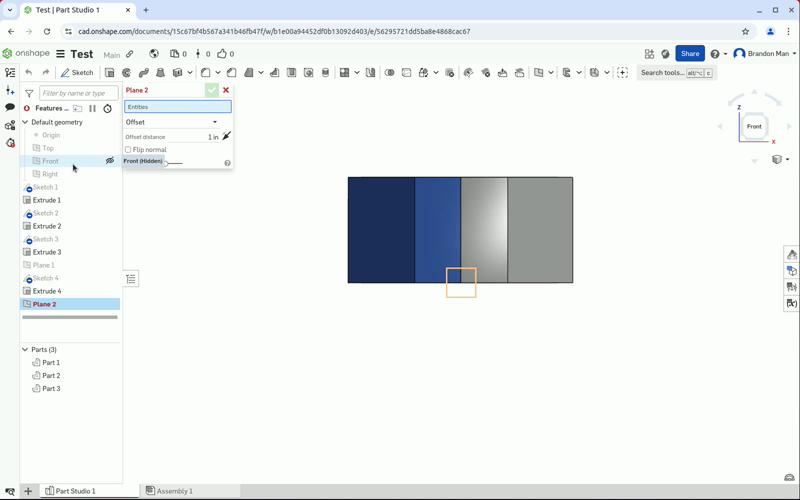
click(73, 163)
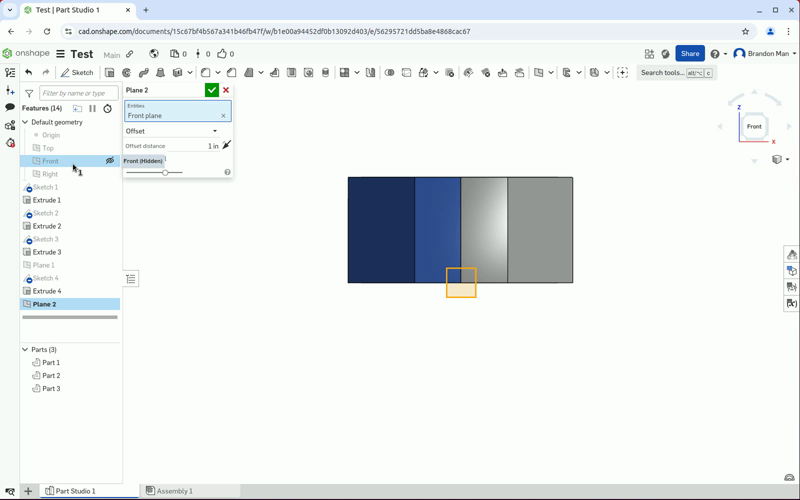
key(tab, 2)
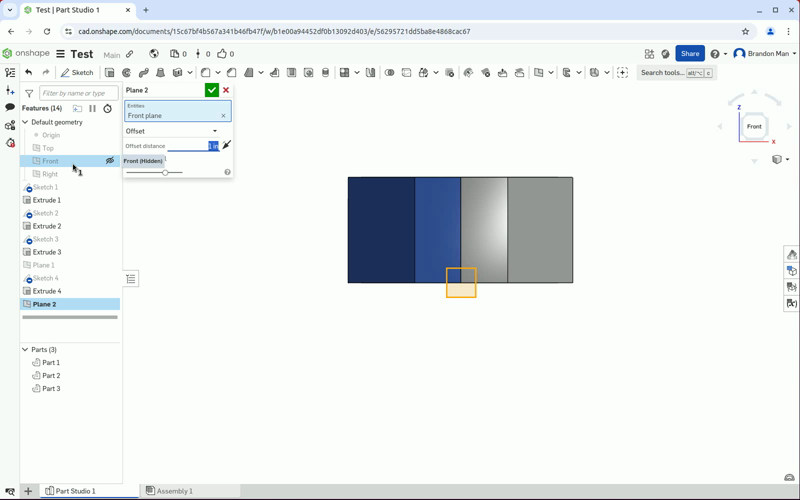
text(23.108)
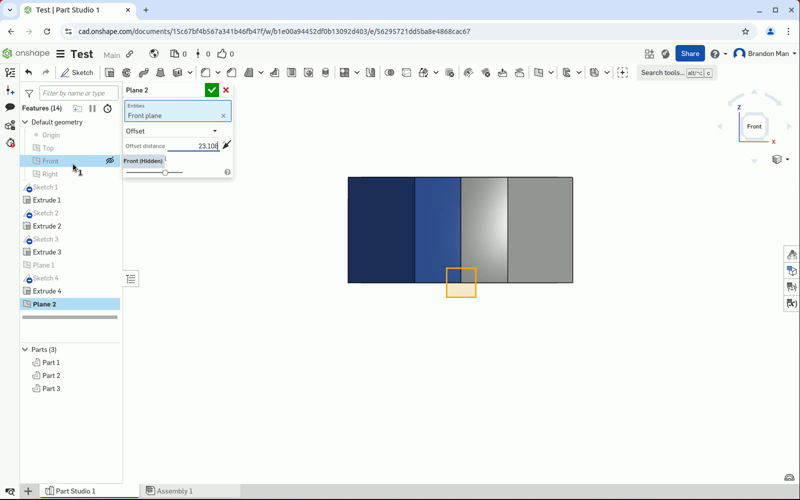
key(enter, 2)
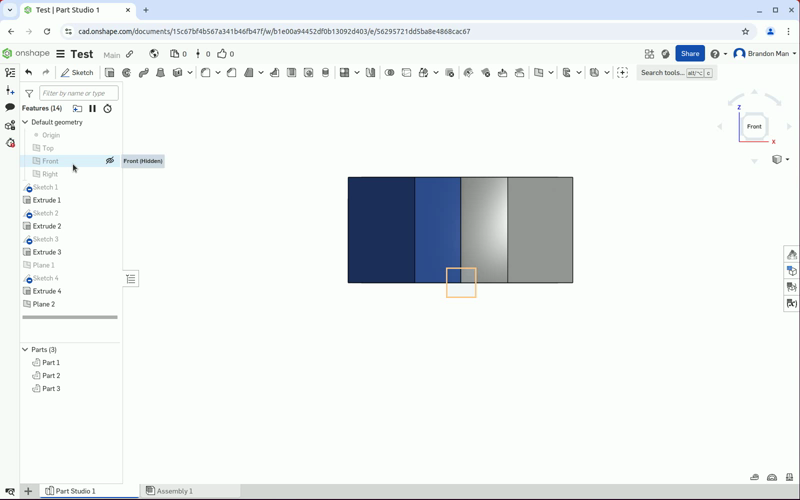
key(shift+s)
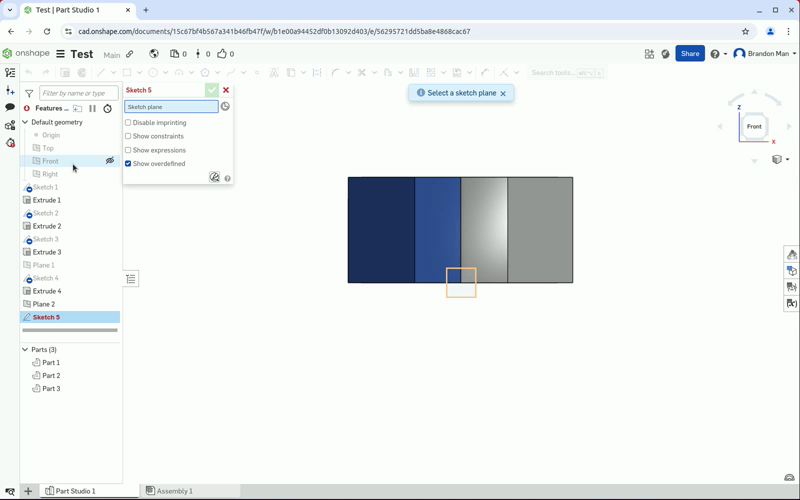
mouse_move(73, 306)
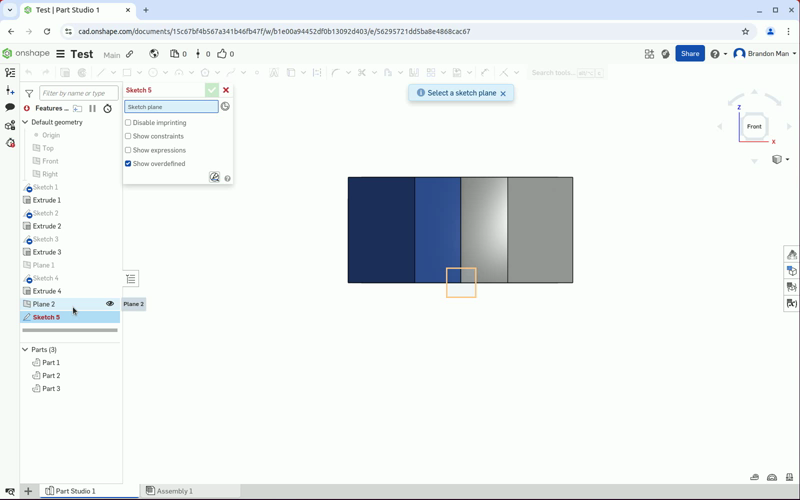
click(73, 306)
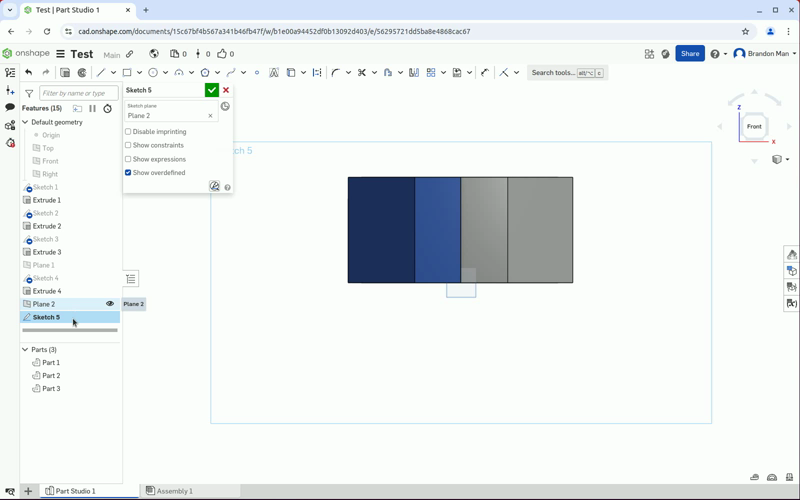
mouse_move(73, 352)
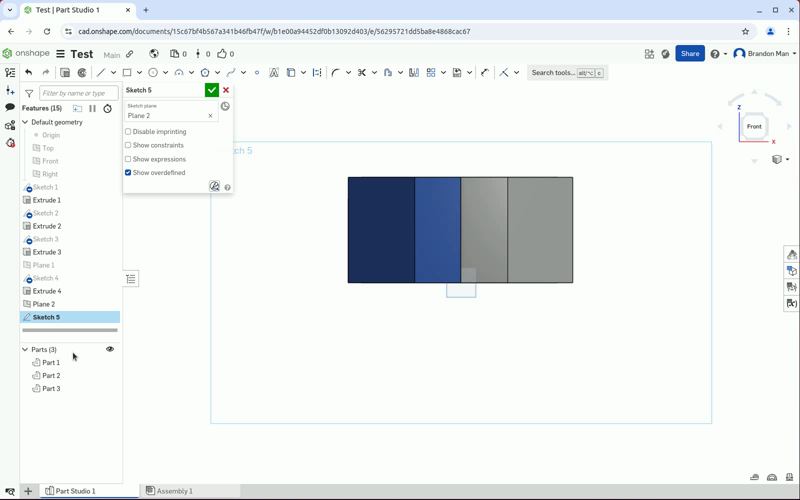
key(y)
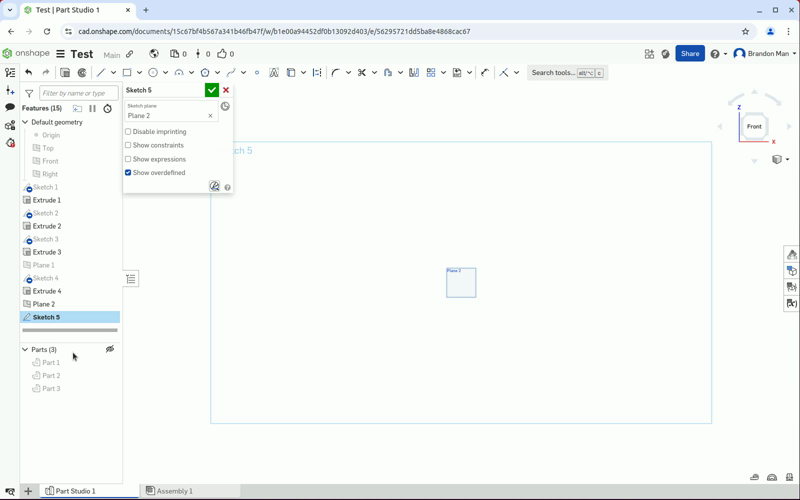
key(l)
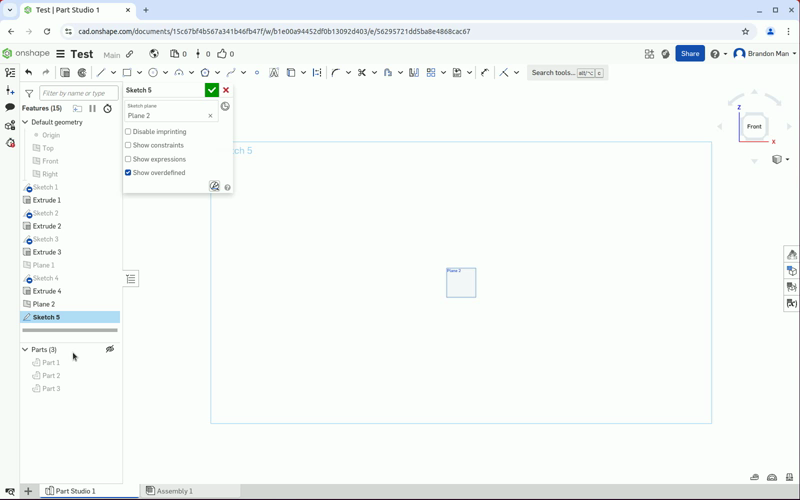
key_down(shift)
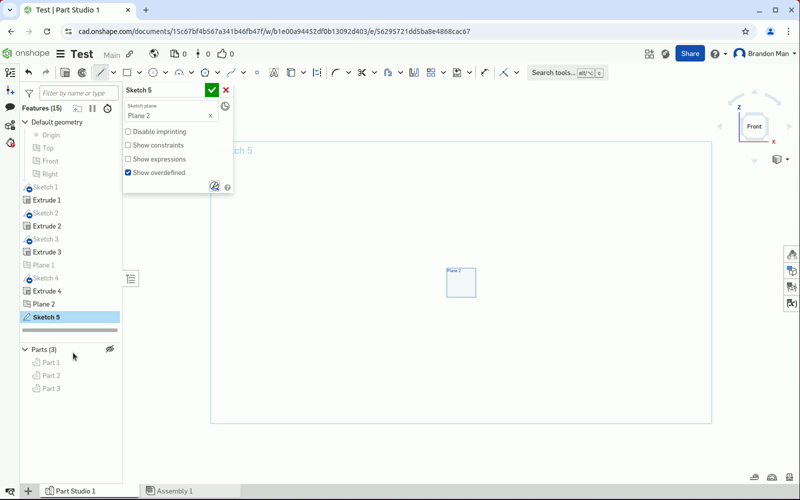
mouse_move(427, 282)
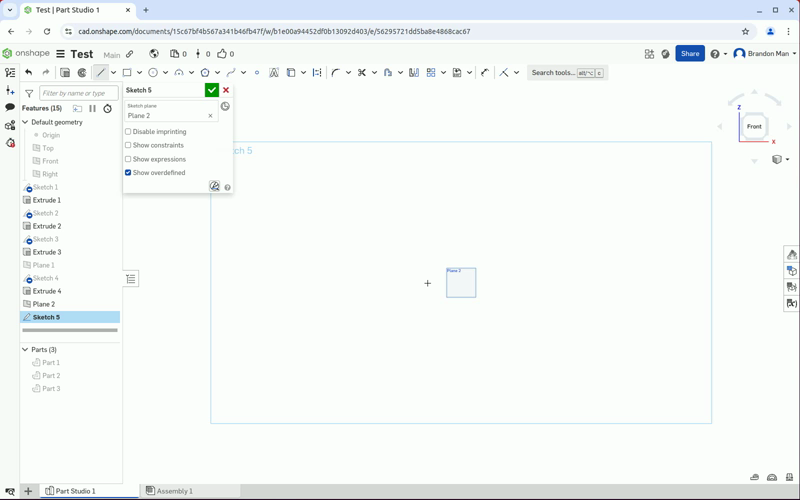
click(427, 282)
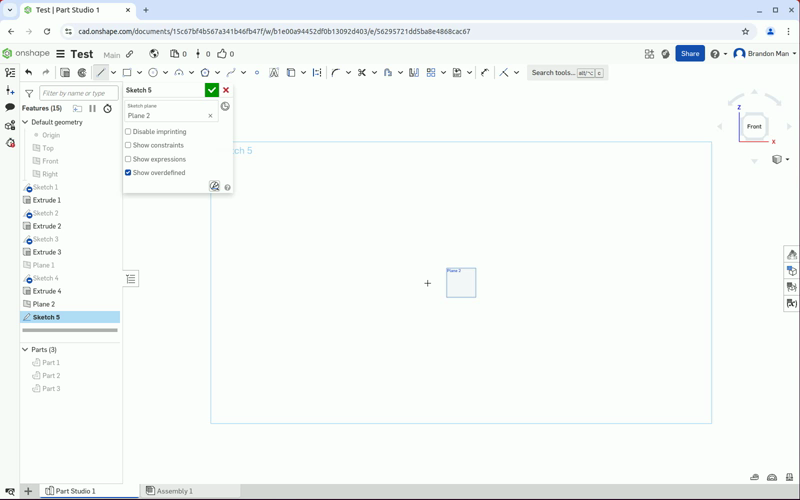
key_up(shift)
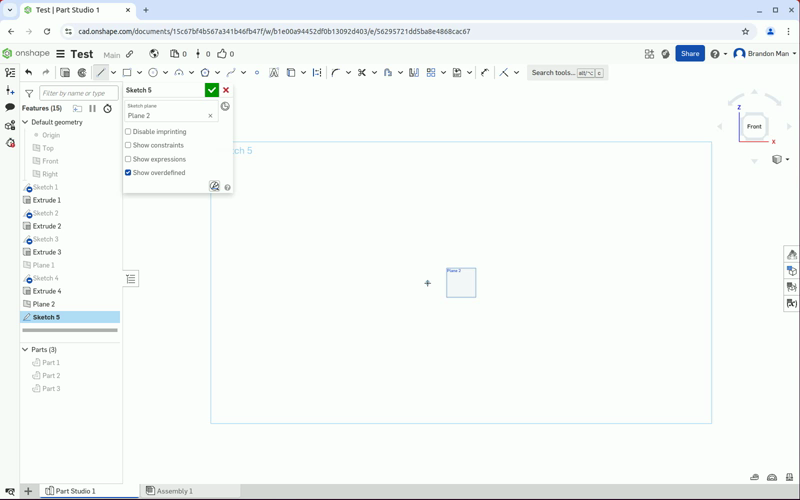
key_down(shift)
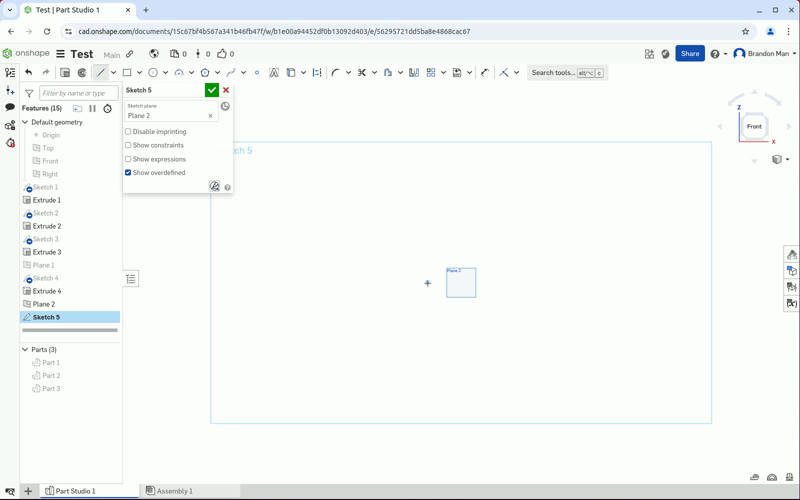
mouse_move(457, 282)
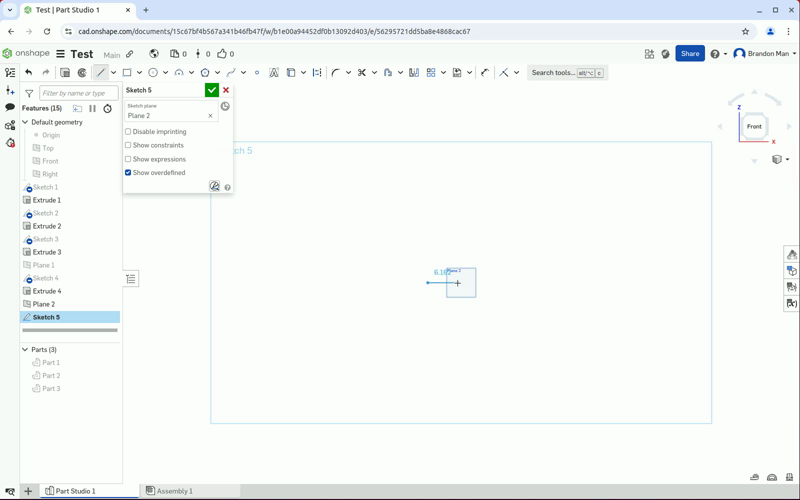
mouse_move(461, 282)
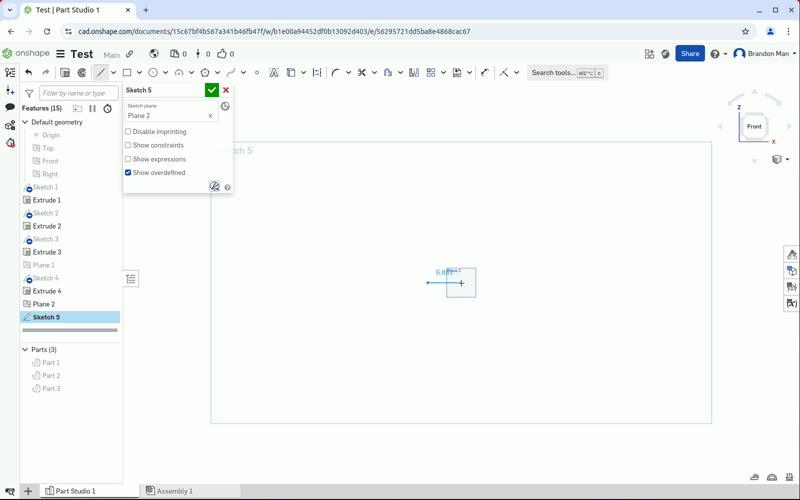
click(461, 282)
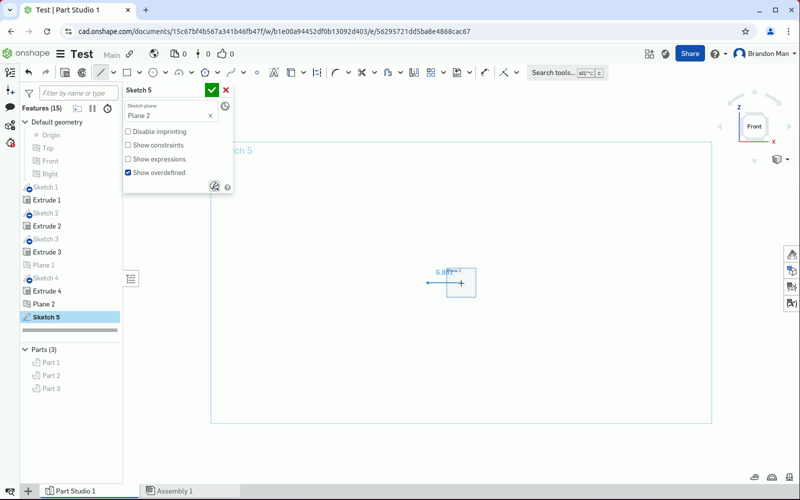
key_up(shift)
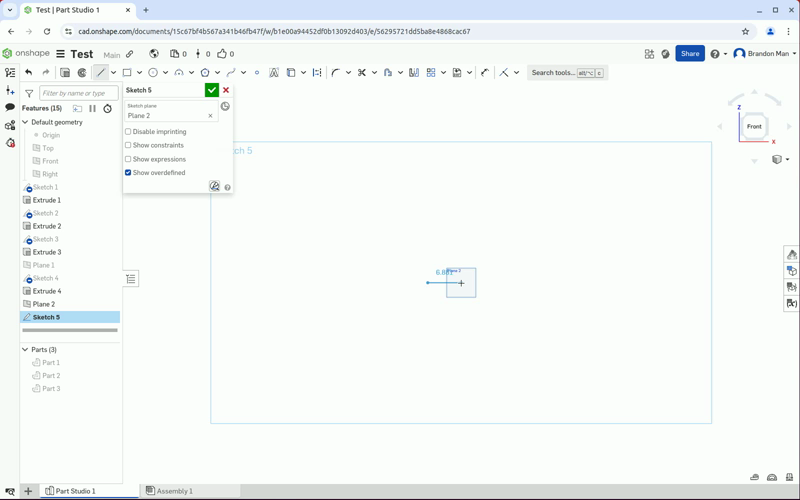
key_down(shift)
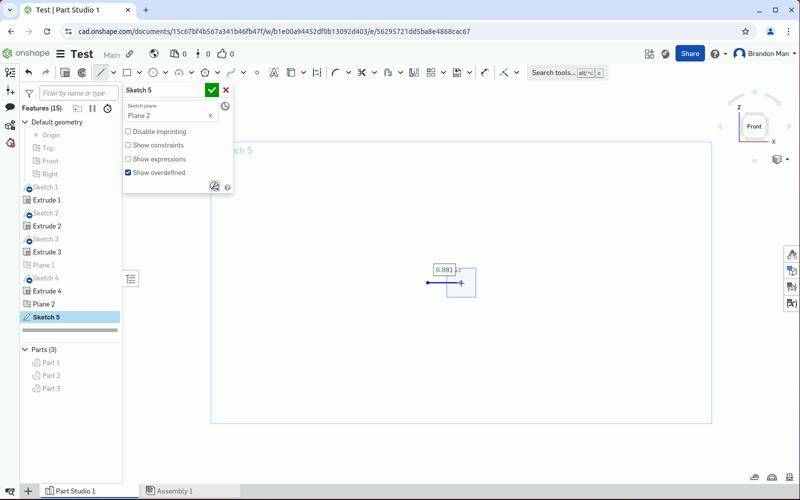
mouse_move(491, 282)
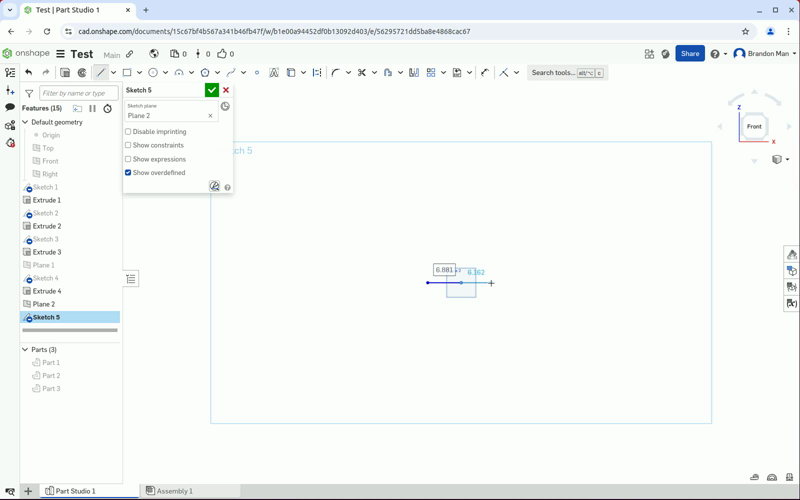
mouse_move(494, 282)
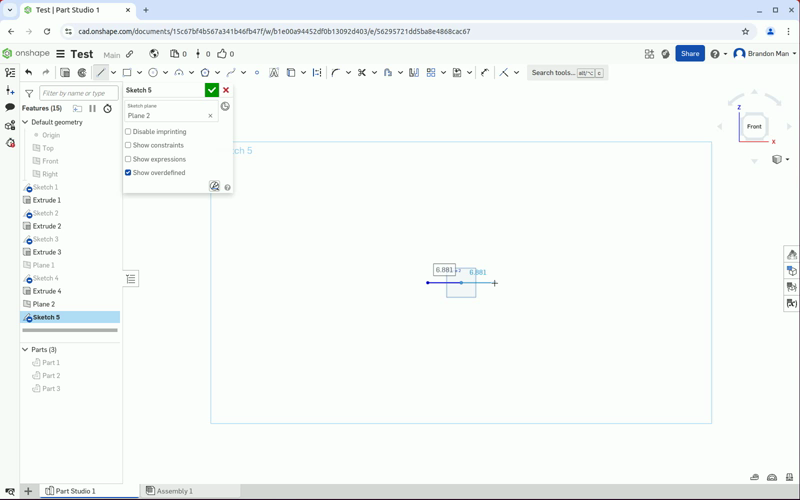
click(494, 282)
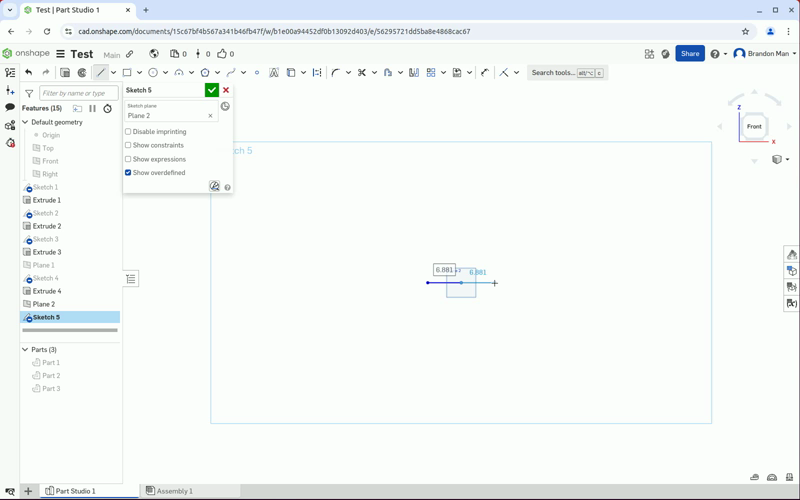
key_up(shift)
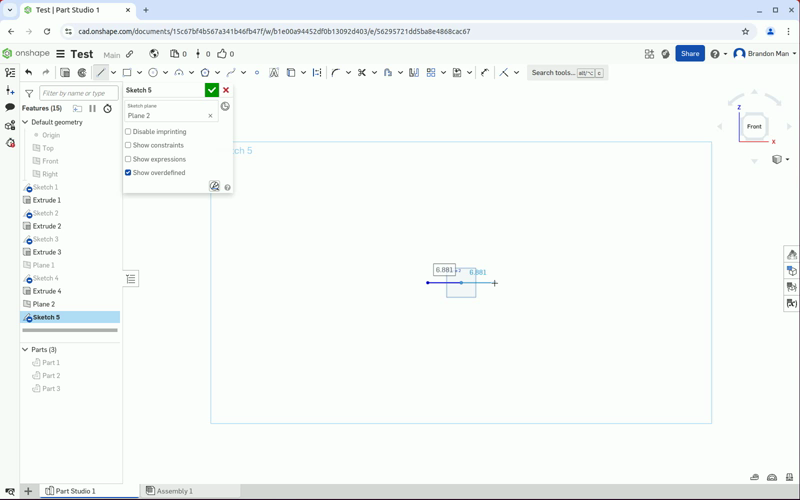
key_down(shift)
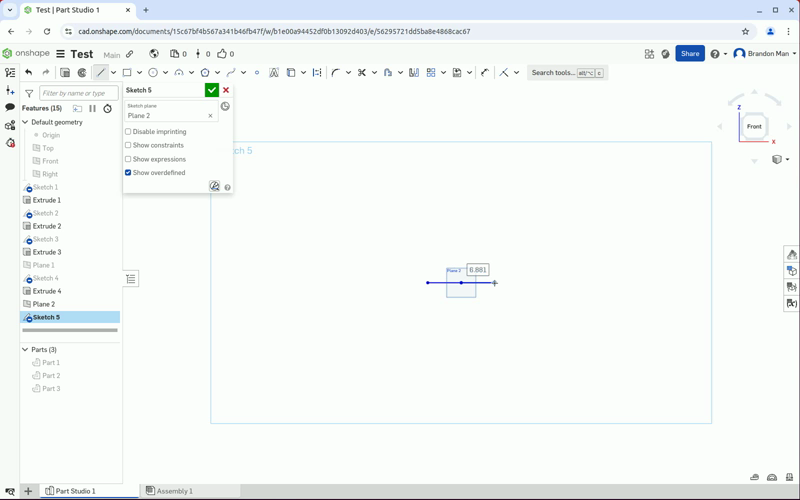
mouse_move(524, 282)
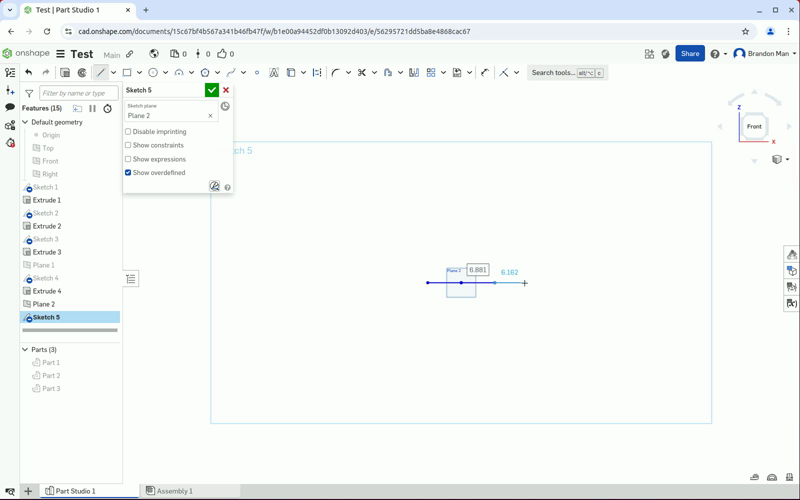
mouse_move(494, 223)
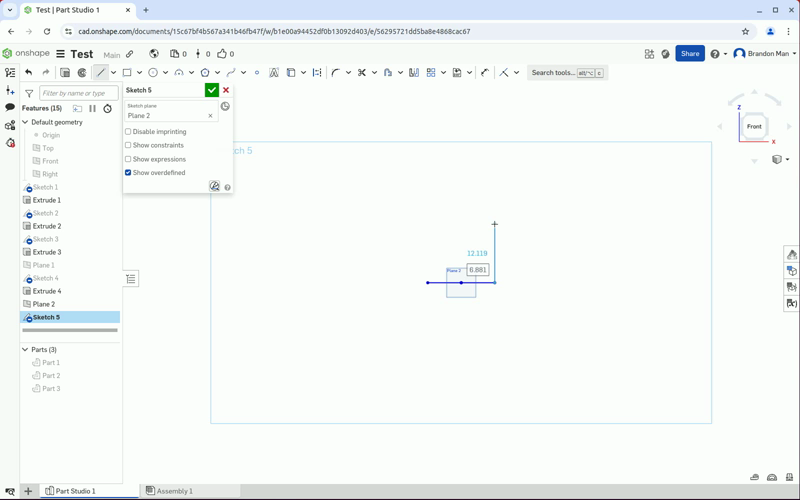
click(494, 223)
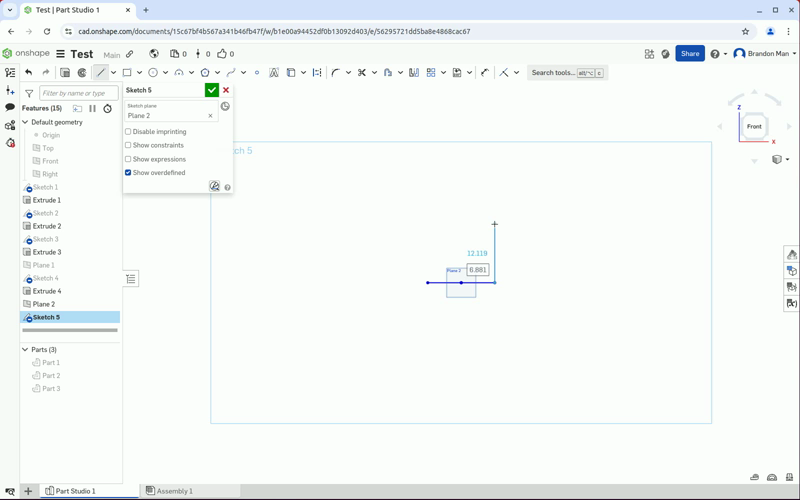
key_up(shift)
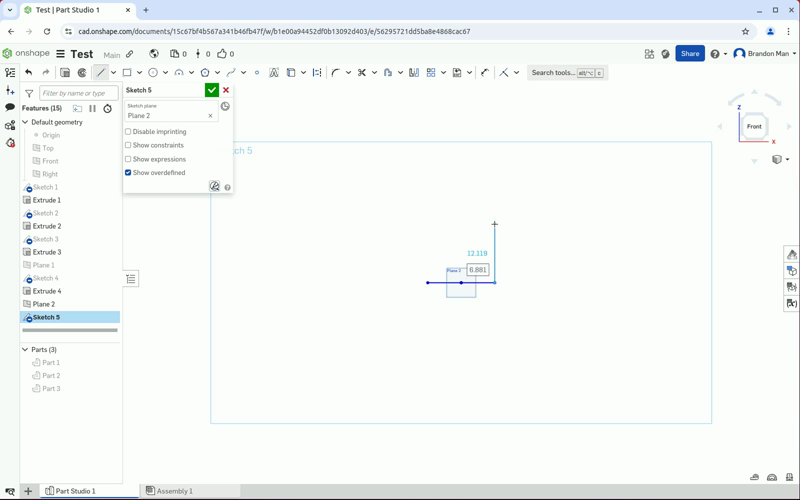
key(esc)
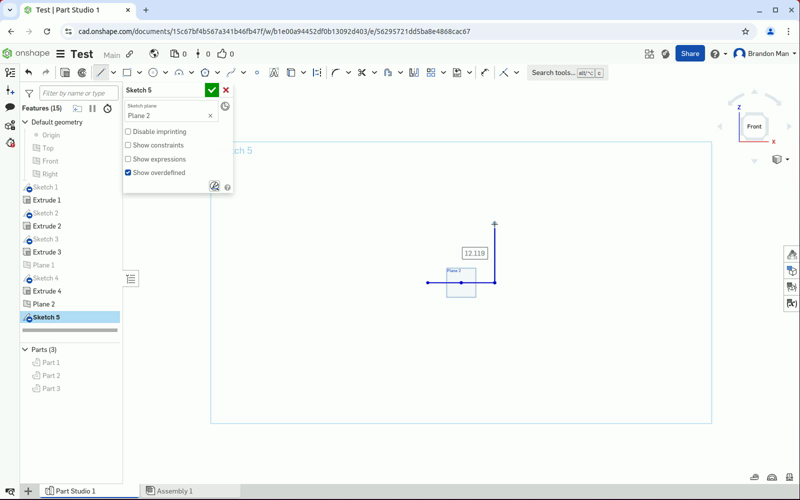
key(a)
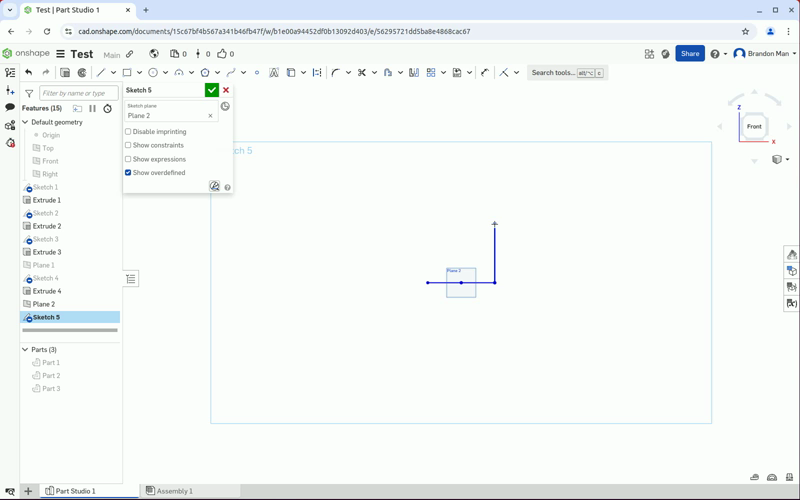
mouse_move(494, 223)
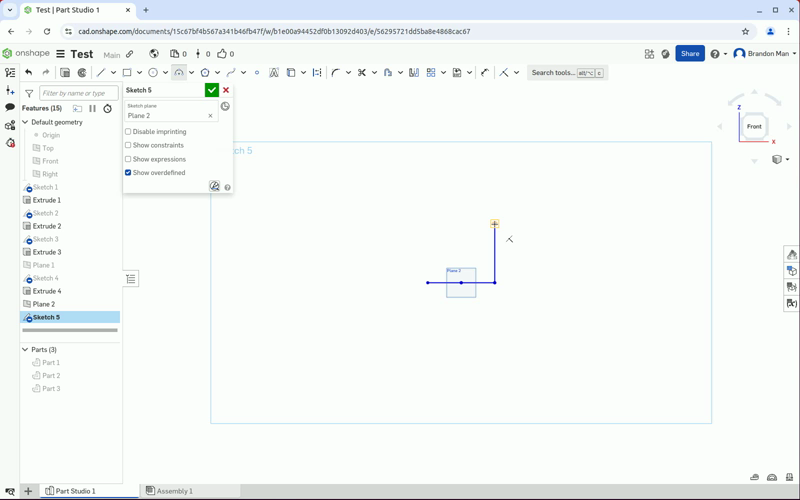
click(494, 223)
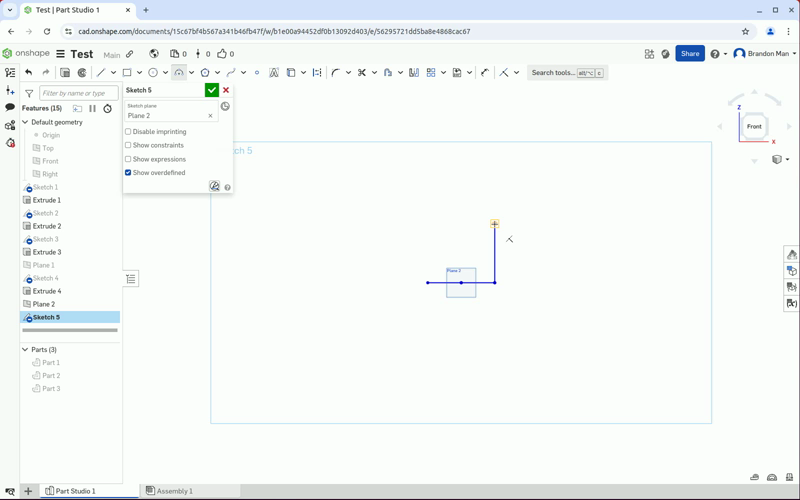
key_down(shift)
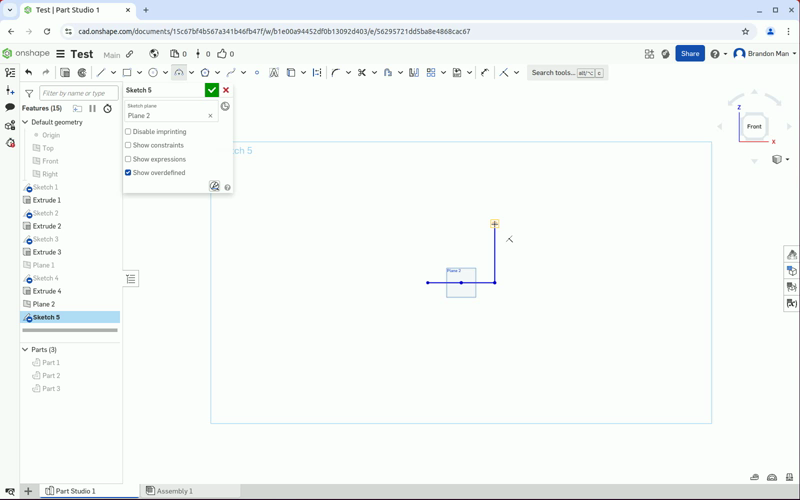
mouse_move(489, 213)
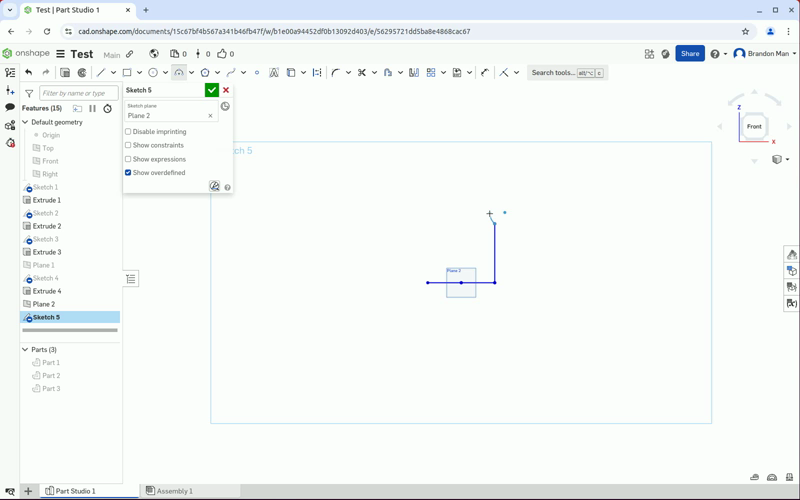
click(489, 213)
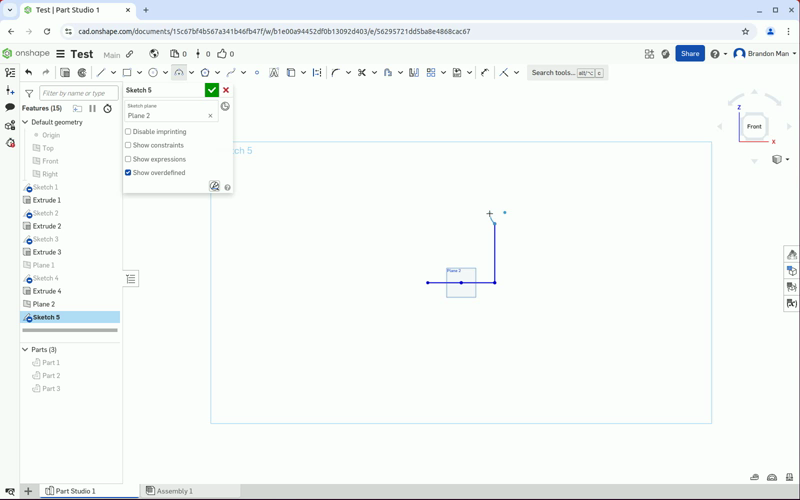
mouse_move(493, 218)
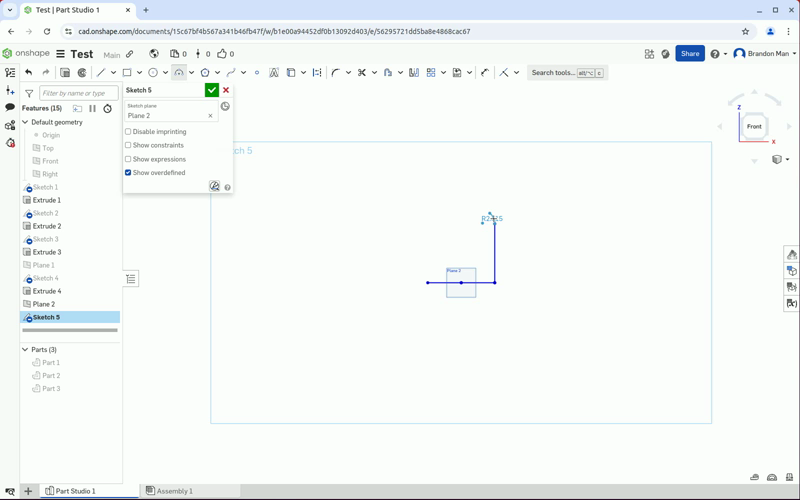
click(493, 218)
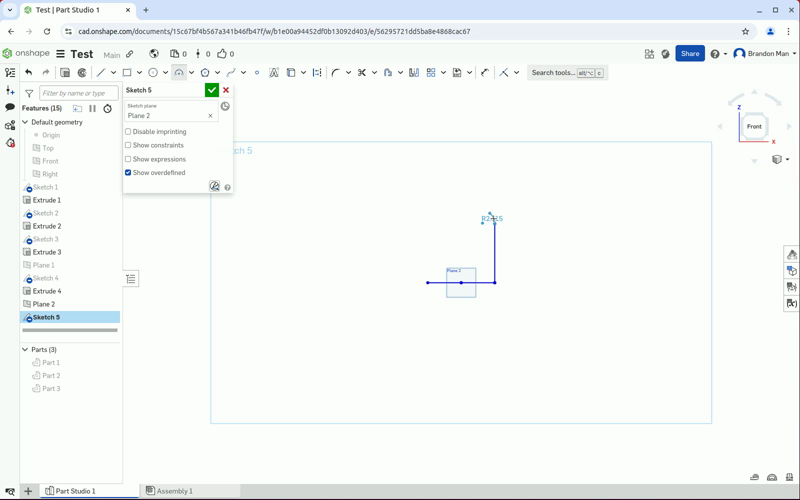
key_up(shift)
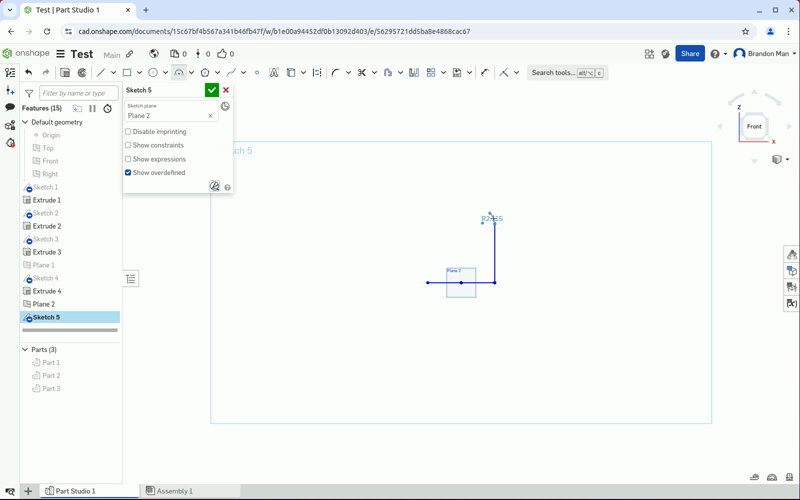
key(esc)
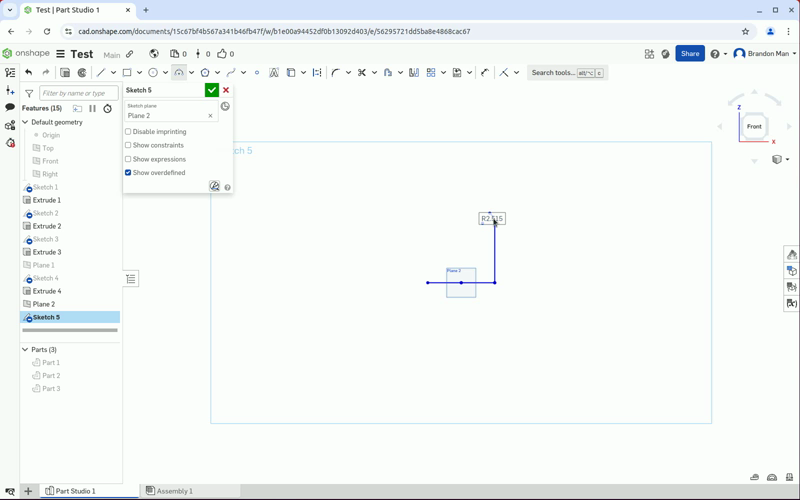
key(l)
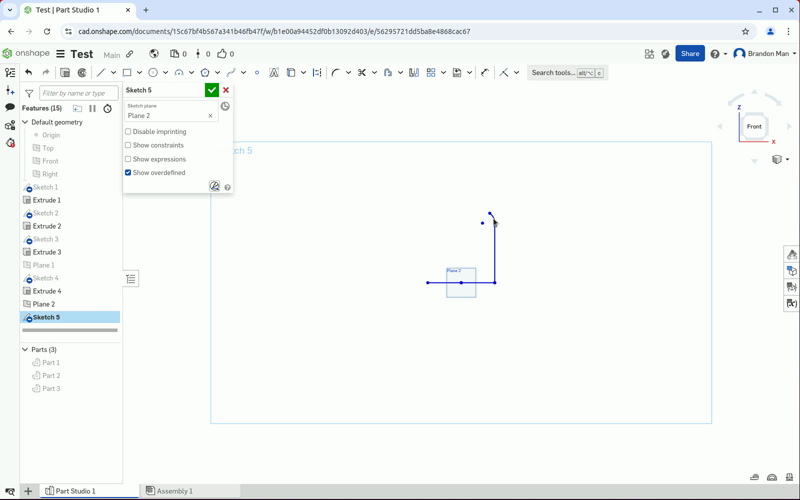
mouse_move(489, 213)
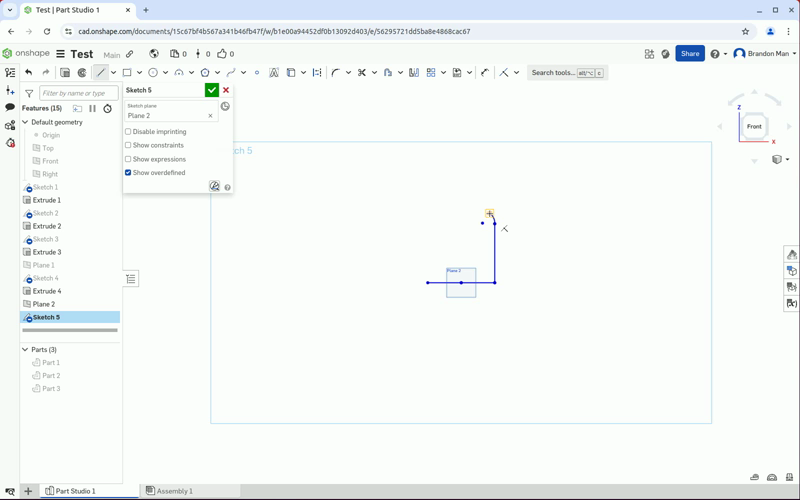
click(489, 213)
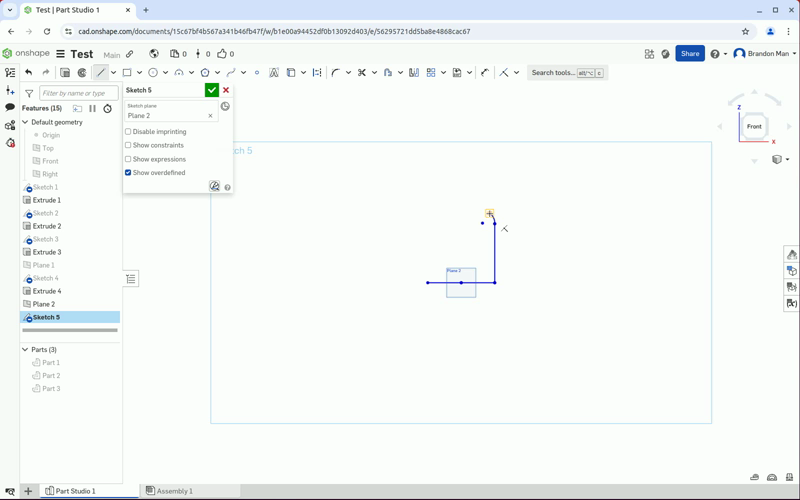
key_down(shift)
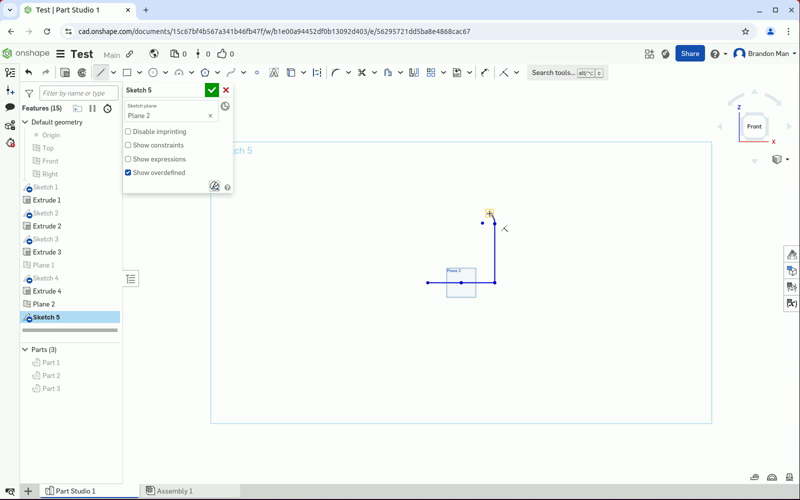
mouse_move(519, 213)
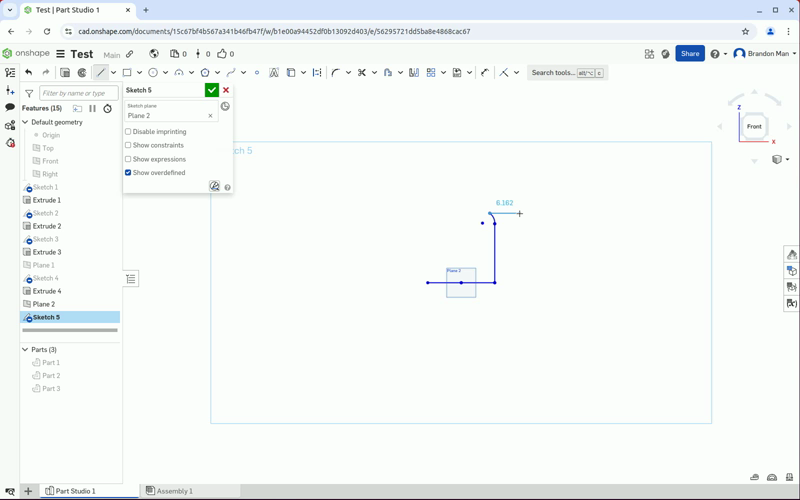
mouse_move(465, 194)
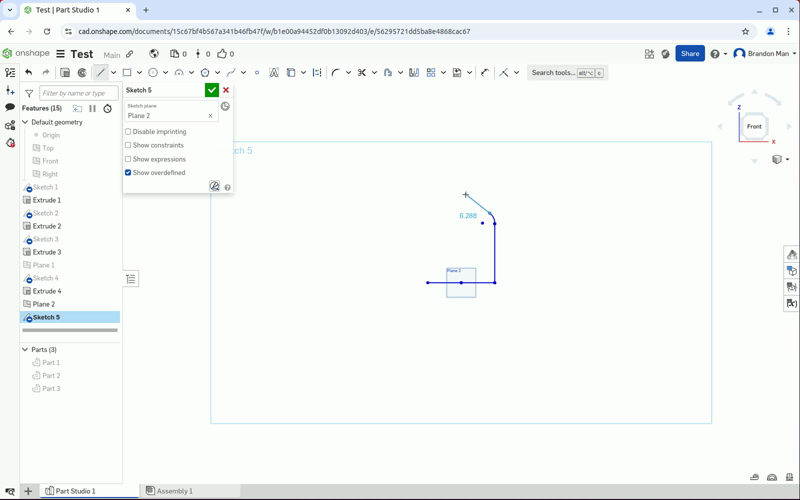
click(465, 194)
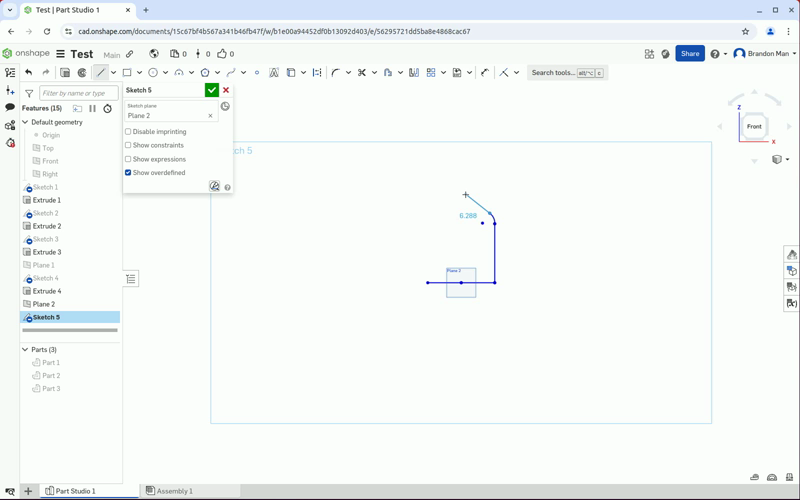
key_up(shift)
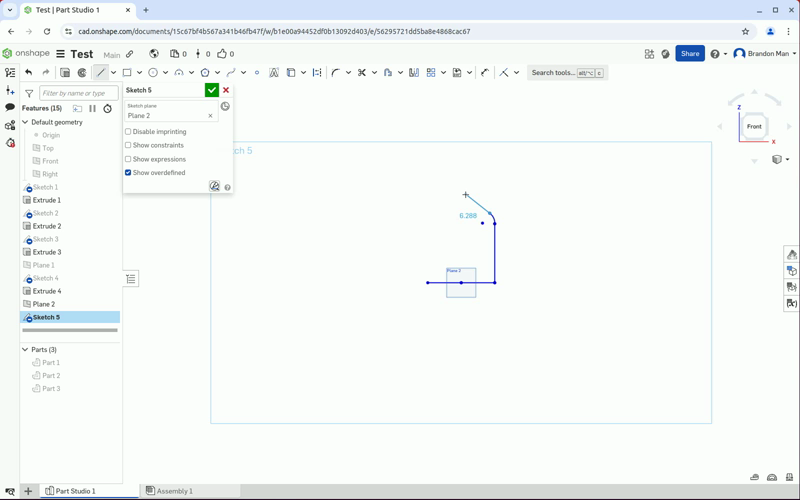
key(esc)
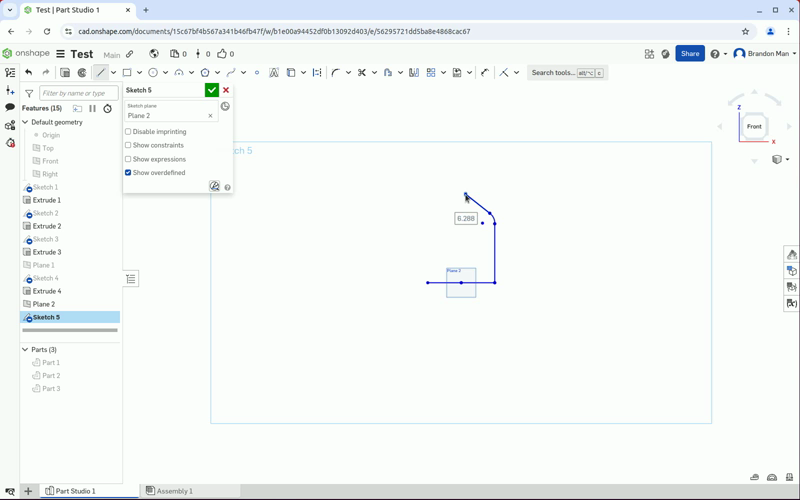
key(a)
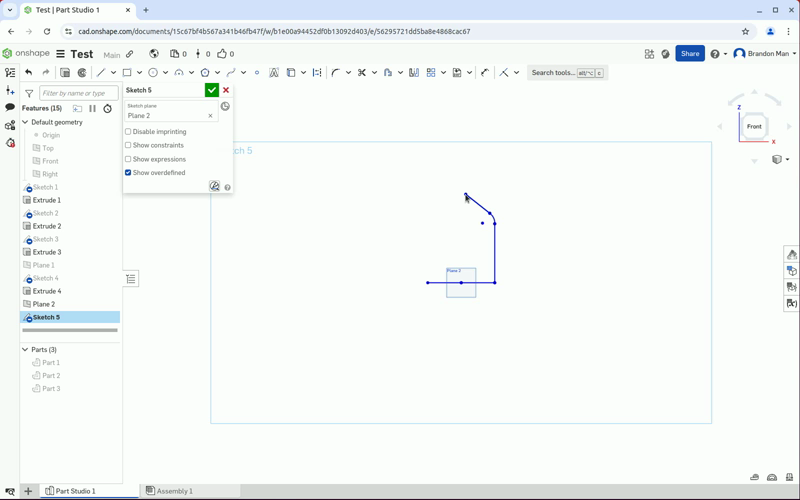
mouse_move(465, 194)
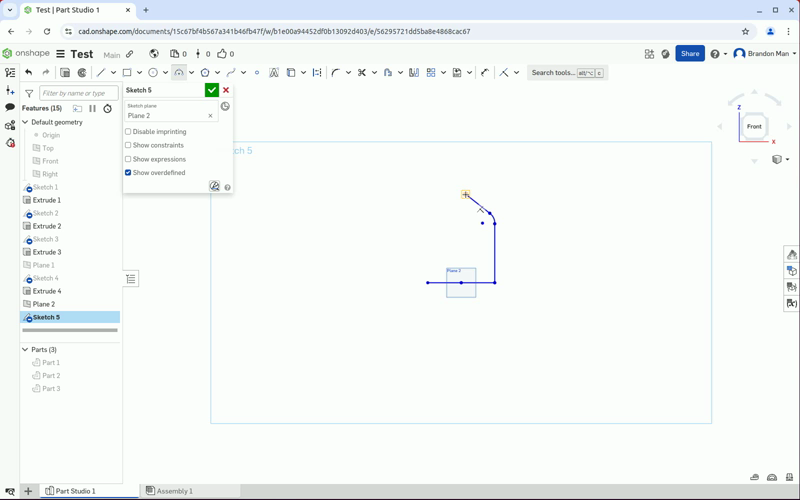
click(465, 194)
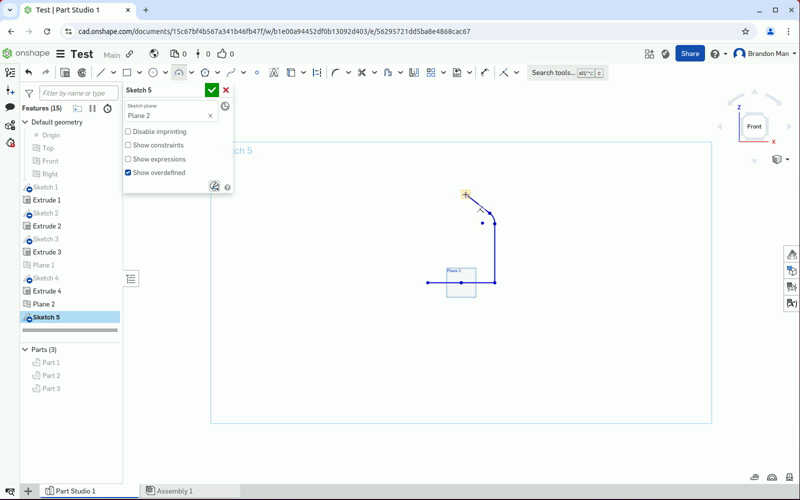
key_down(shift)
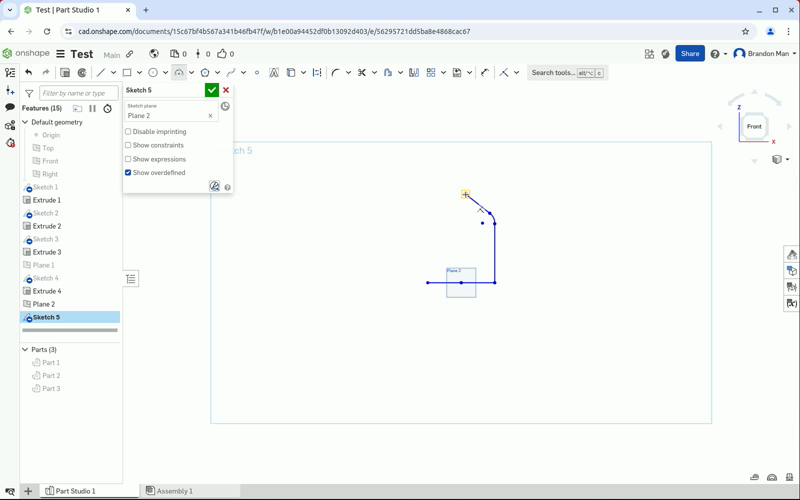
mouse_move(457, 194)
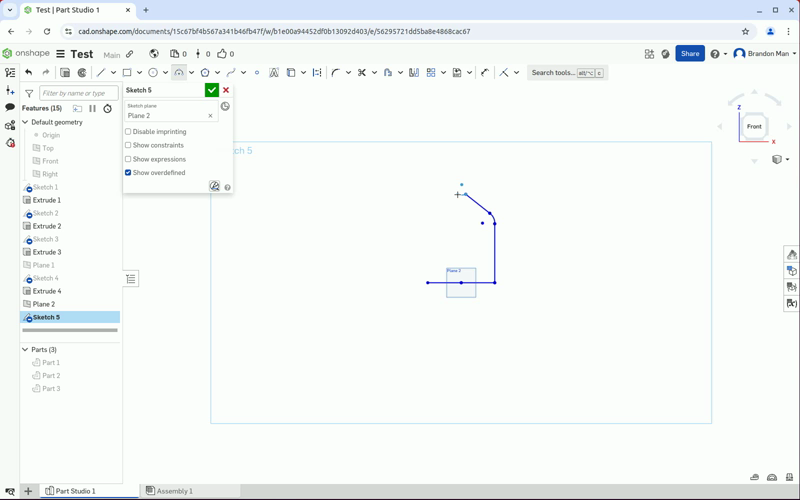
click(457, 194)
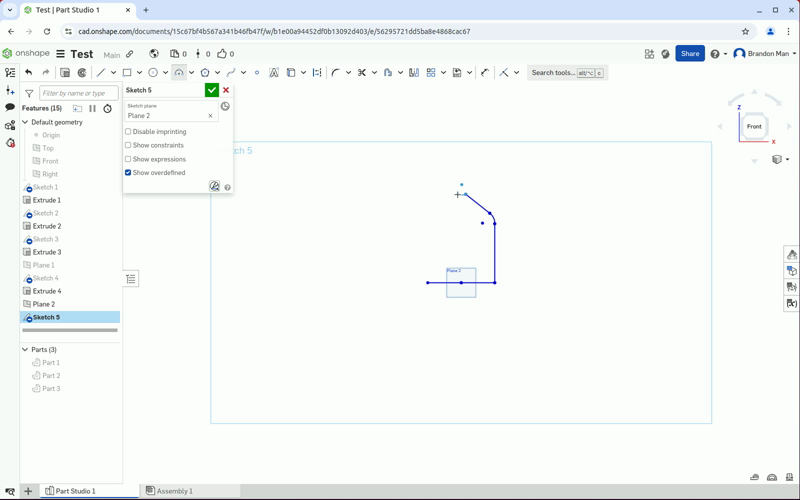
mouse_move(461, 192)
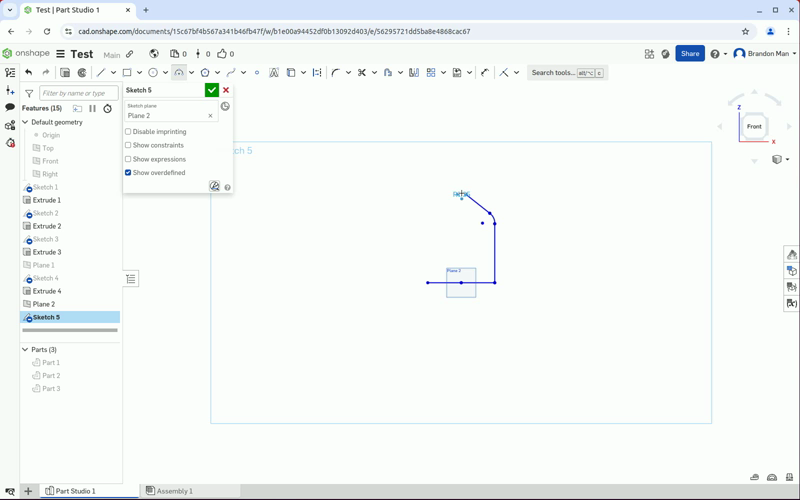
scroll(6)
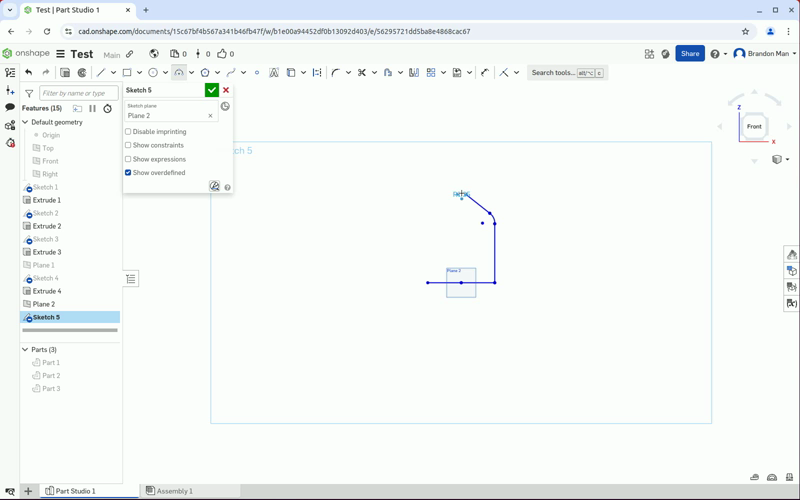
scroll(6)
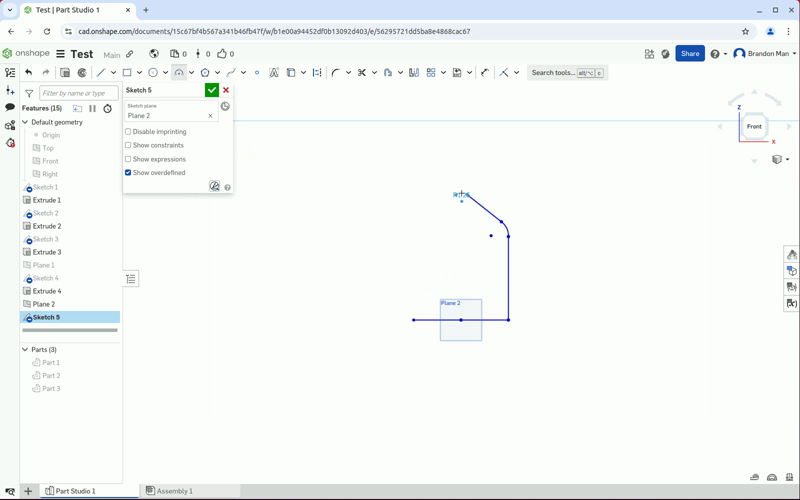
scroll(6)
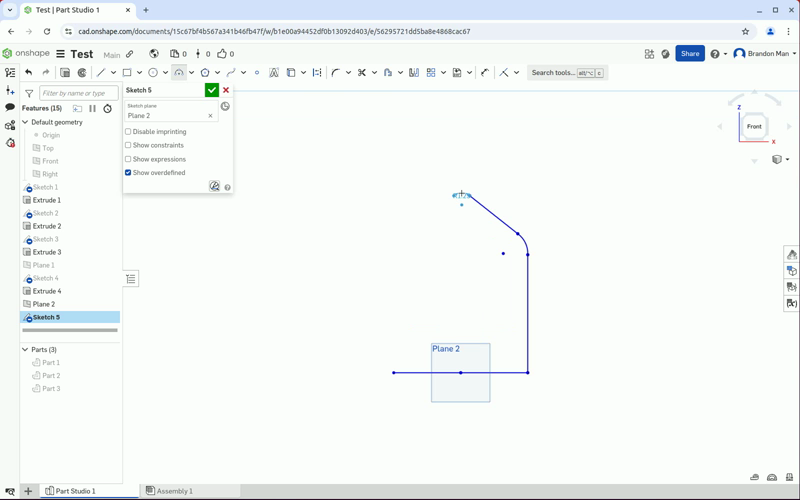
scroll(6)
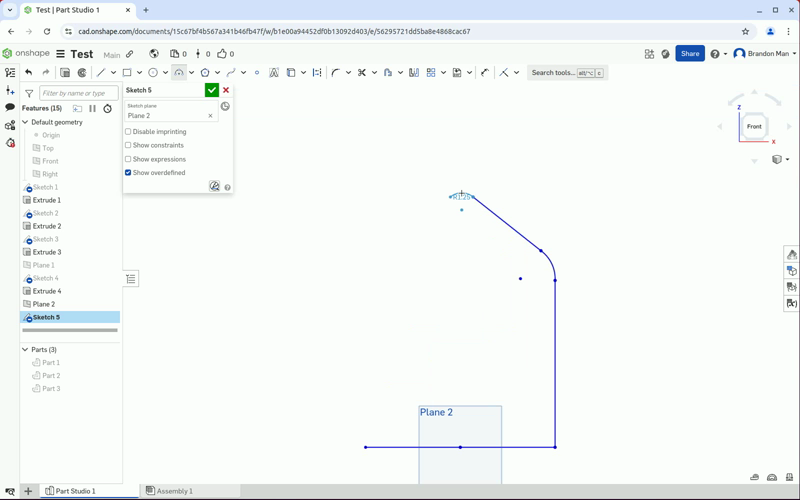
scroll(6)
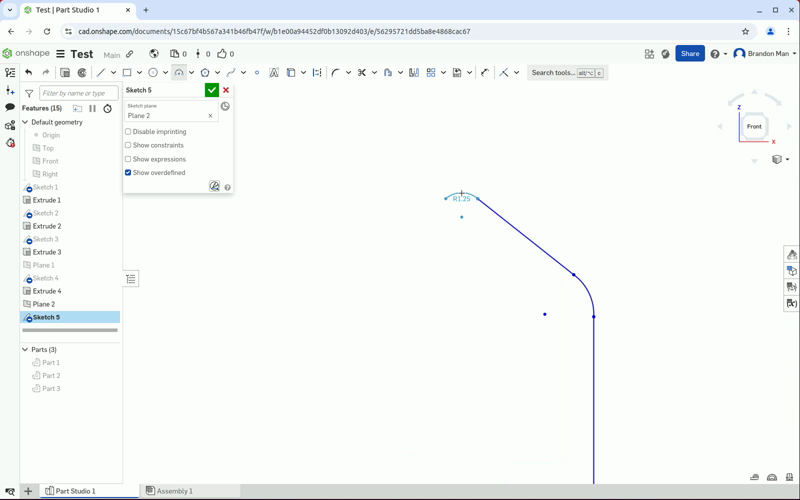
scroll(6)
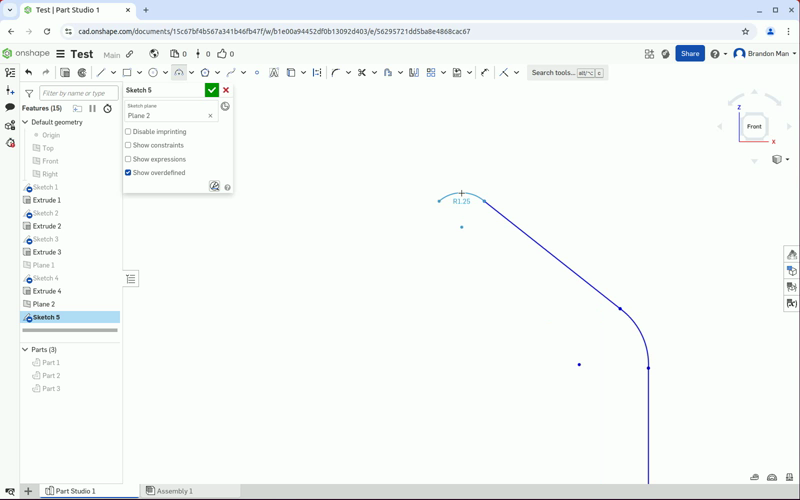
scroll(6)
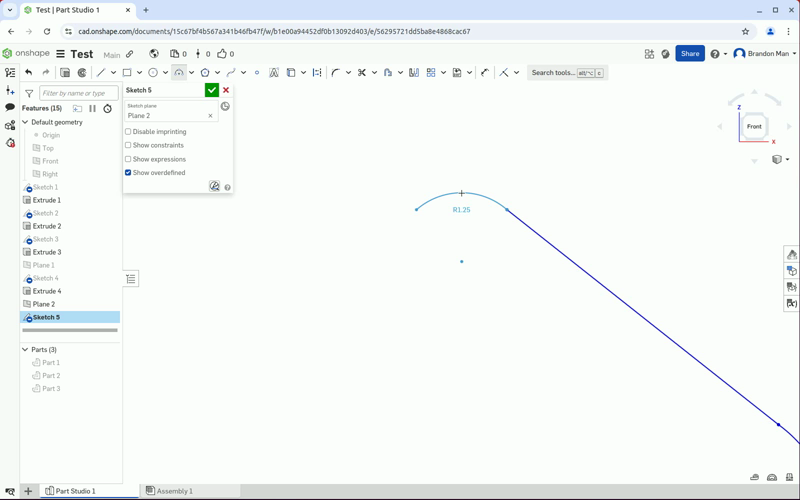
click(461, 192)
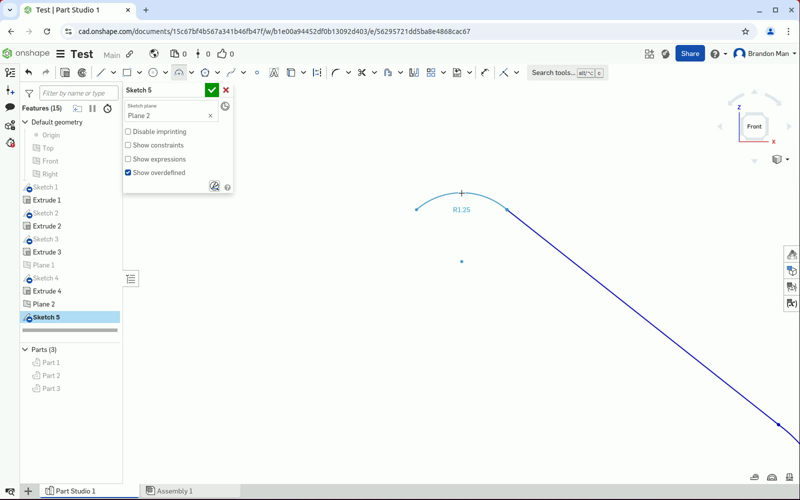
scroll(-6)
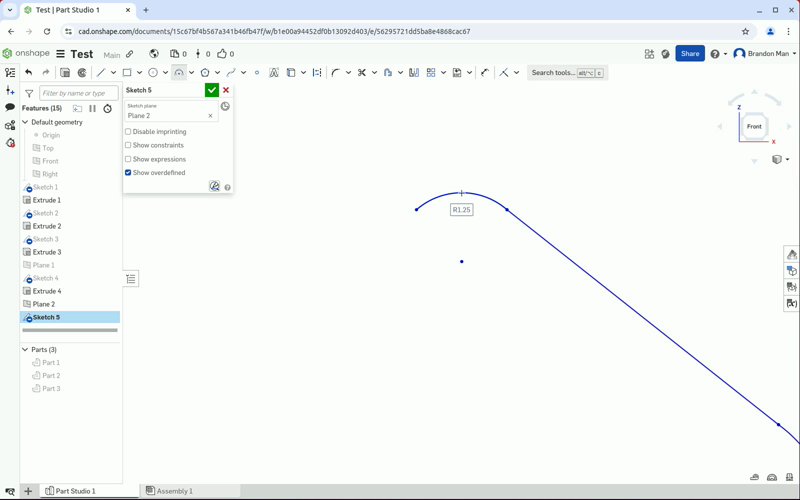
scroll(-6)
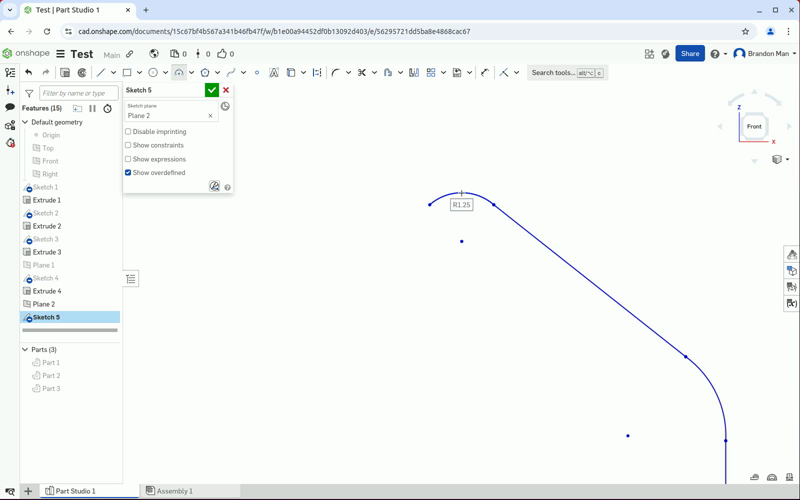
scroll(-6)
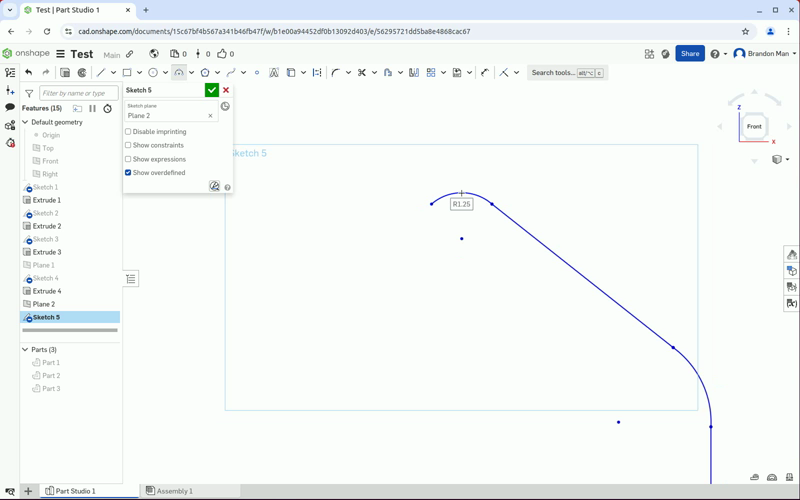
scroll(-6)
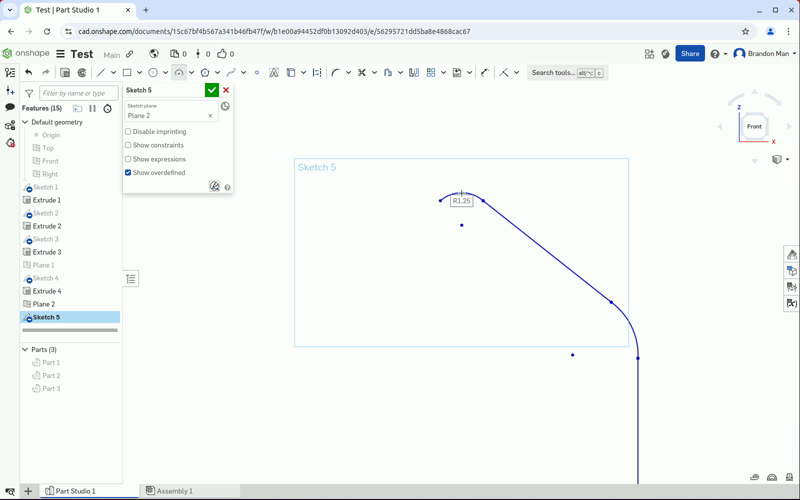
scroll(-6)
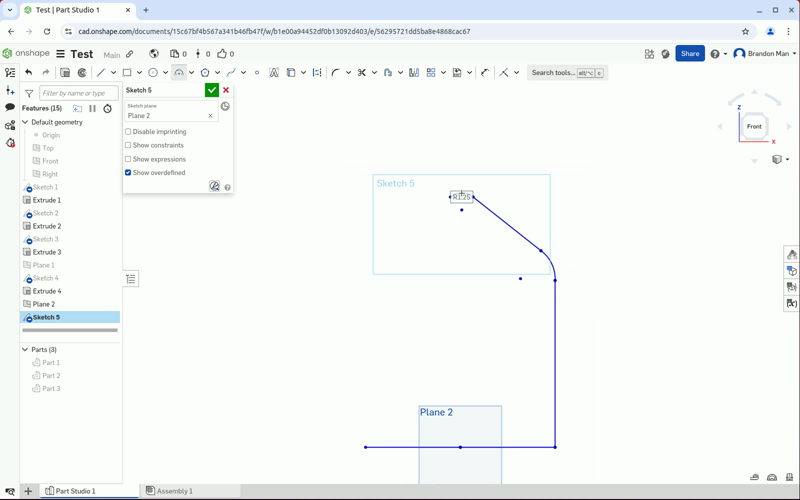
scroll(-6)
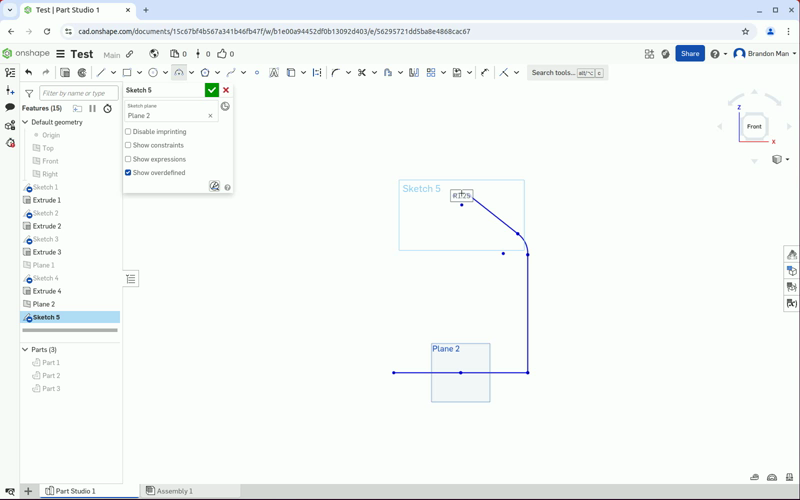
scroll(-6)
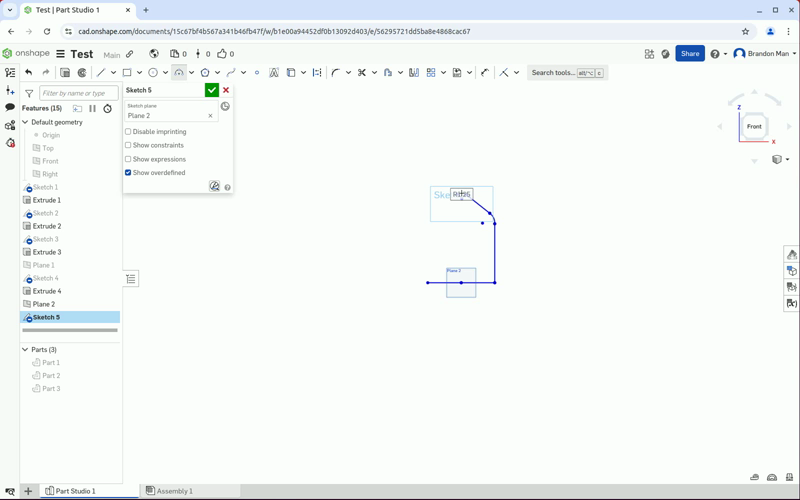
key_up(shift)
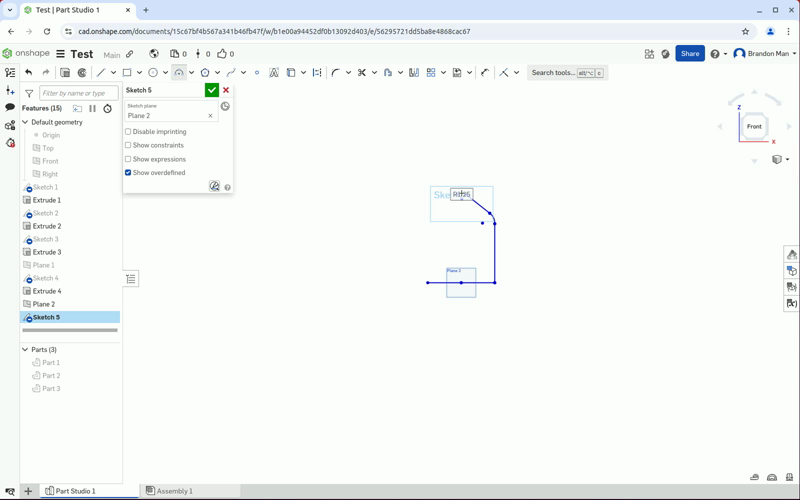
key(esc)
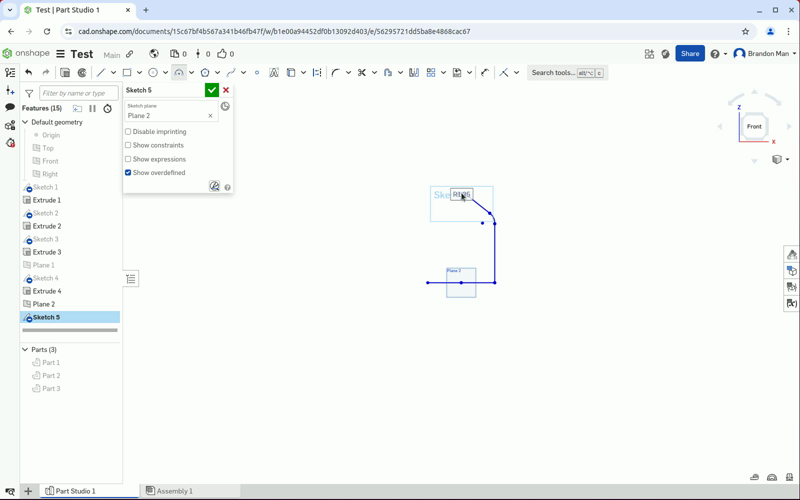
key(l)
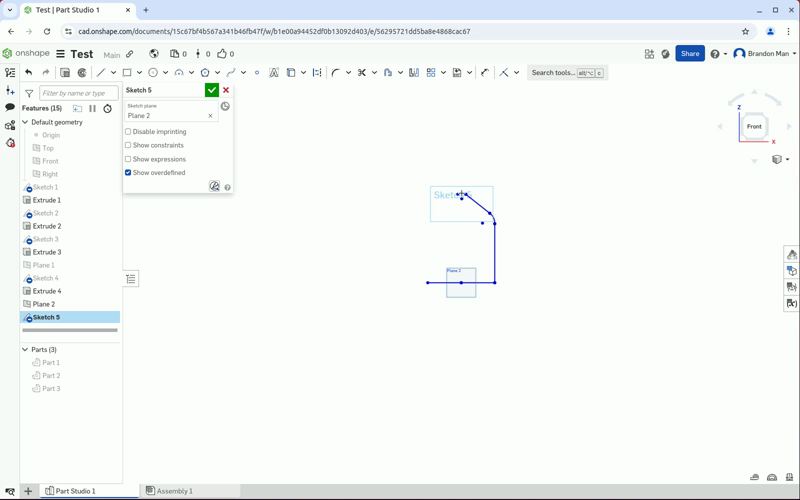
mouse_move(457, 194)
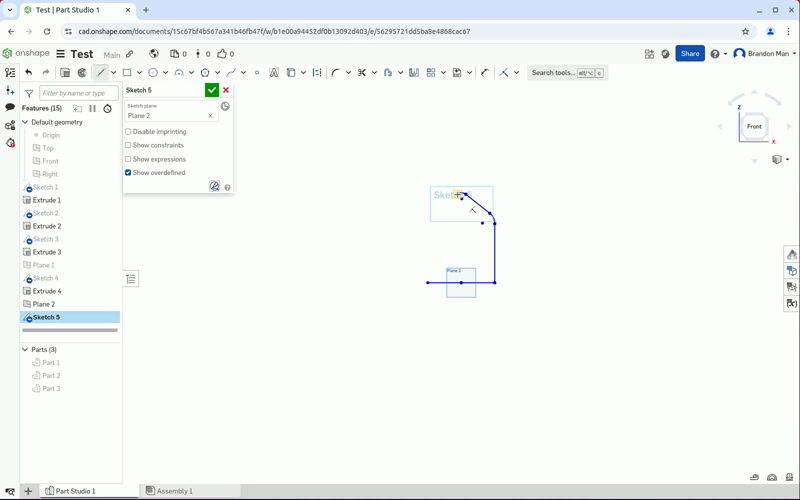
scroll(6)
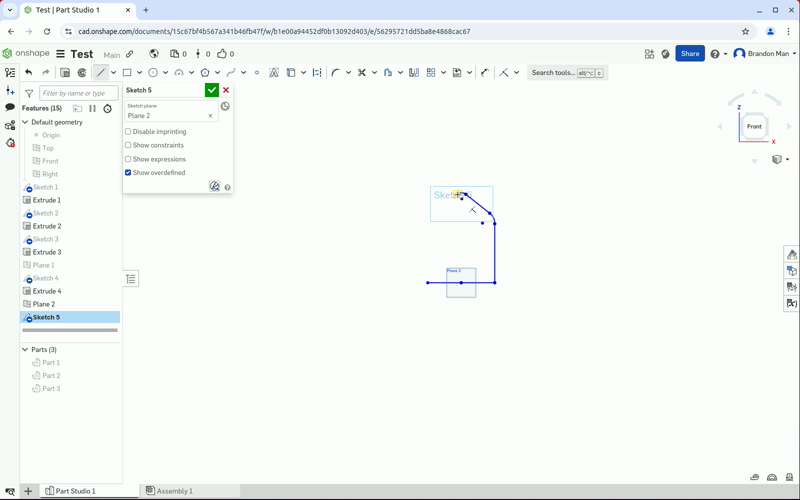
scroll(6)
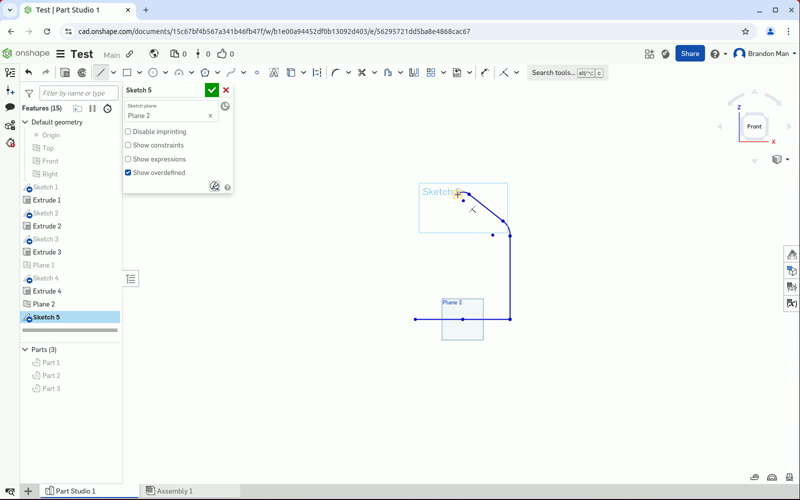
scroll(6)
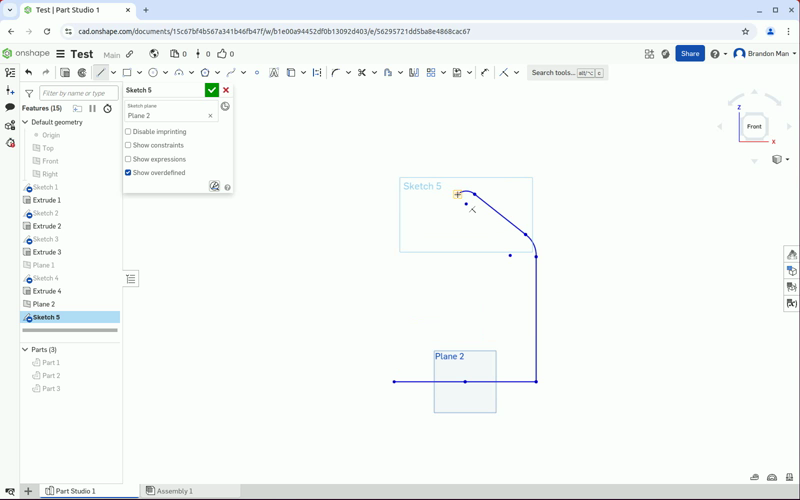
scroll(6)
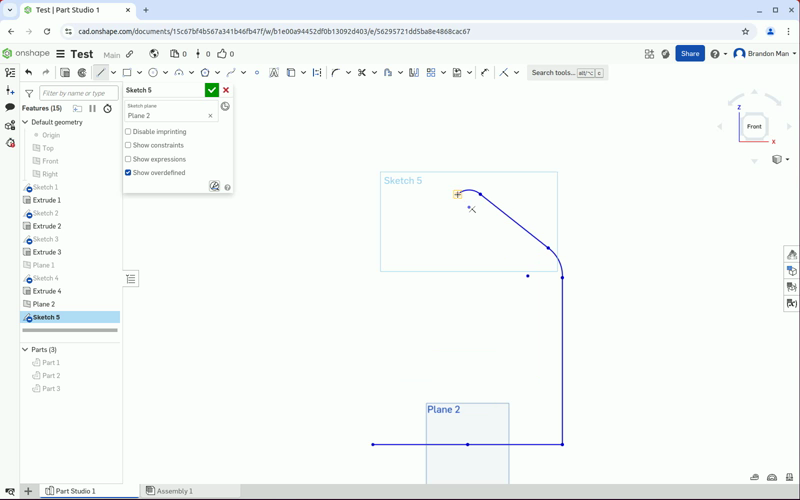
scroll(6)
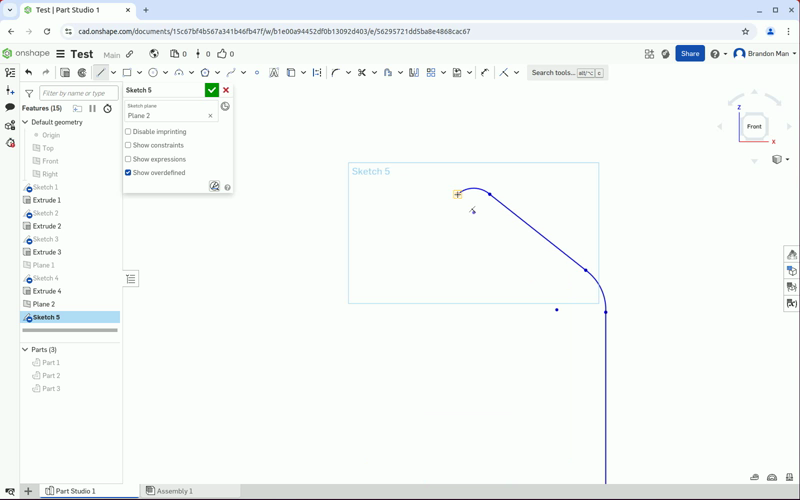
scroll(6)
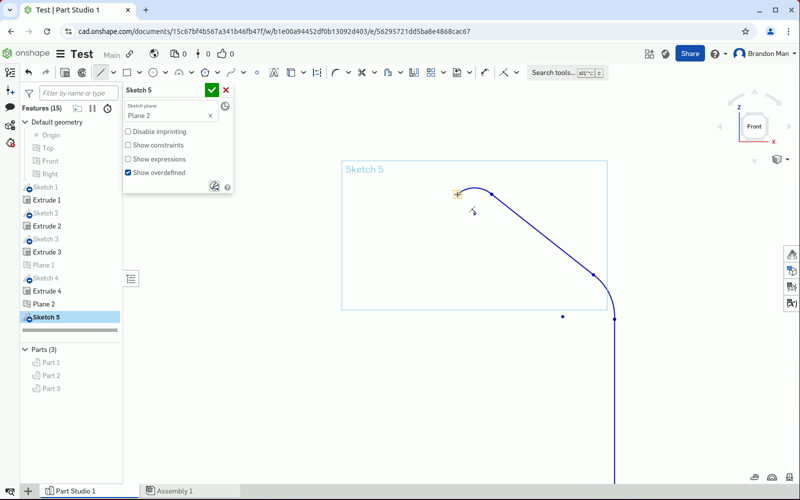
scroll(6)
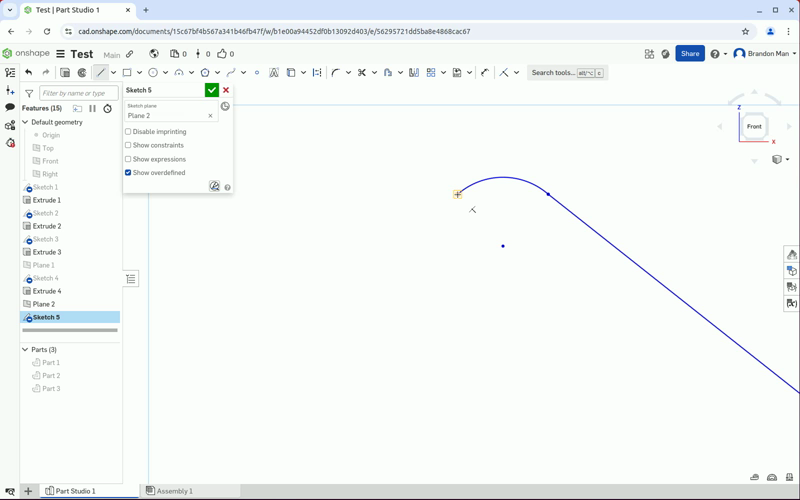
click(457, 194)
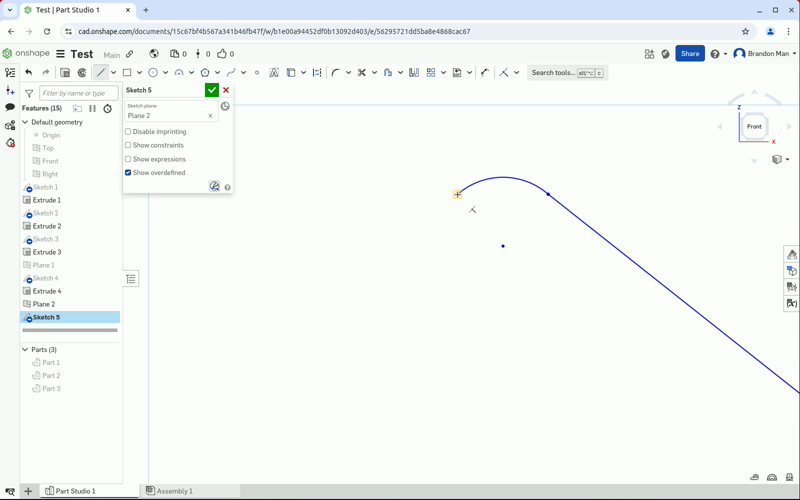
scroll(-6)
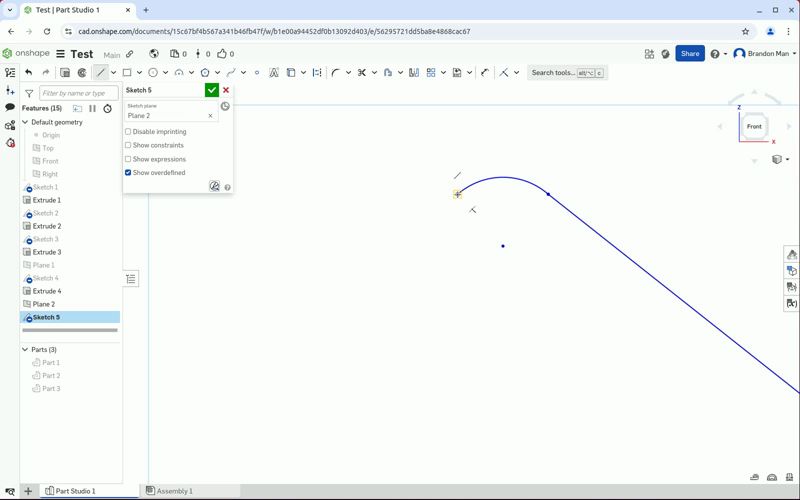
scroll(-6)
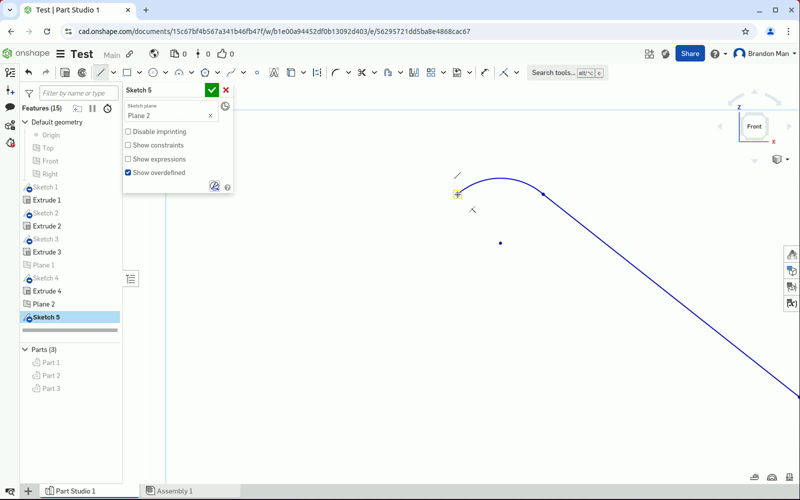
scroll(-6)
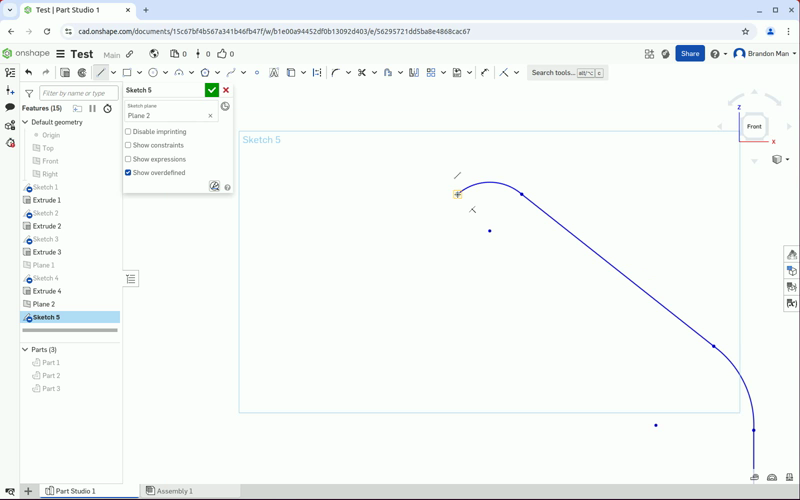
scroll(-6)
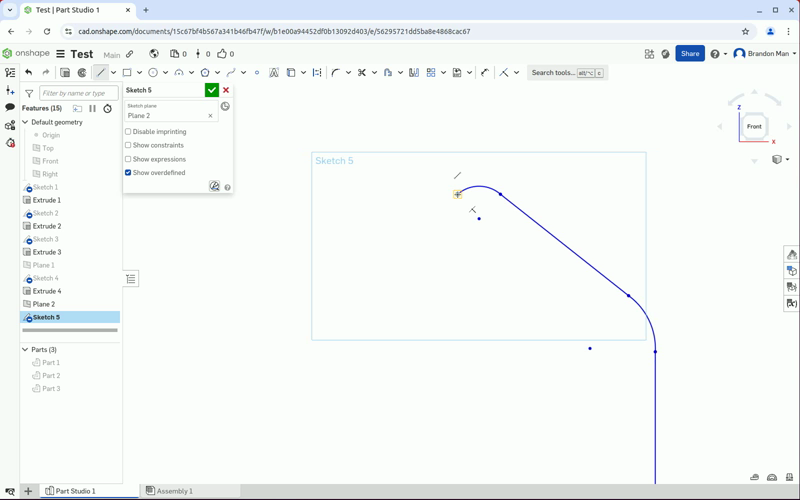
scroll(-6)
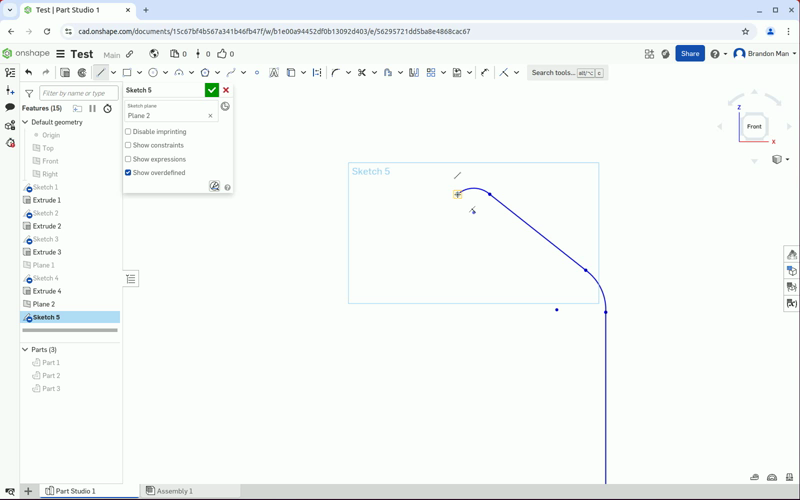
scroll(-6)
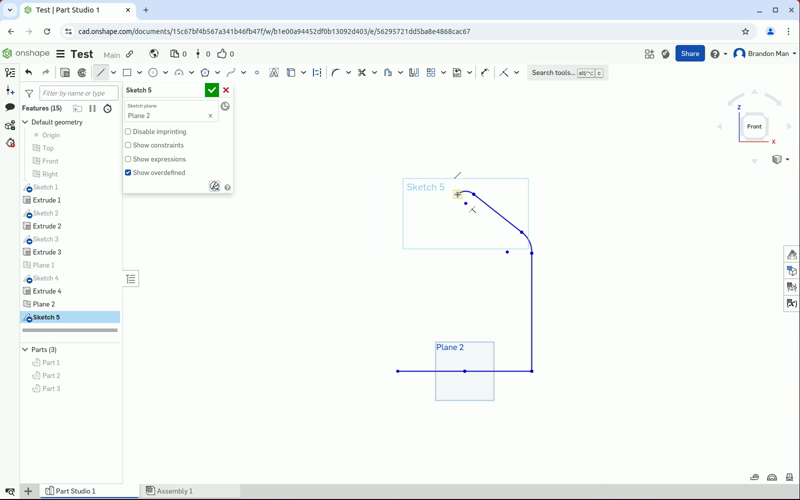
scroll(-6)
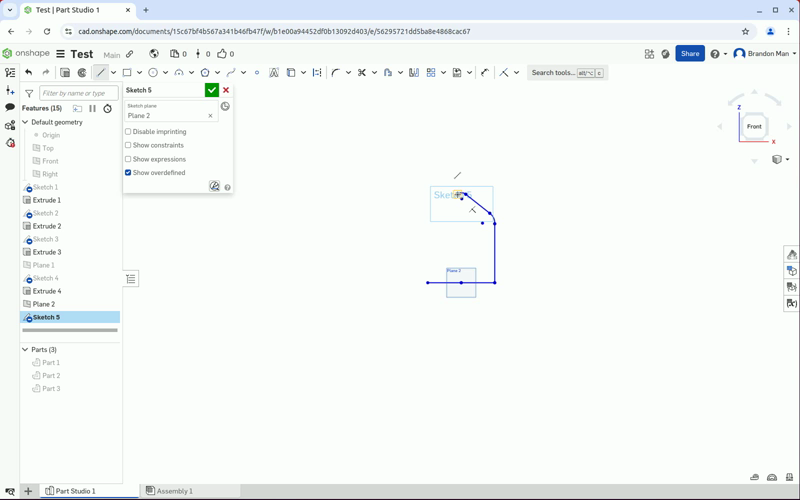
key_down(shift)
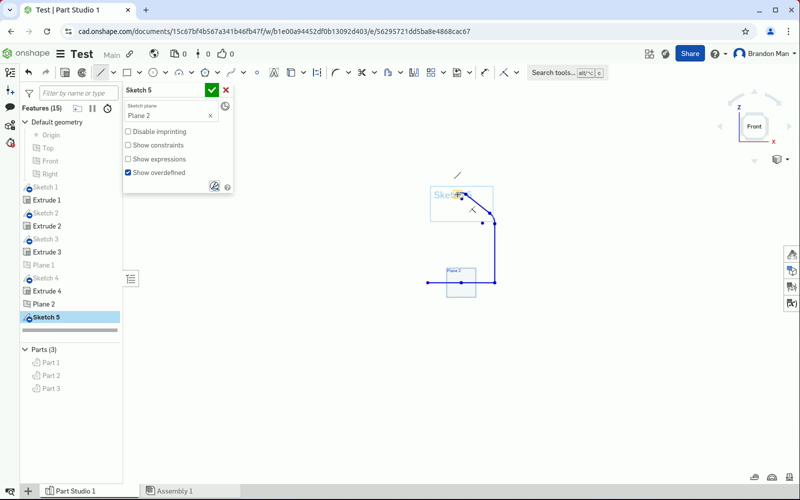
mouse_move(487, 194)
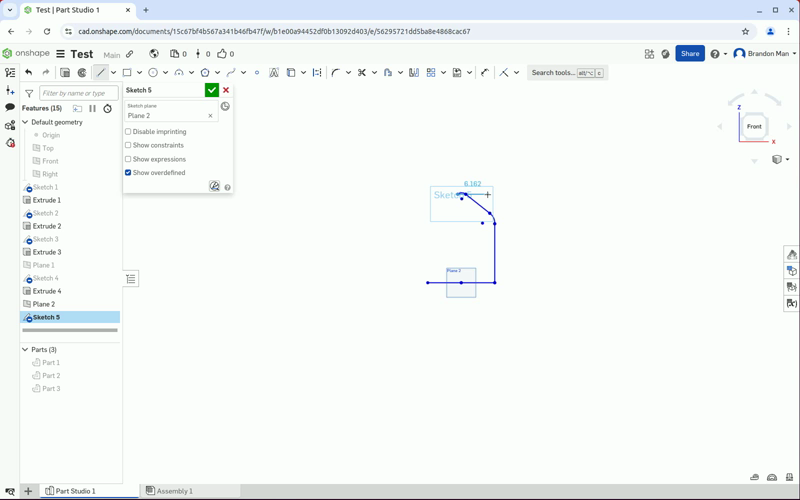
mouse_move(433, 213)
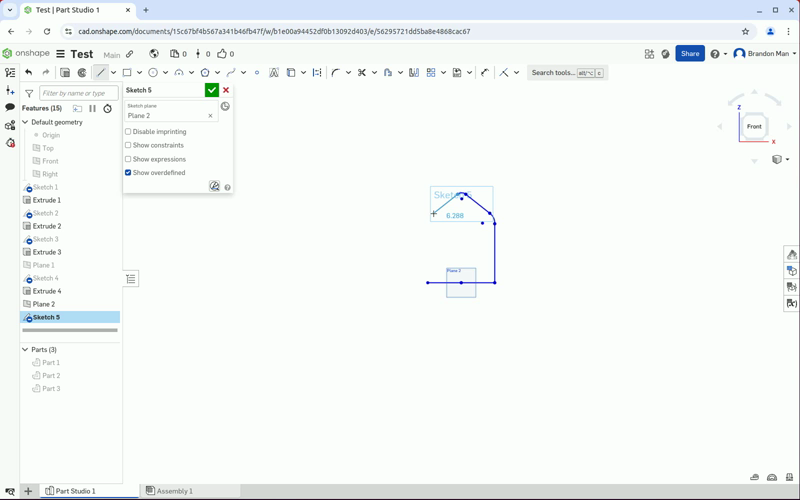
click(433, 213)
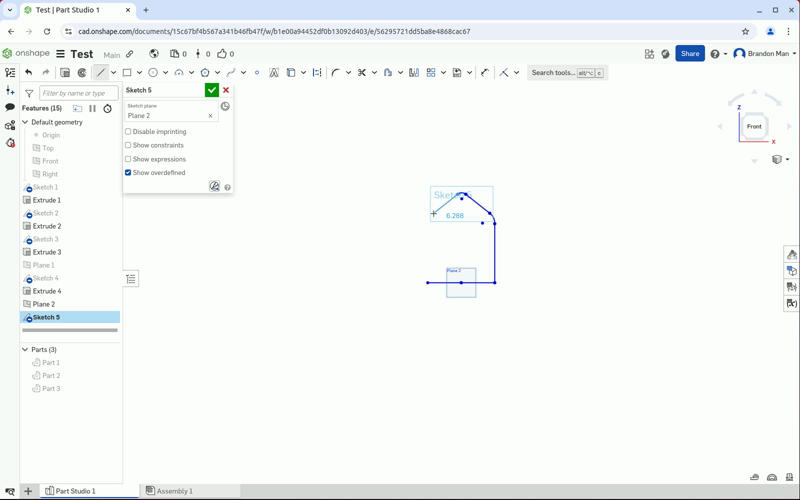
key_up(shift)
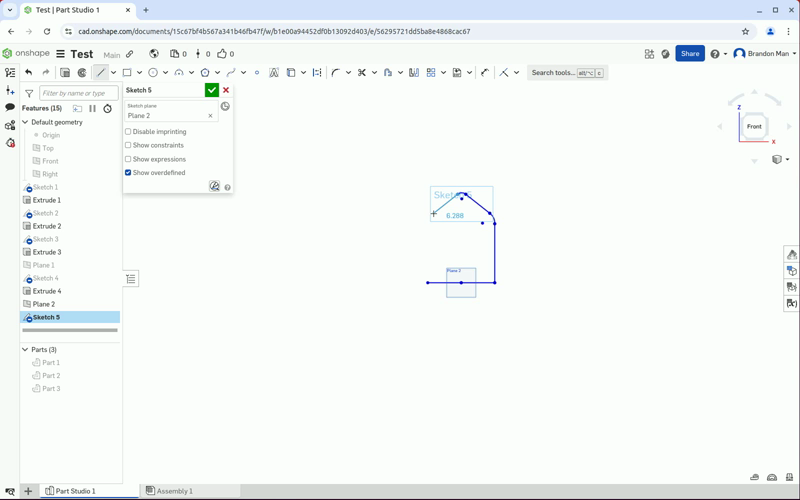
key(esc)
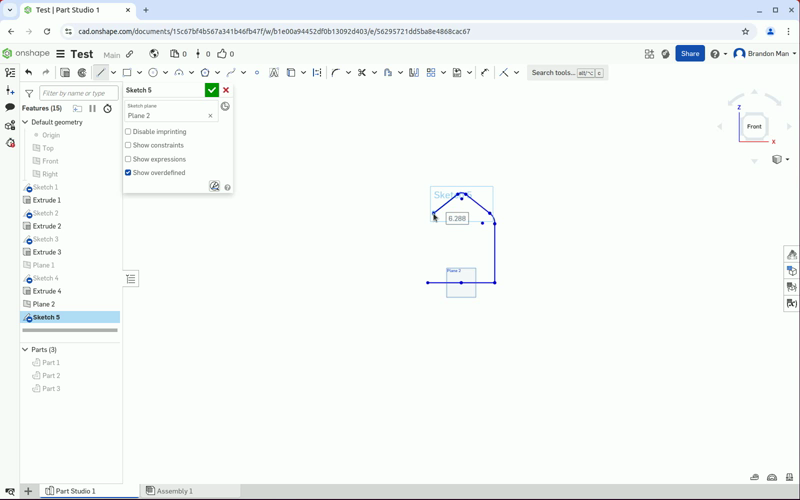
key(a)
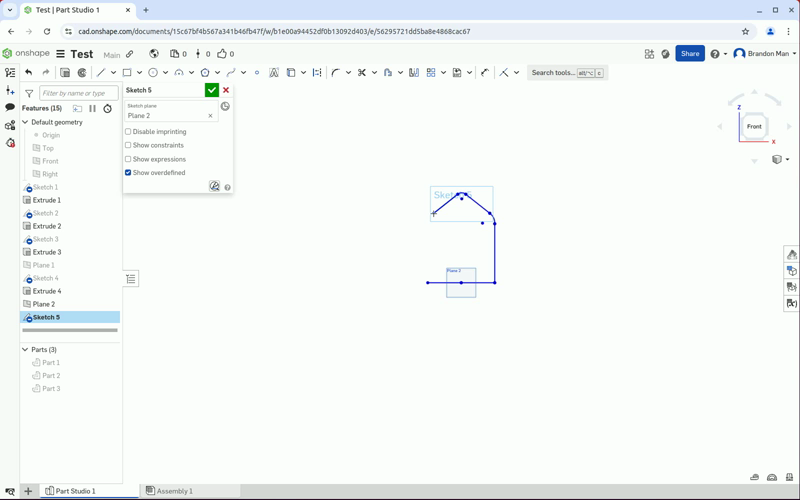
mouse_move(433, 213)
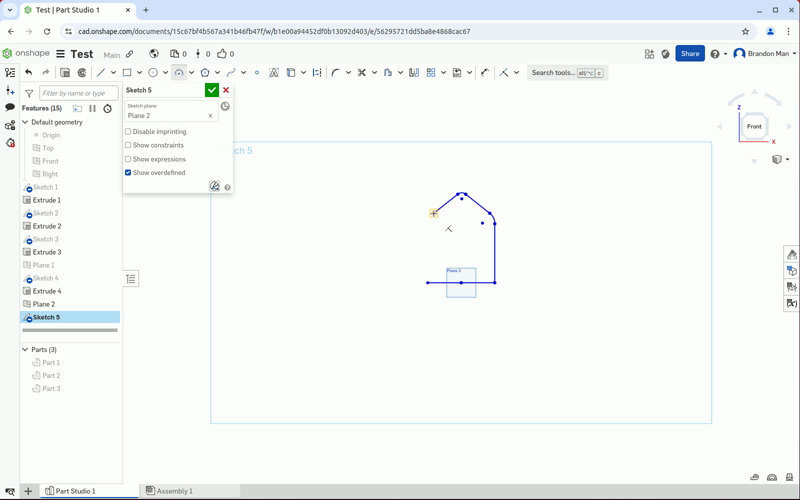
click(433, 213)
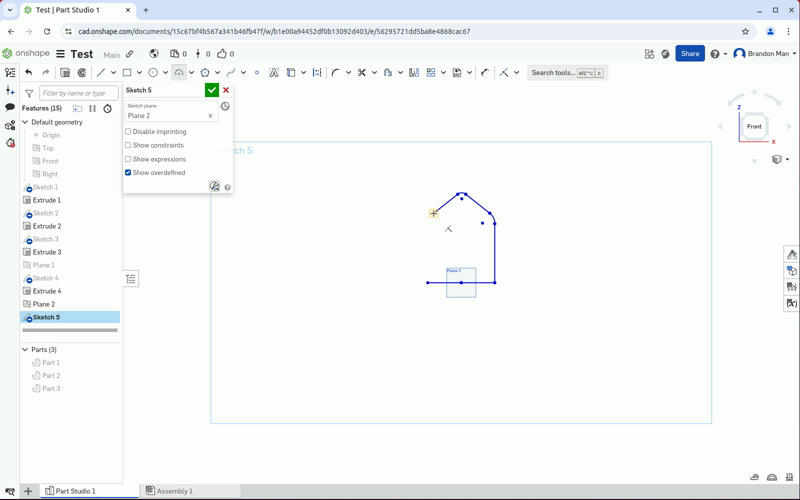
key_down(shift)
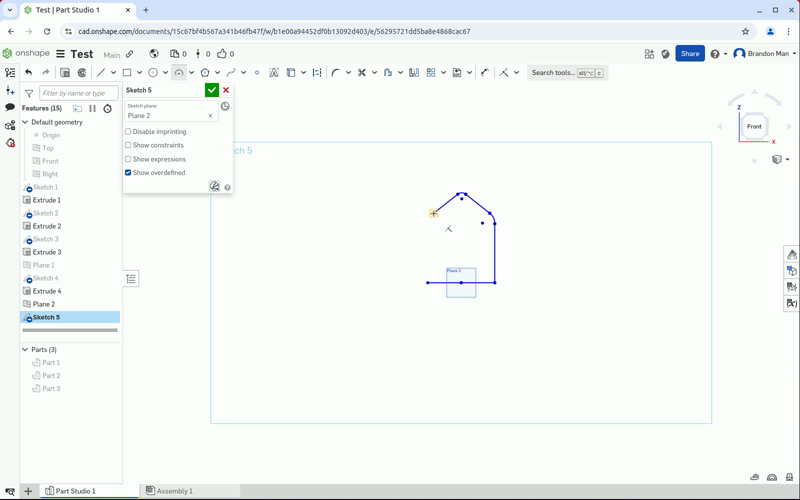
mouse_move(429, 223)
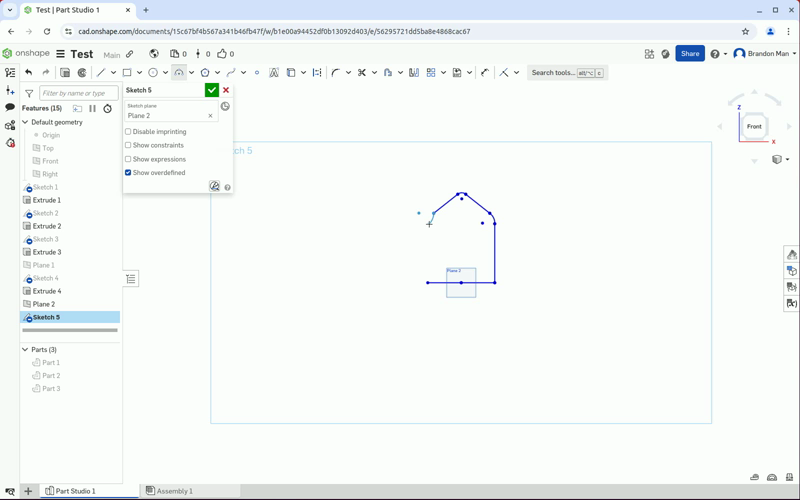
click(429, 223)
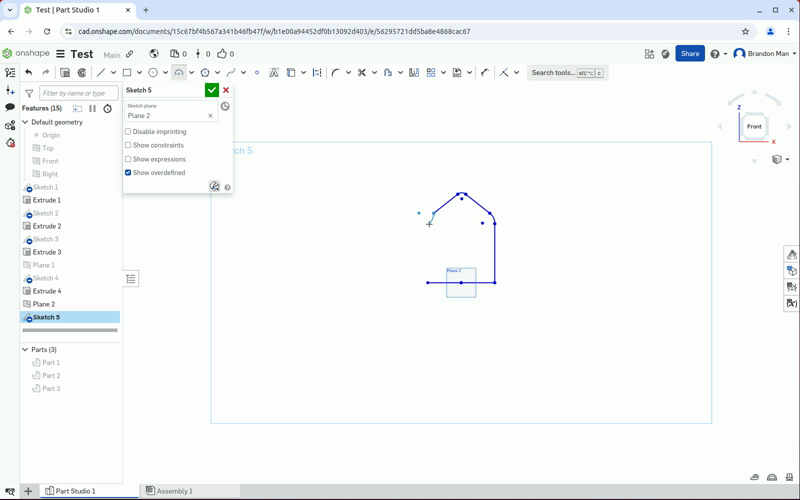
mouse_move(430, 218)
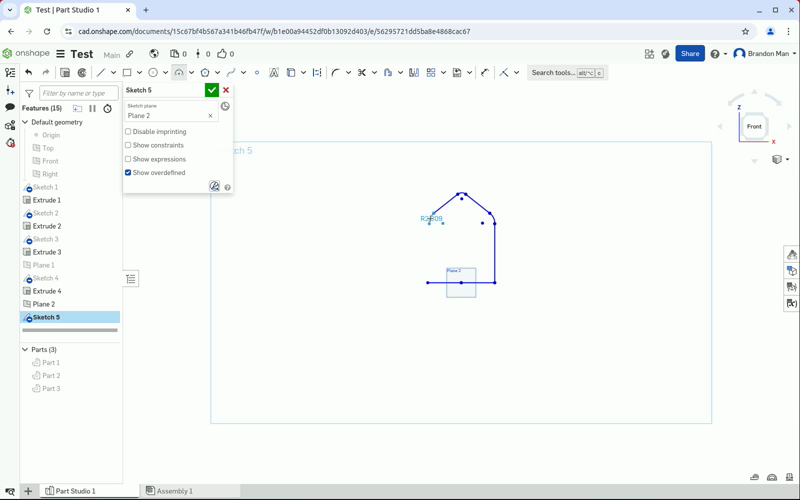
click(430, 218)
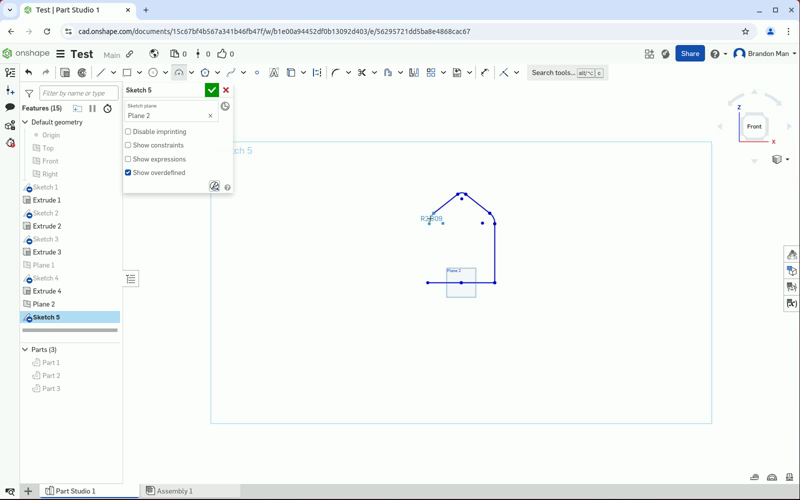
key_up(shift)
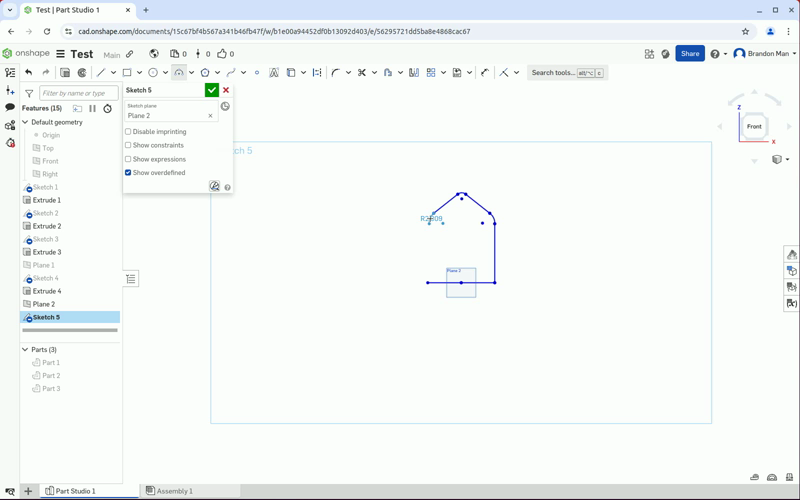
key(esc)
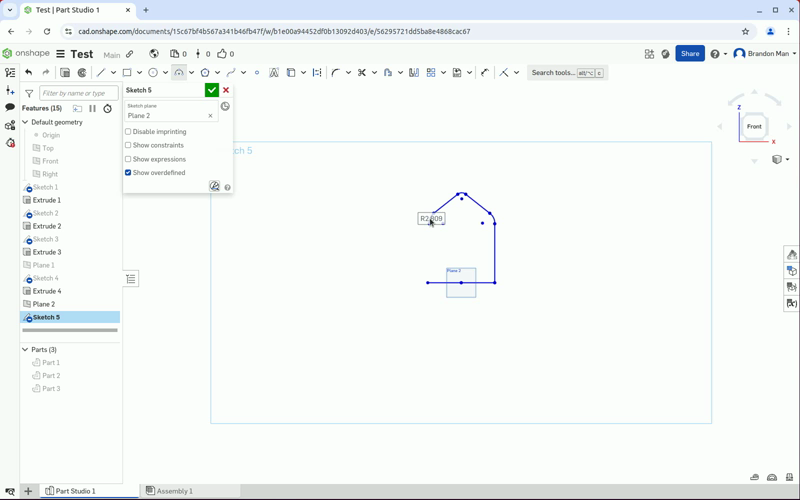
key(l)
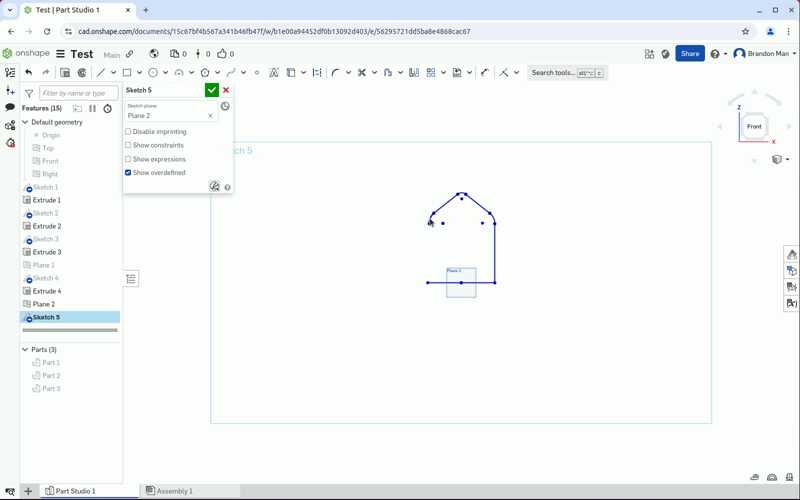
mouse_move(429, 223)
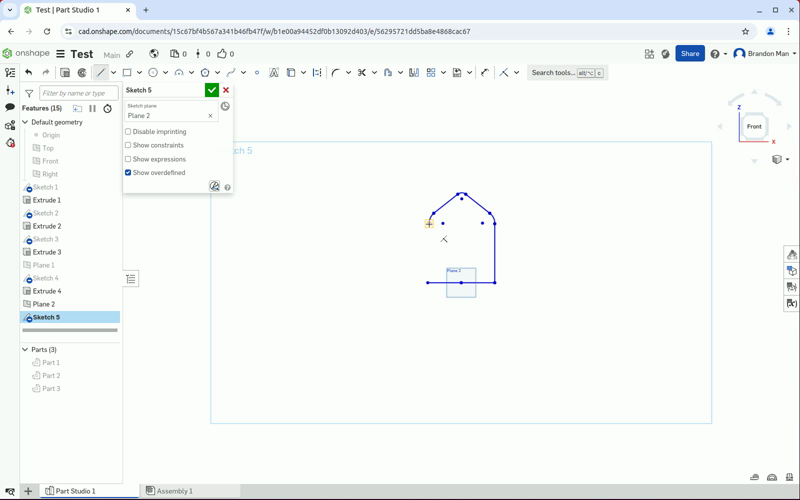
click(429, 223)
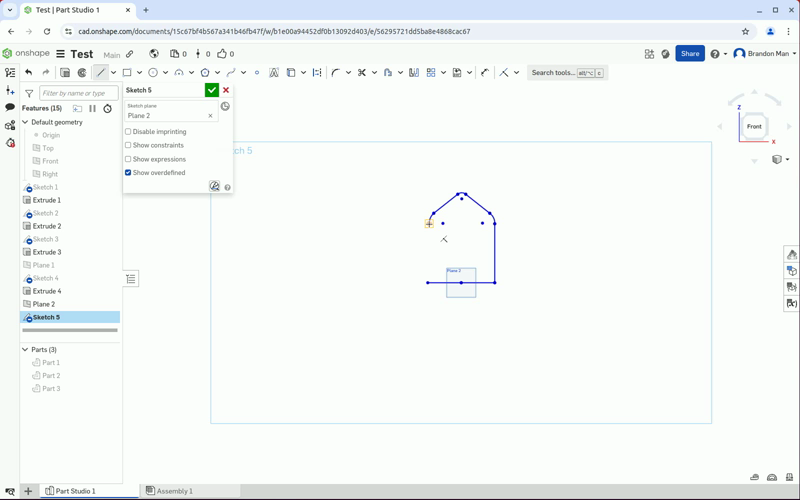
mouse_move(459, 223)
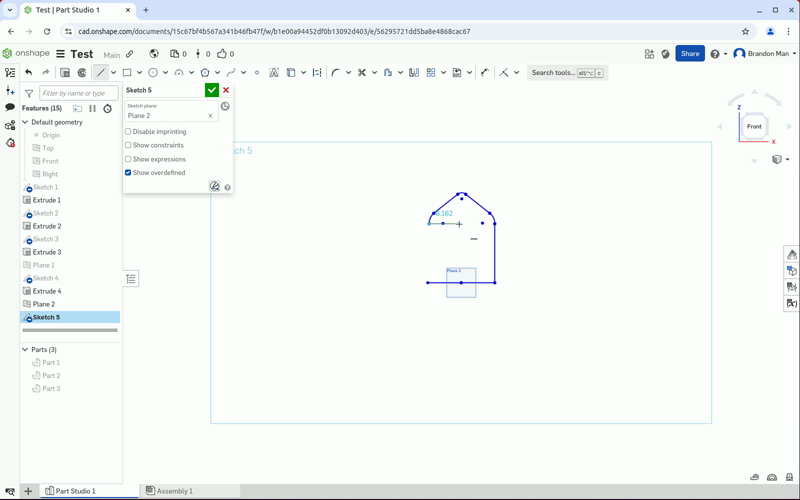
key_down(shift)
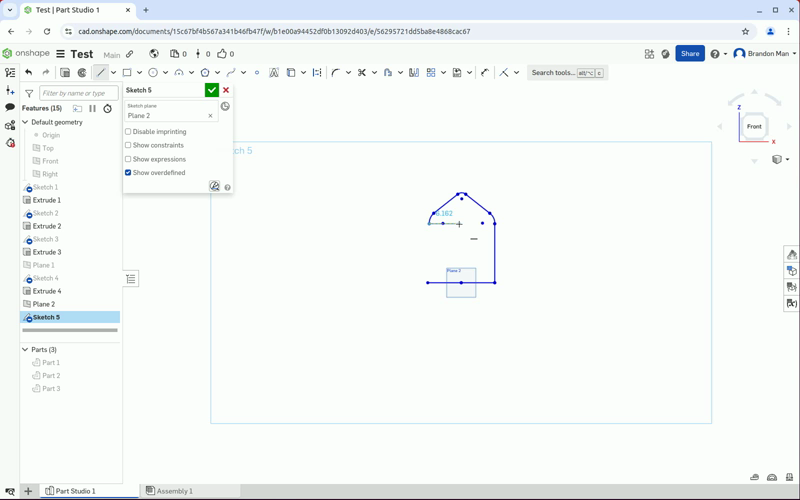
mouse_move(427, 282)
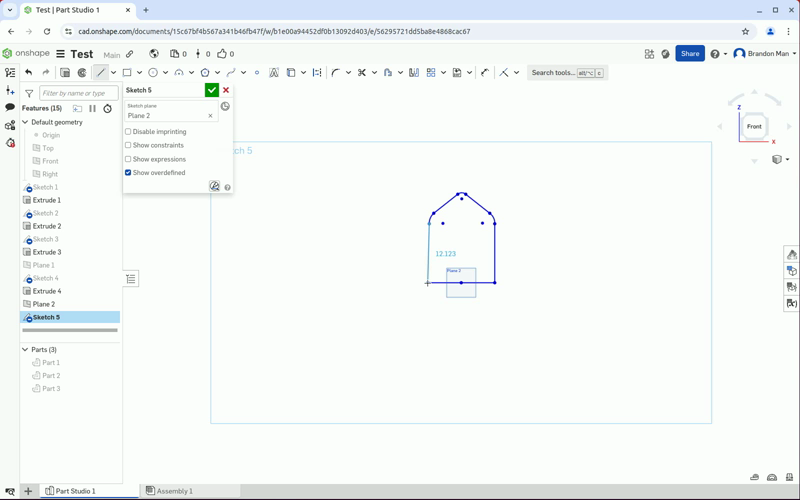
key_up(shift)
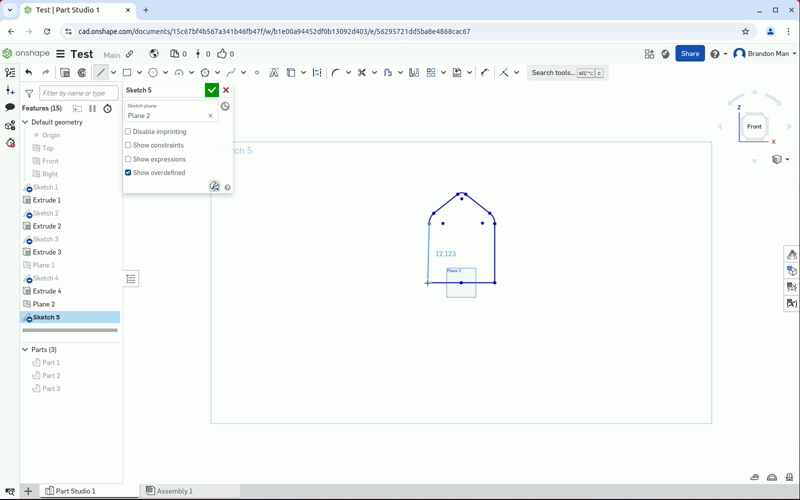
click(427, 282)
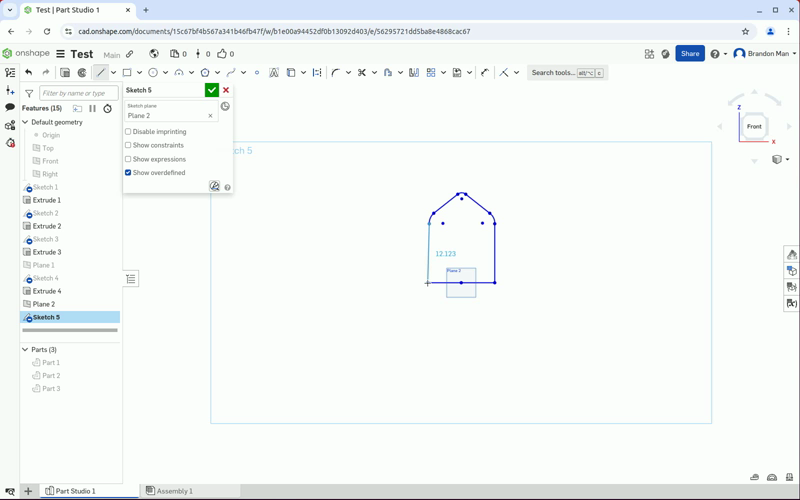
key(esc)
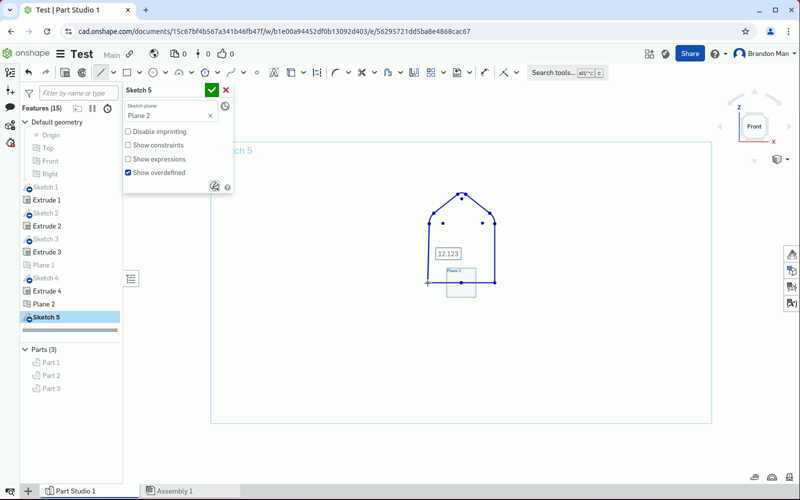
mouse_move(468, 252)
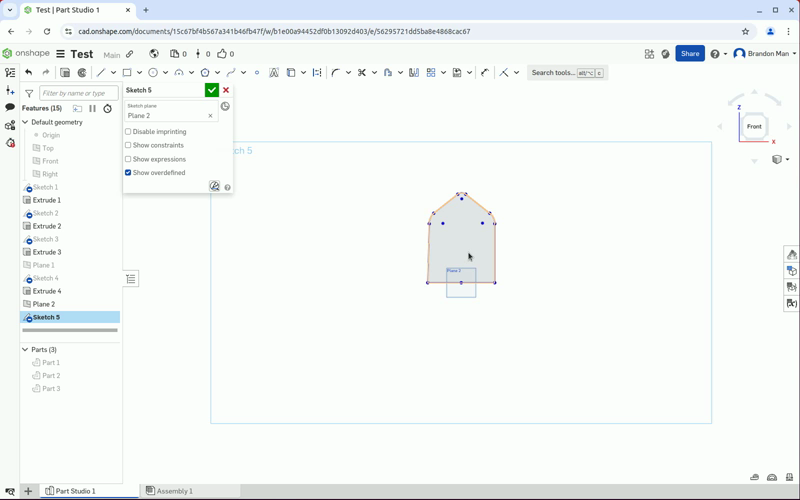
click(468, 252)
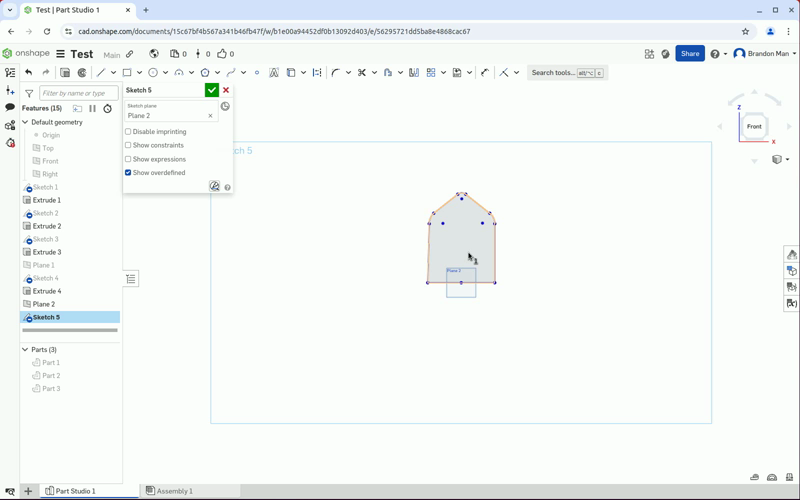
mouse_move(73, 352)
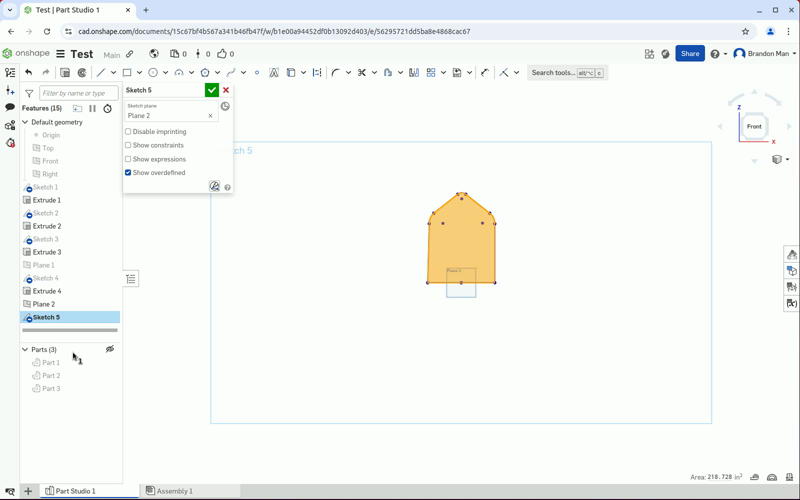
key(shift+y)
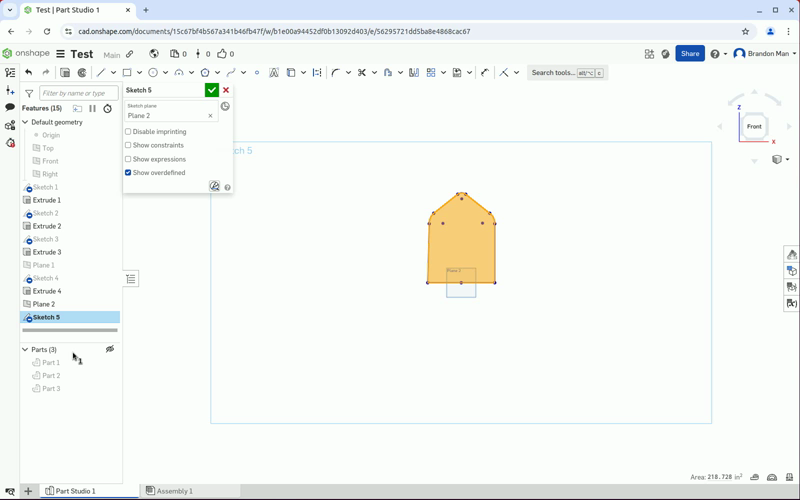
key(shift+e)
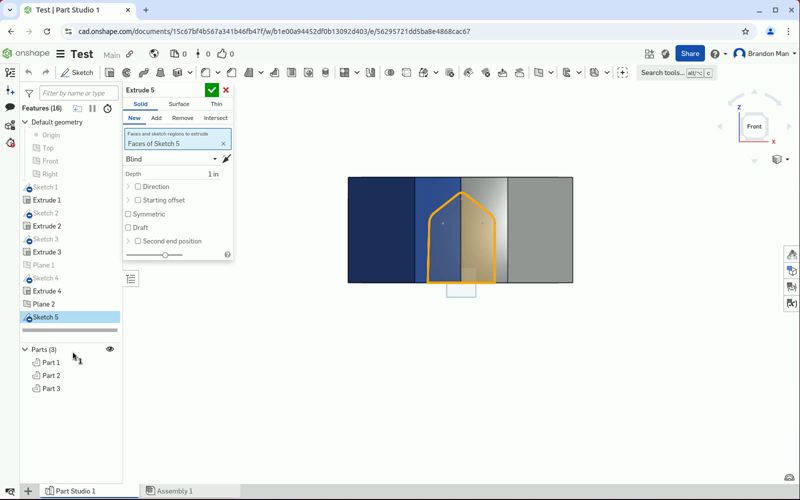
mouse_move(143, 106)
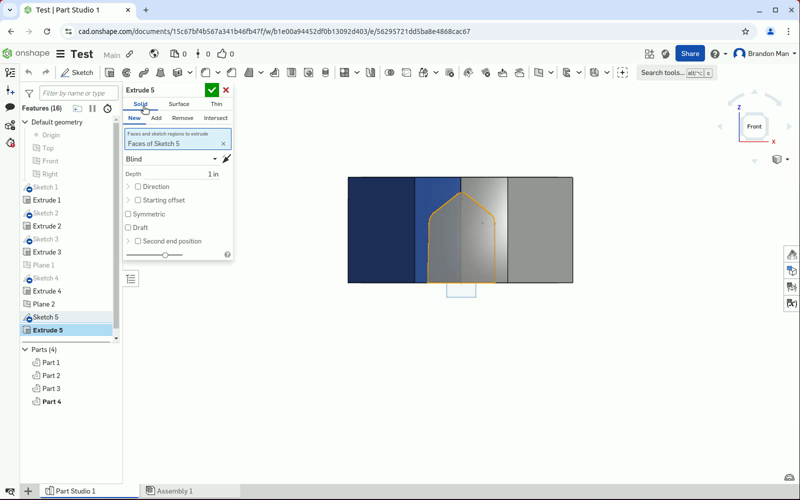
click(143, 106)
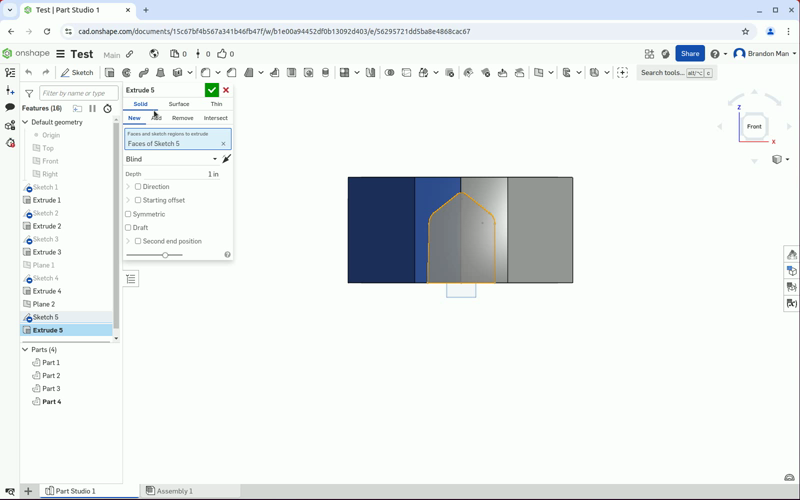
mouse_move(186, 120)
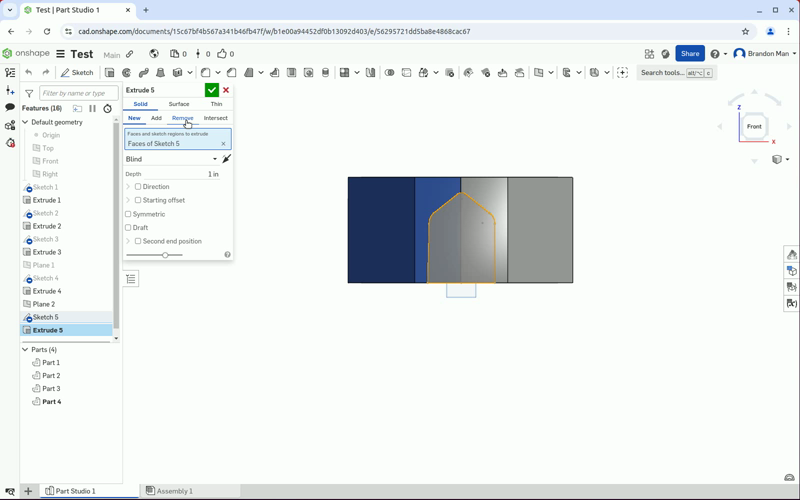
click(186, 120)
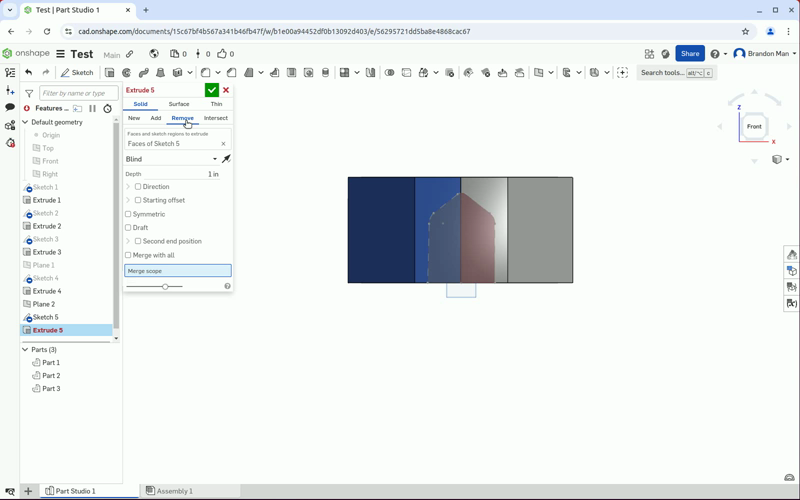
key(tab, 4)
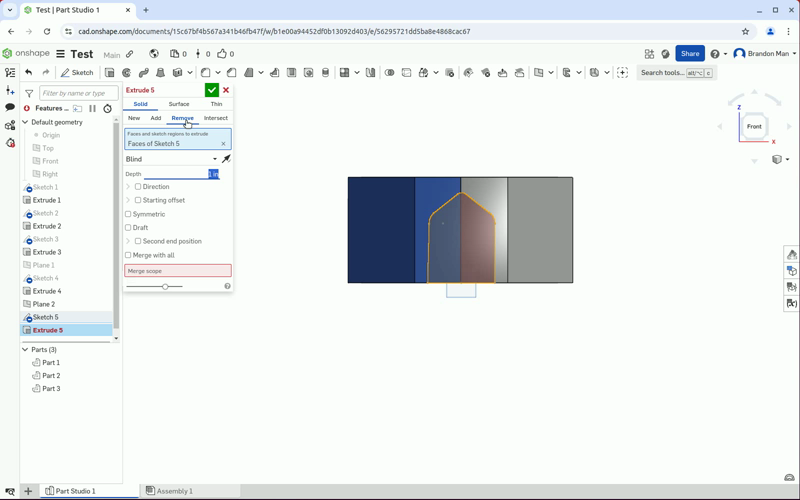
text(30.811)
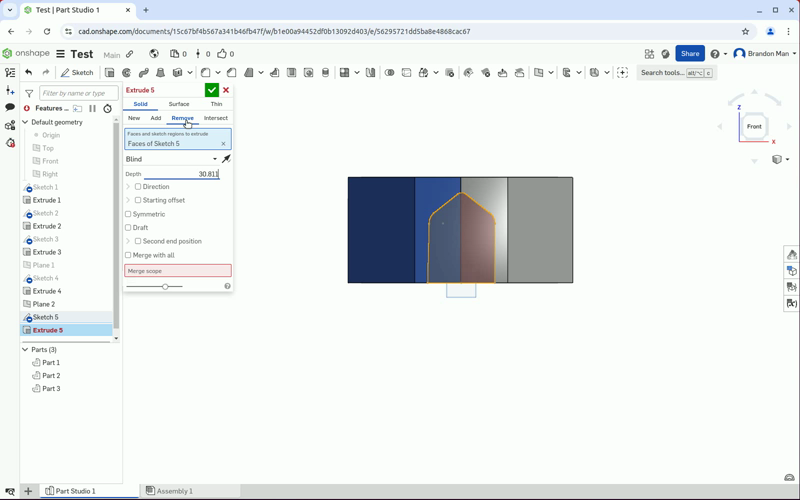
key(tab, 6)
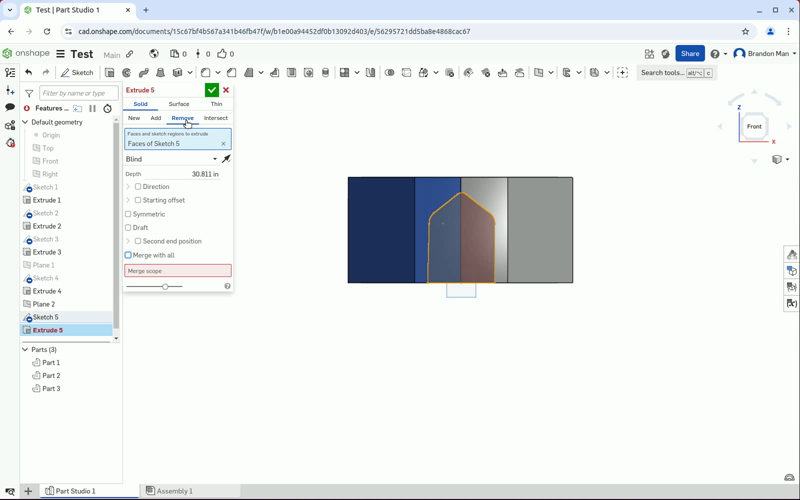
key(space)
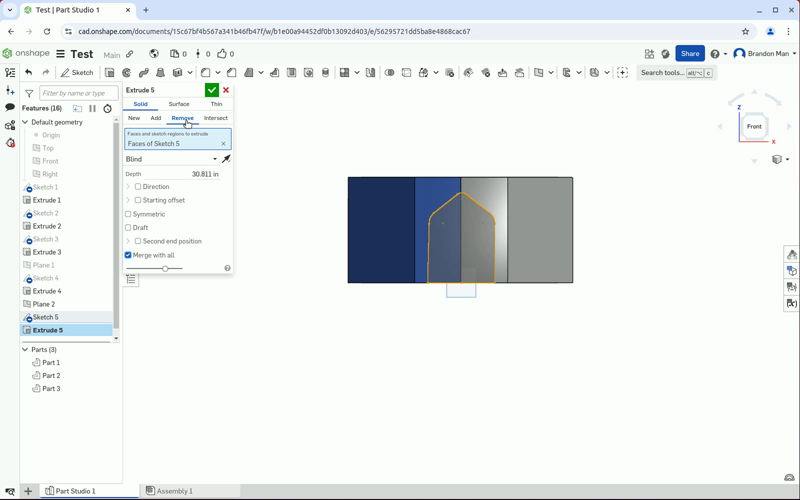
key(enter)
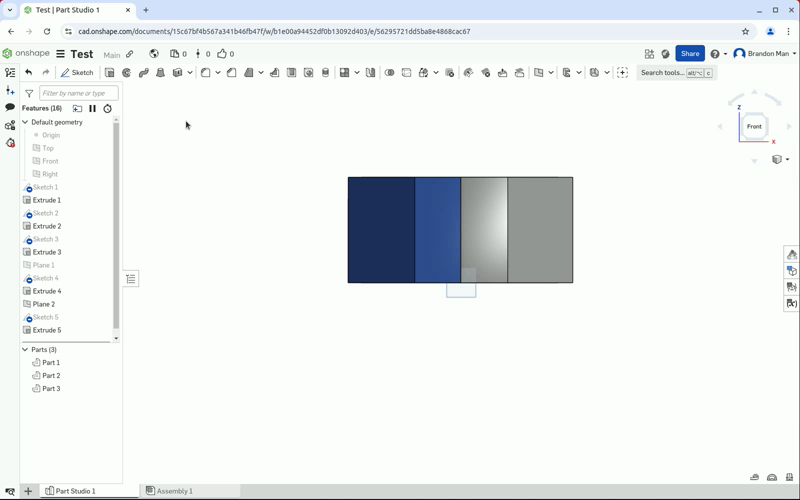
key(shift+h)
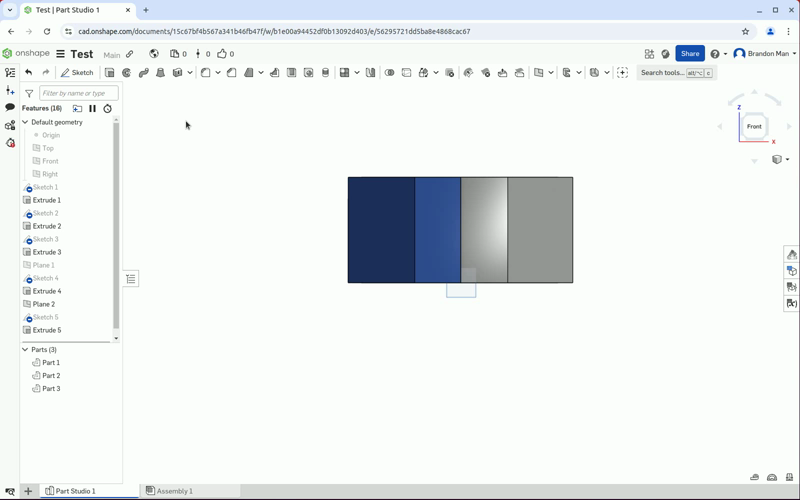
key(shift+h)
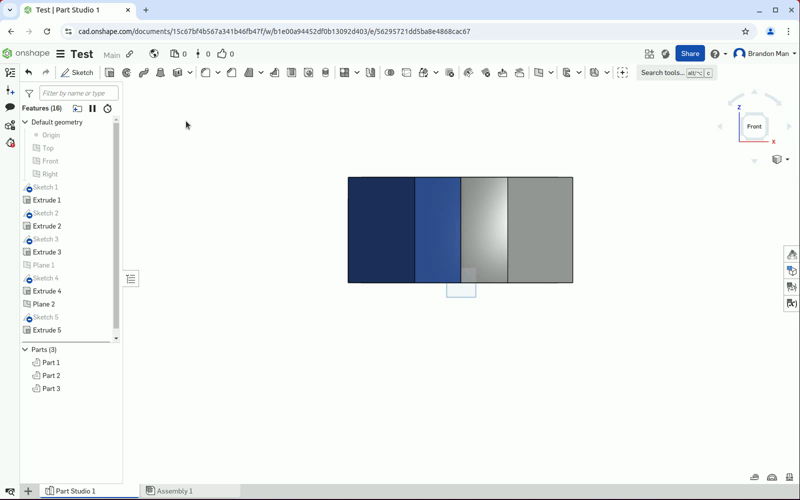
key(shift+7)
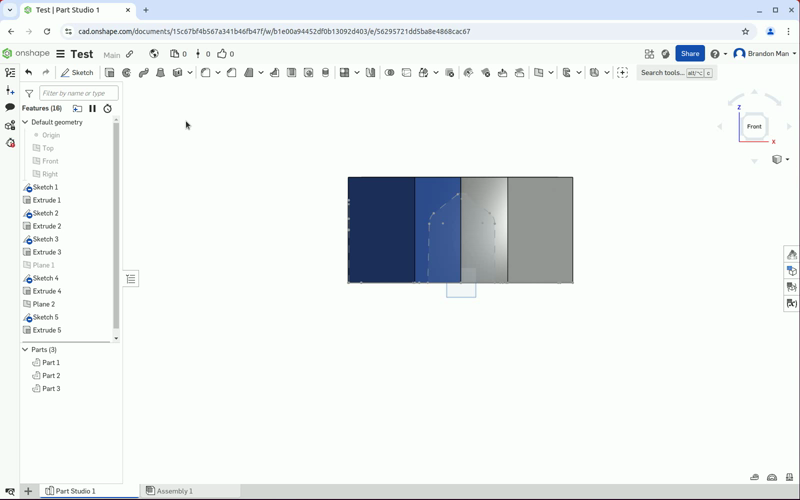
key(left, 2)
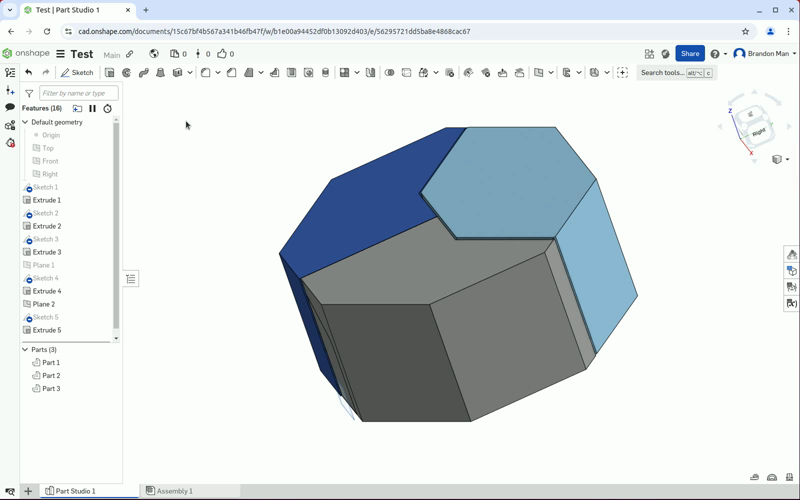
key(down, 2)
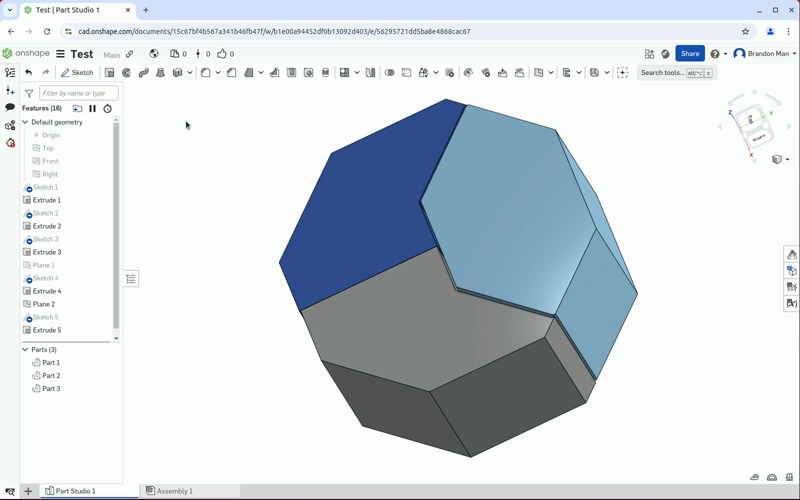
key(up, 2)
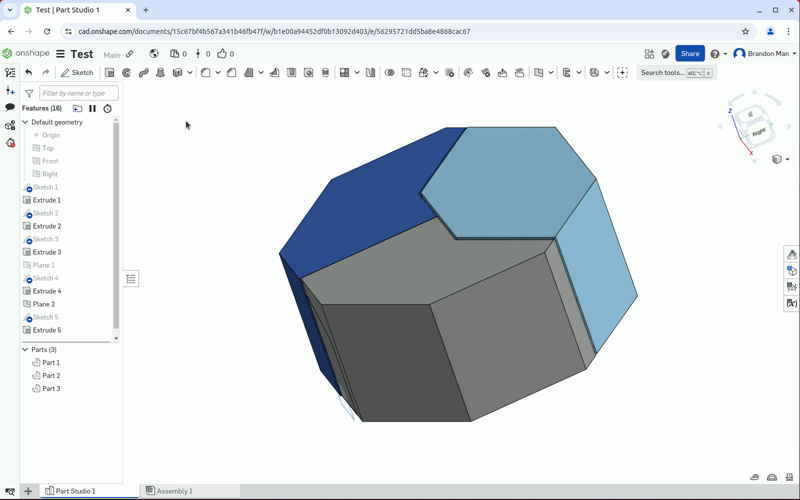
key(right, 2)
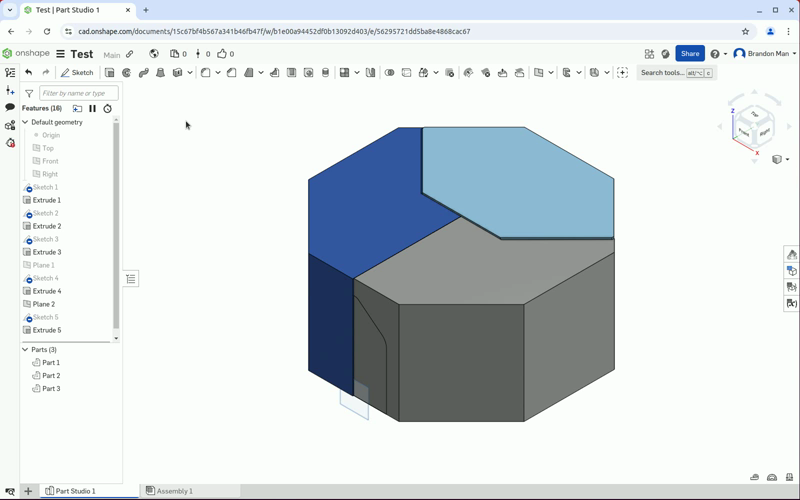
mouse_move(69, 189)
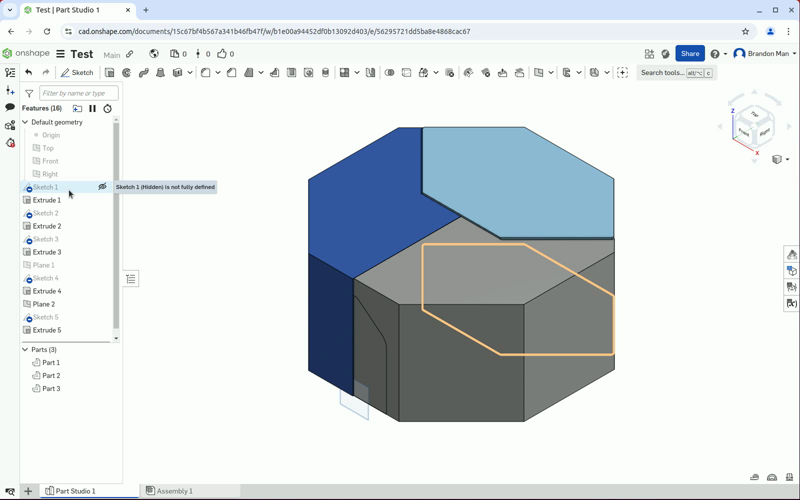
click(69, 189)